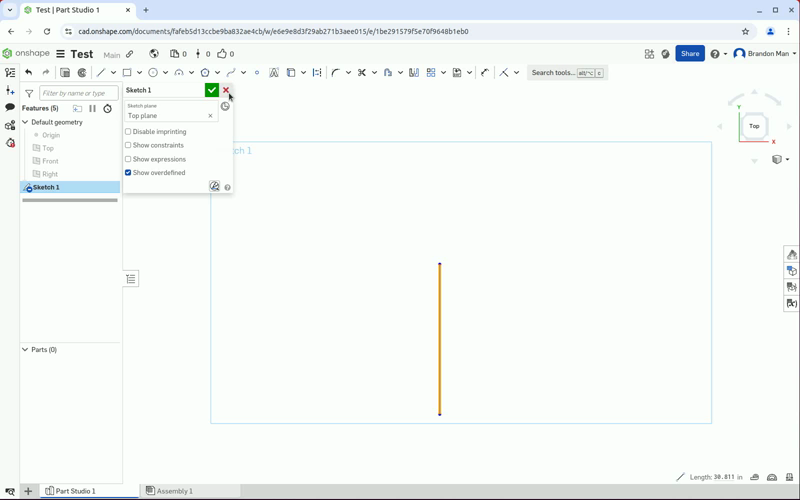
key(shift+h)
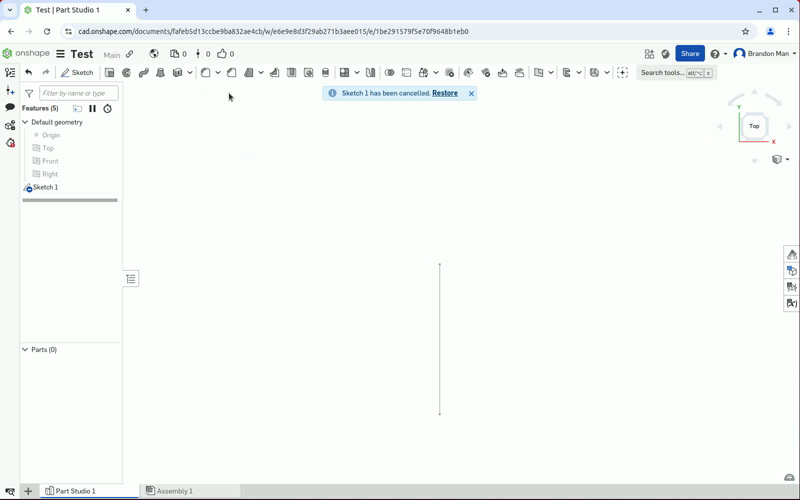
key(shift+s)
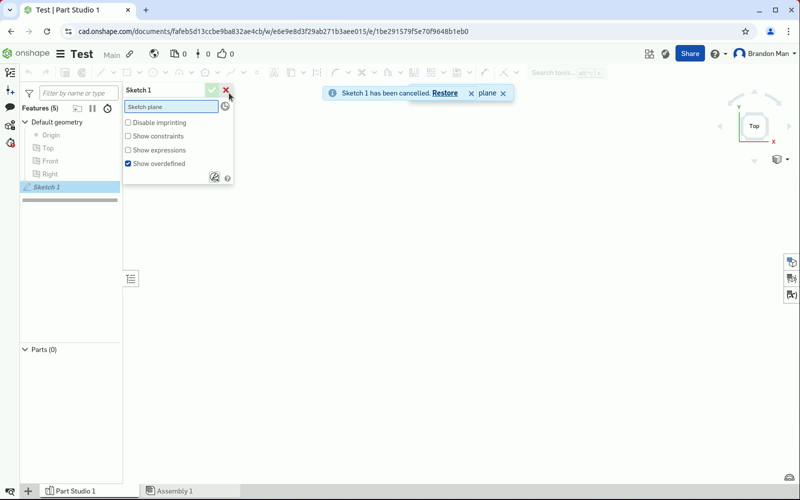
mouse_move(73, 150)
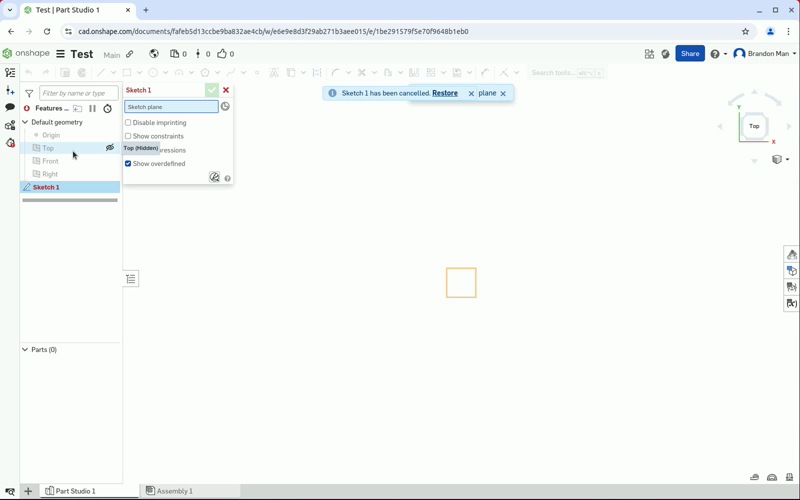
click(73, 150)
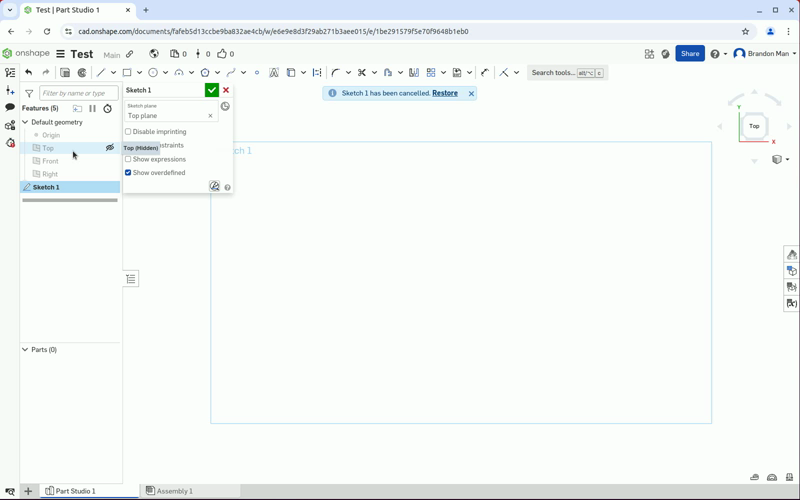
mouse_move(73, 352)
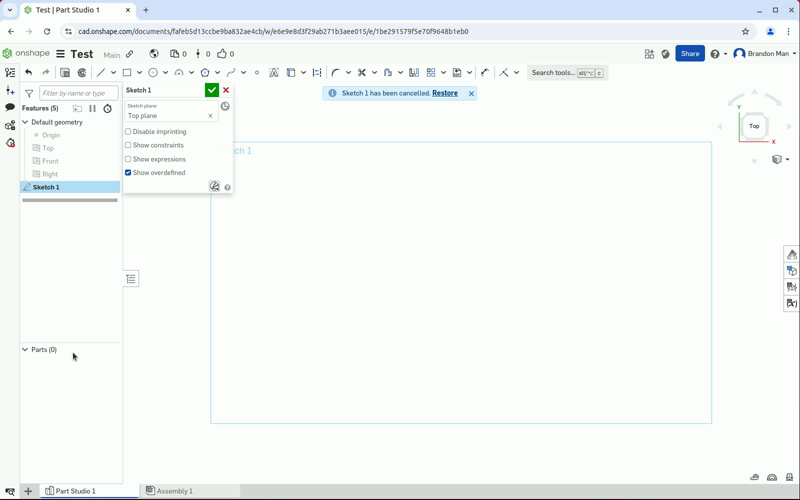
key(y)
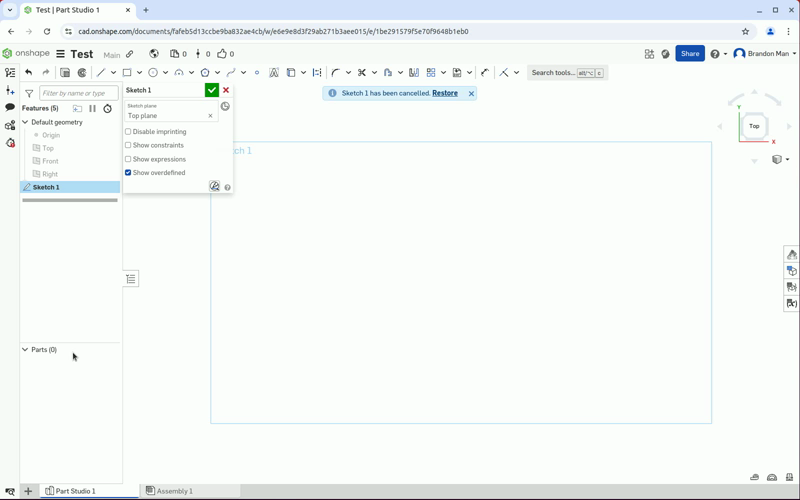
key(l)
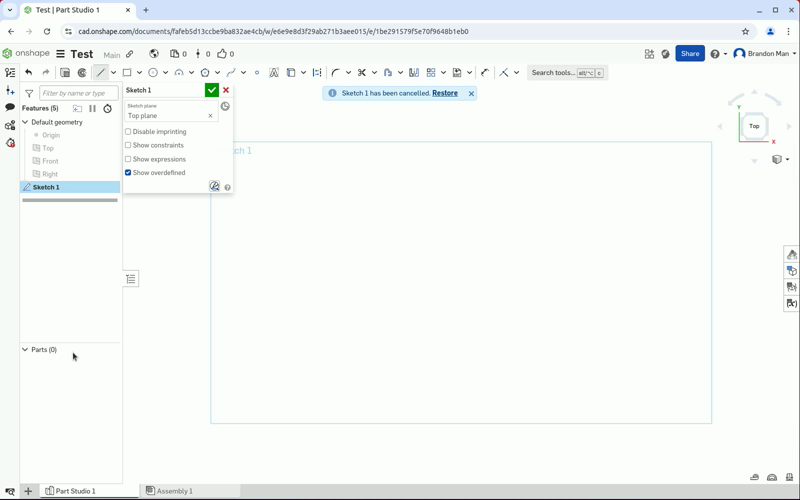
key_down(shift)
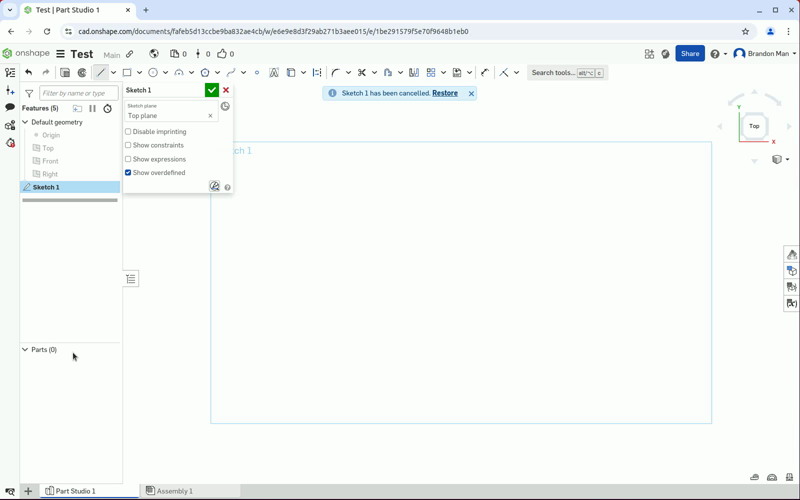
mouse_move(348, 333)
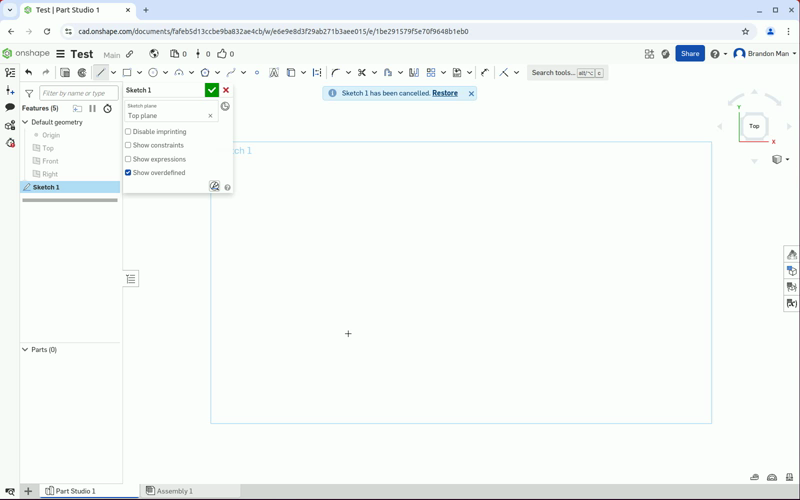
click(348, 333)
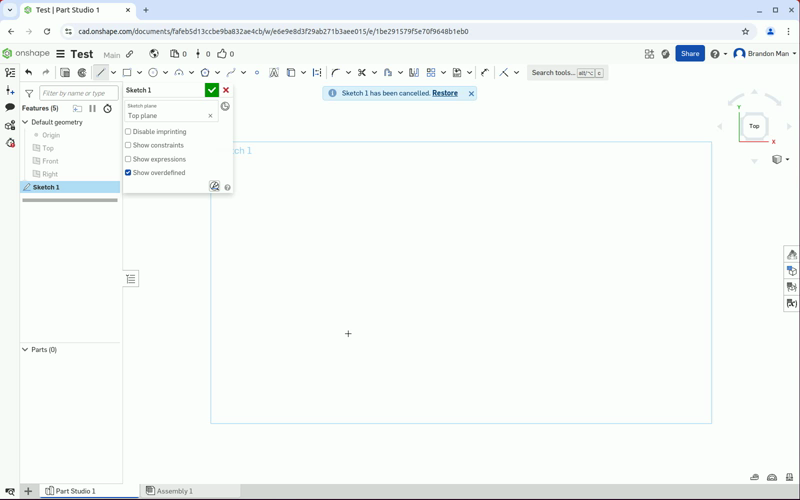
key_up(shift)
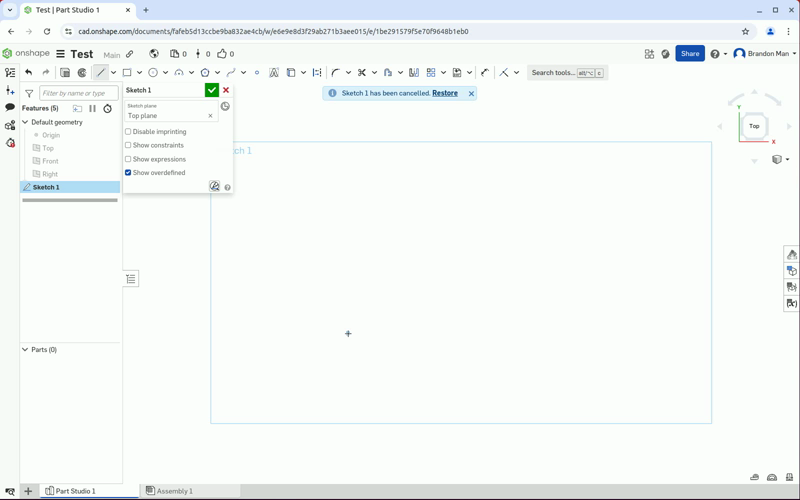
key_down(shift)
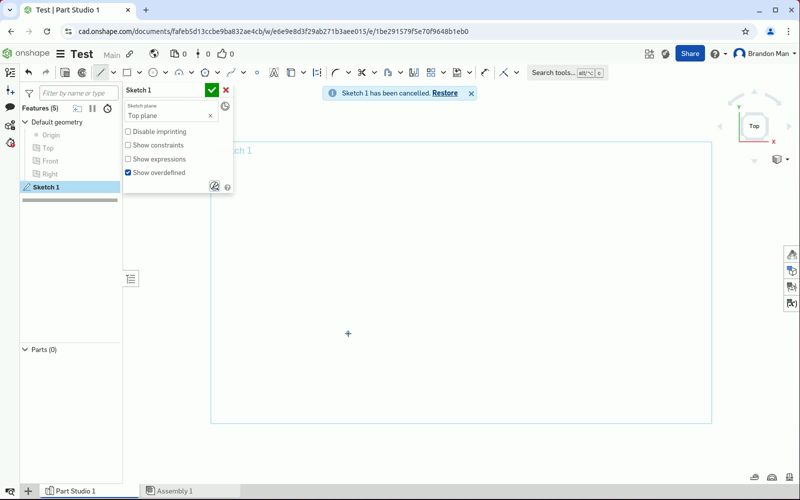
mouse_move(378, 333)
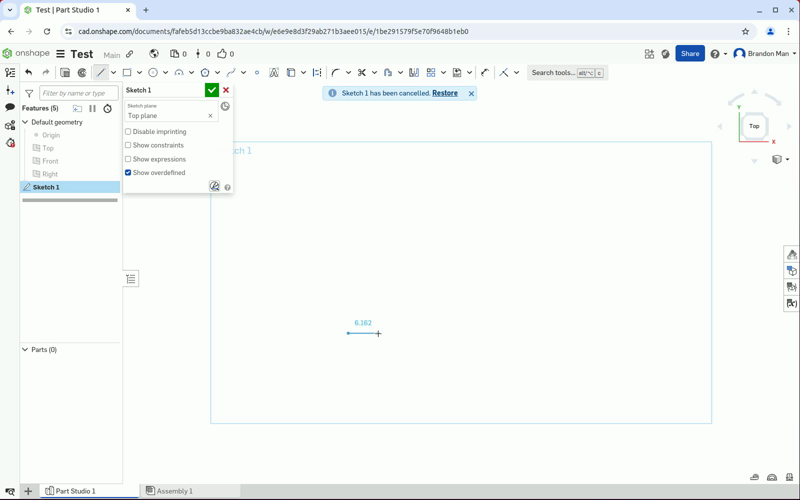
mouse_move(355, 333)
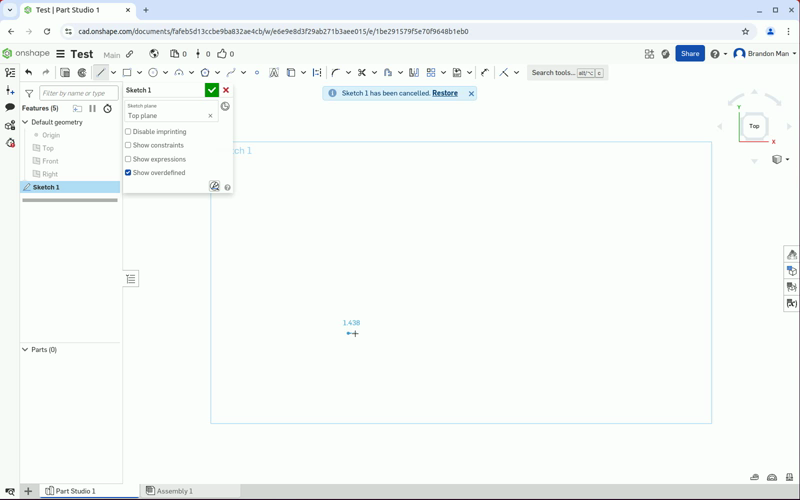
scroll(6)
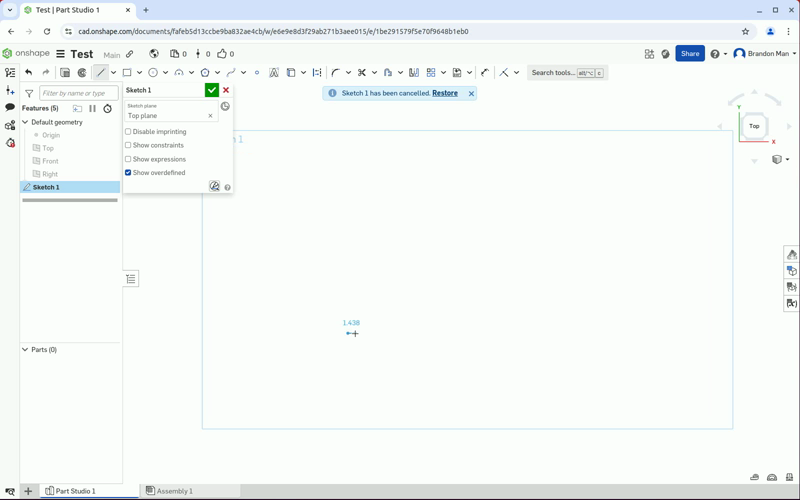
scroll(6)
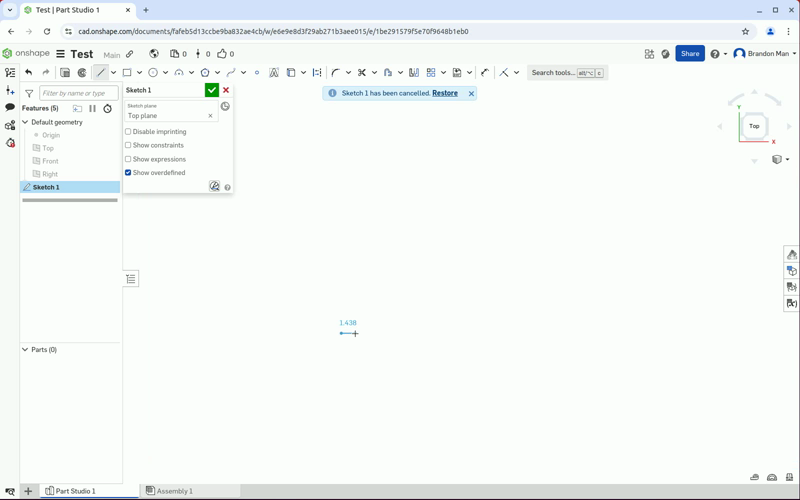
scroll(6)
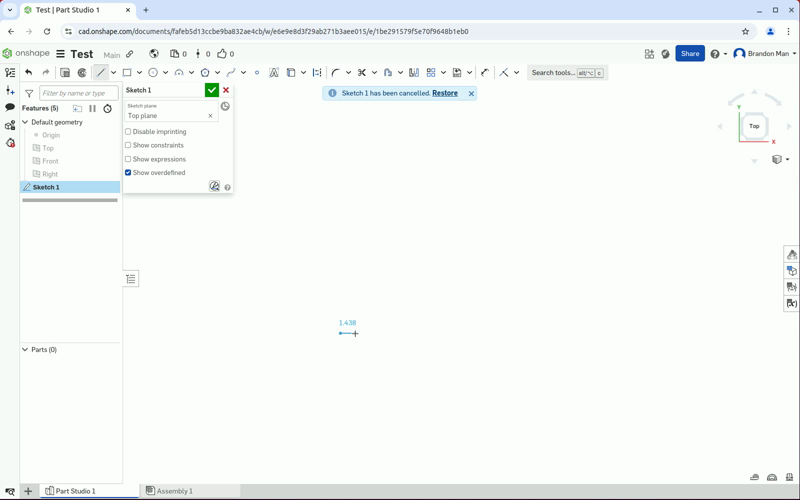
scroll(6)
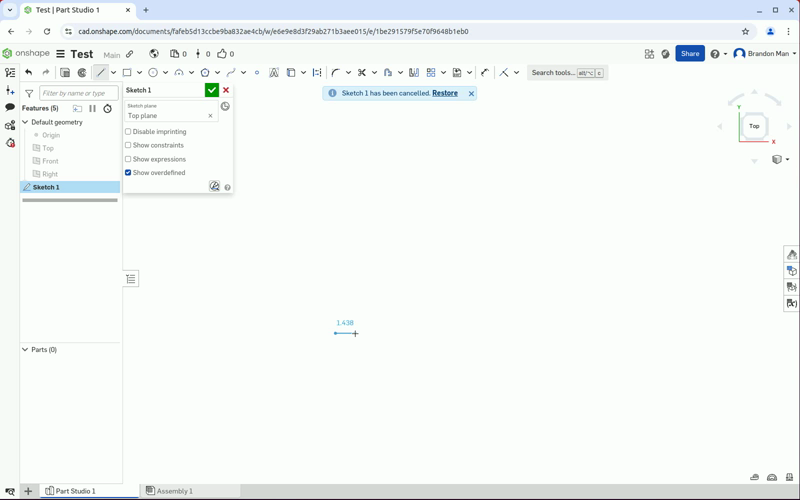
scroll(6)
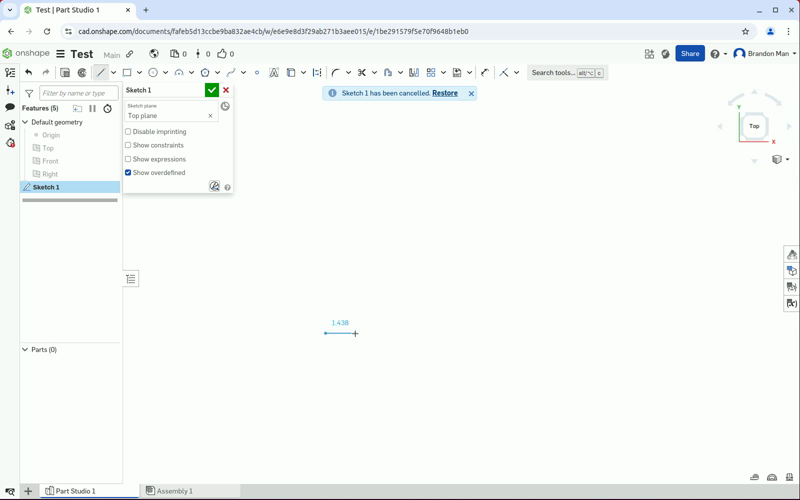
scroll(6)
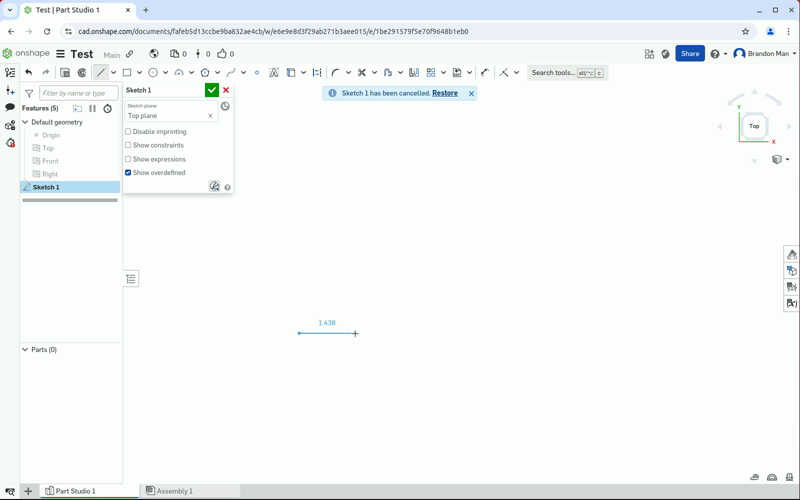
scroll(6)
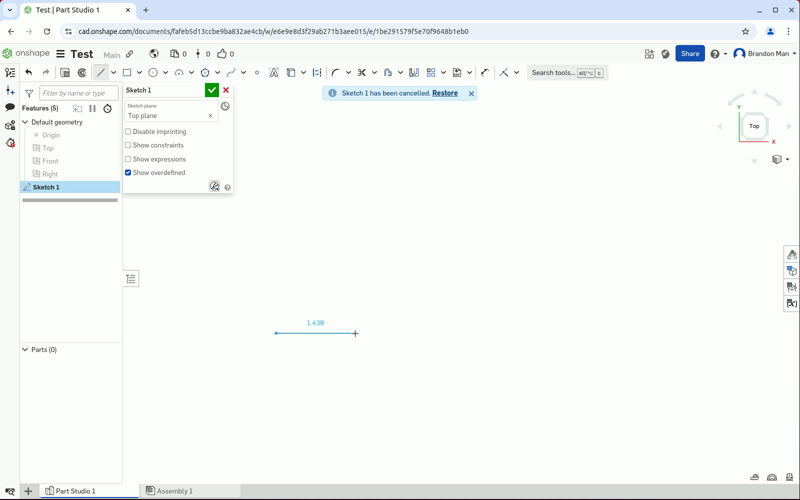
click(355, 333)
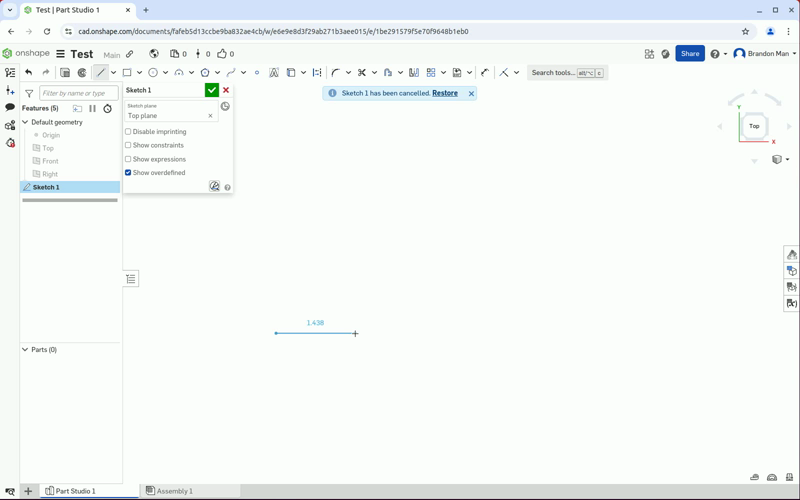
scroll(-6)
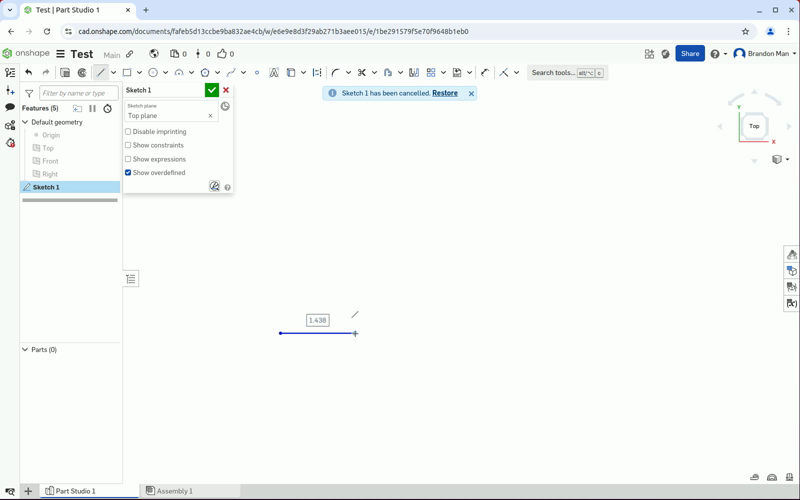
scroll(-6)
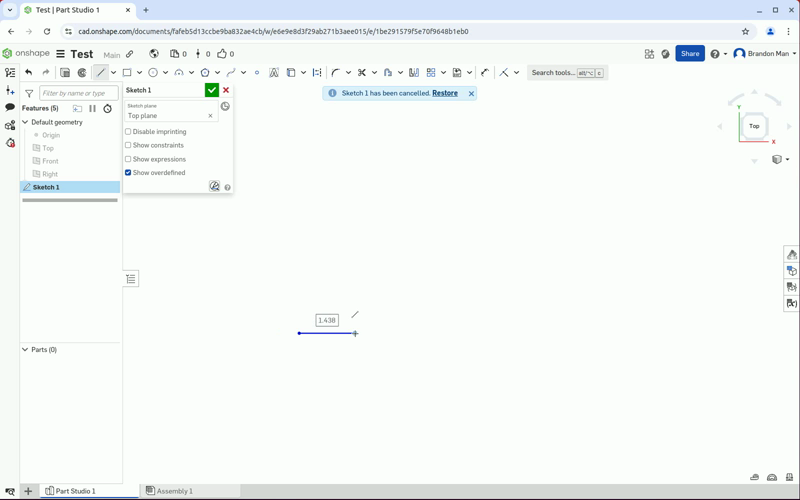
scroll(-6)
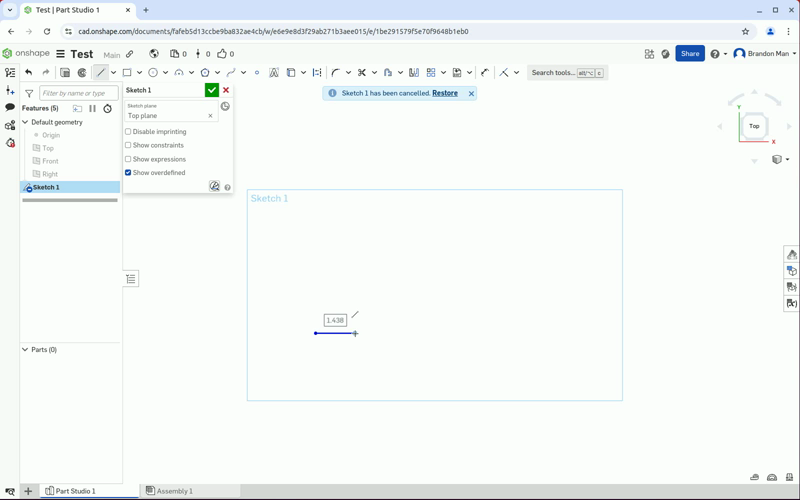
scroll(-6)
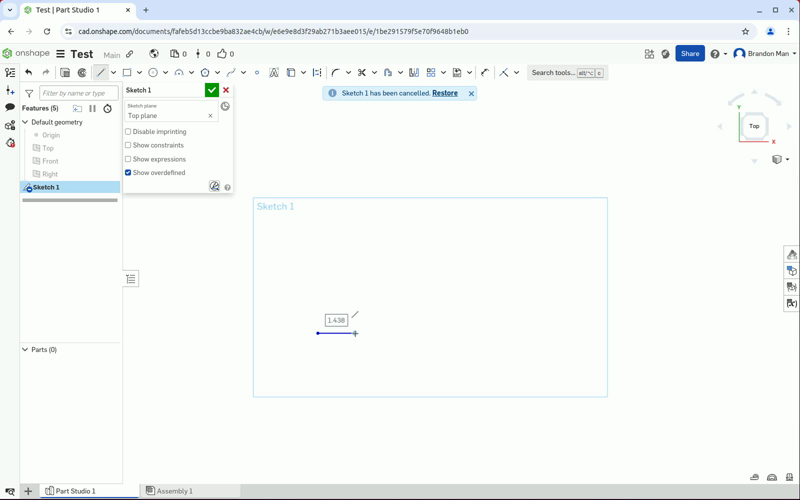
scroll(-6)
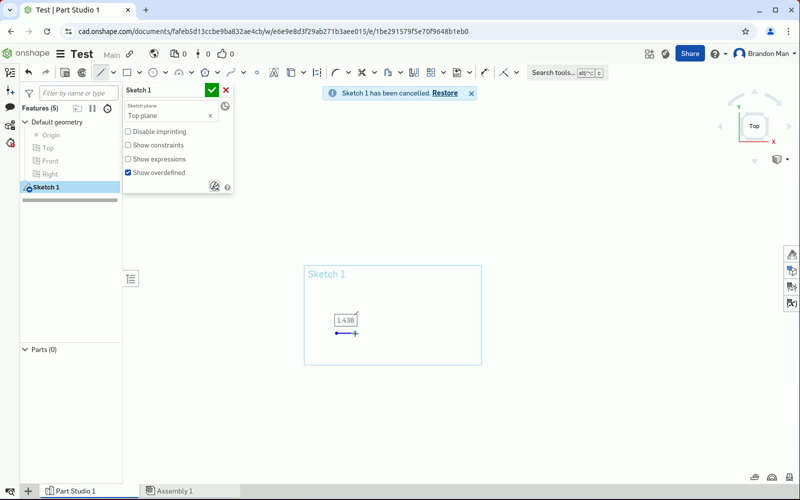
scroll(-6)
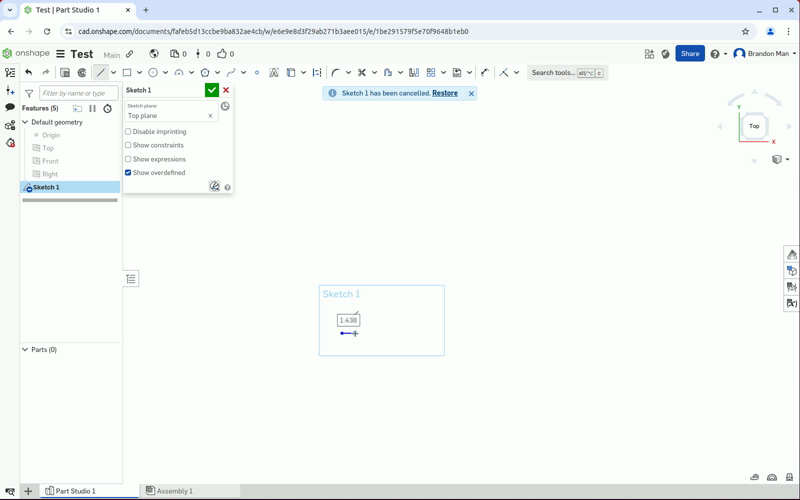
scroll(-6)
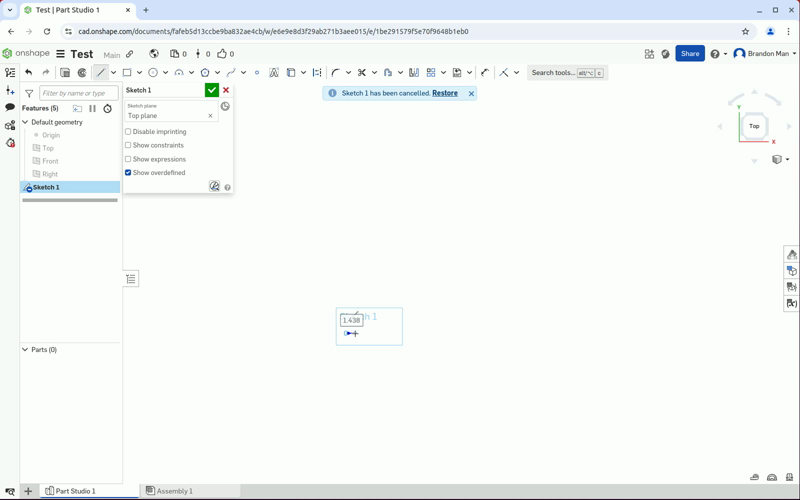
key_up(shift)
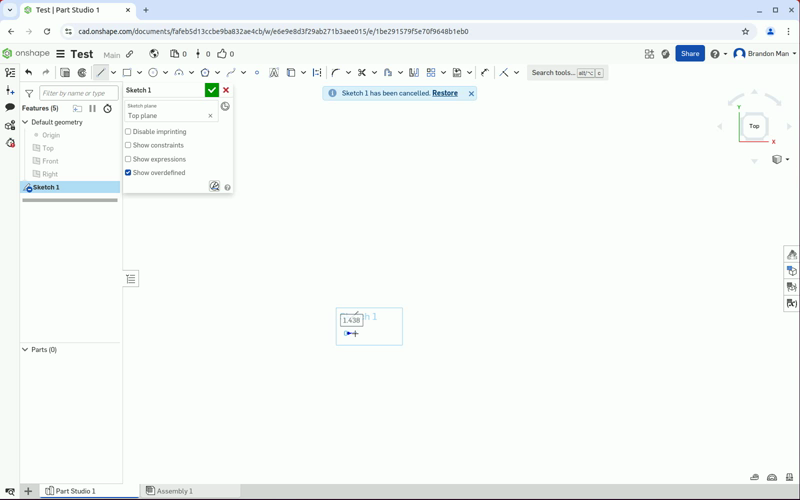
key_down(shift)
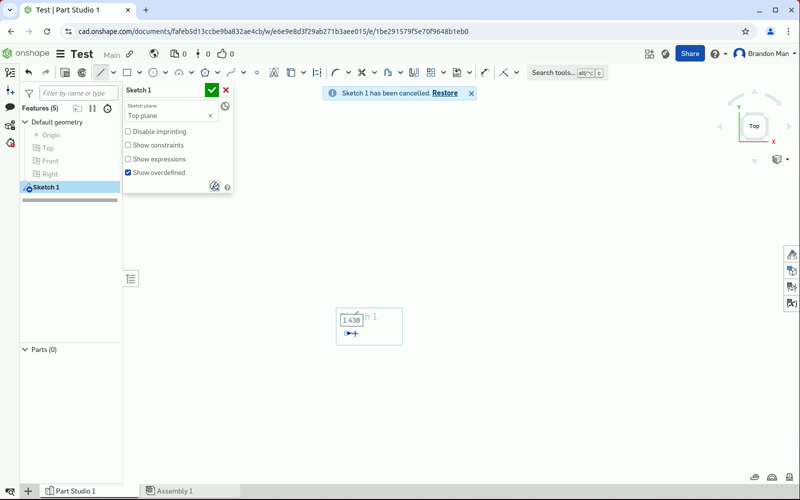
mouse_move(355, 250)
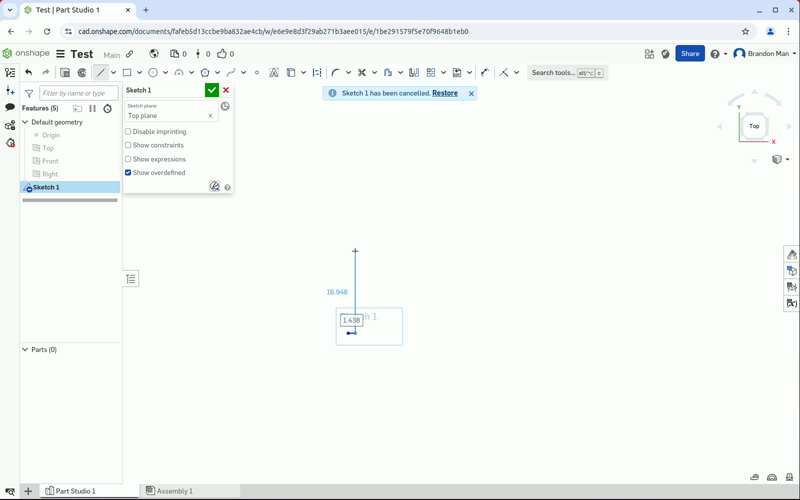
click(355, 250)
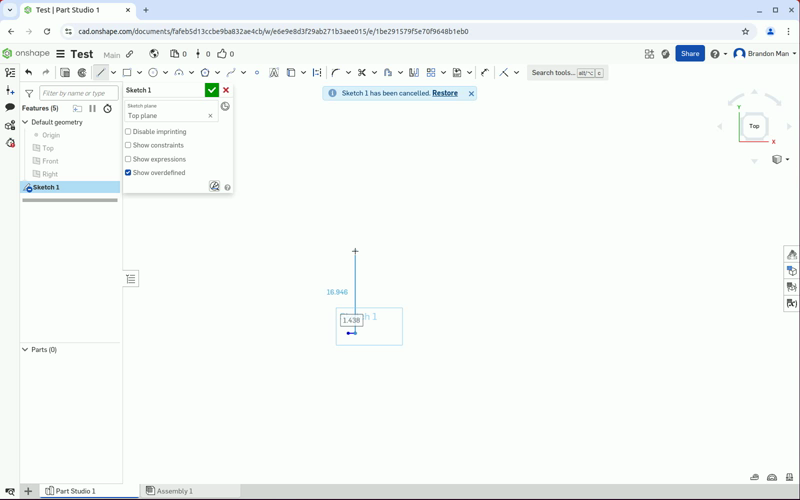
key_up(shift)
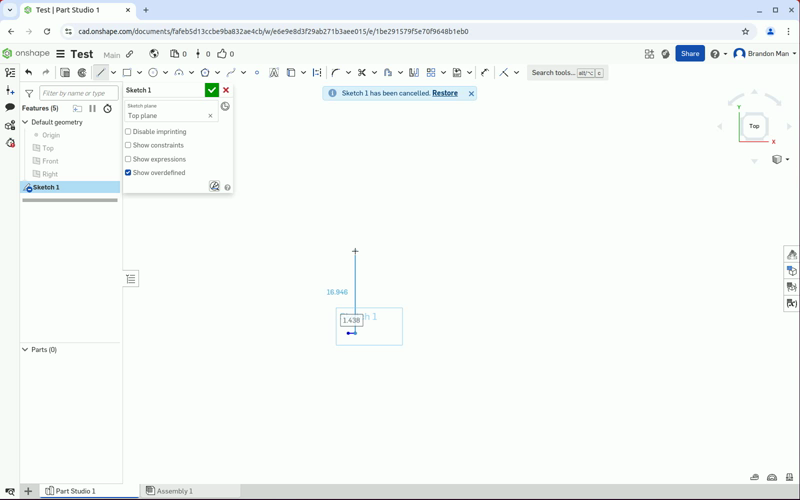
key_down(shift)
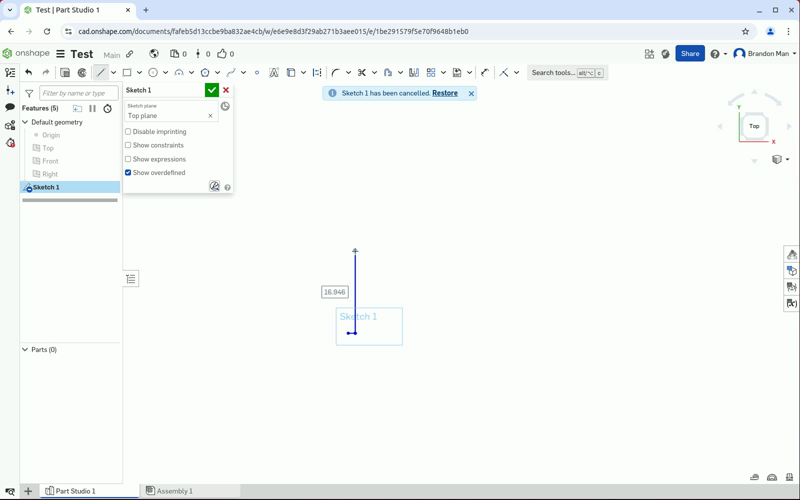
mouse_move(385, 250)
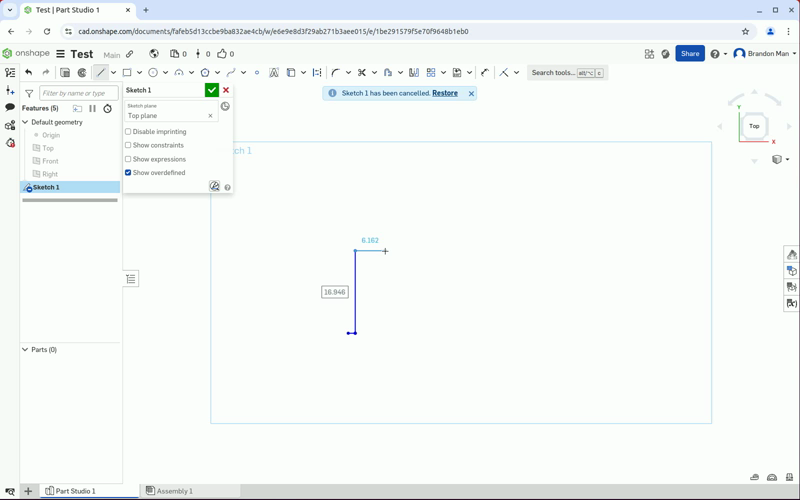
mouse_move(355, 236)
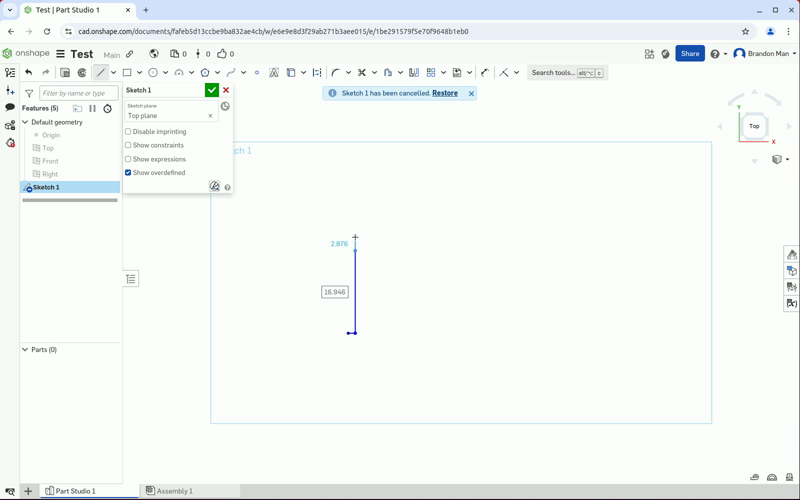
click(355, 236)
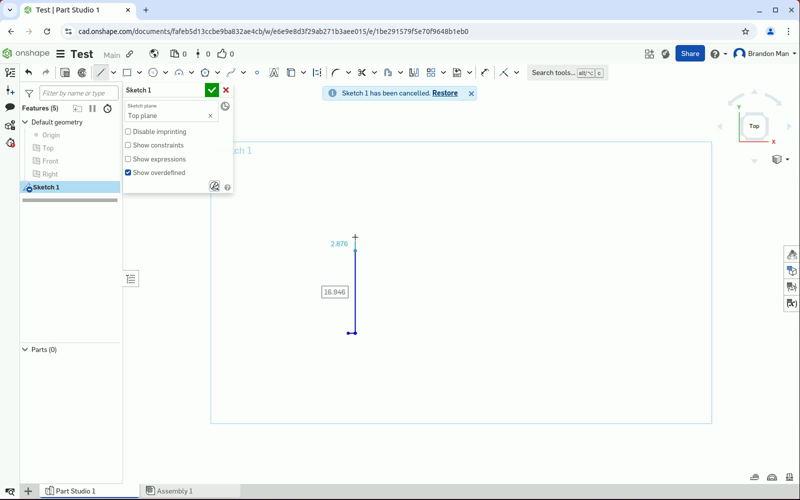
key_up(shift)
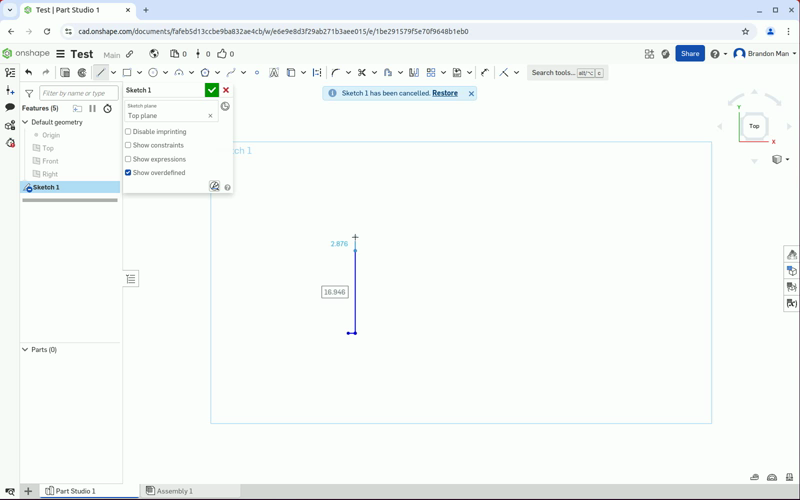
key_down(shift)
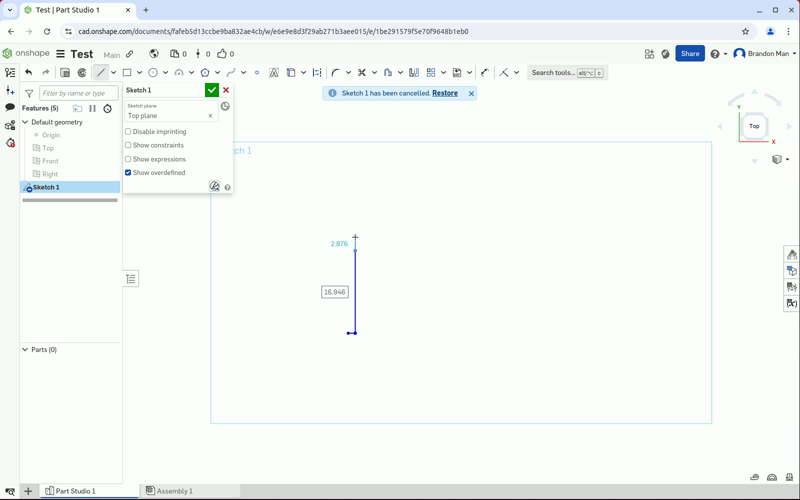
mouse_move(564, 236)
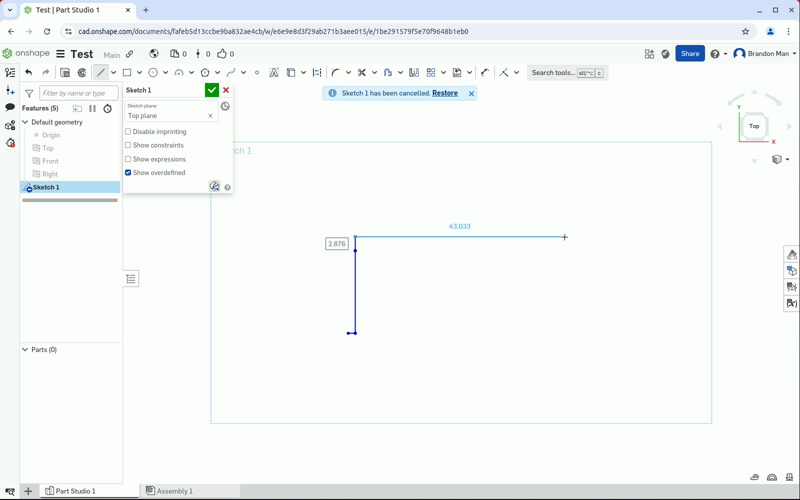
click(564, 236)
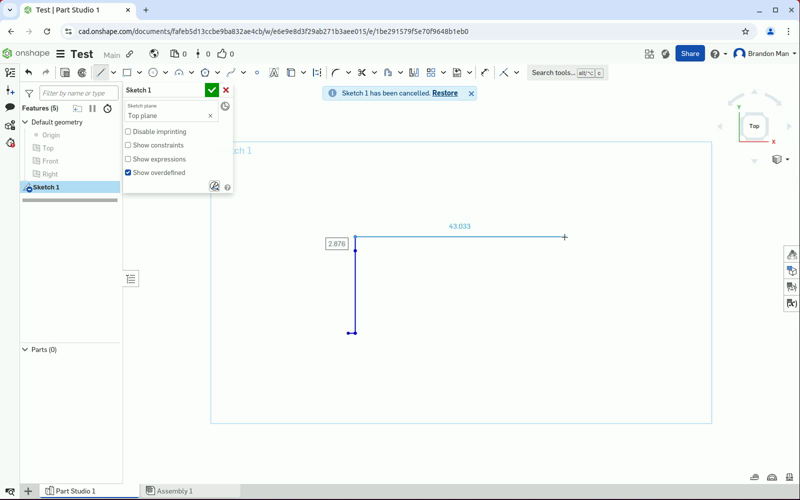
key_up(shift)
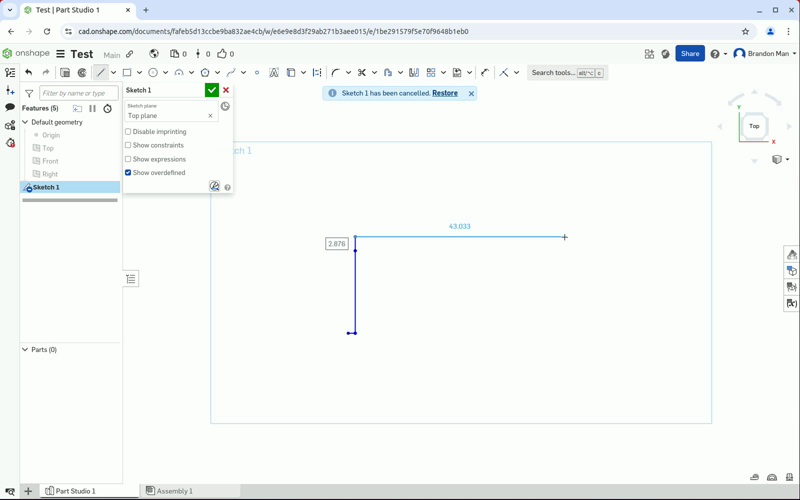
key_down(shift)
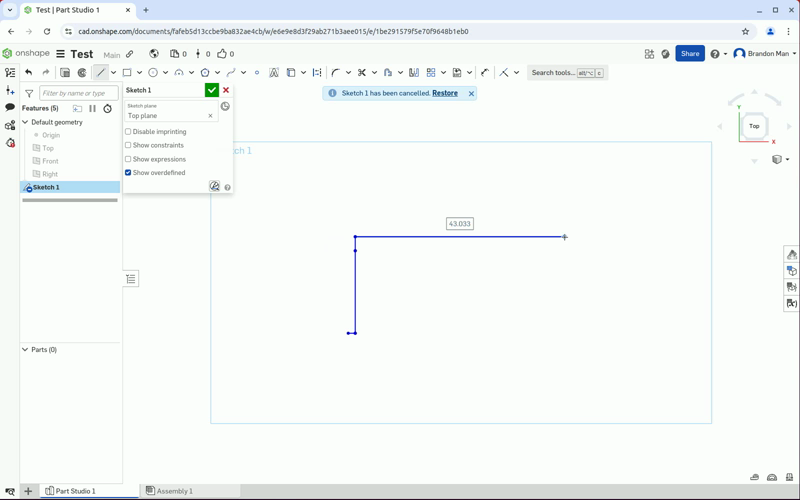
mouse_move(589, 236)
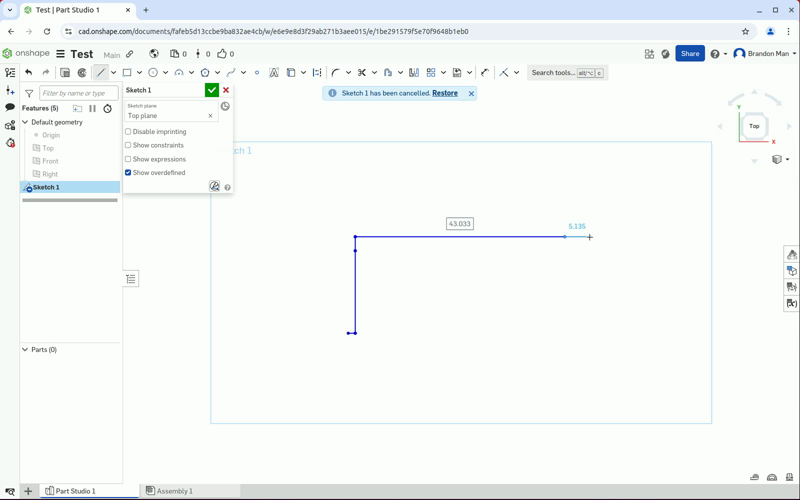
mouse_move(564, 250)
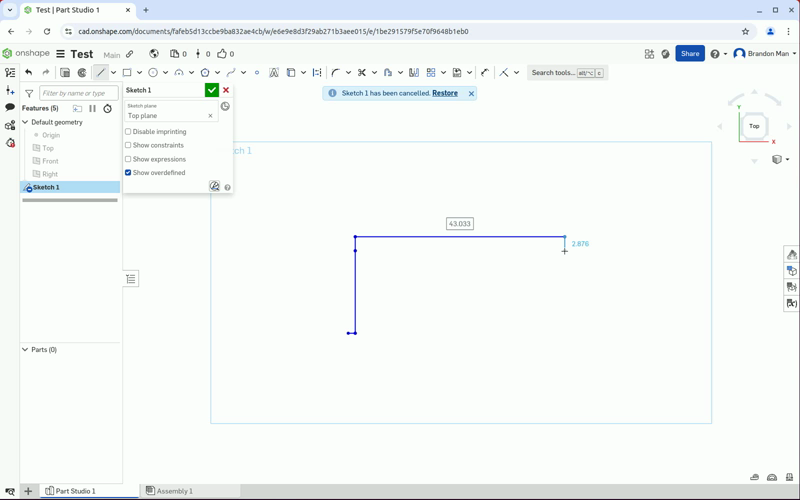
click(564, 250)
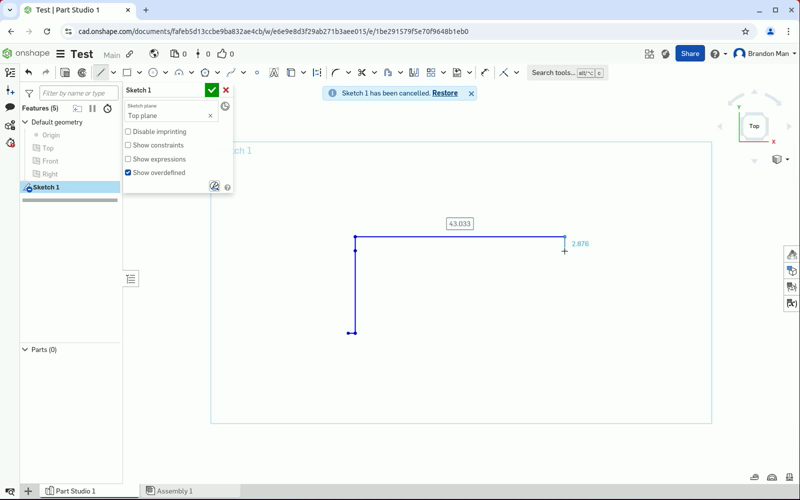
key_up(shift)
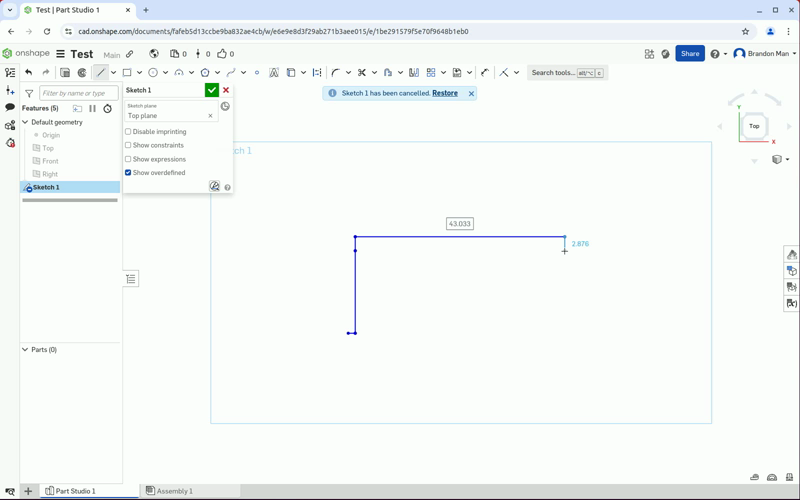
key_down(shift)
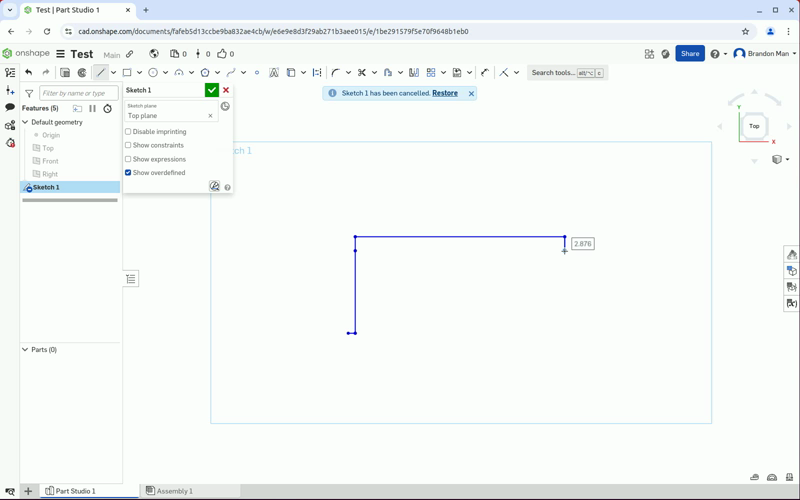
mouse_move(564, 333)
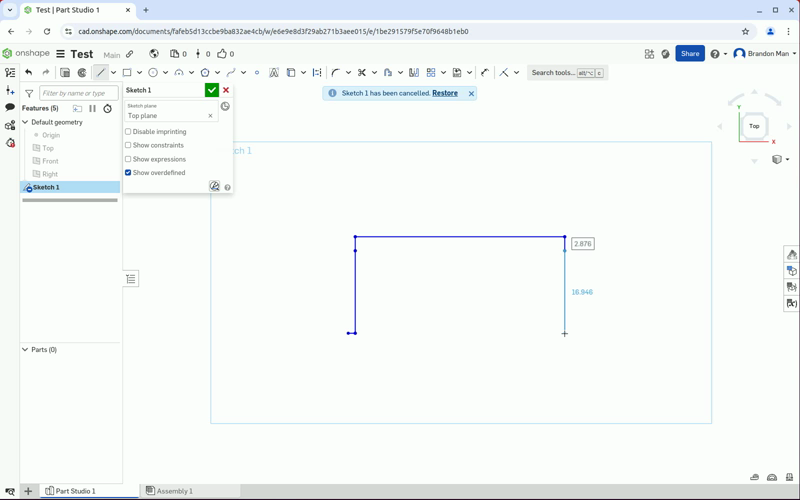
click(564, 333)
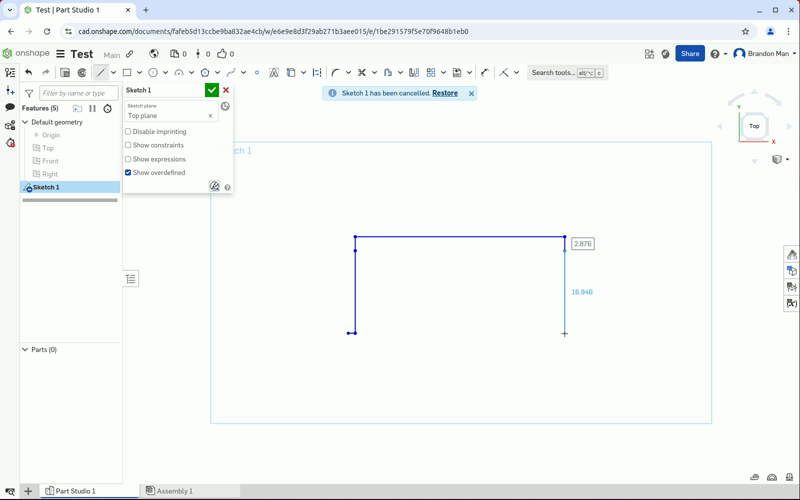
key_up(shift)
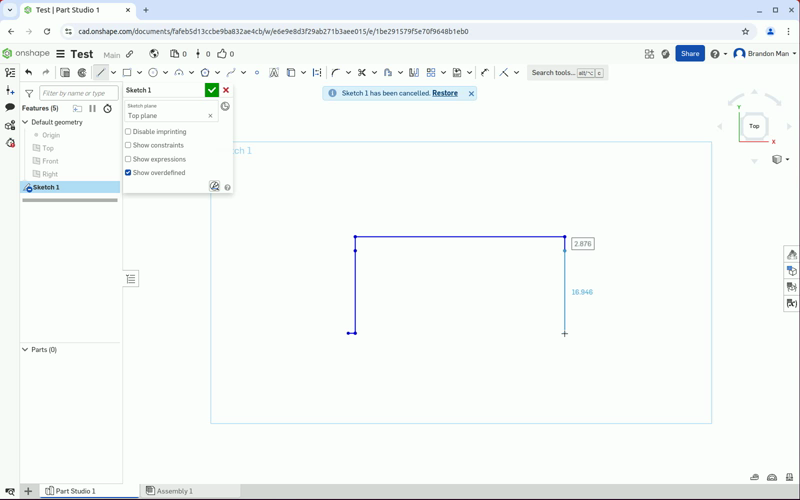
key_down(shift)
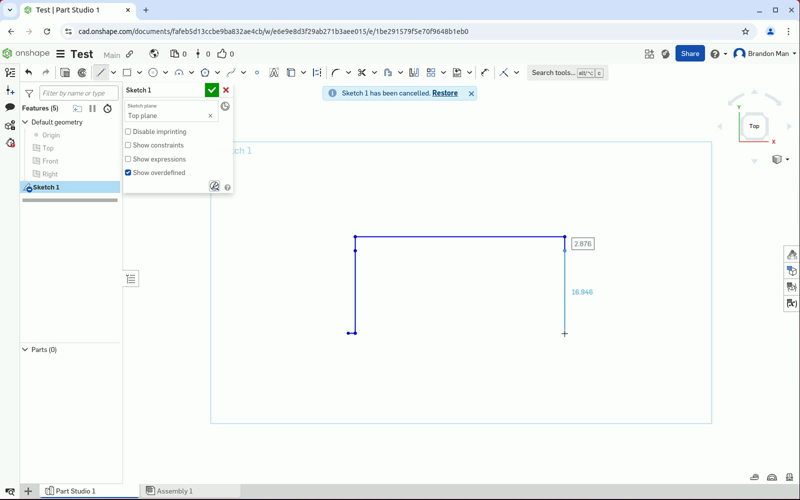
mouse_move(589, 333)
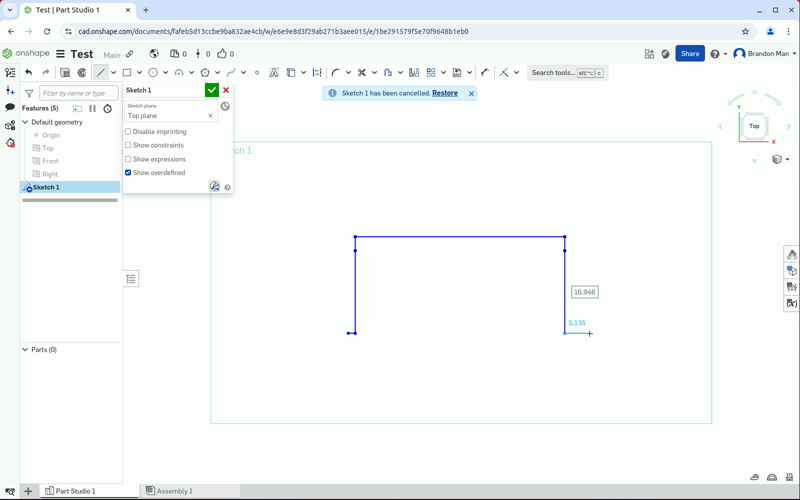
mouse_move(572, 333)
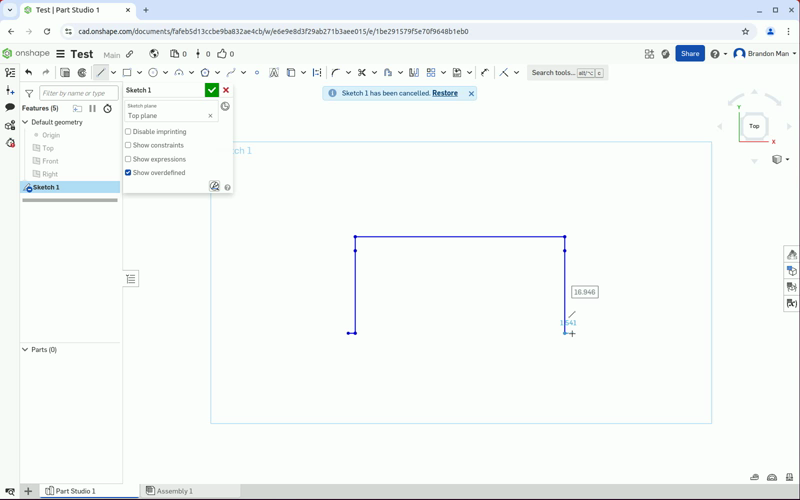
scroll(6)
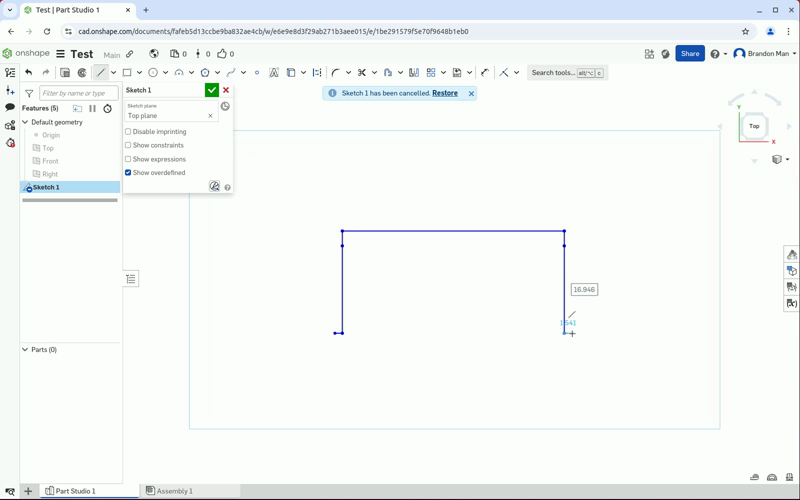
scroll(6)
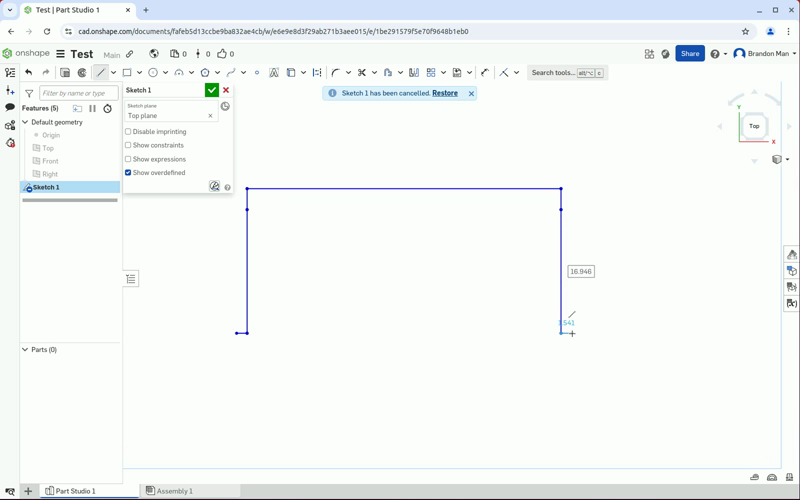
scroll(6)
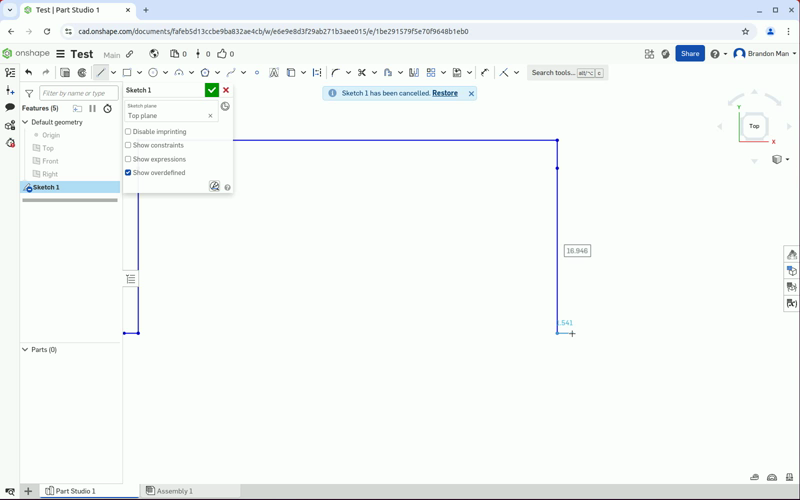
scroll(6)
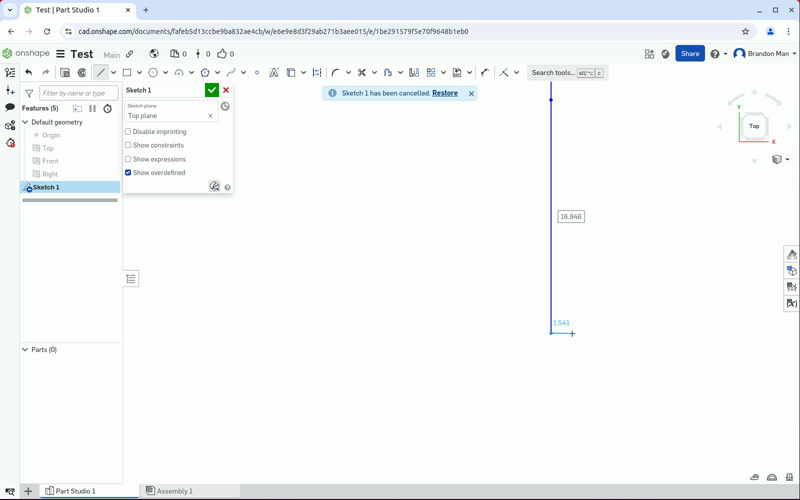
scroll(6)
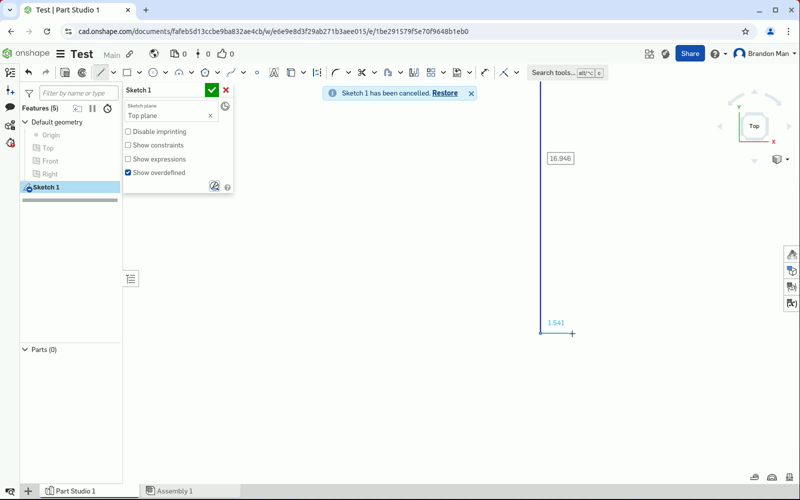
scroll(6)
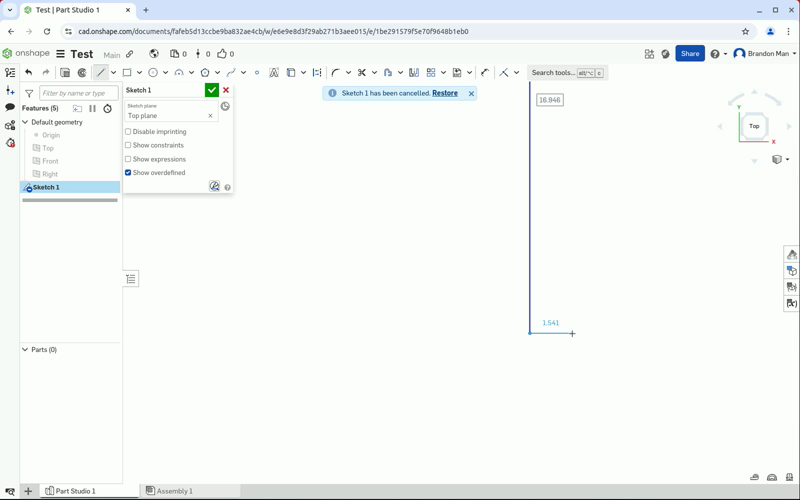
scroll(6)
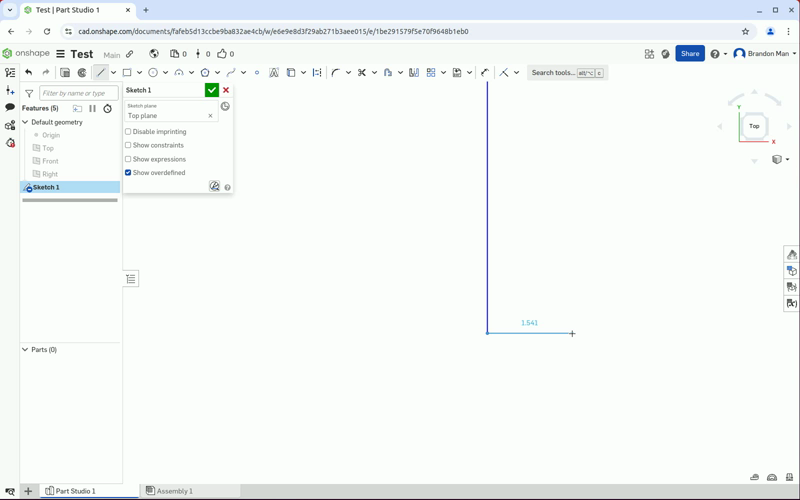
click(572, 333)
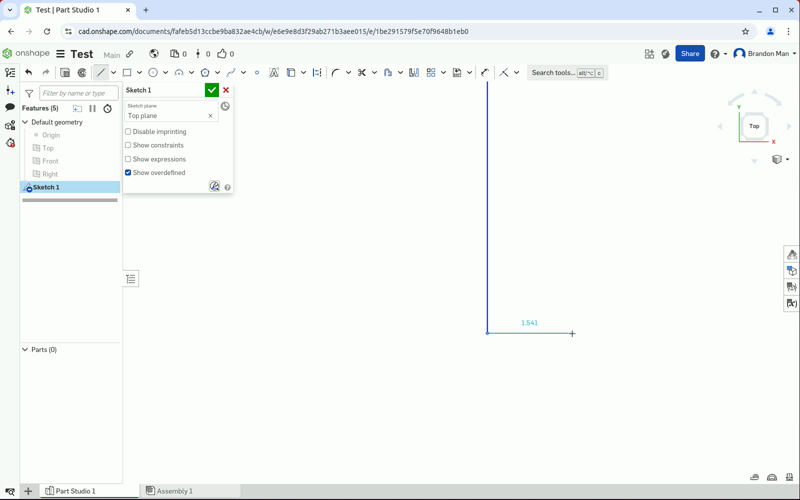
scroll(-6)
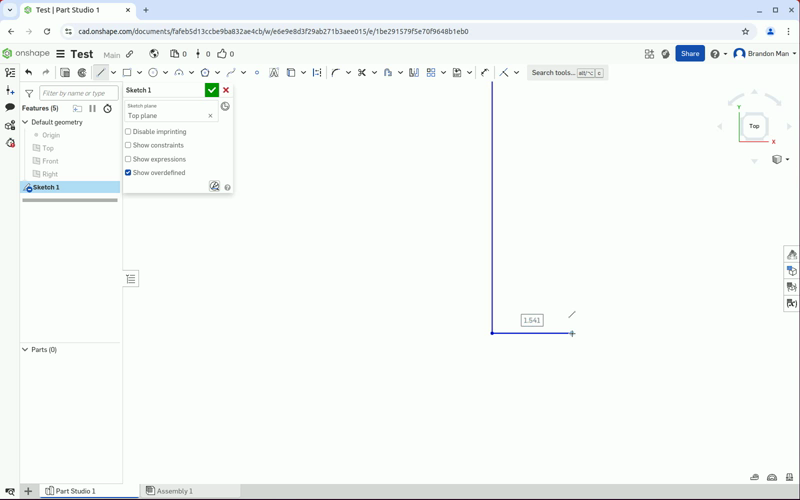
scroll(-6)
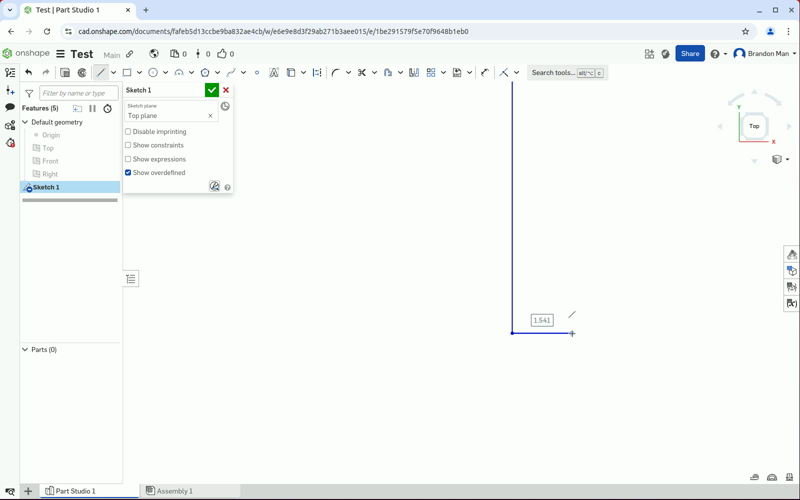
scroll(-6)
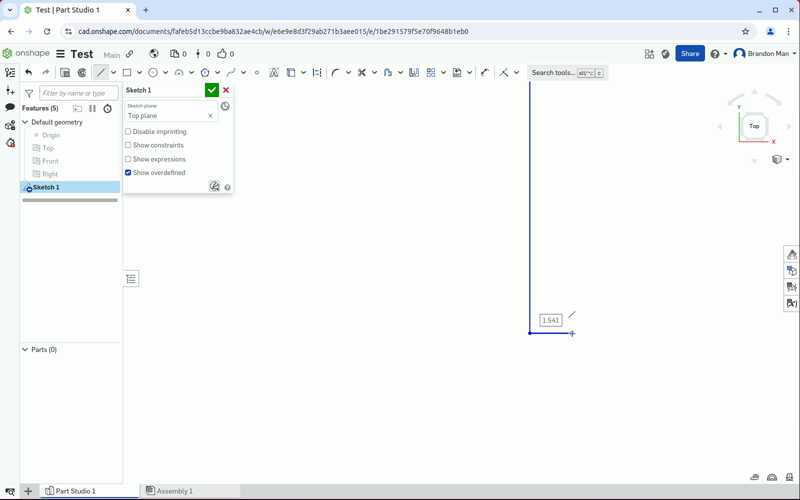
scroll(-6)
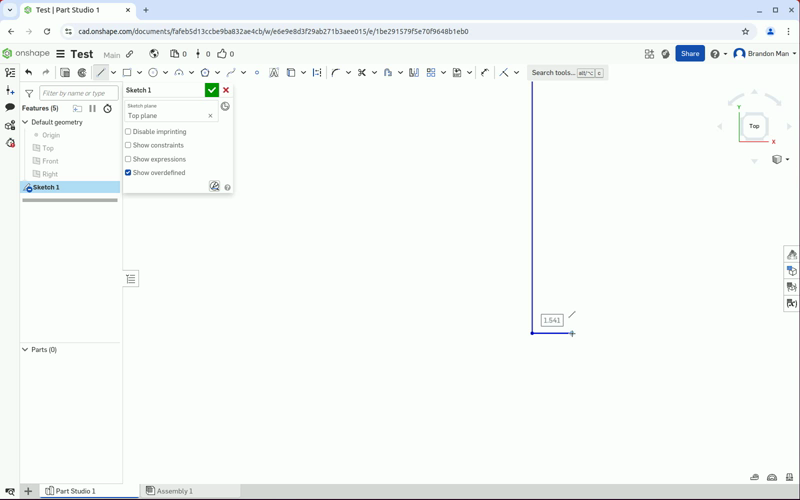
scroll(-6)
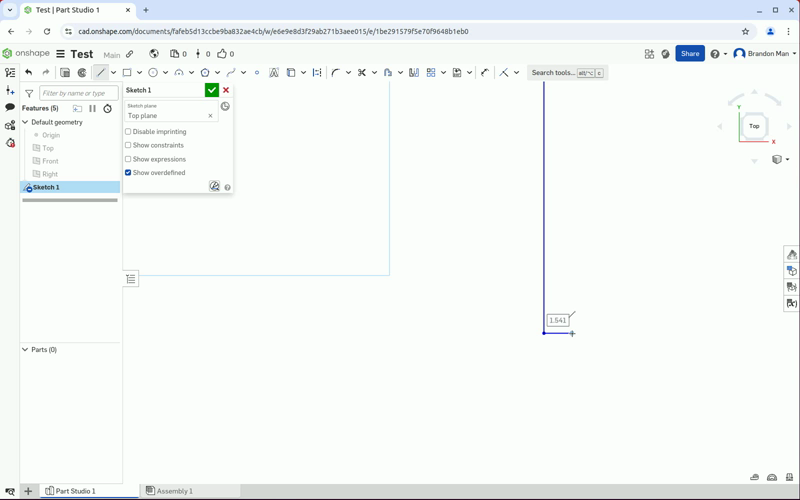
scroll(-6)
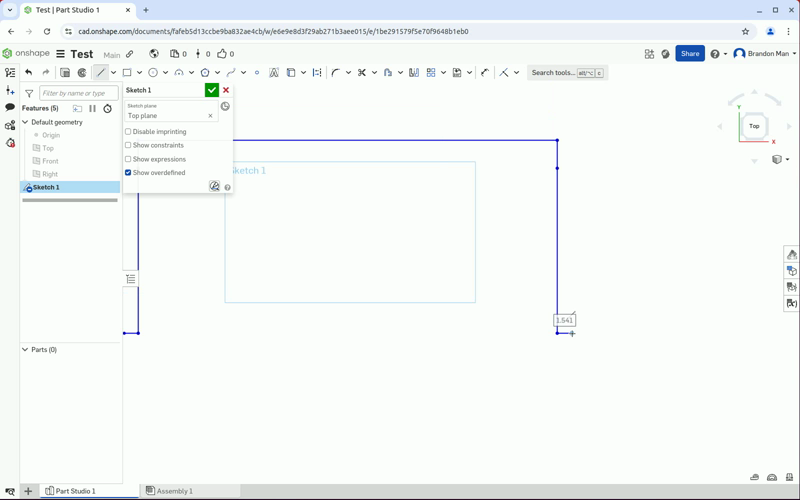
scroll(-6)
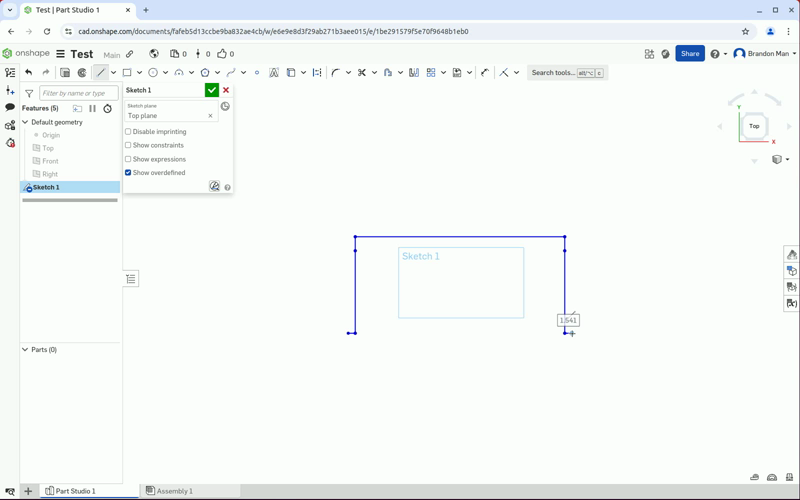
key_up(shift)
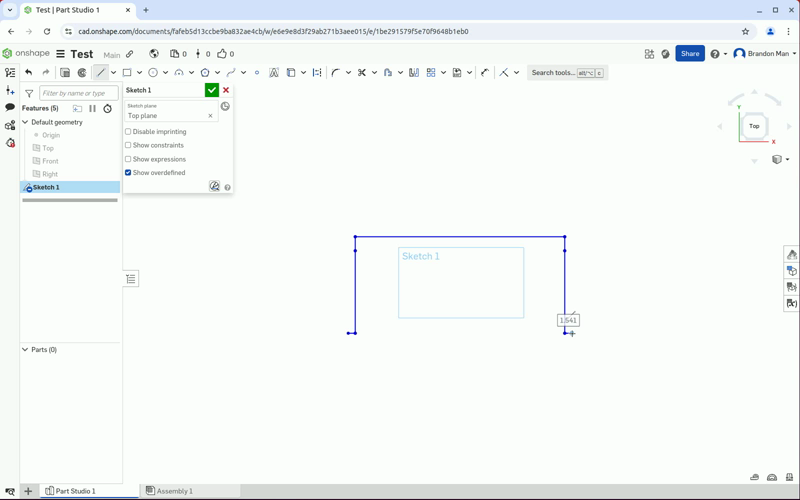
key_down(shift)
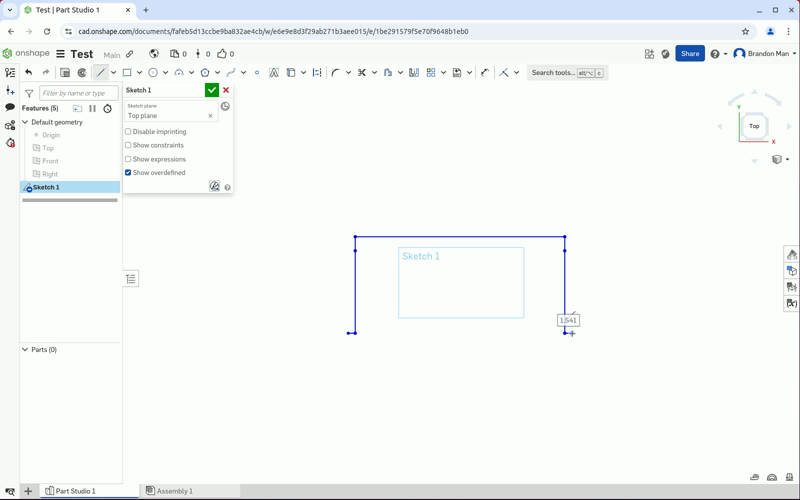
mouse_move(572, 243)
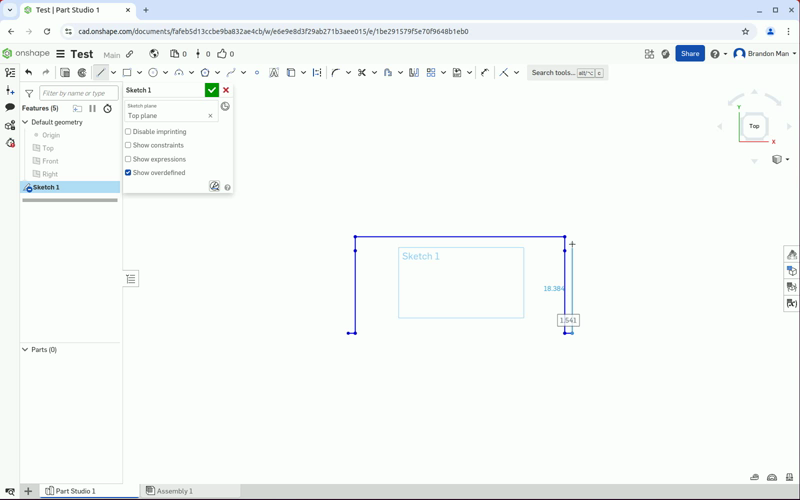
click(572, 243)
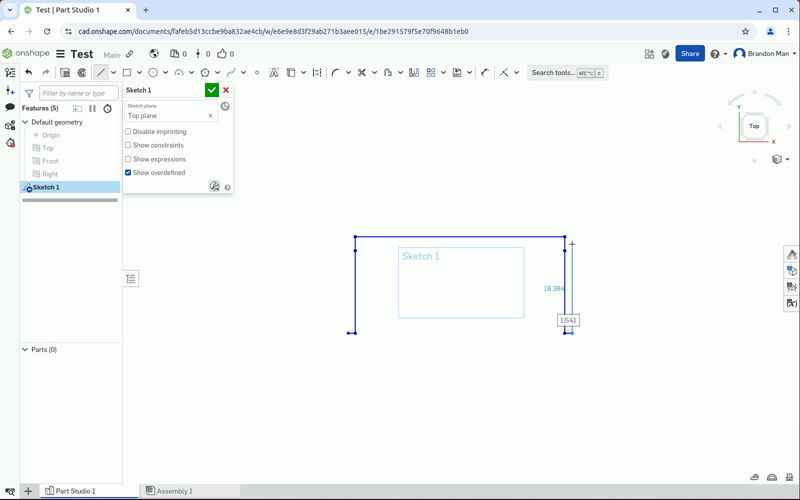
key_up(shift)
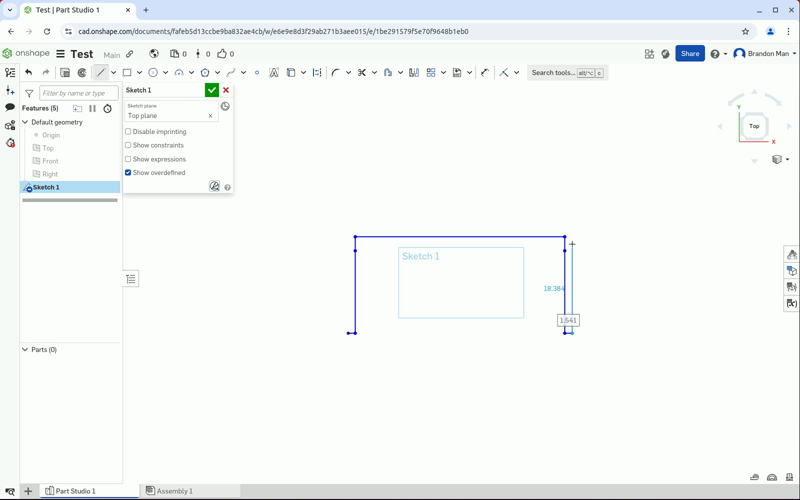
key_down(shift)
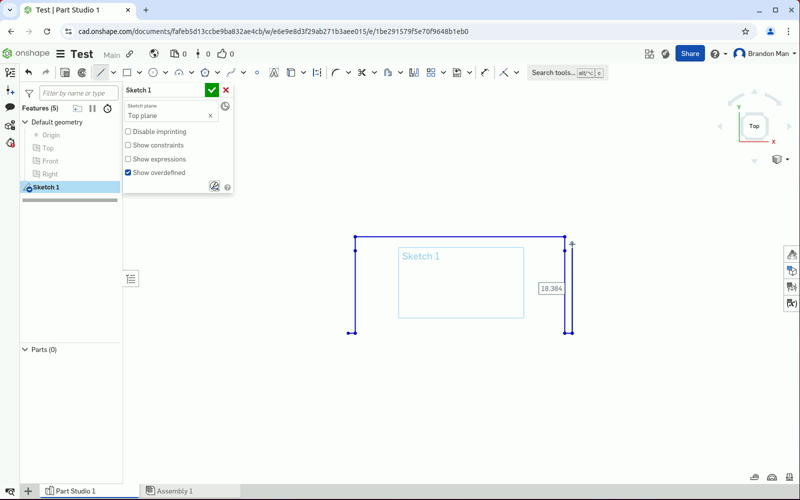
mouse_move(589, 243)
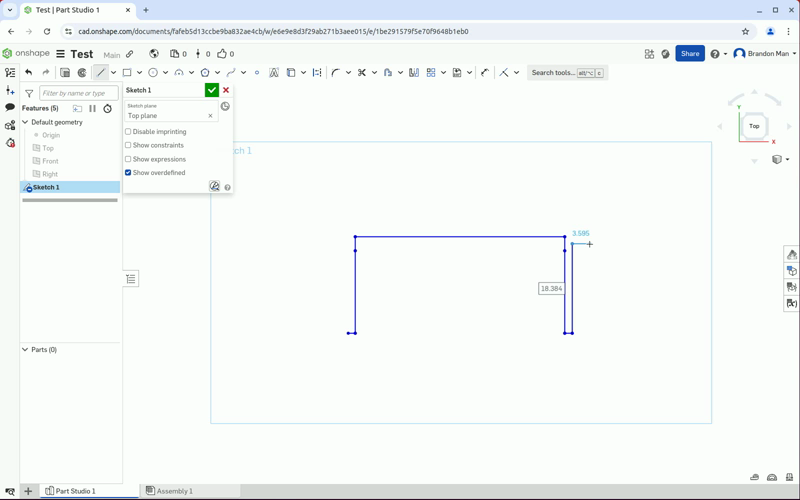
mouse_move(572, 231)
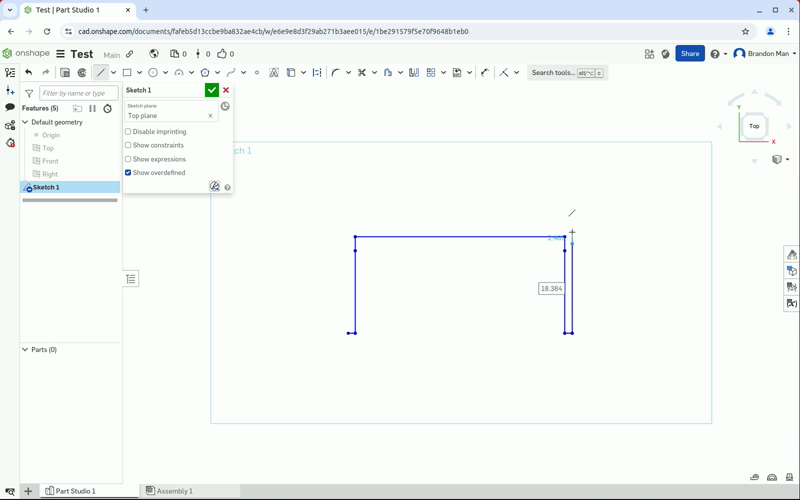
click(572, 231)
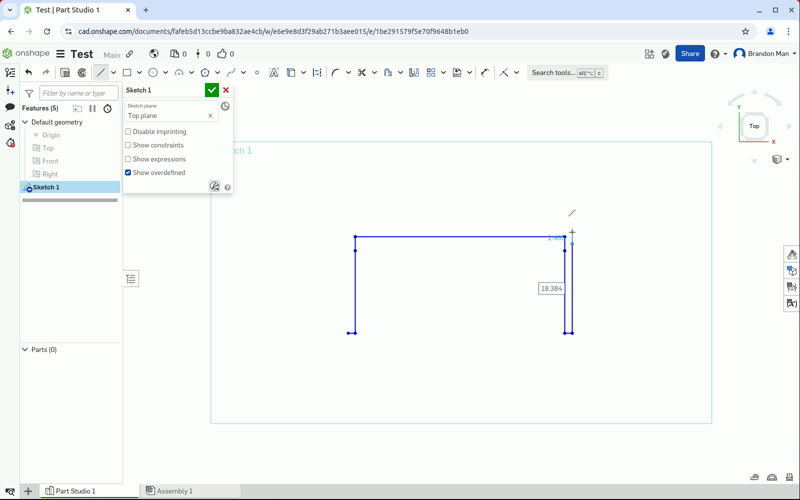
key_up(shift)
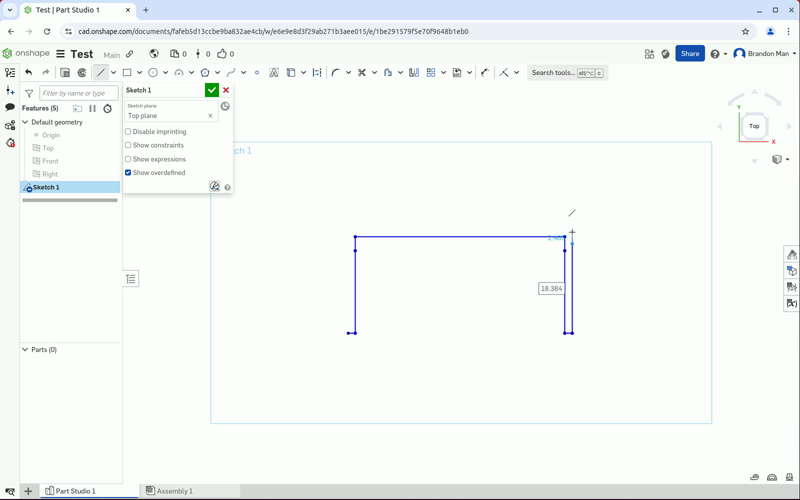
key_down(shift)
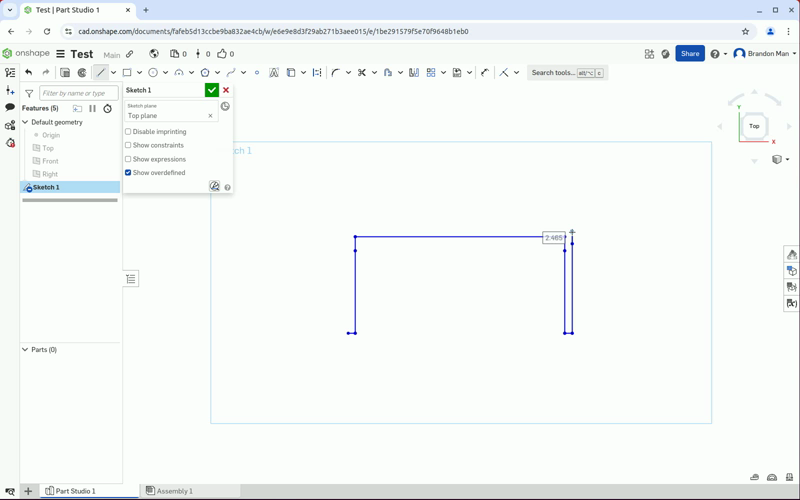
mouse_move(348, 231)
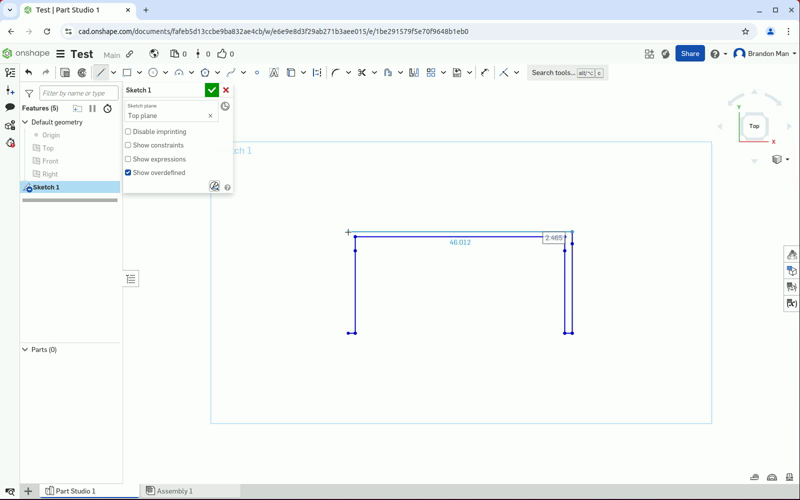
click(348, 231)
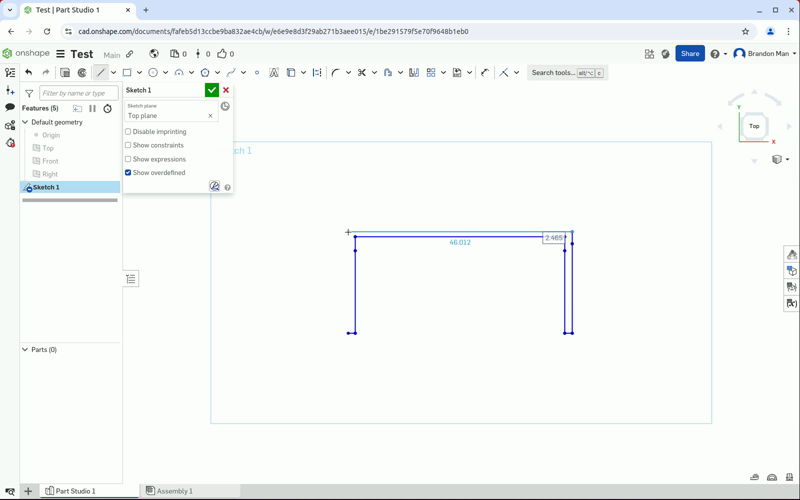
key_up(shift)
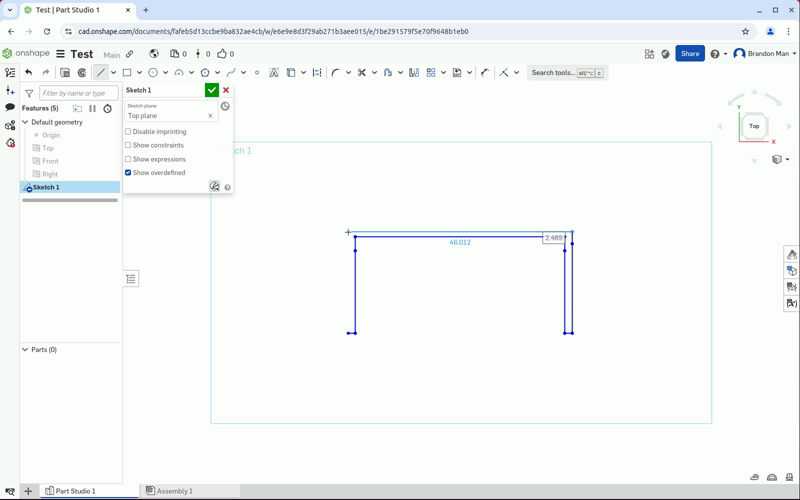
key_down(shift)
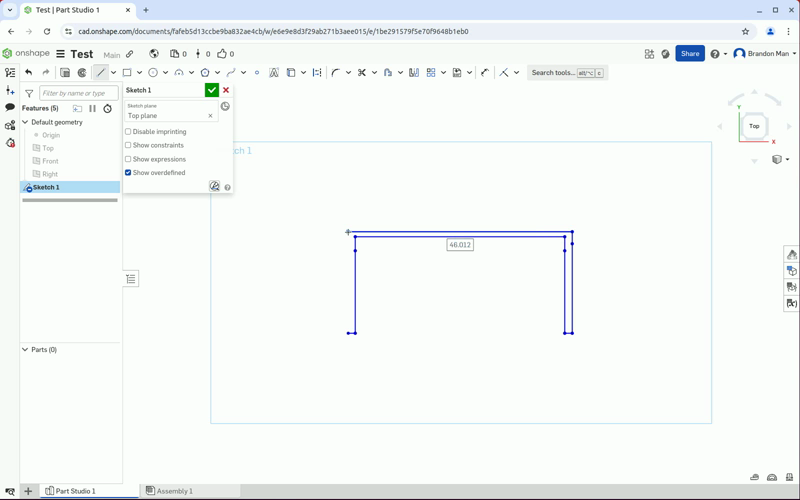
mouse_move(378, 231)
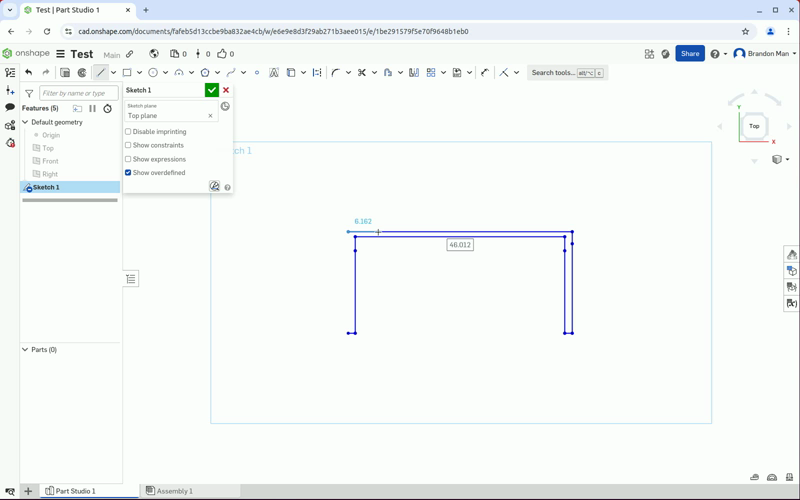
mouse_move(348, 243)
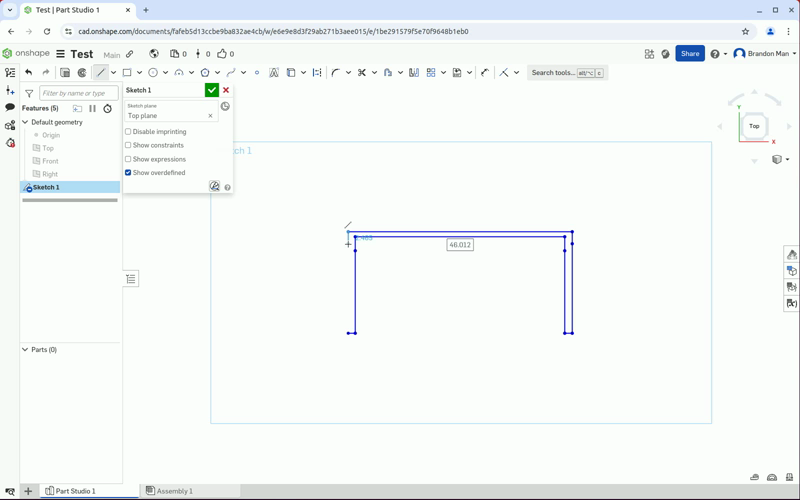
click(348, 243)
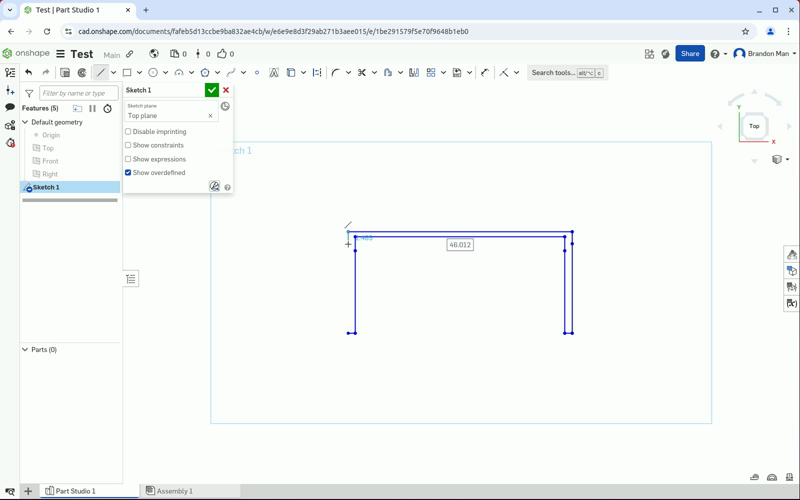
key_up(shift)
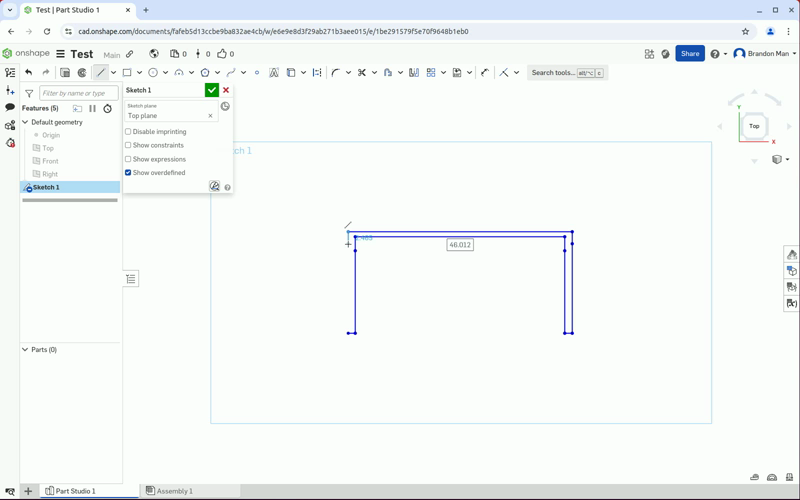
key_down(shift)
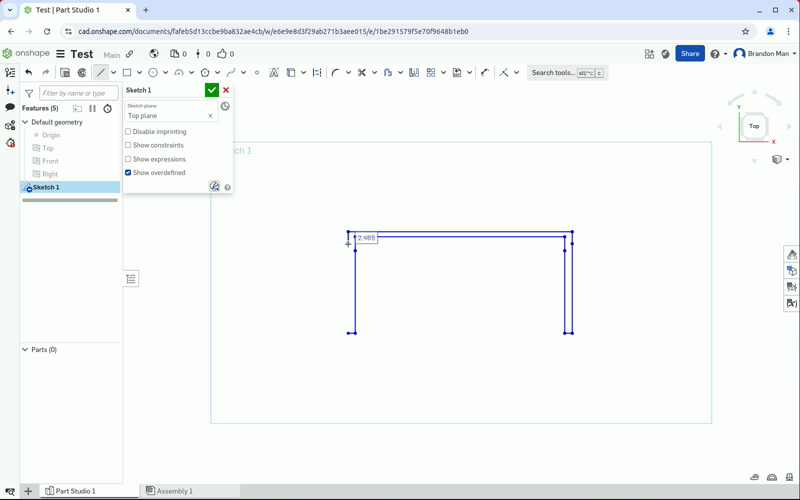
mouse_move(348, 333)
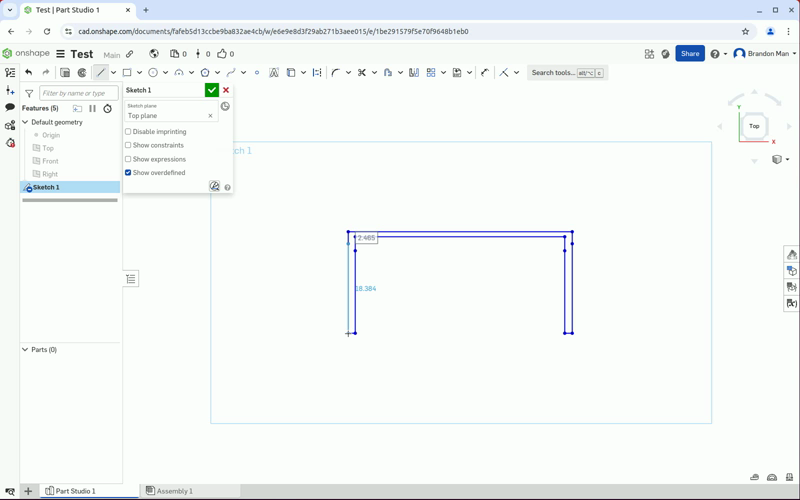
key_up(shift)
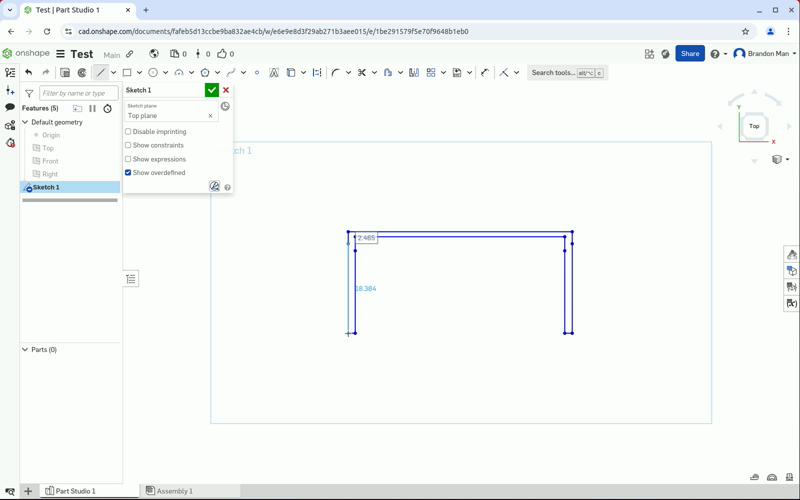
click(348, 333)
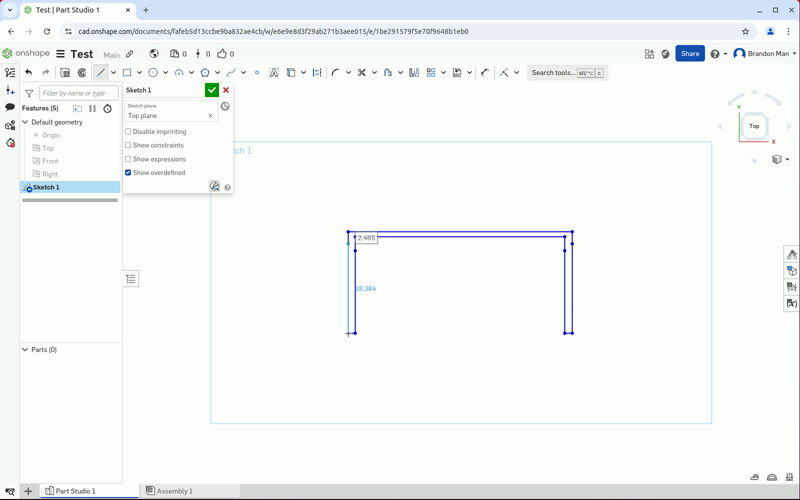
key(esc)
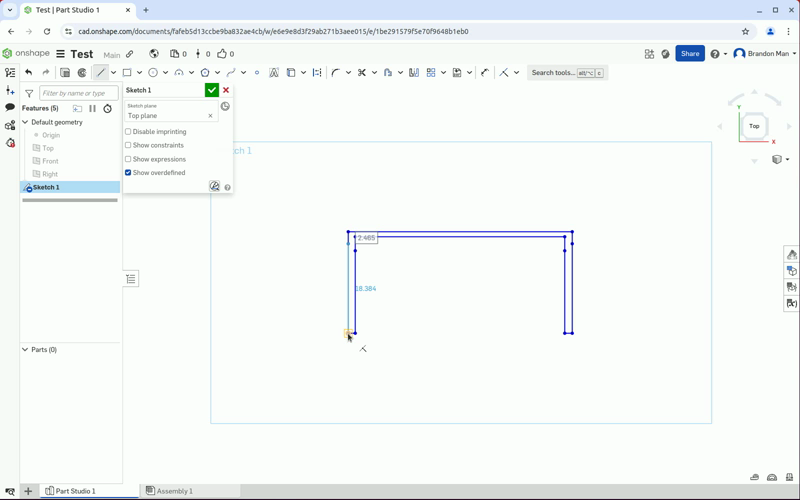
mouse_move(353, 284)
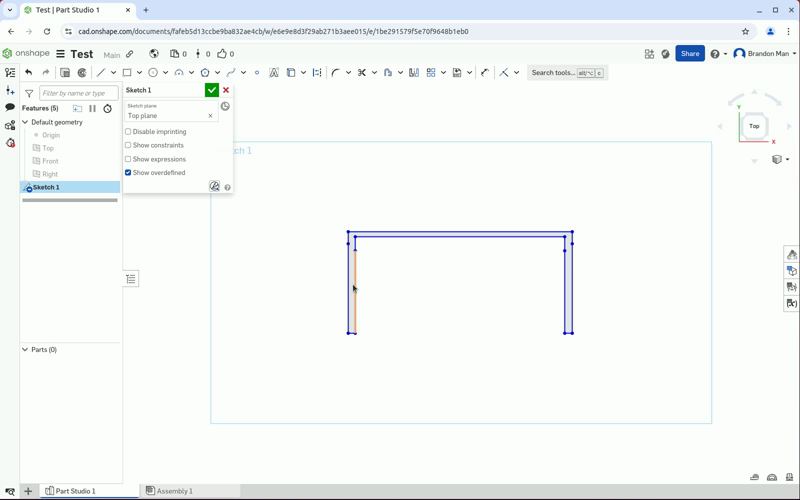
click(353, 284)
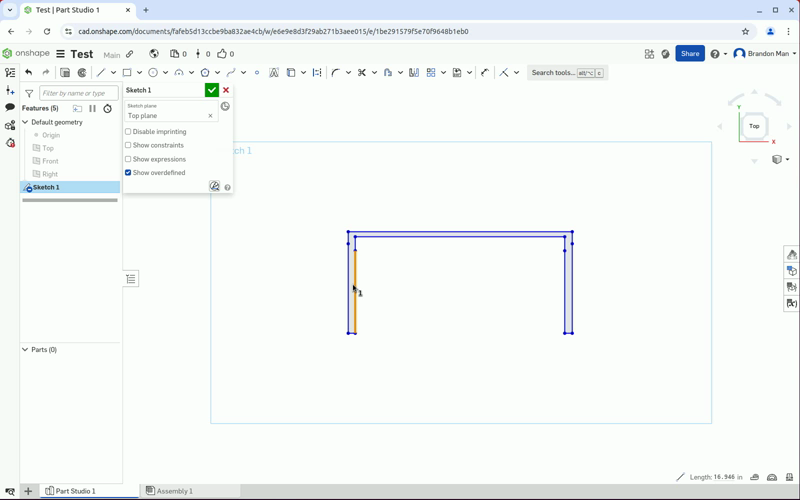
mouse_move(73, 352)
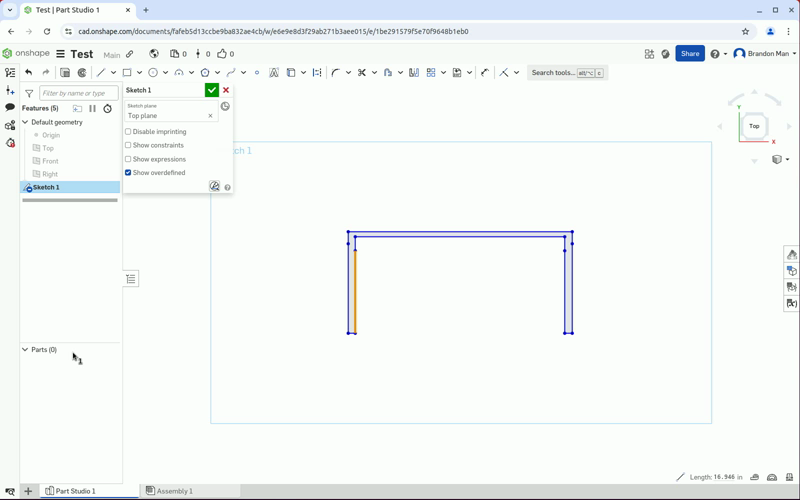
key(shift+y)
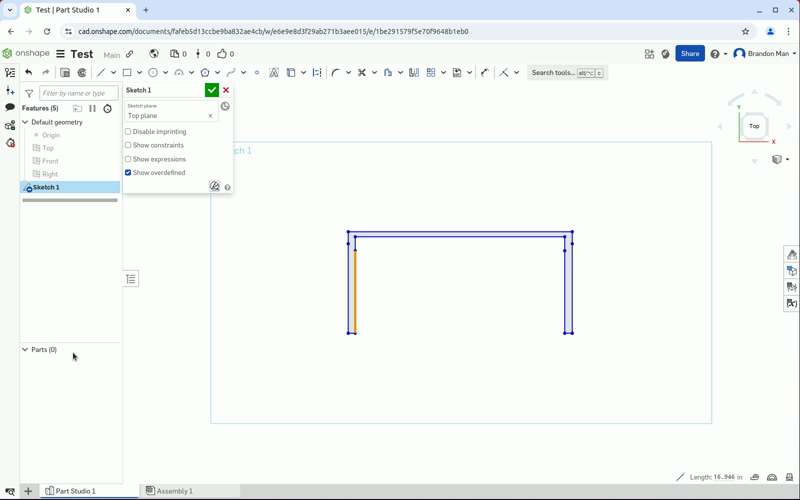
key(shift+e)
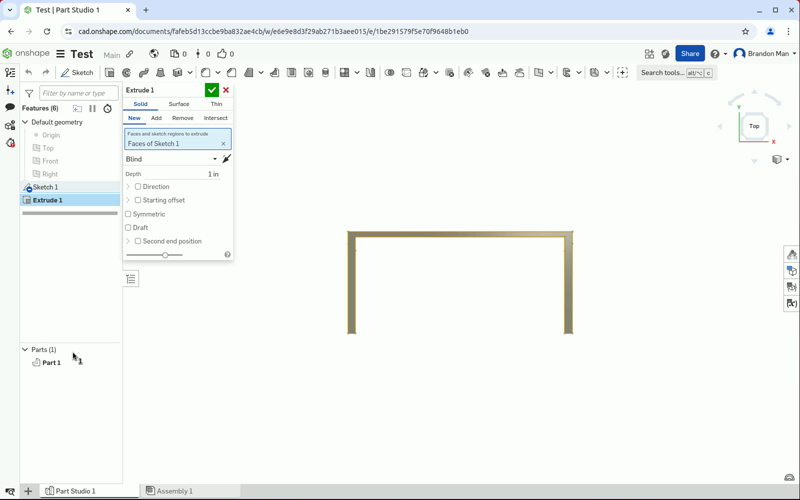
mouse_move(143, 106)
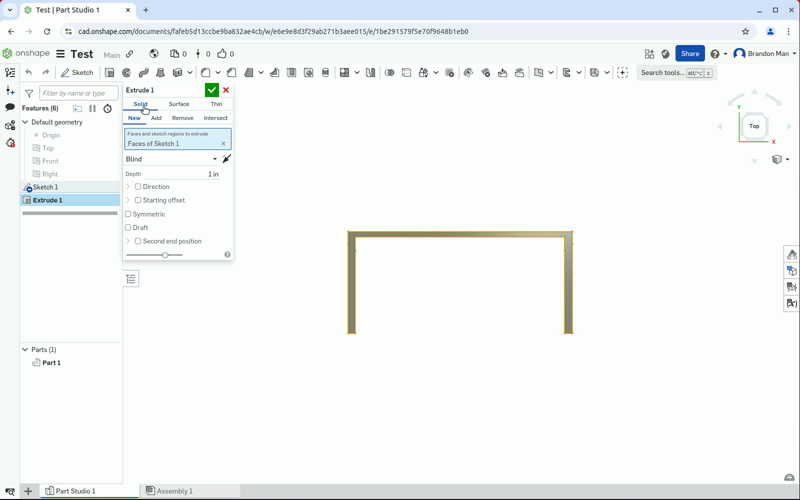
click(143, 106)
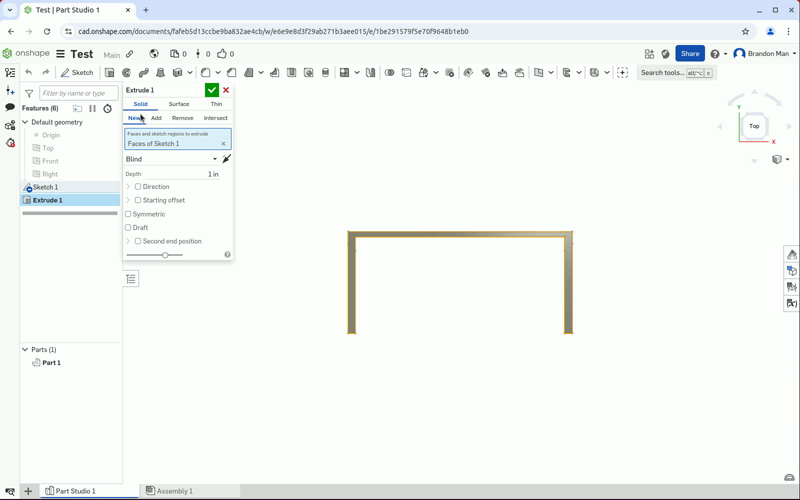
mouse_move(137, 120)
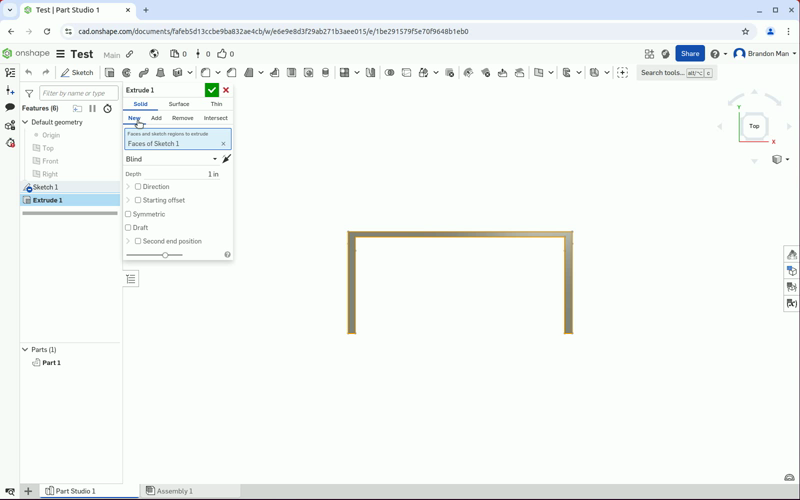
click(137, 120)
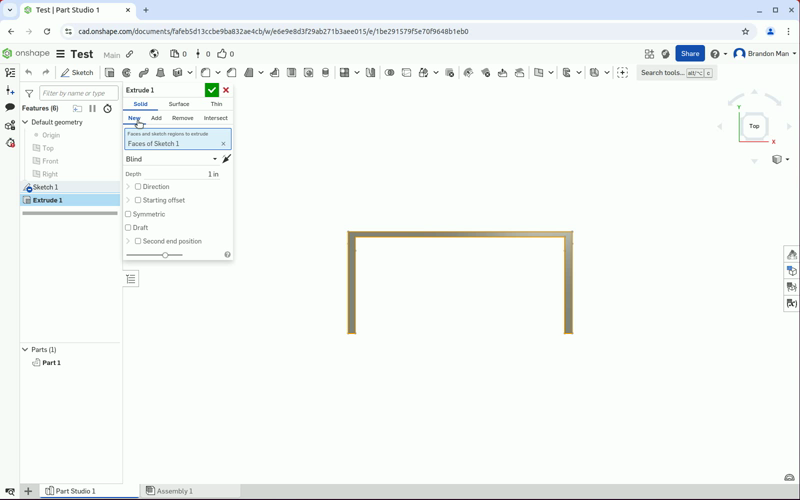
key(tab, 4)
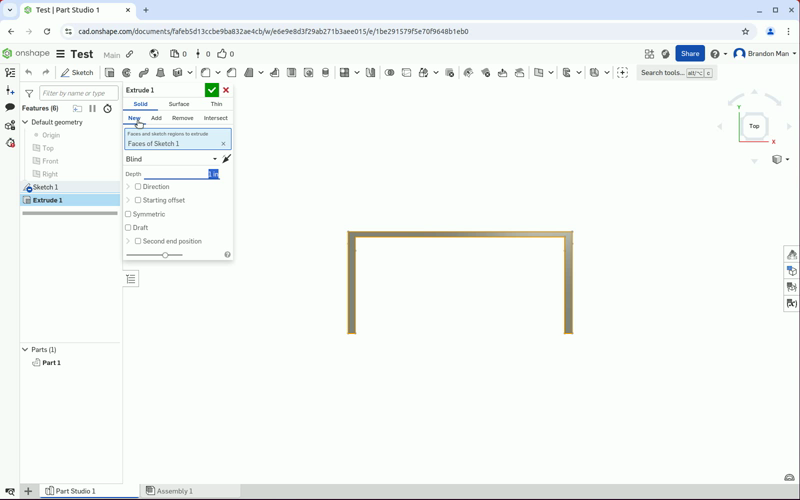
text(-0.963)
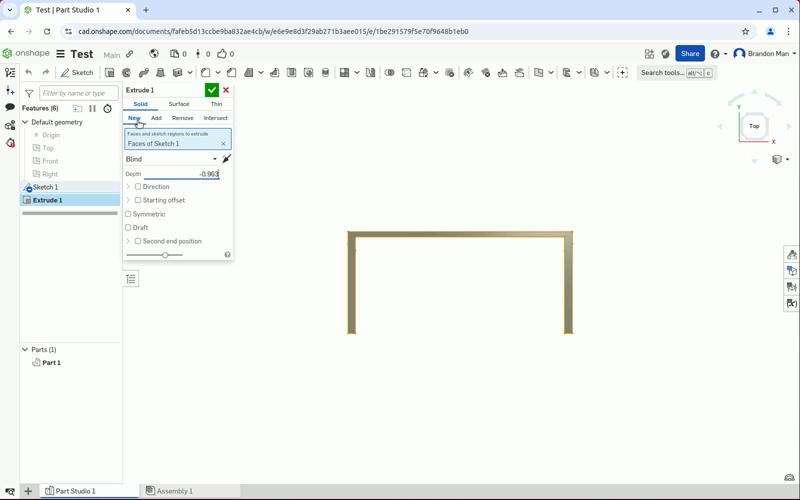
key(enter)
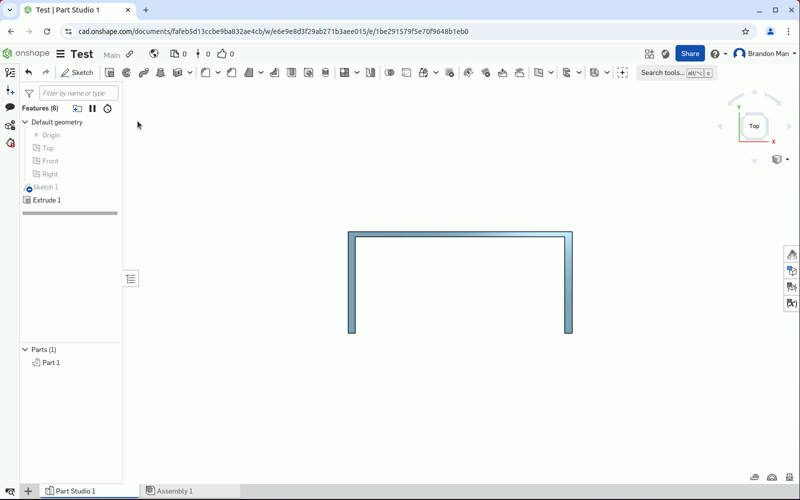
key(shift+h)
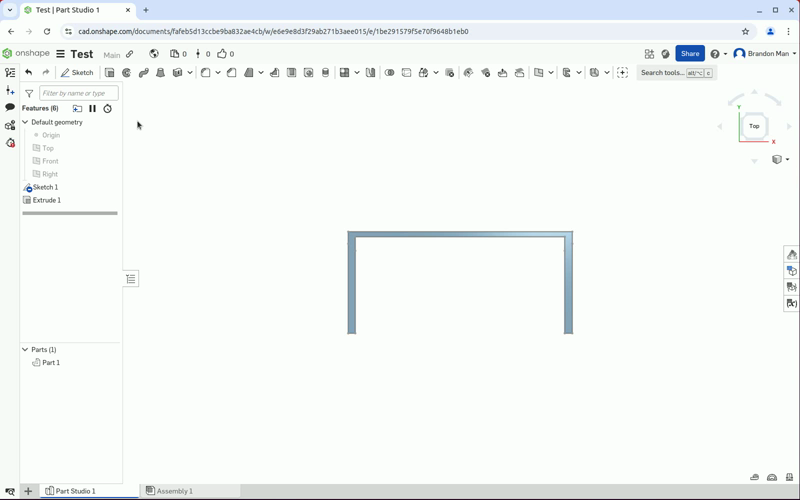
key(shift+h)
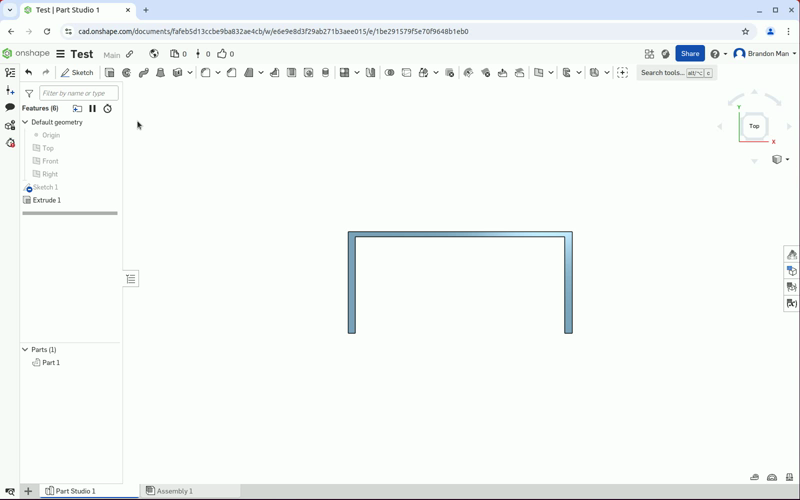
mouse_move(73, 189)
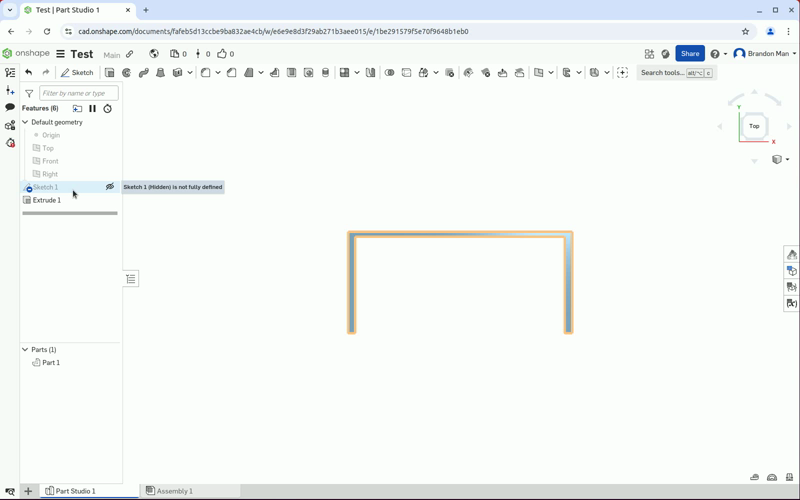
click(73, 189)
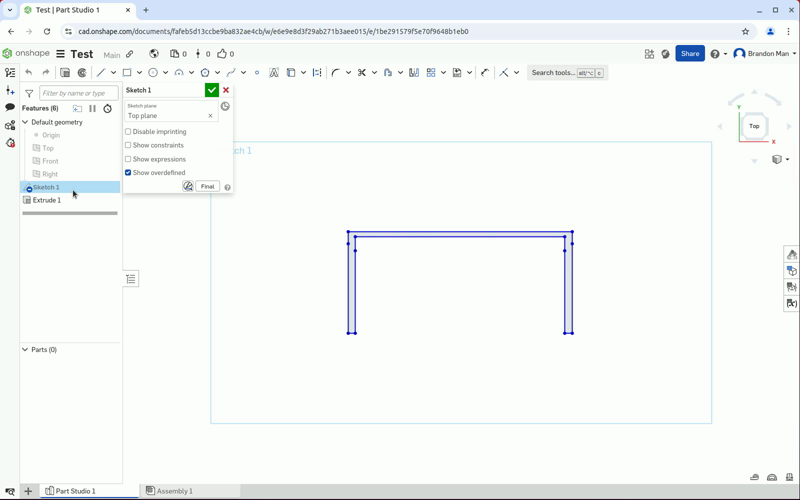
mouse_move(229, 92)
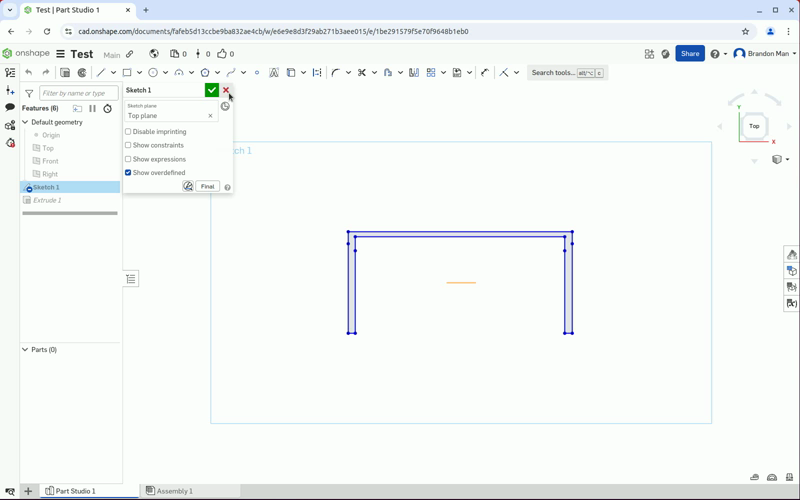
click(229, 92)
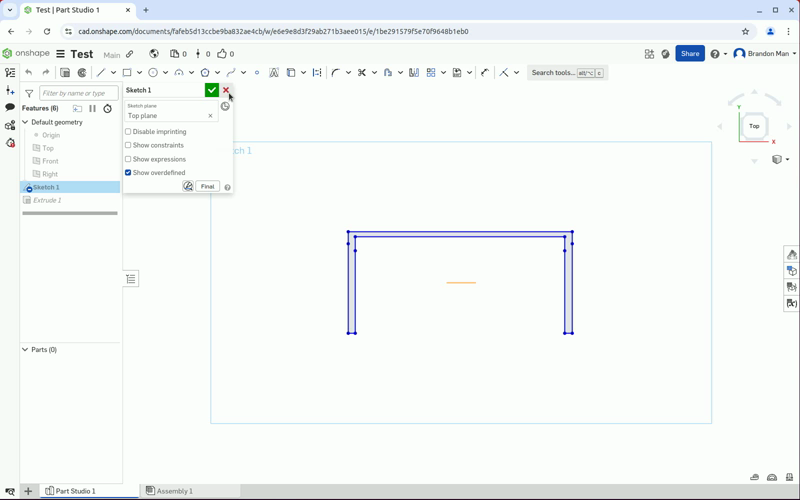
key(shift+s)
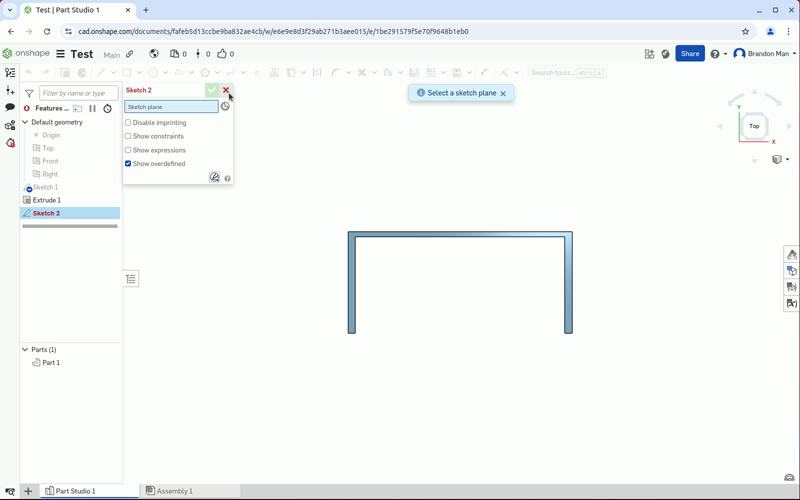
mouse_move(73, 150)
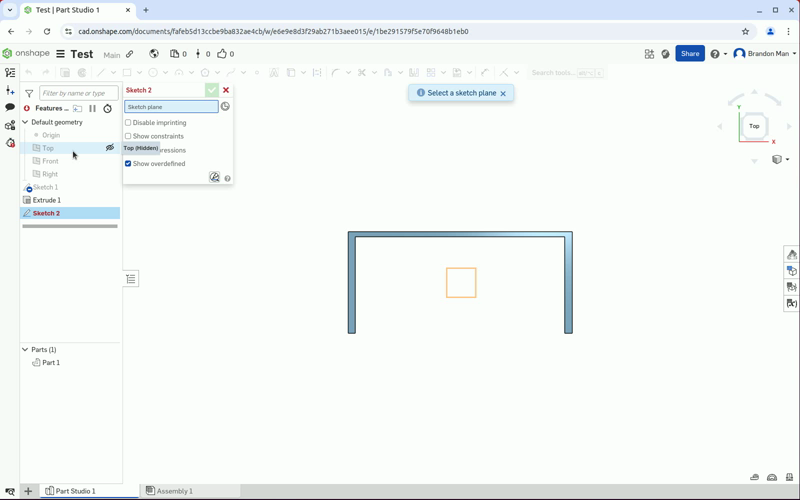
click(73, 150)
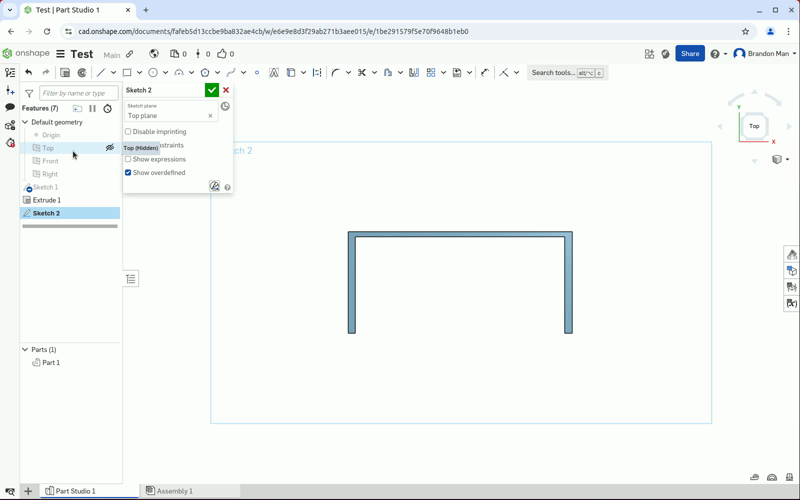
mouse_move(73, 352)
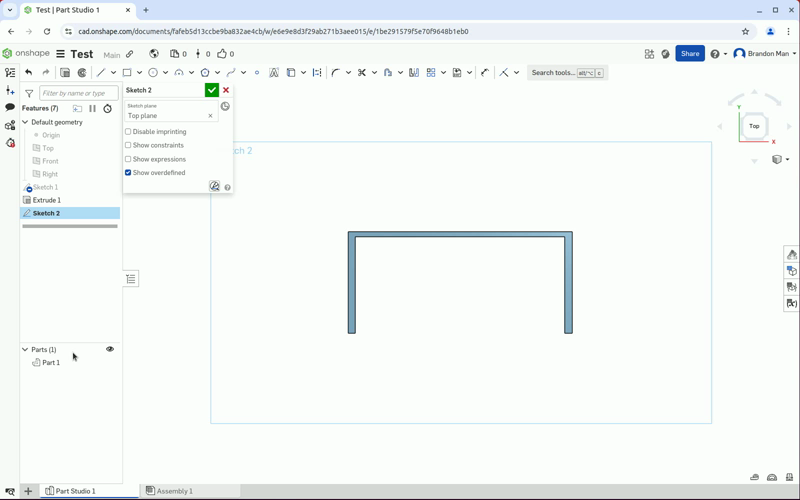
key(y)
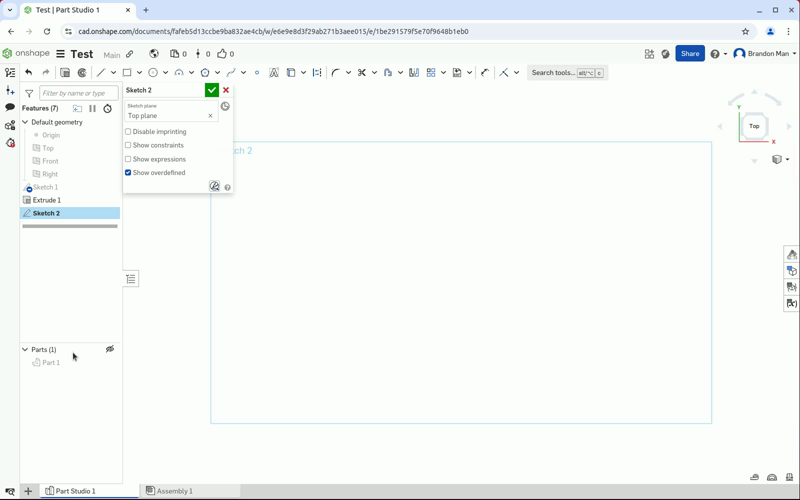
key(l)
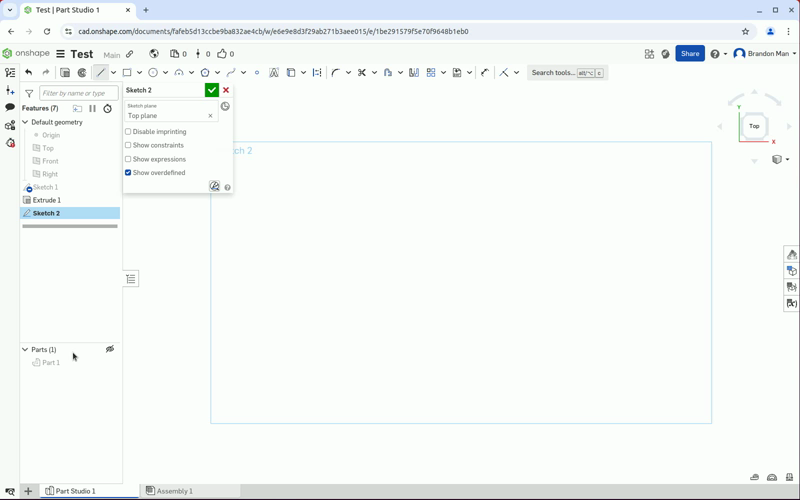
key_down(shift)
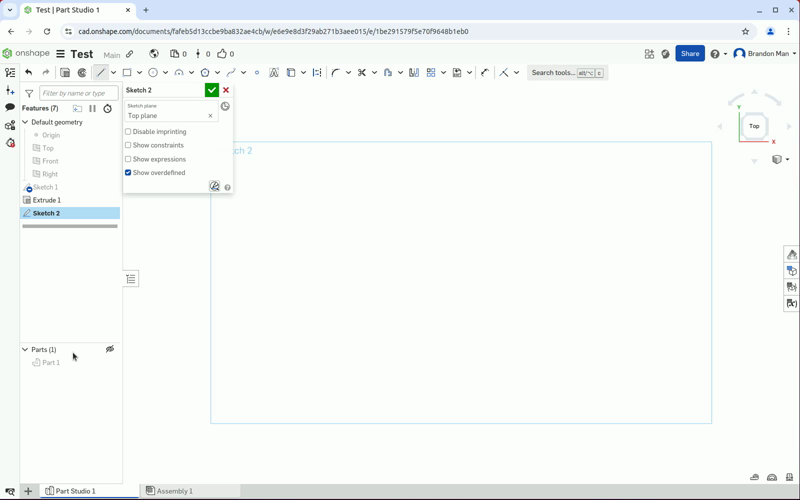
mouse_move(355, 333)
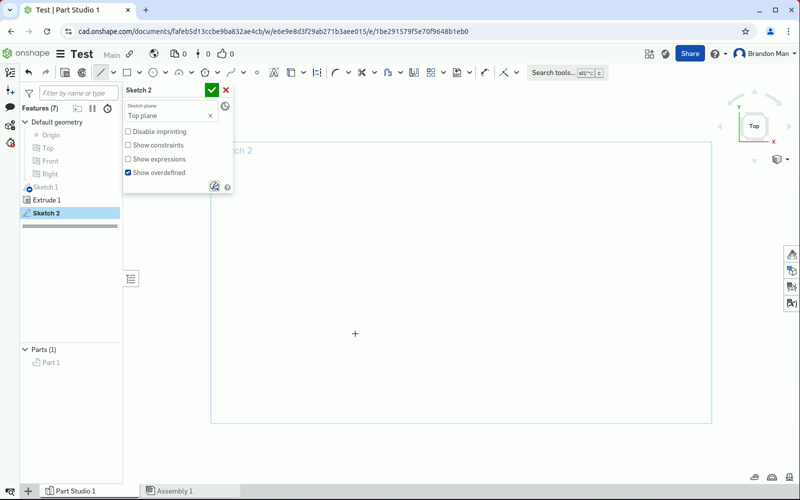
click(355, 333)
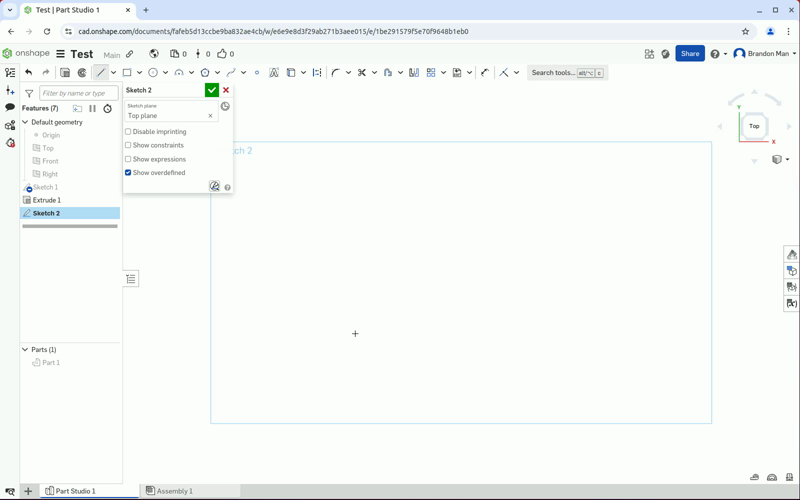
key_up(shift)
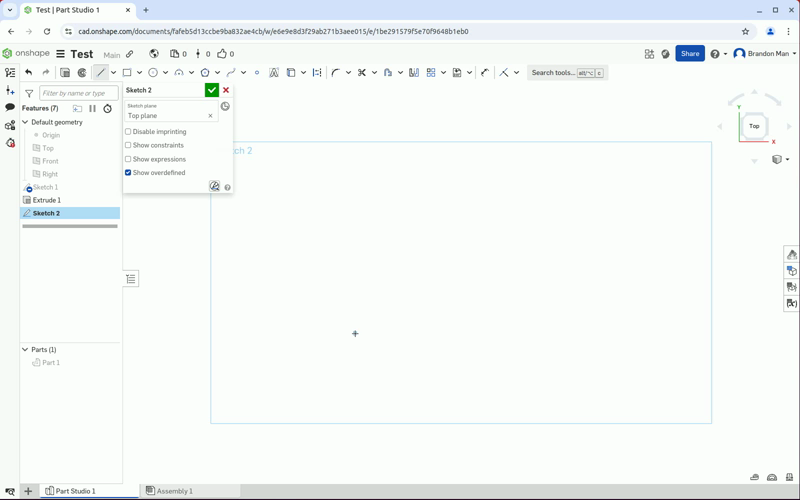
key_down(shift)
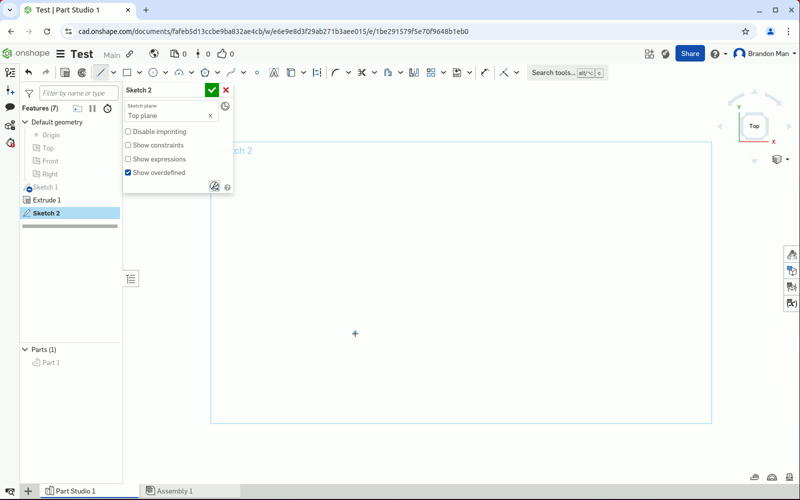
mouse_move(565, 333)
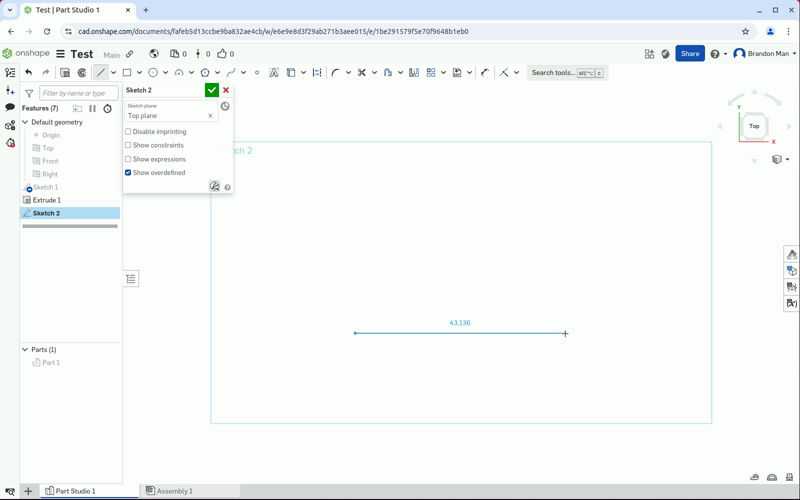
click(565, 333)
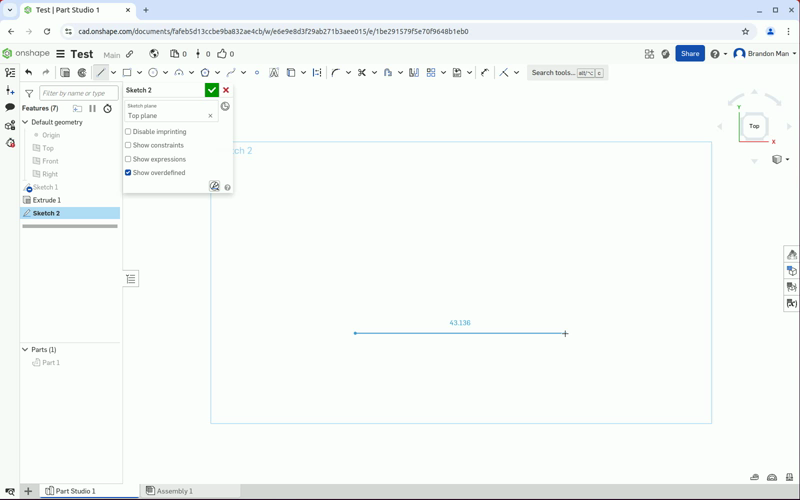
key_up(shift)
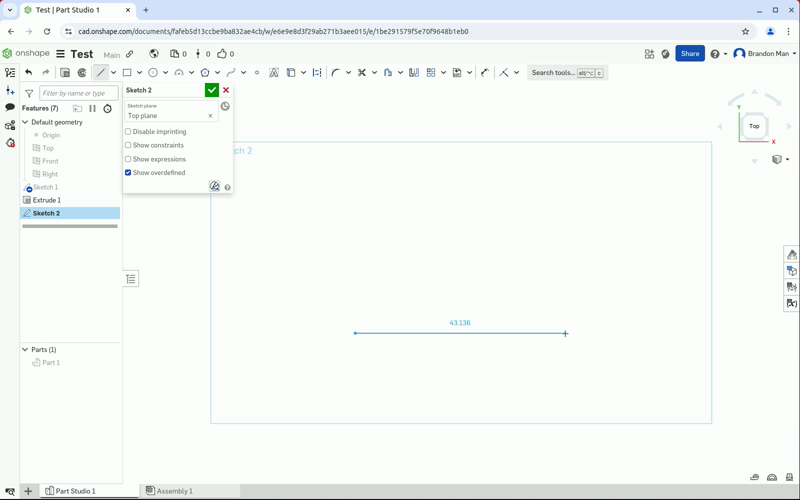
key_down(shift)
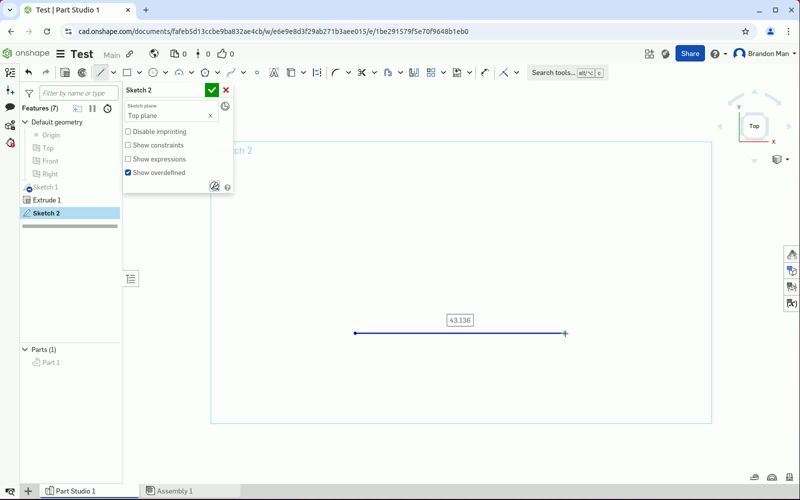
mouse_move(565, 251)
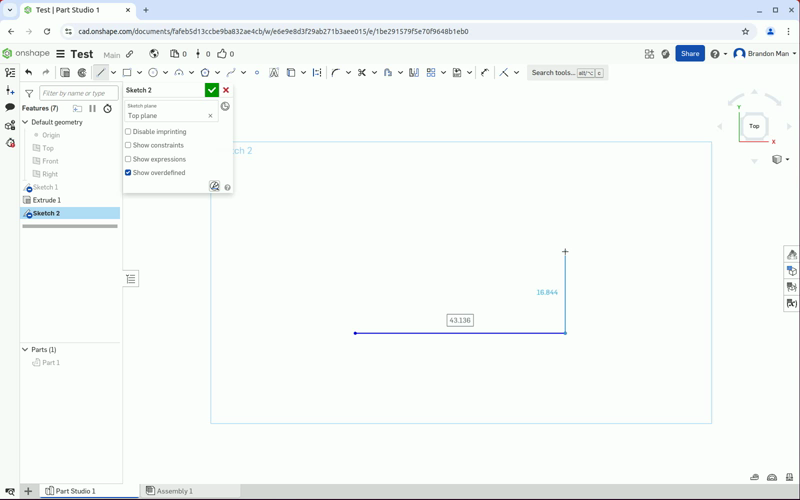
click(565, 251)
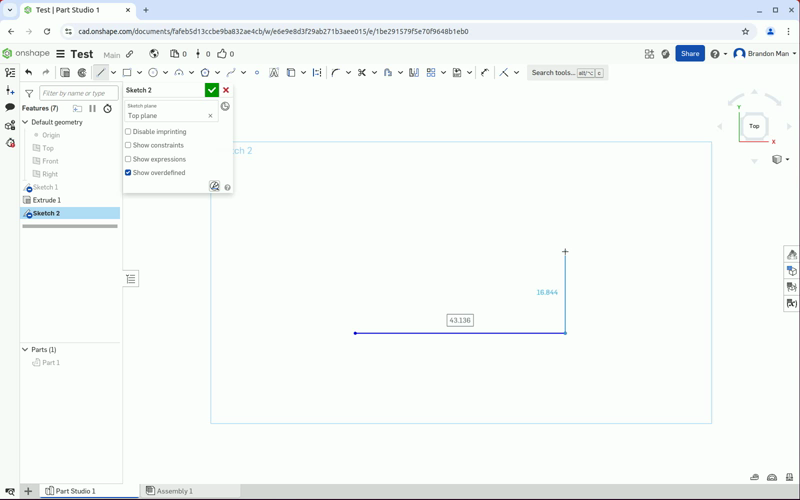
key_up(shift)
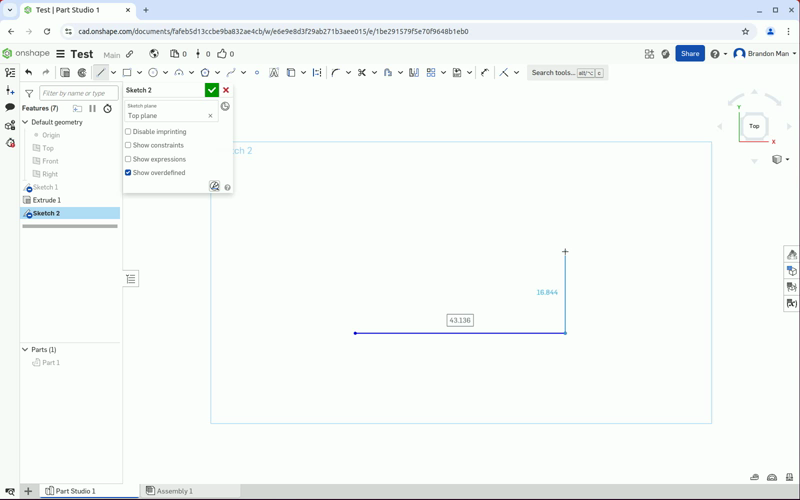
key_down(shift)
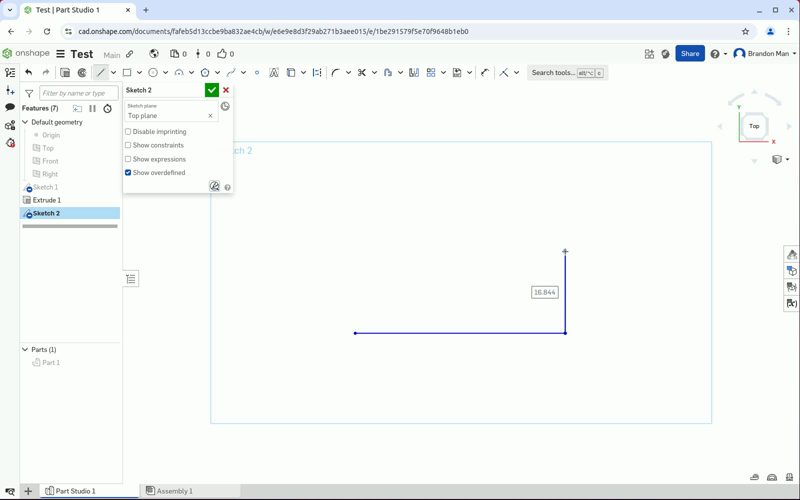
mouse_move(589, 251)
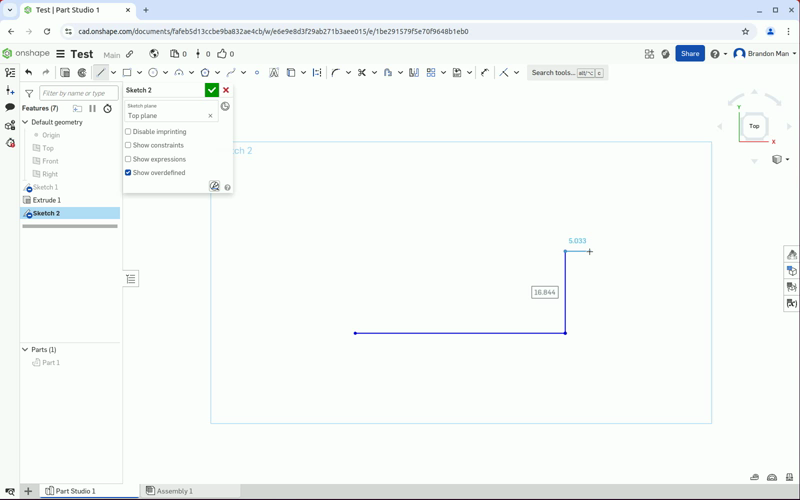
mouse_move(565, 238)
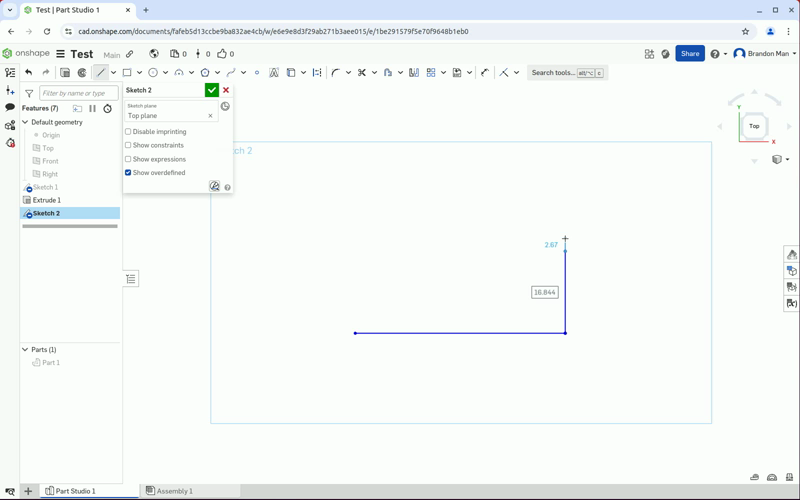
click(565, 238)
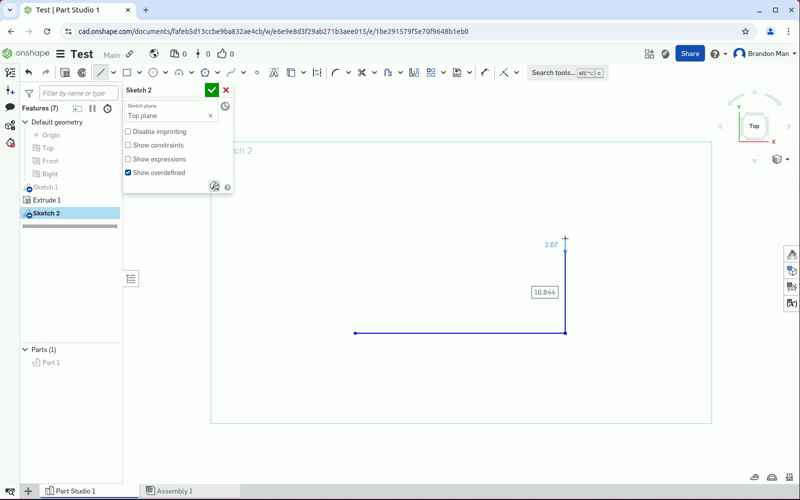
key_up(shift)
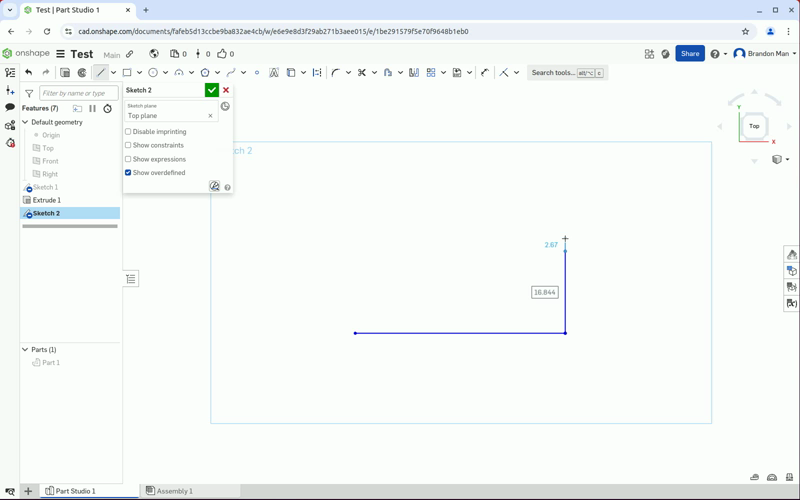
key_down(shift)
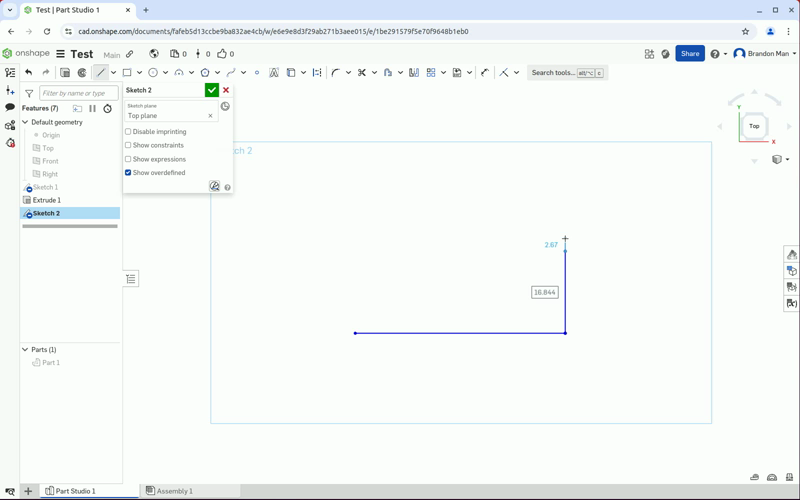
mouse_move(355, 238)
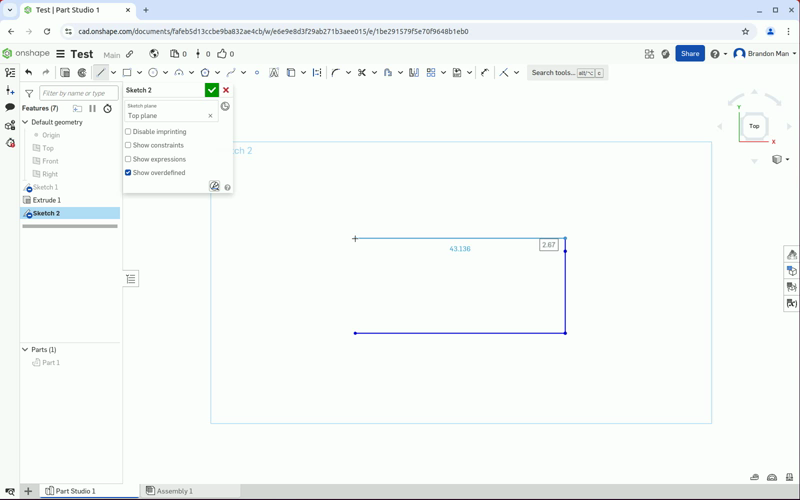
click(355, 238)
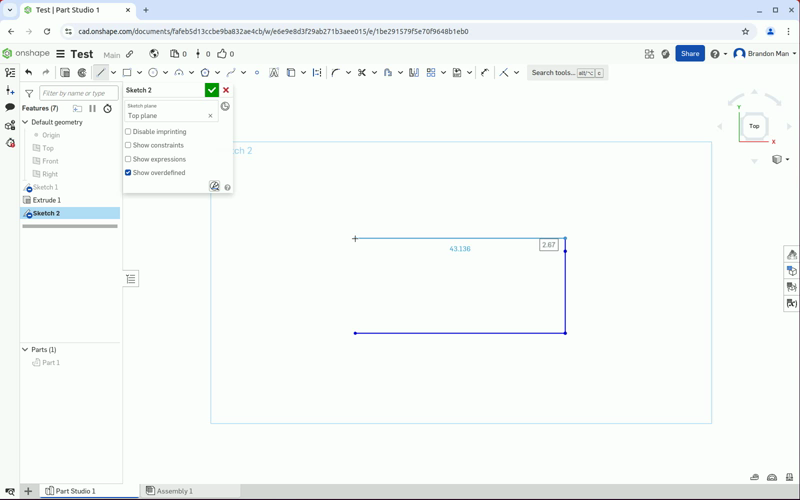
key_up(shift)
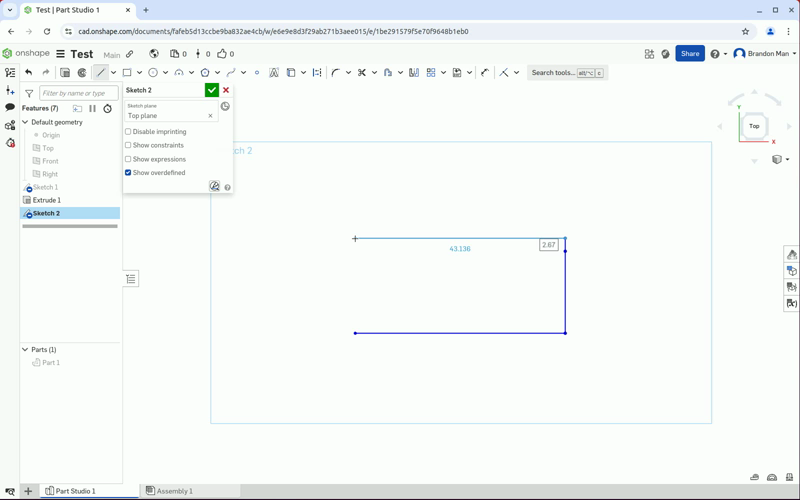
key_down(shift)
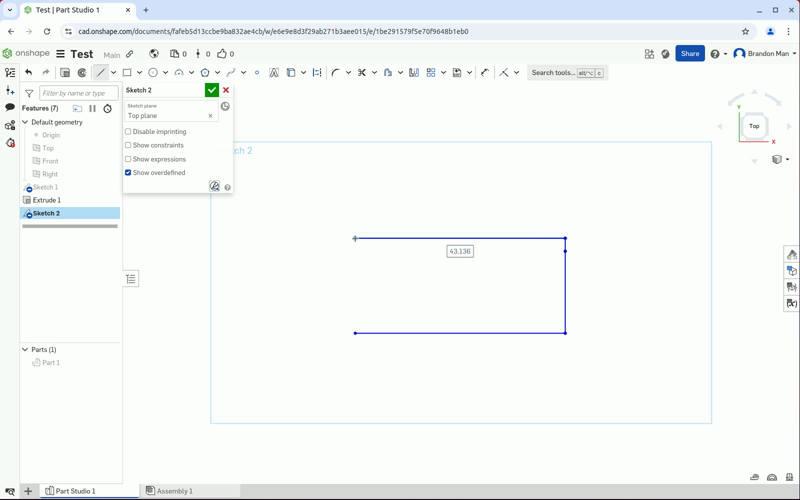
mouse_move(385, 238)
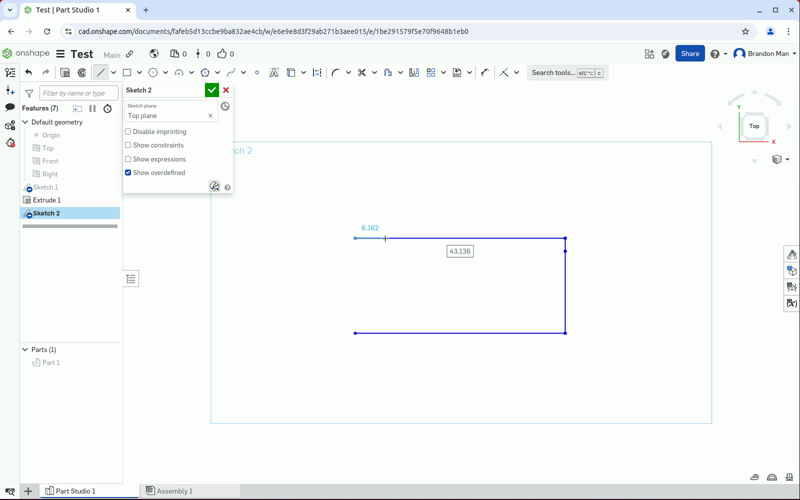
mouse_move(355, 251)
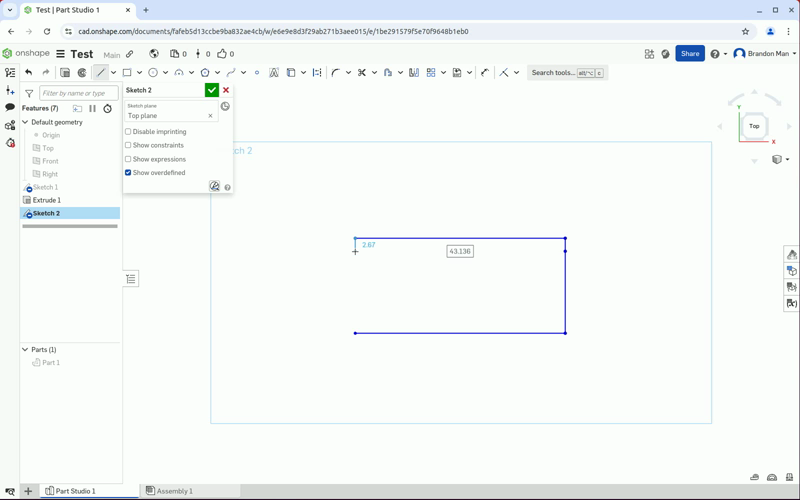
click(355, 251)
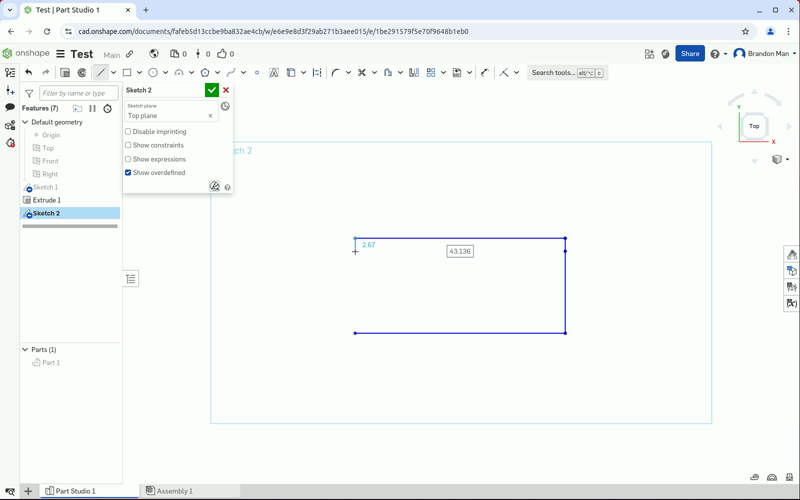
key_up(shift)
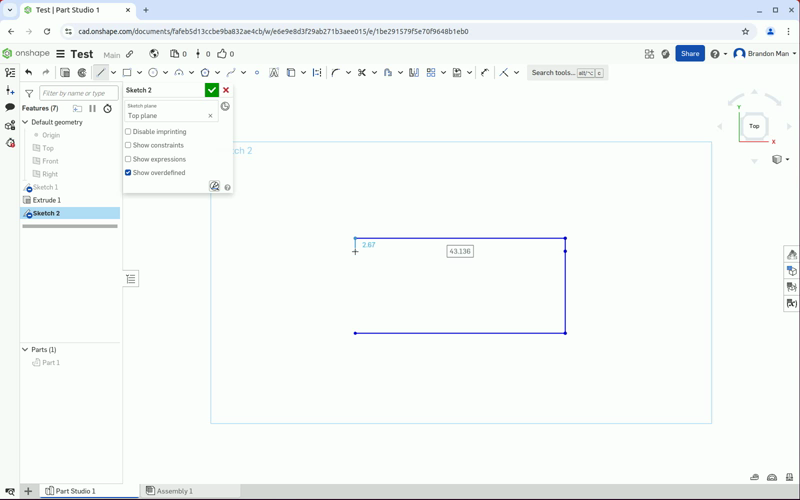
key_down(shift)
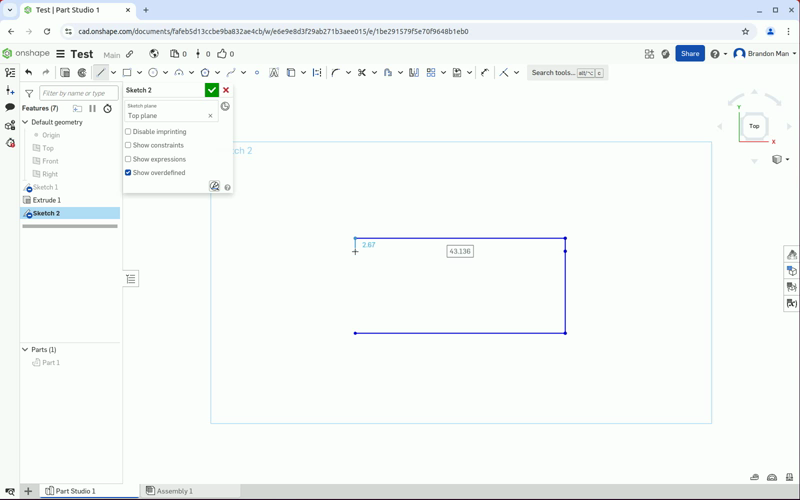
mouse_move(355, 333)
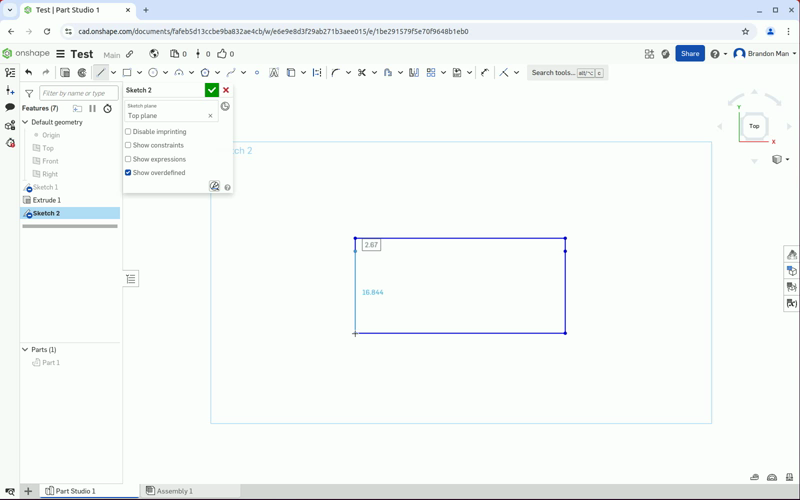
key_up(shift)
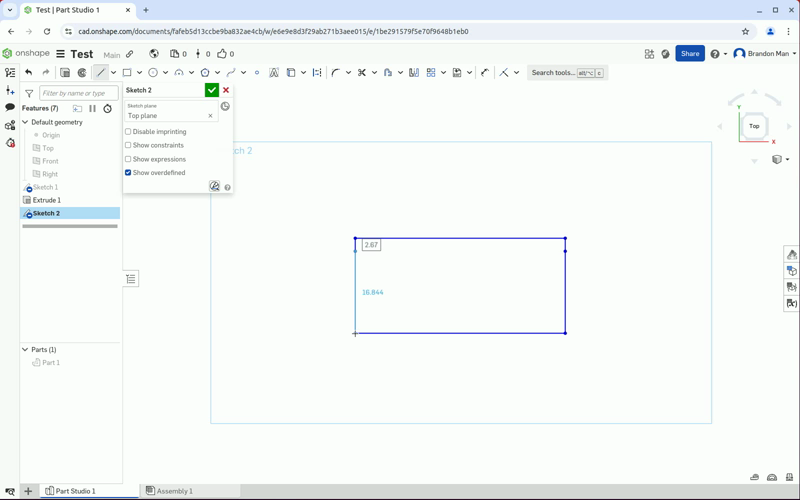
click(355, 333)
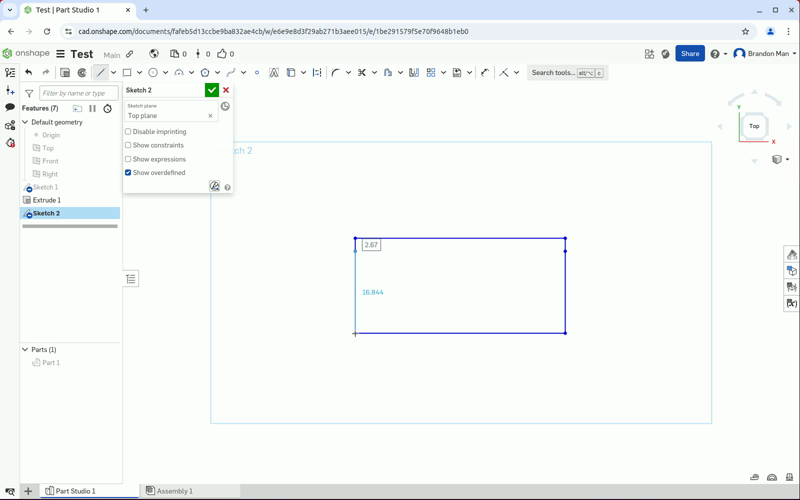
key(esc)
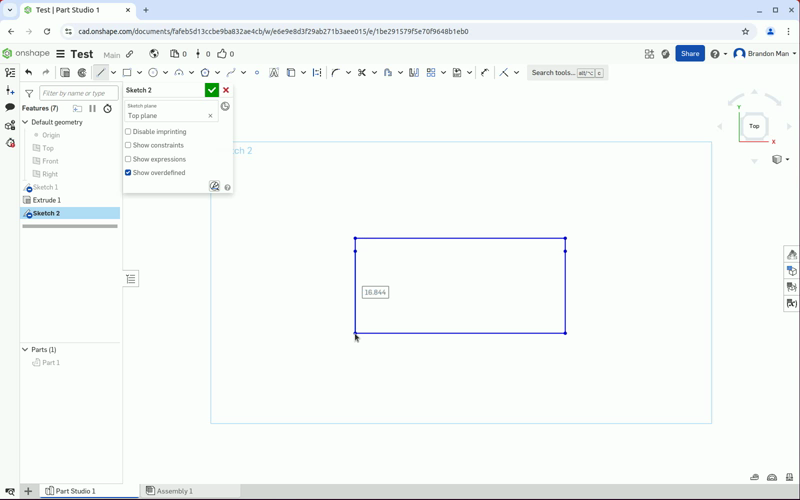
key(c)
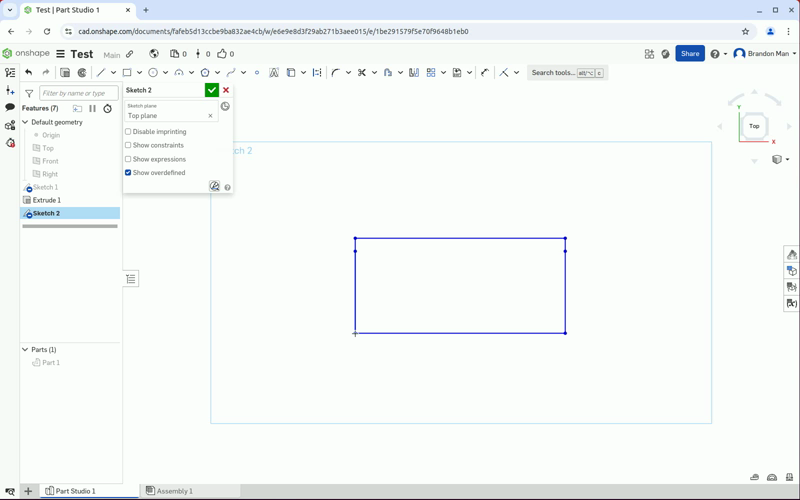
key_down(shift)
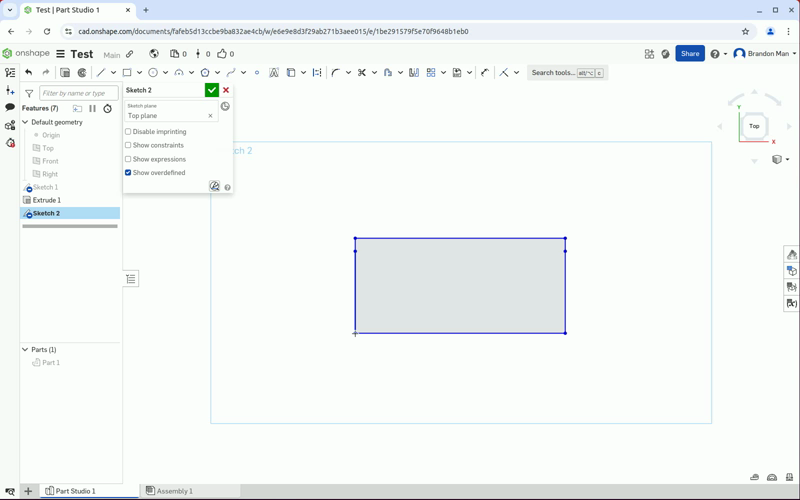
mouse_move(390, 284)
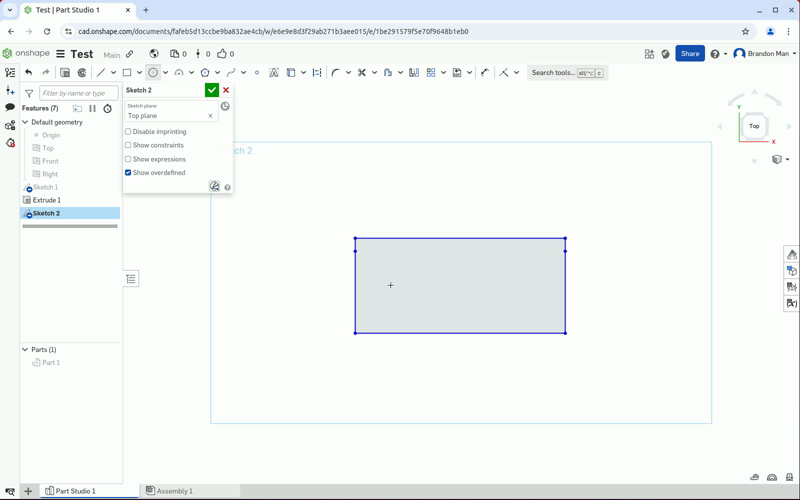
click(390, 284)
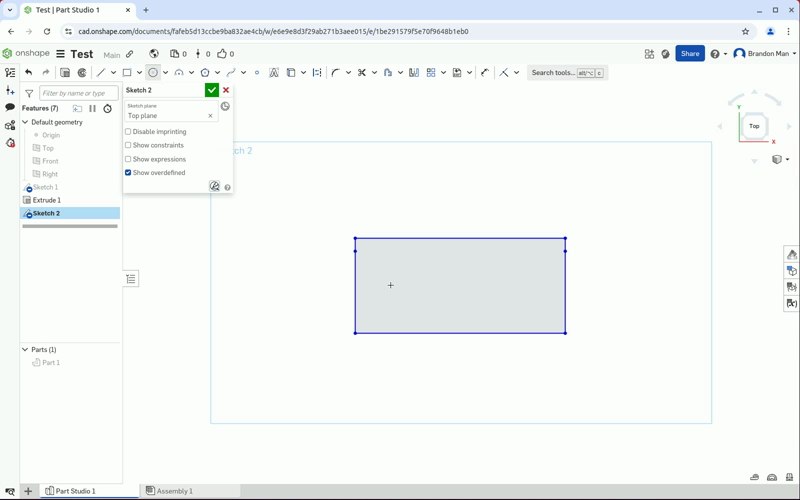
key_up(shift)
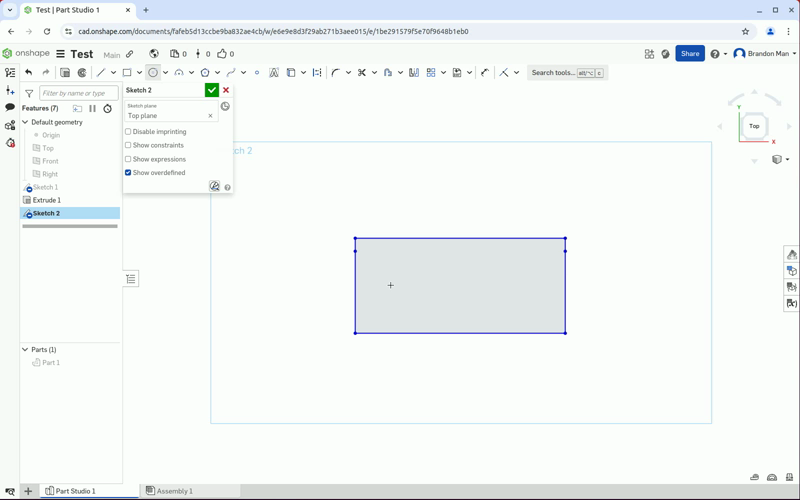
mouse_move(392, 284)
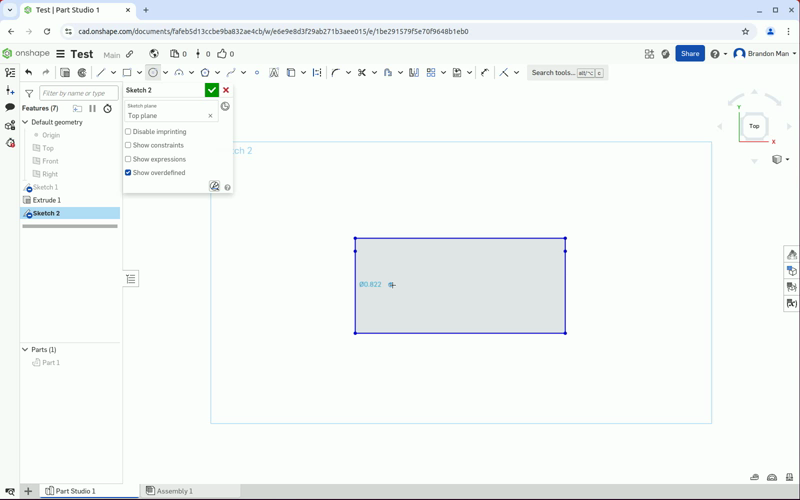
scroll(6)
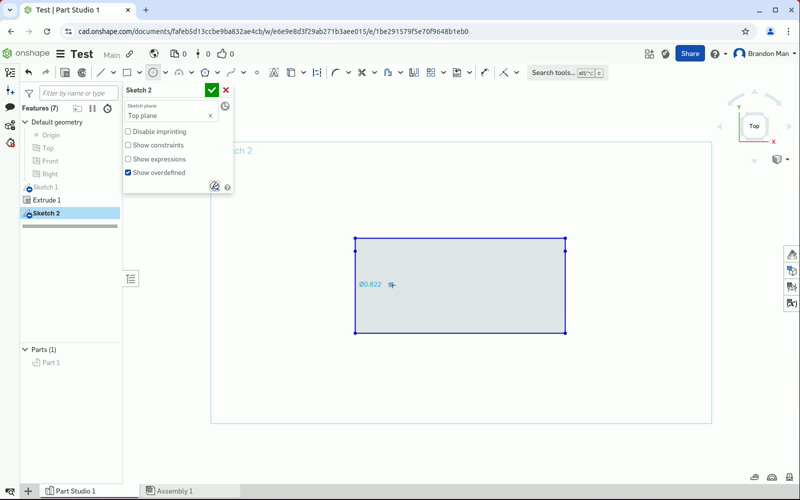
scroll(6)
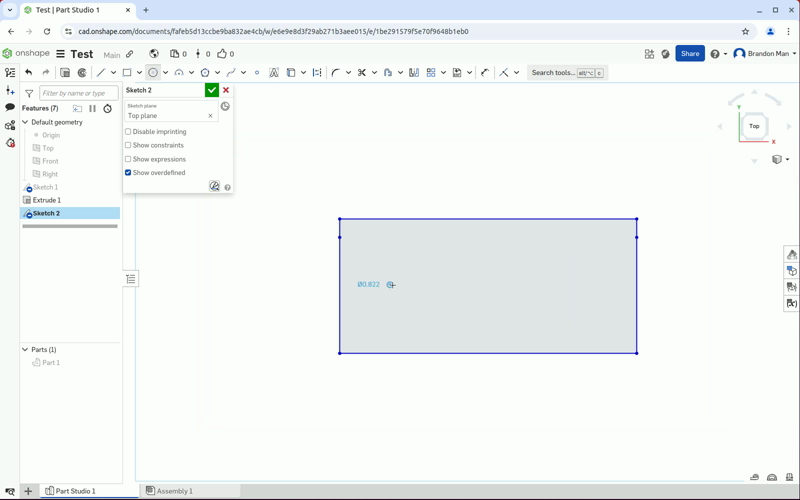
scroll(6)
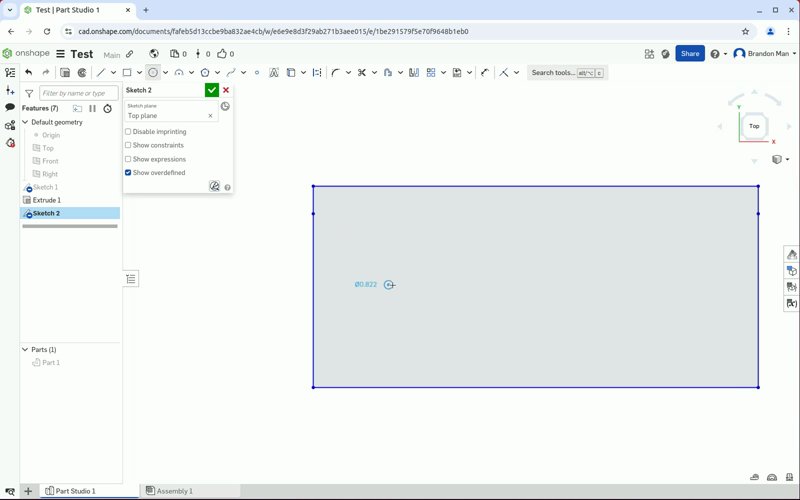
scroll(6)
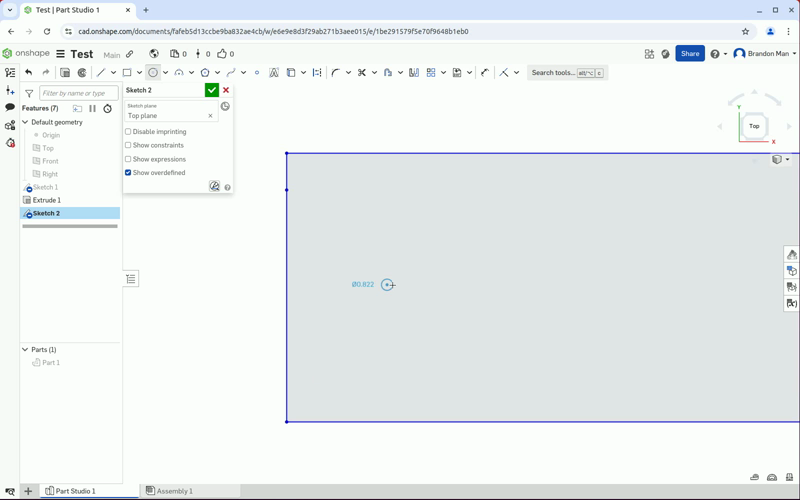
scroll(6)
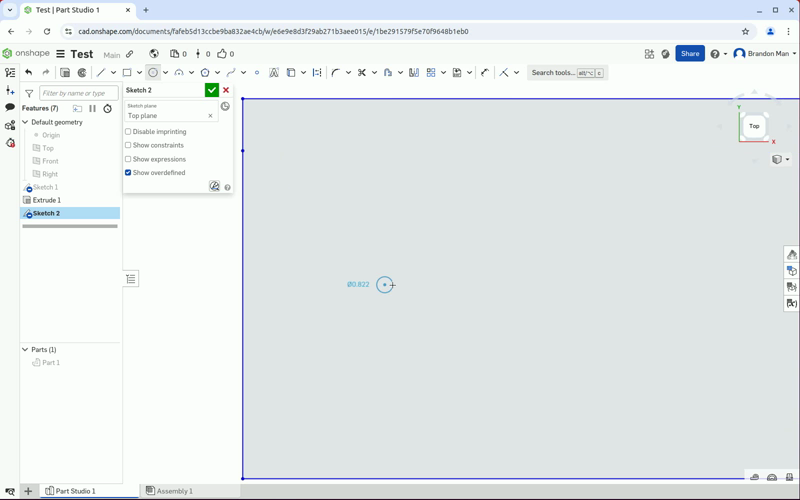
scroll(6)
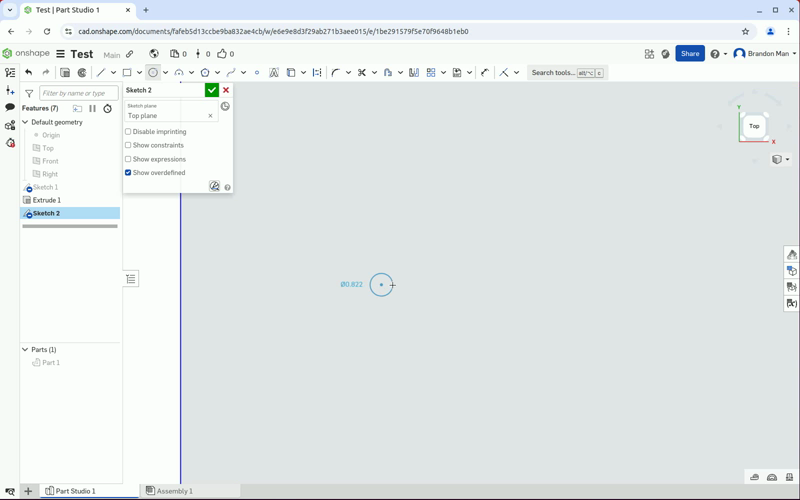
scroll(6)
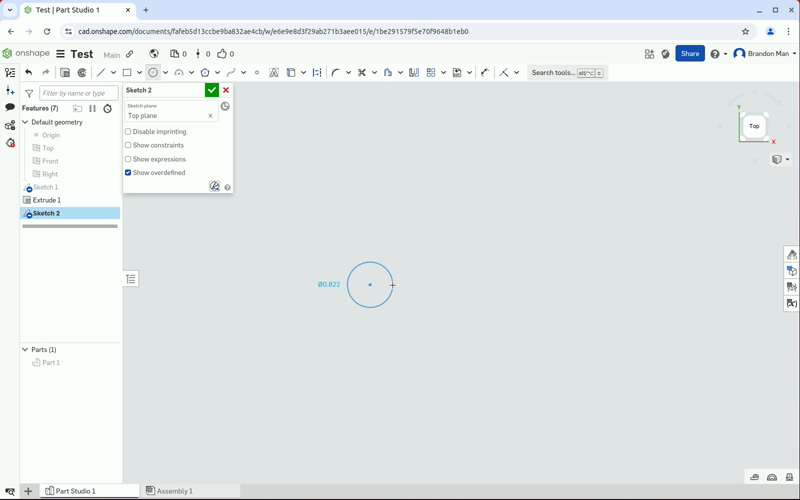
click(392, 284)
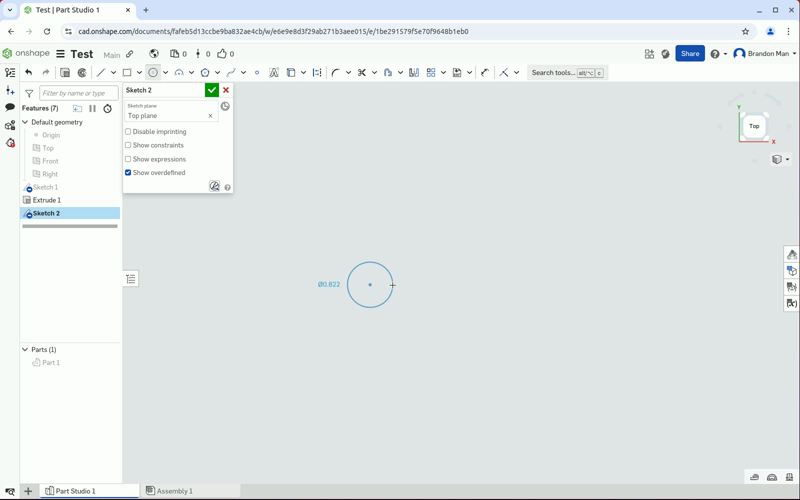
scroll(-6)
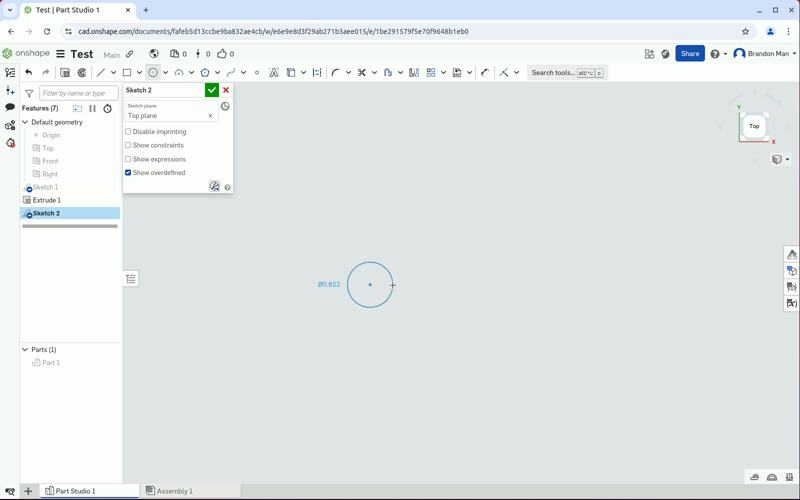
scroll(-6)
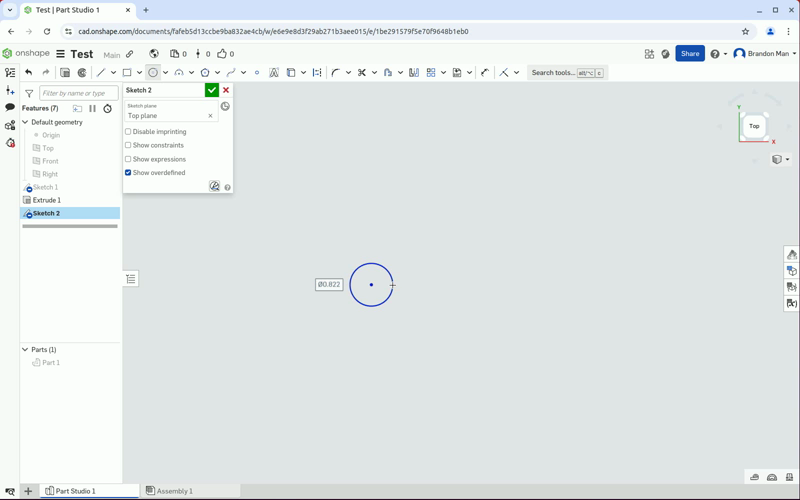
scroll(-6)
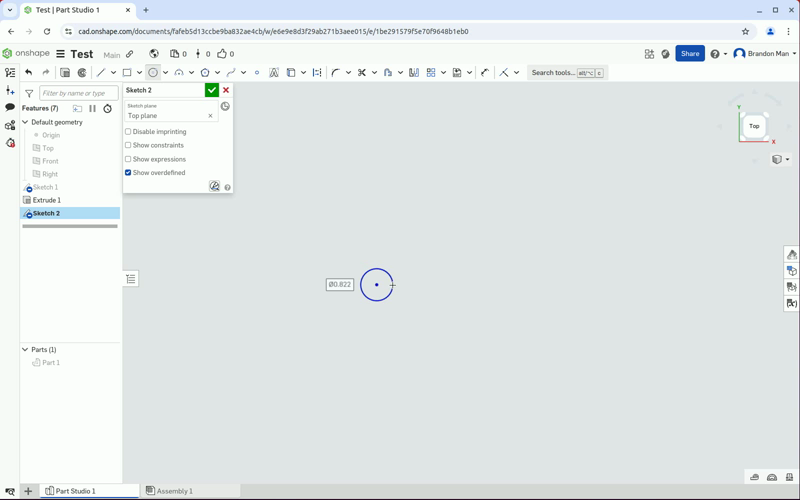
scroll(-6)
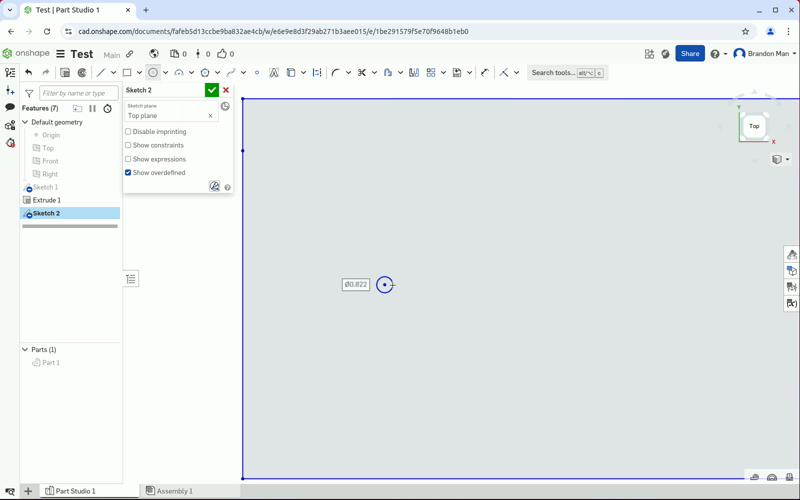
scroll(-6)
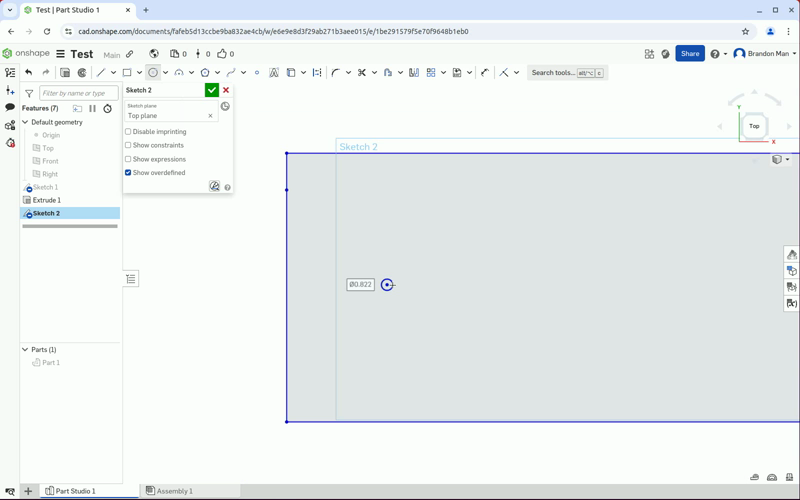
scroll(-6)
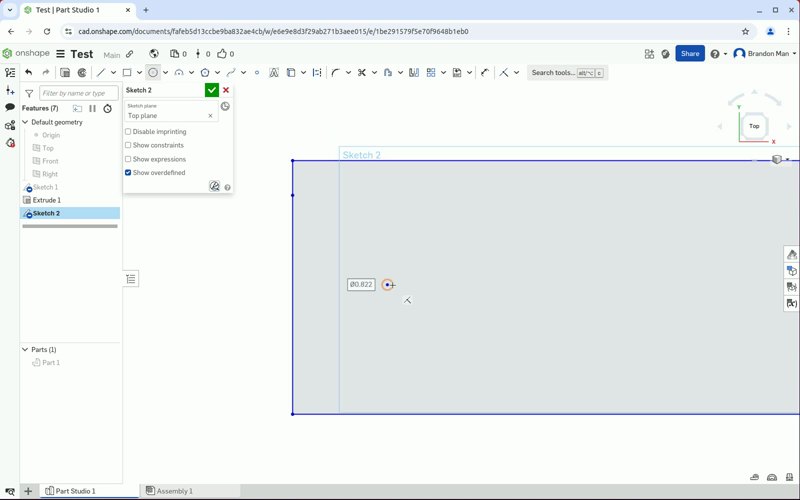
scroll(-6)
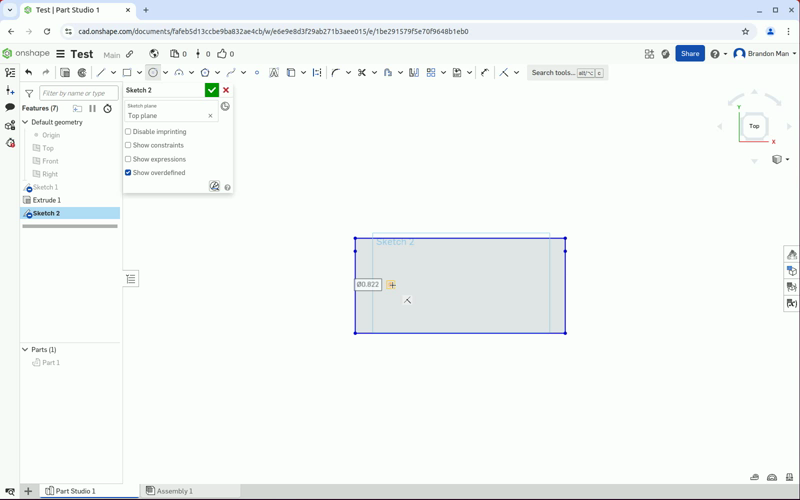
key(esc)
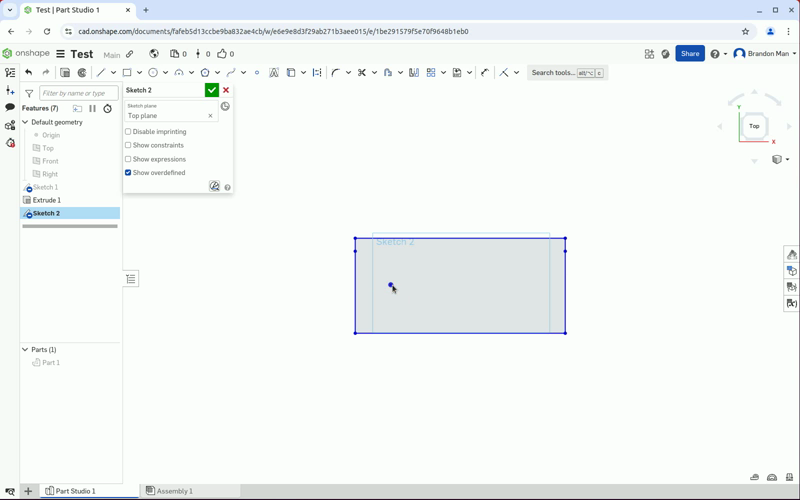
key(c)
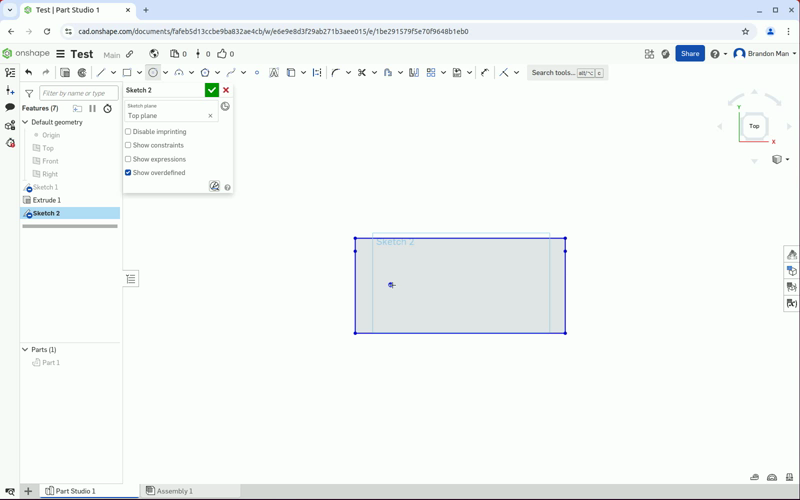
key_down(shift)
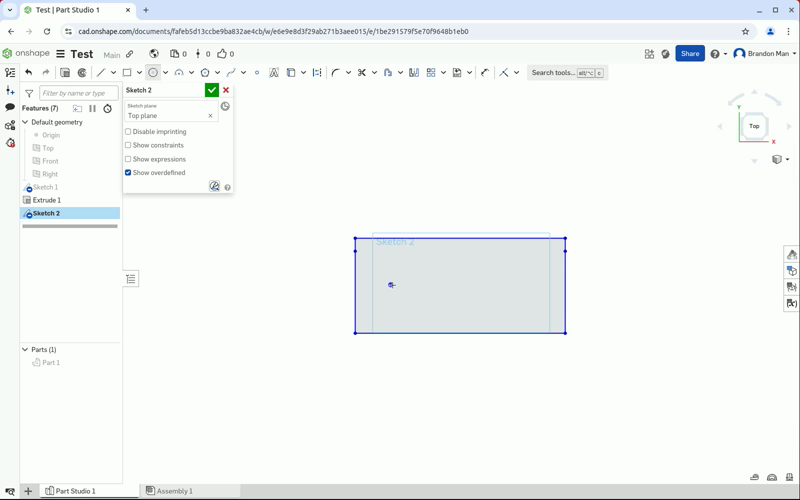
mouse_move(437, 311)
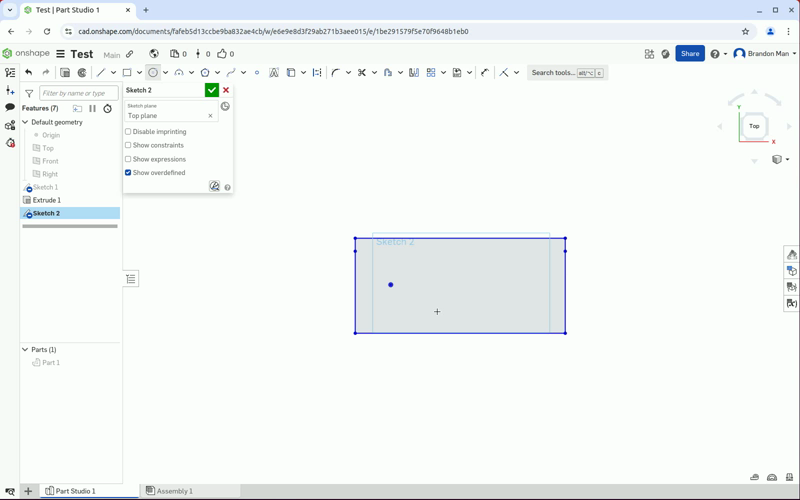
click(437, 311)
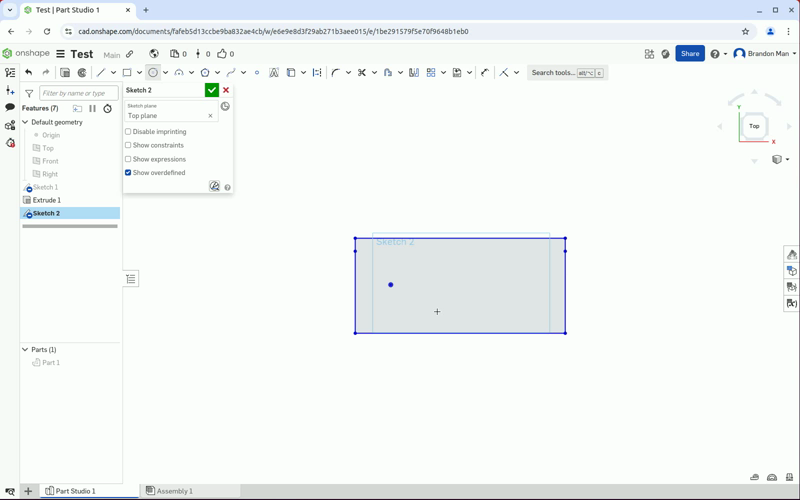
key_up(shift)
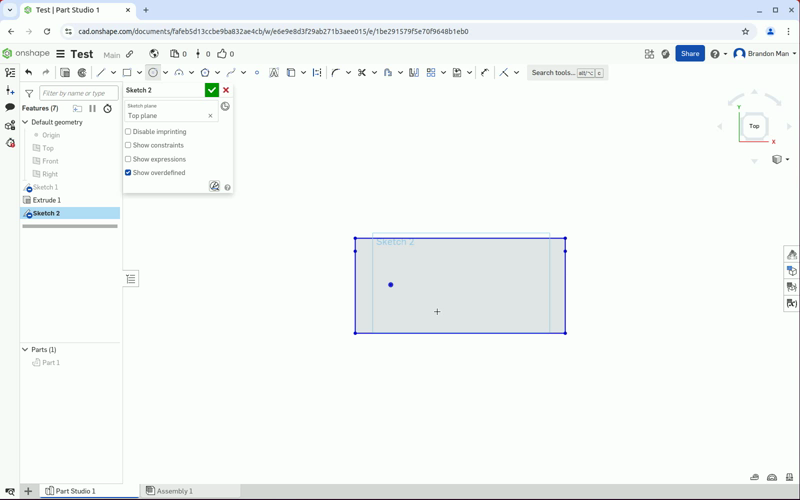
mouse_move(439, 311)
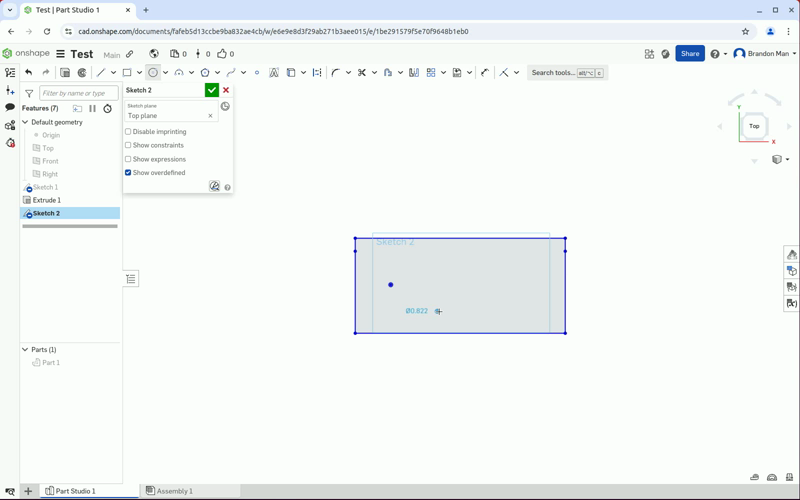
scroll(6)
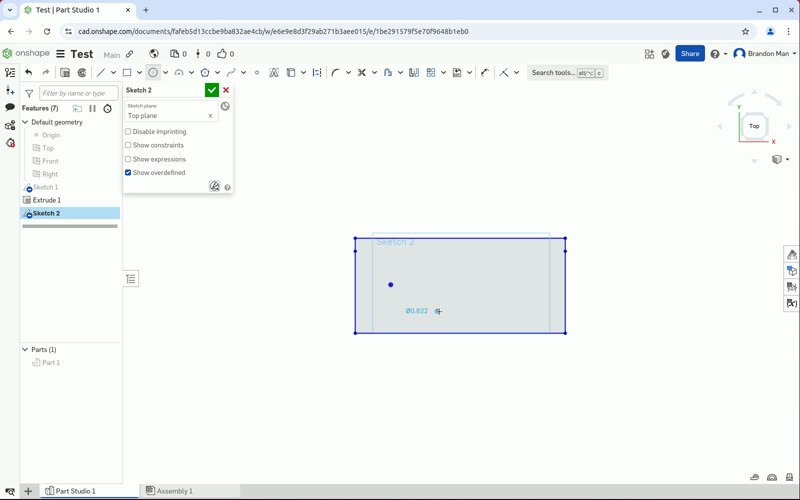
scroll(6)
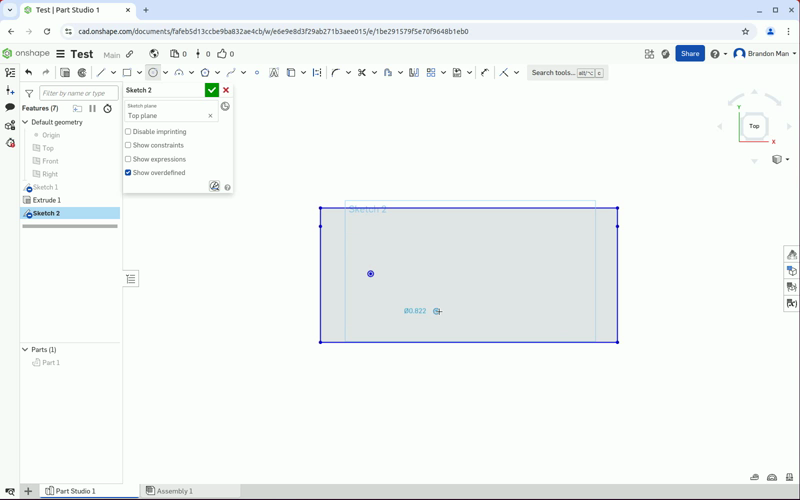
scroll(6)
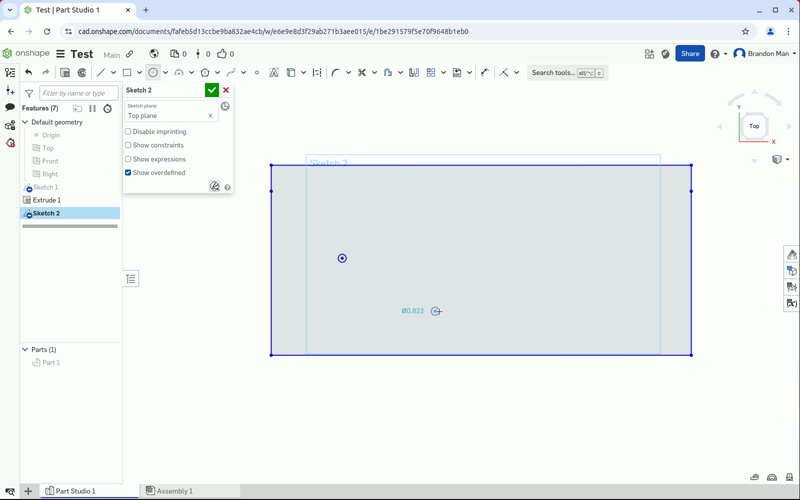
scroll(6)
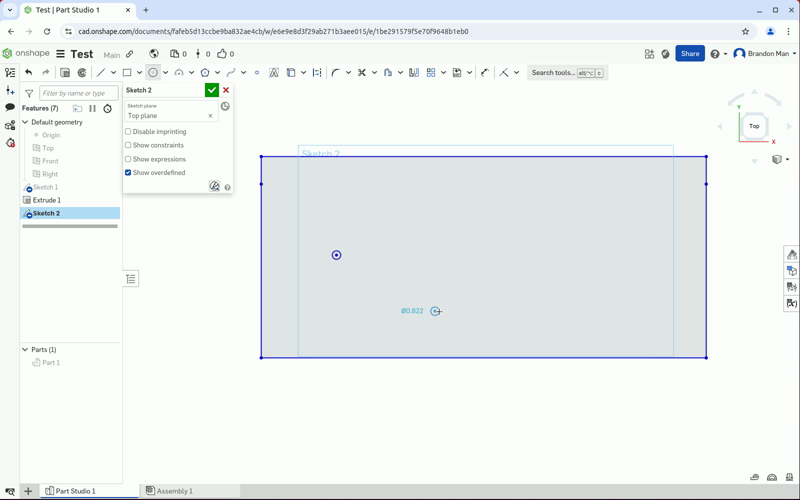
scroll(6)
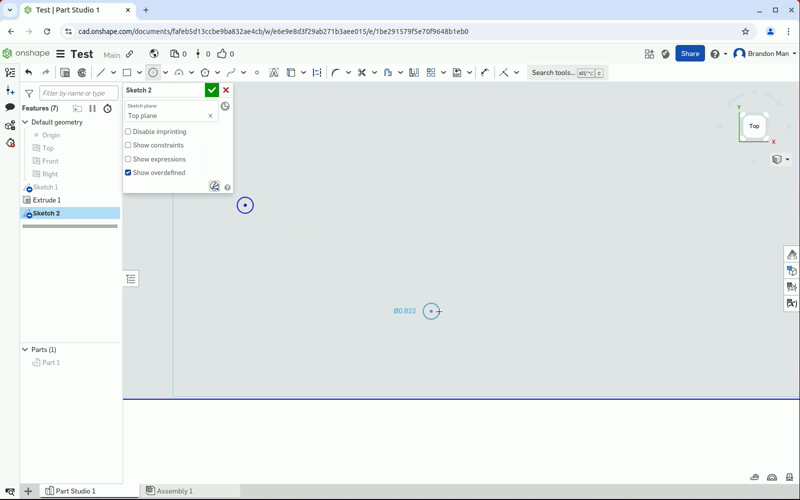
scroll(6)
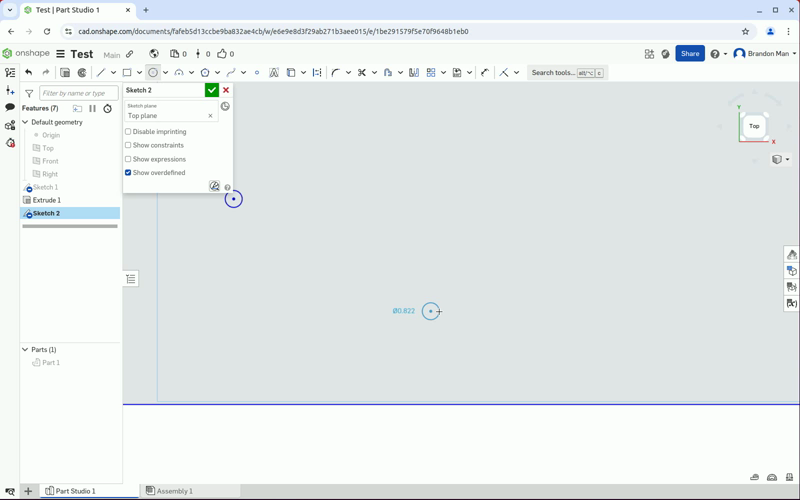
scroll(6)
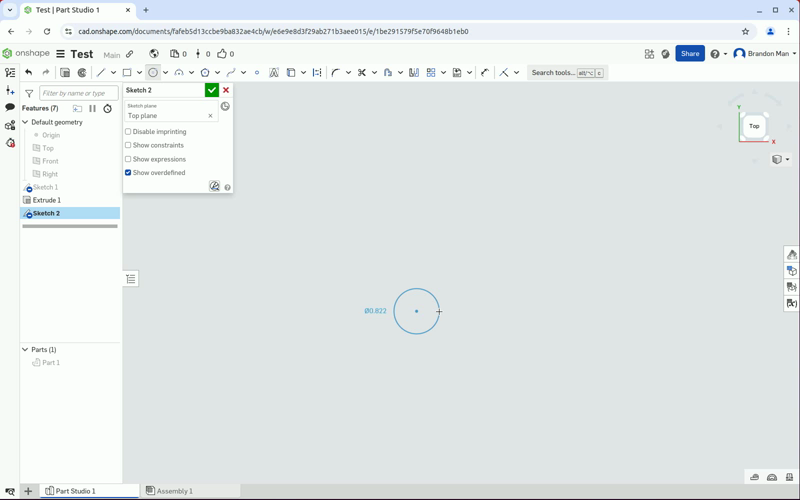
click(439, 311)
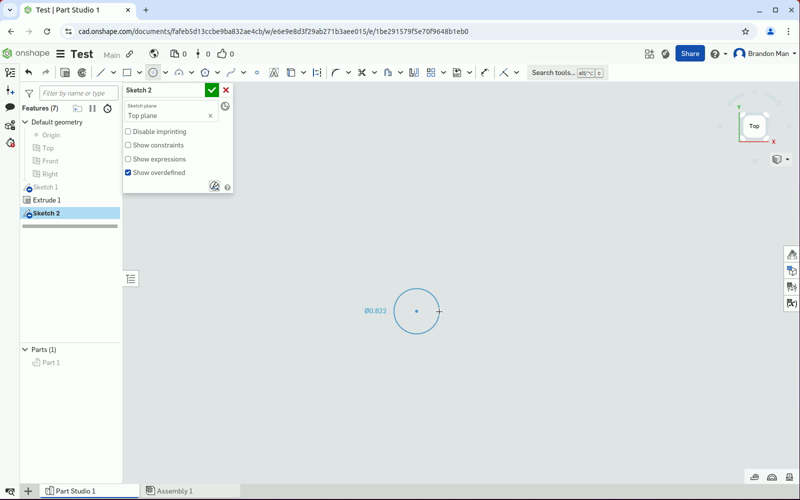
scroll(-6)
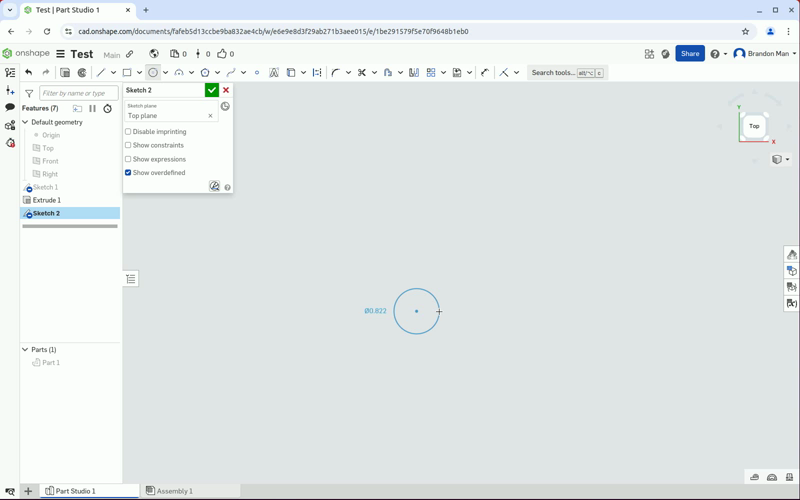
scroll(-6)
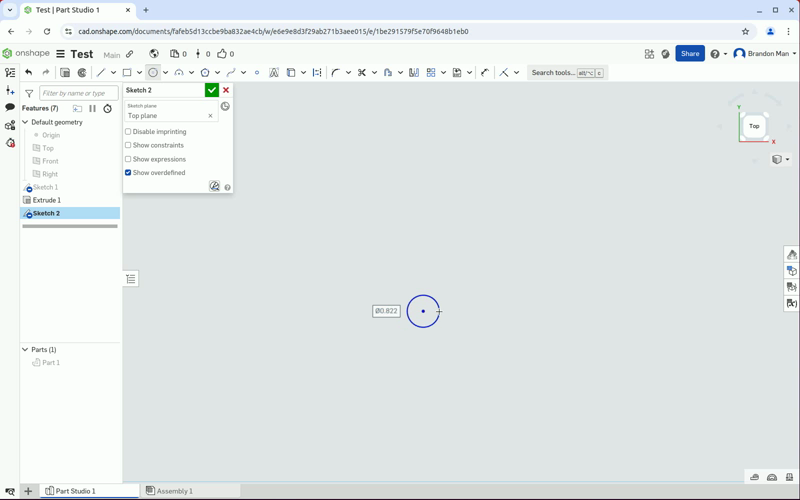
scroll(-6)
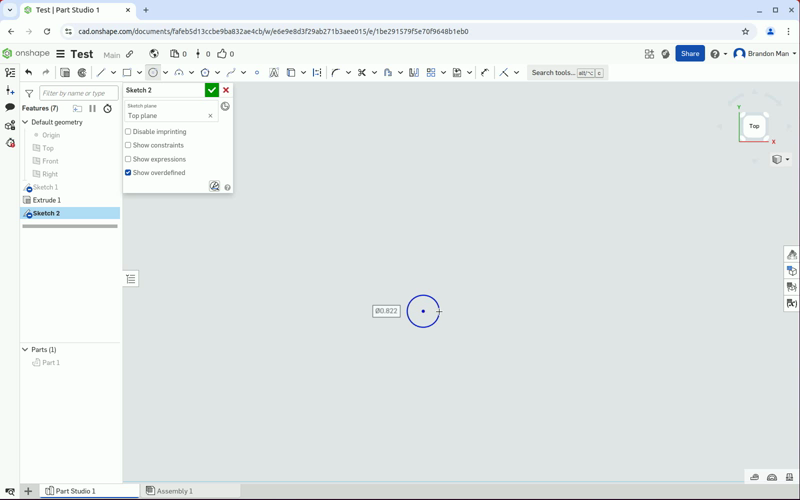
scroll(-6)
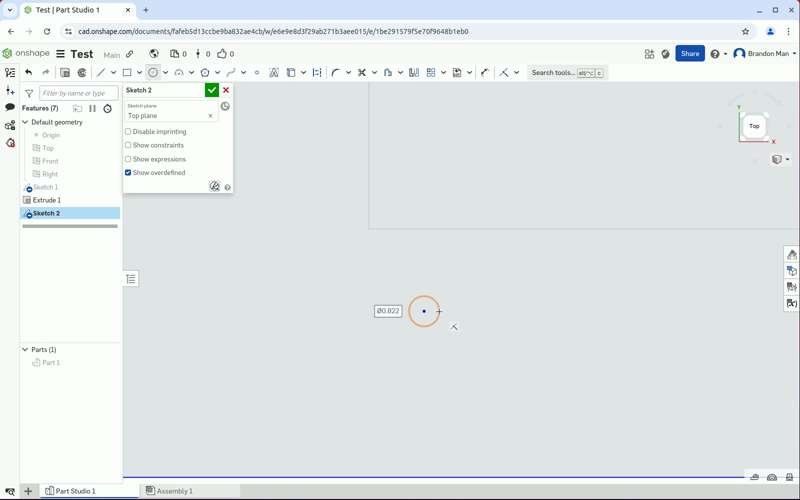
scroll(-6)
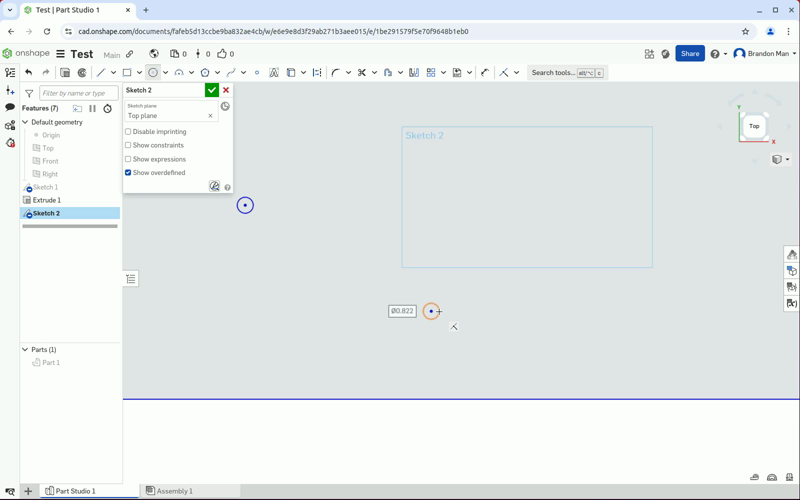
scroll(-6)
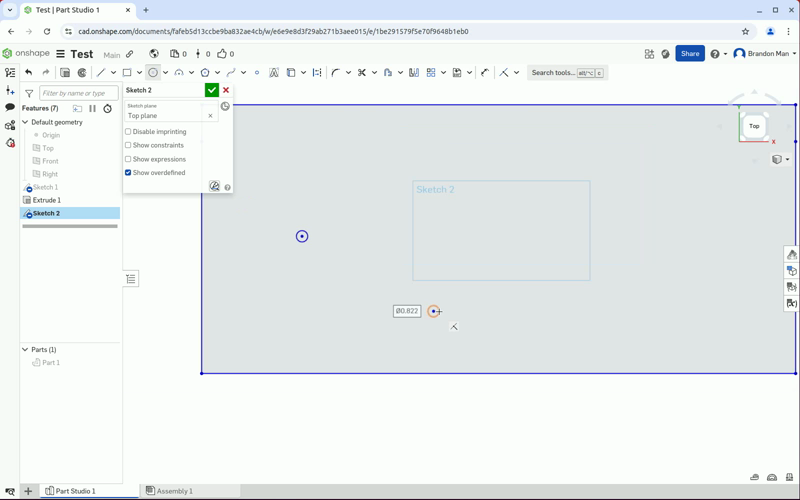
scroll(-6)
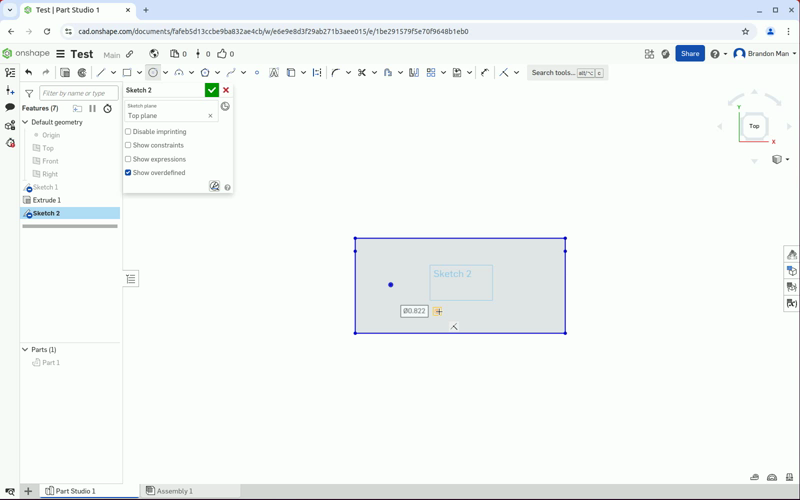
key(esc)
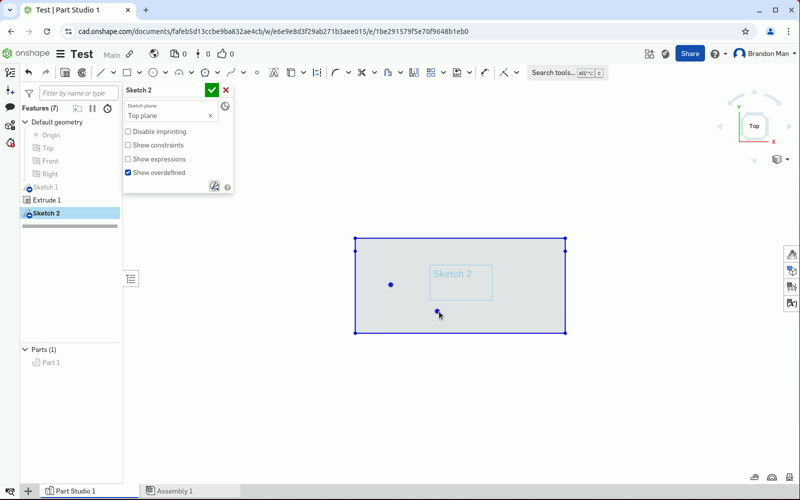
key(c)
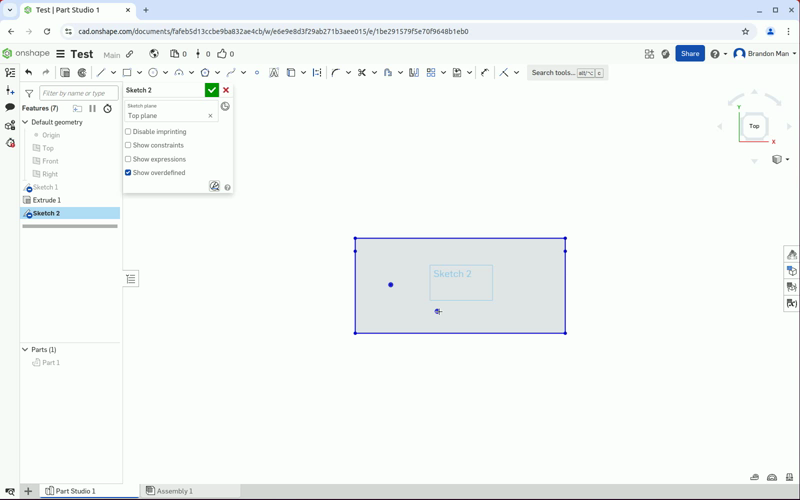
key_down(shift)
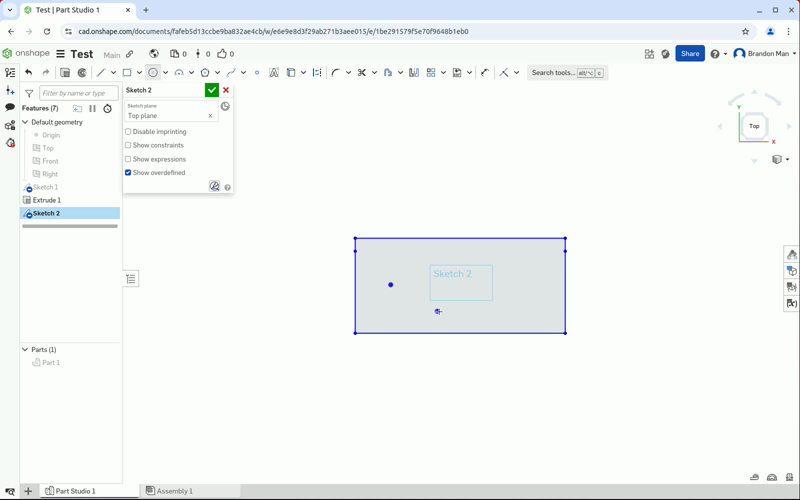
mouse_move(483, 284)
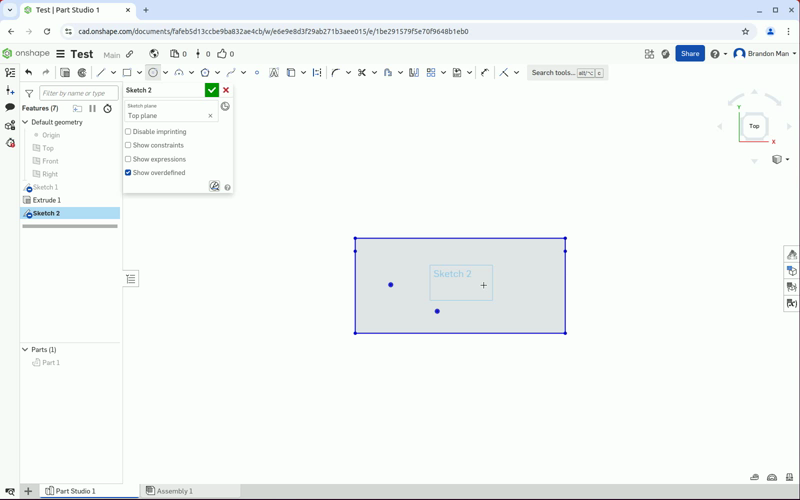
click(483, 284)
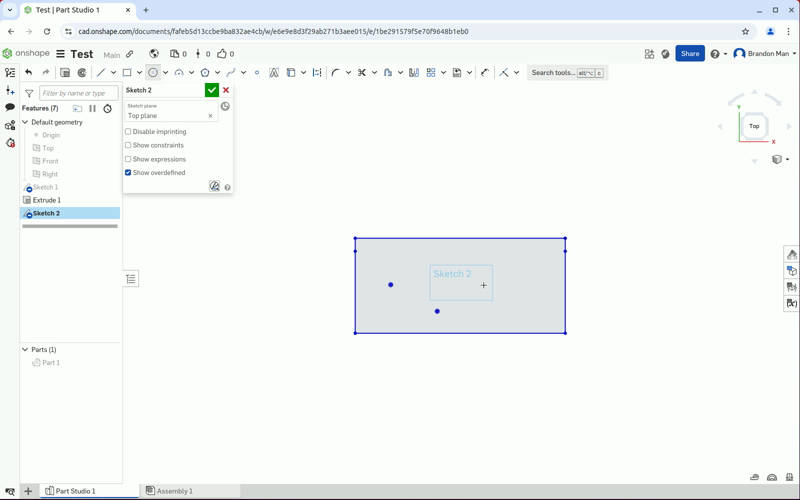
key_up(shift)
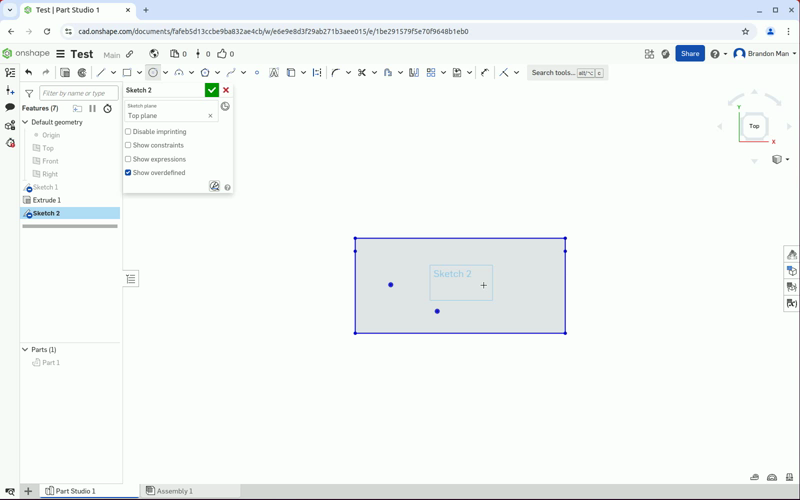
mouse_move(485, 284)
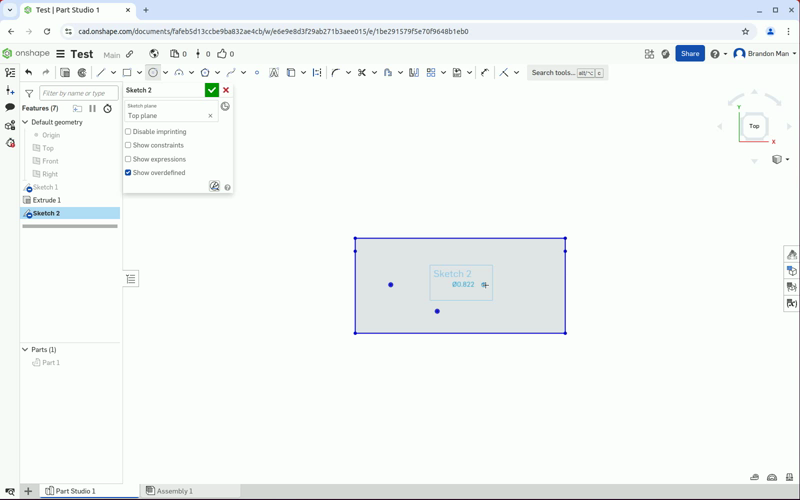
scroll(6)
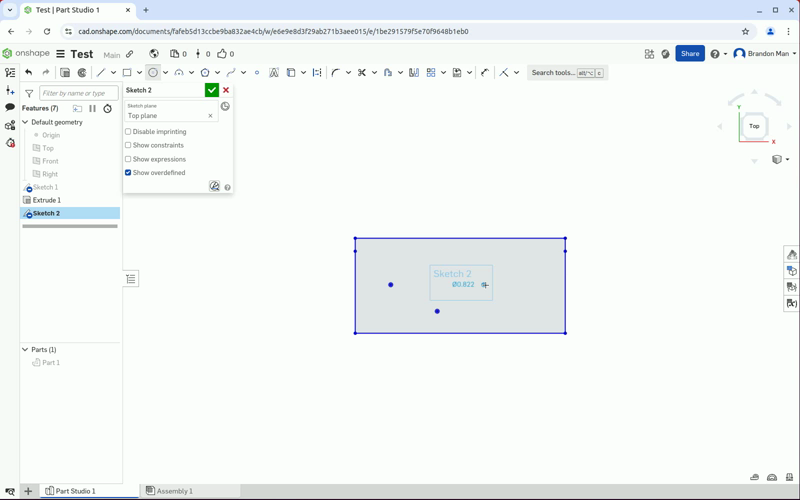
scroll(6)
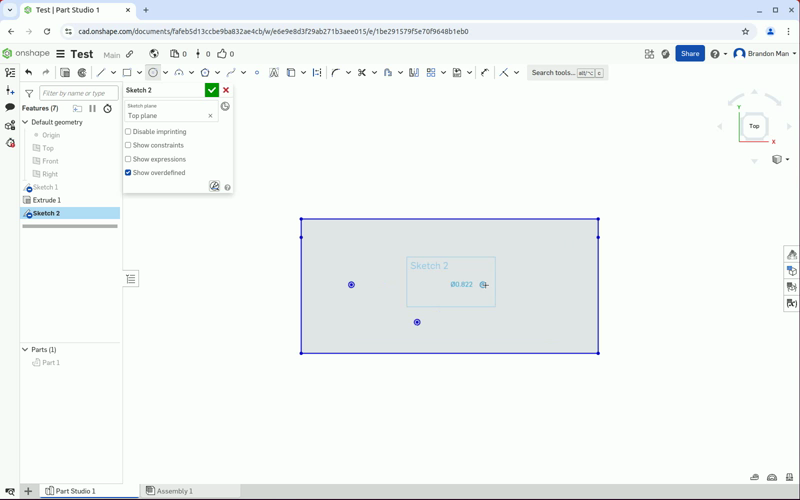
scroll(6)
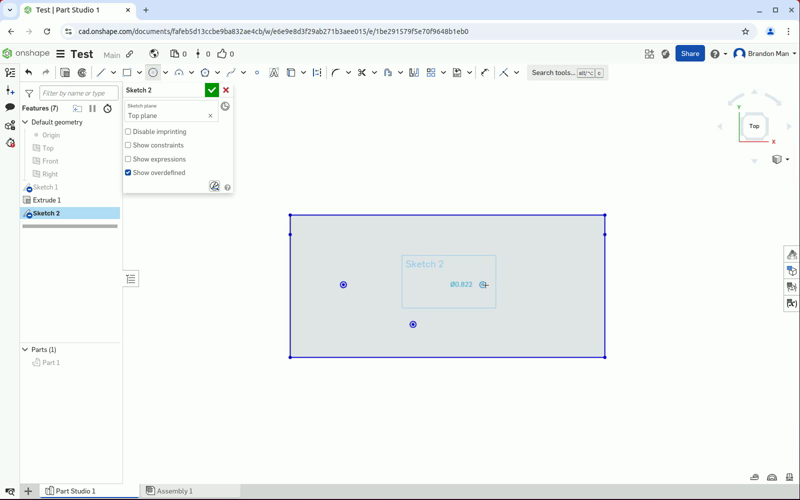
scroll(6)
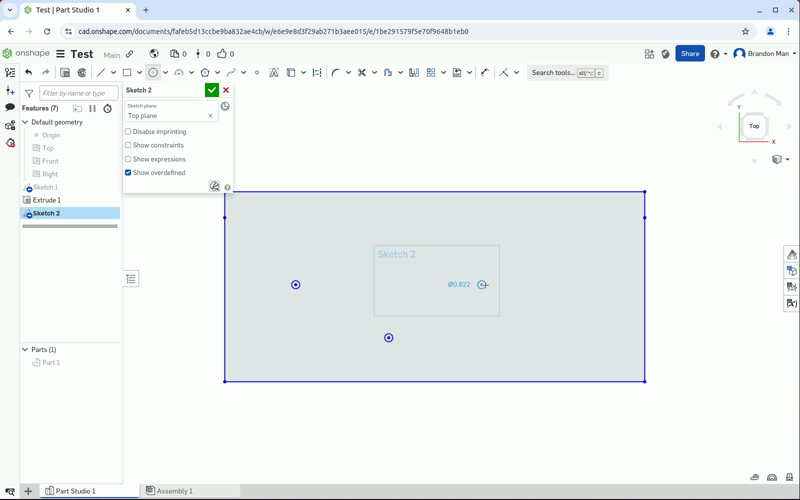
scroll(6)
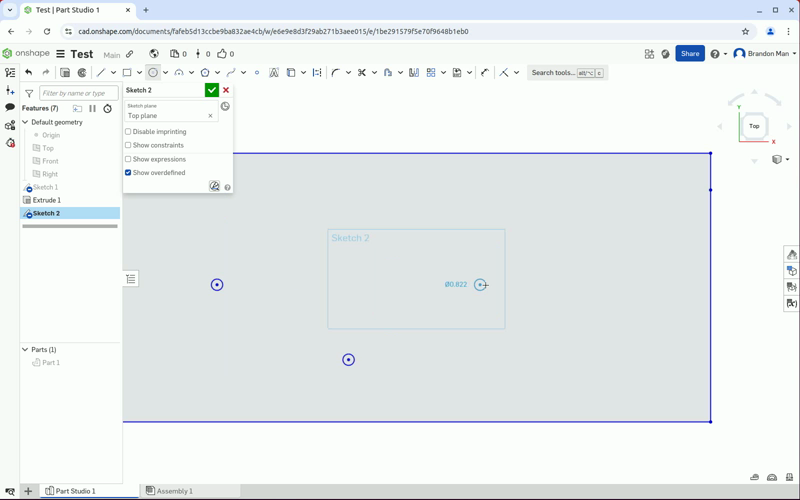
scroll(6)
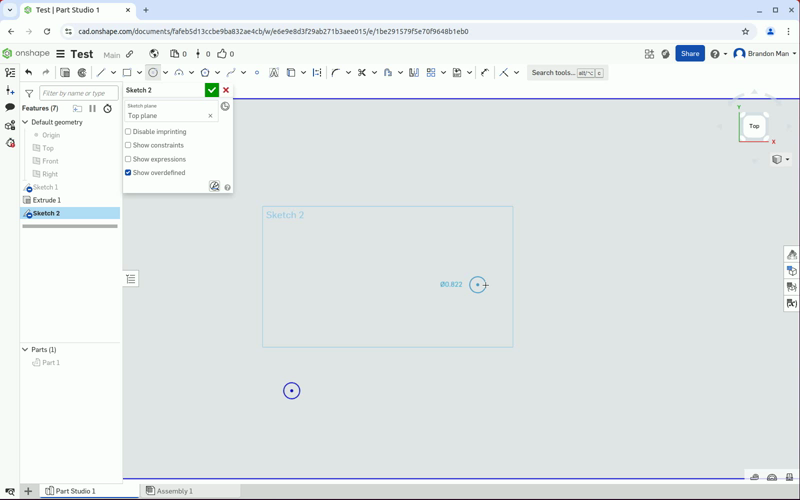
scroll(6)
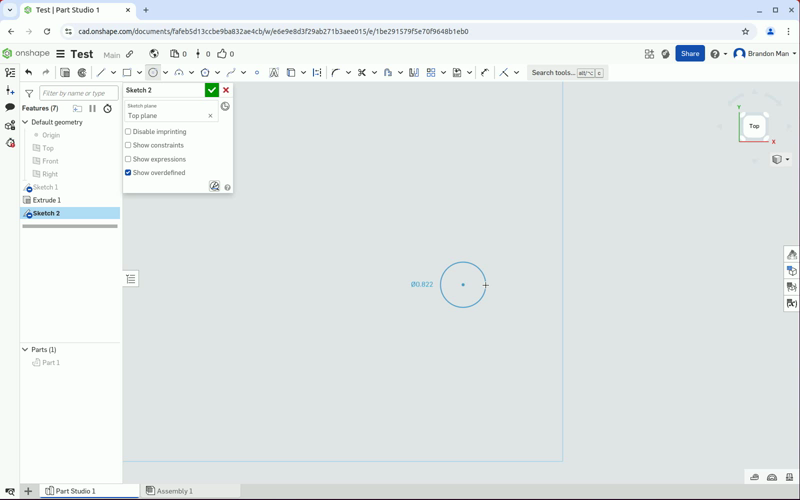
click(485, 284)
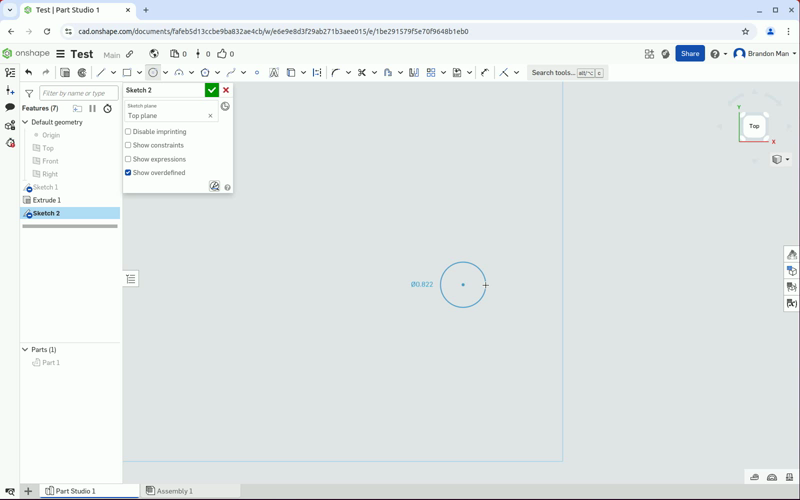
scroll(-6)
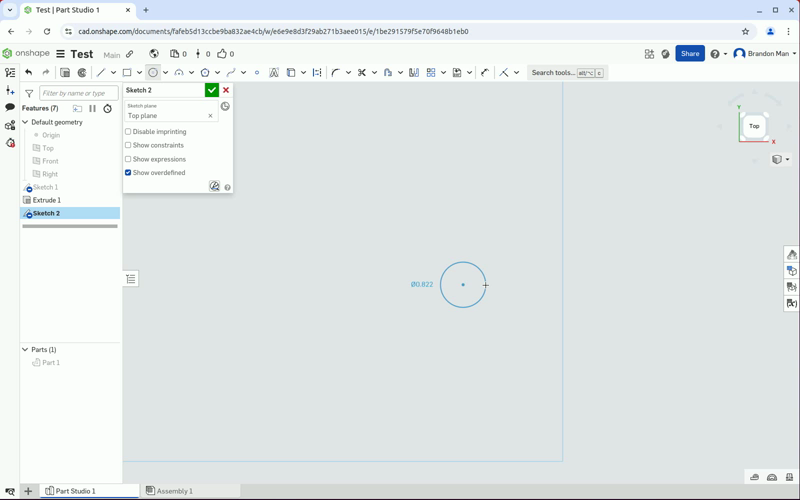
scroll(-6)
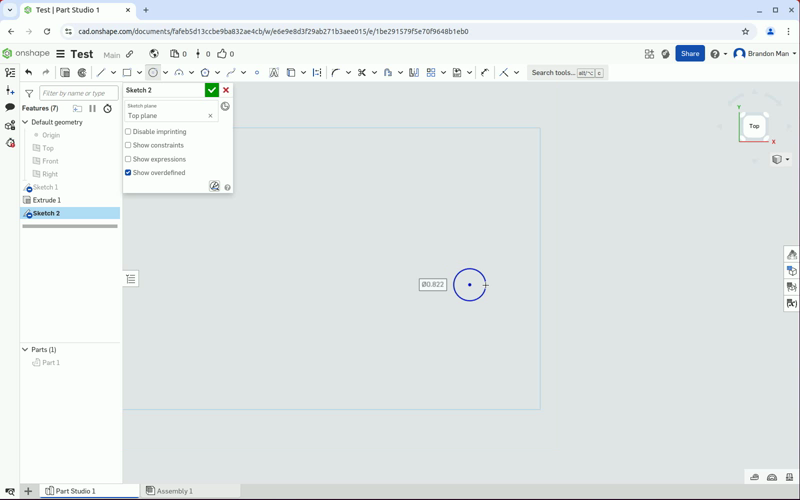
scroll(-6)
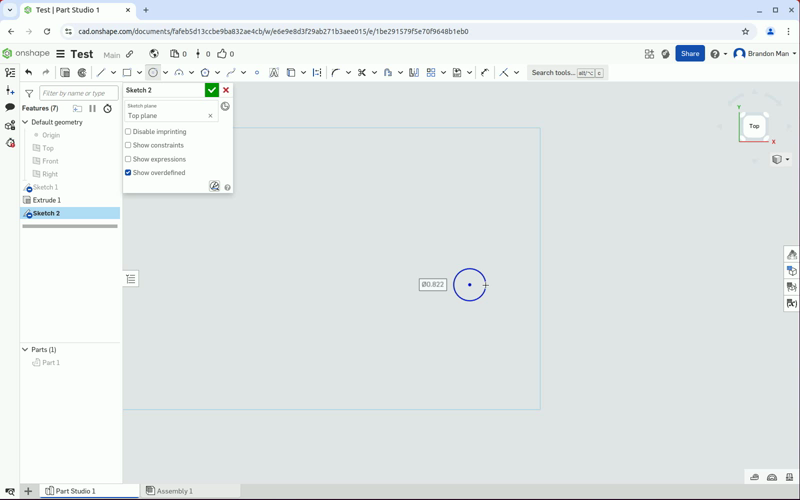
scroll(-6)
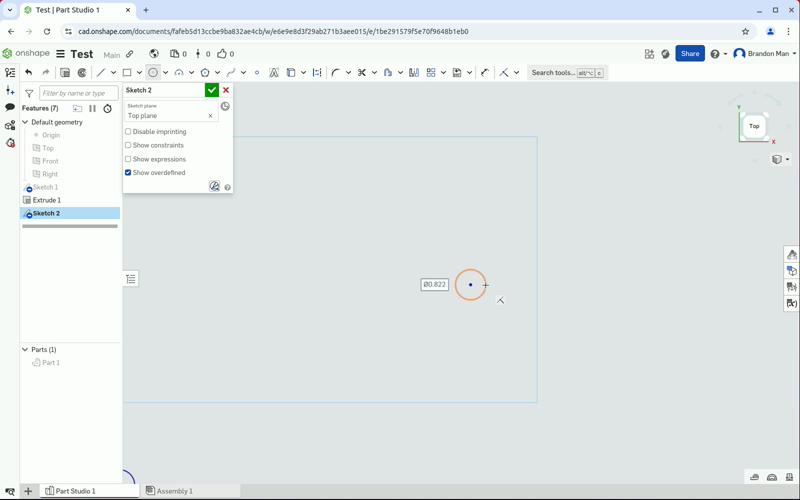
scroll(-6)
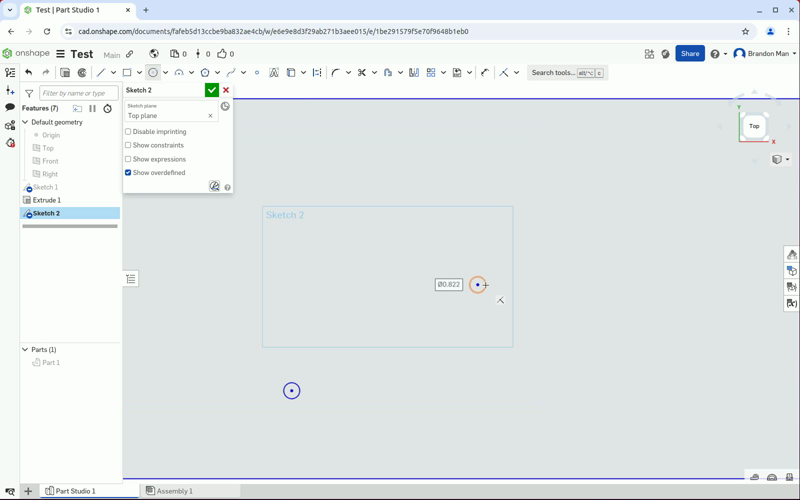
scroll(-6)
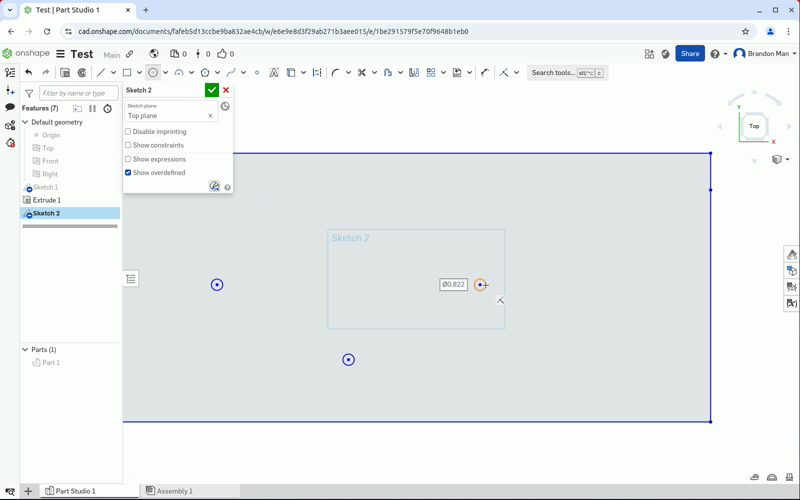
scroll(-6)
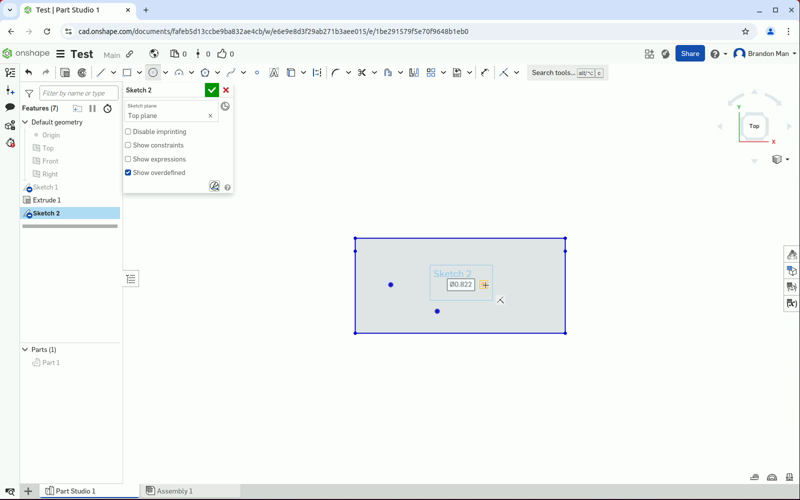
key(esc)
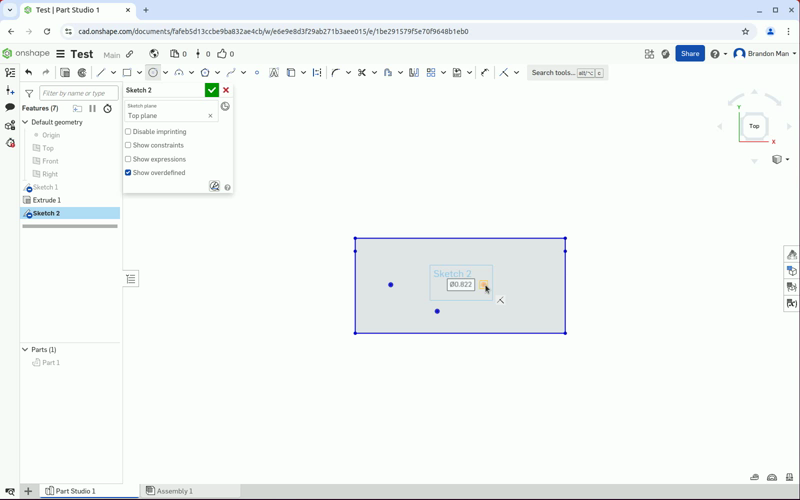
key(c)
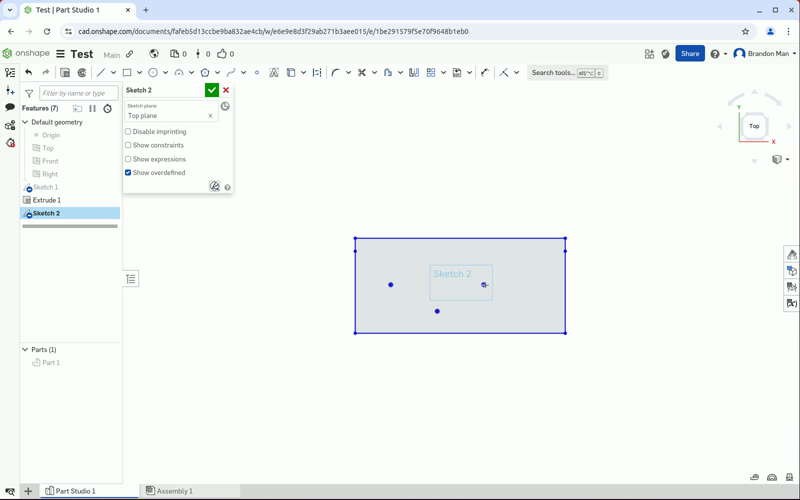
key_down(shift)
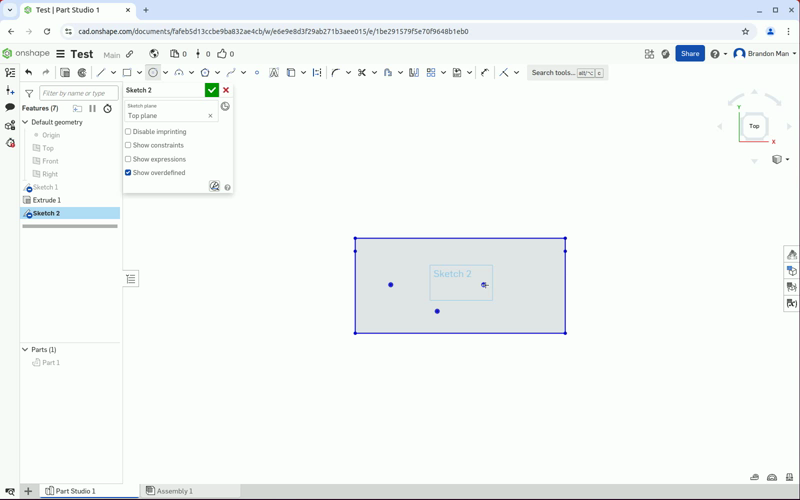
mouse_move(529, 311)
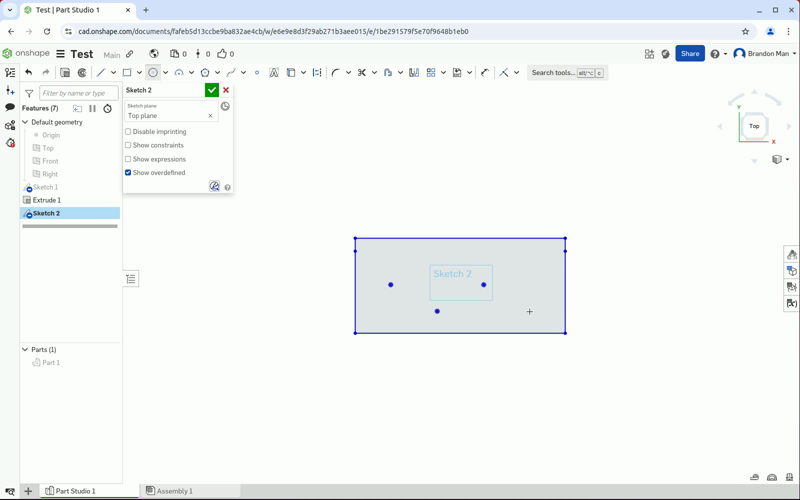
click(529, 311)
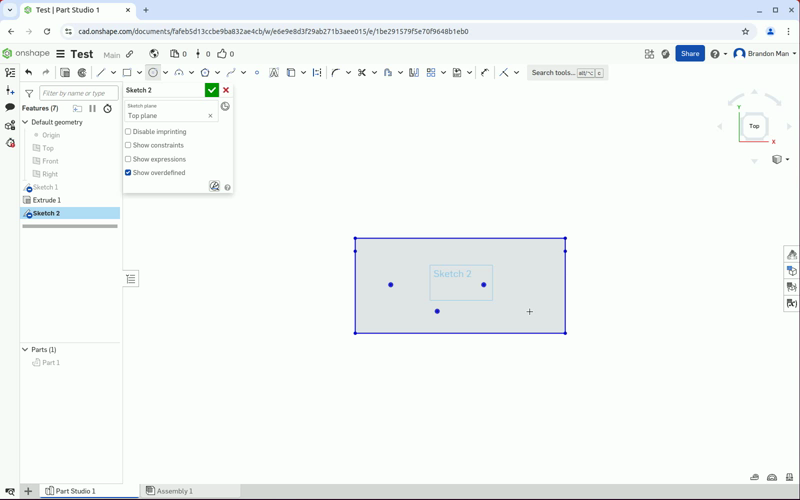
key_up(shift)
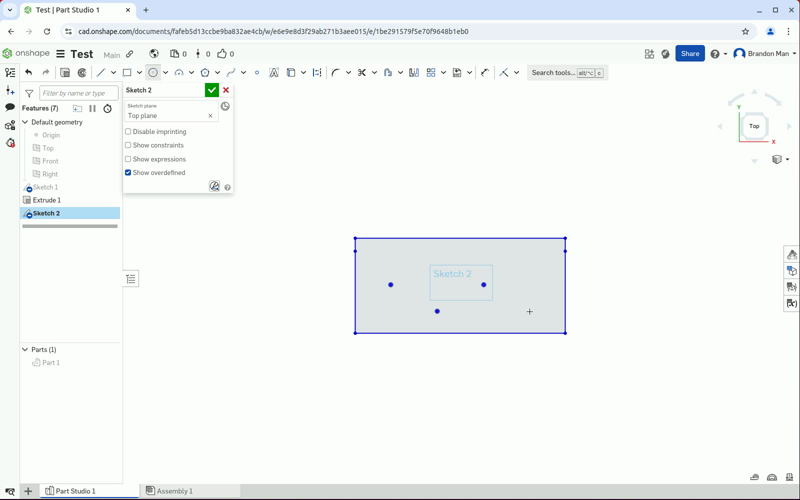
mouse_move(531, 311)
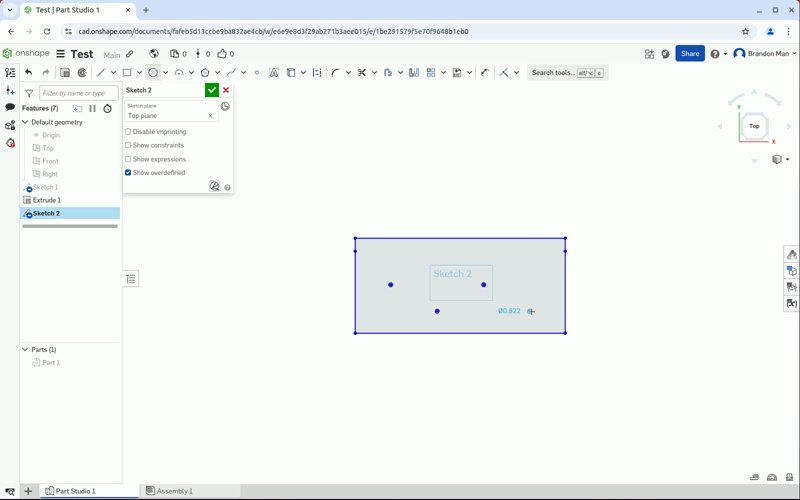
scroll(6)
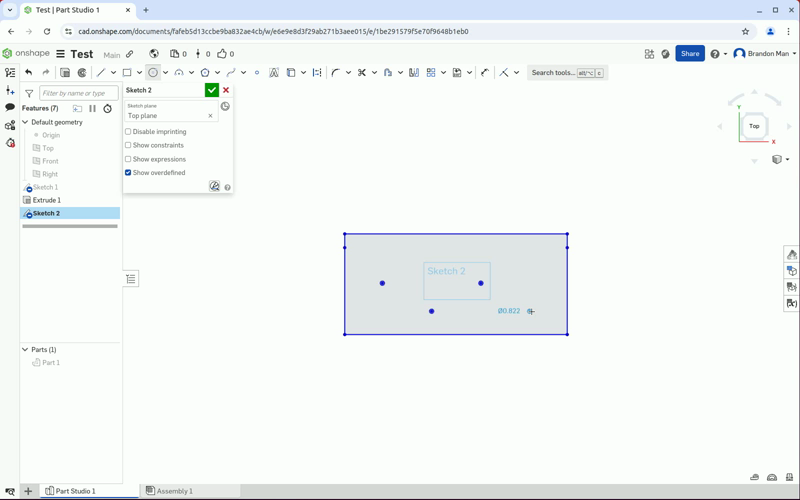
scroll(6)
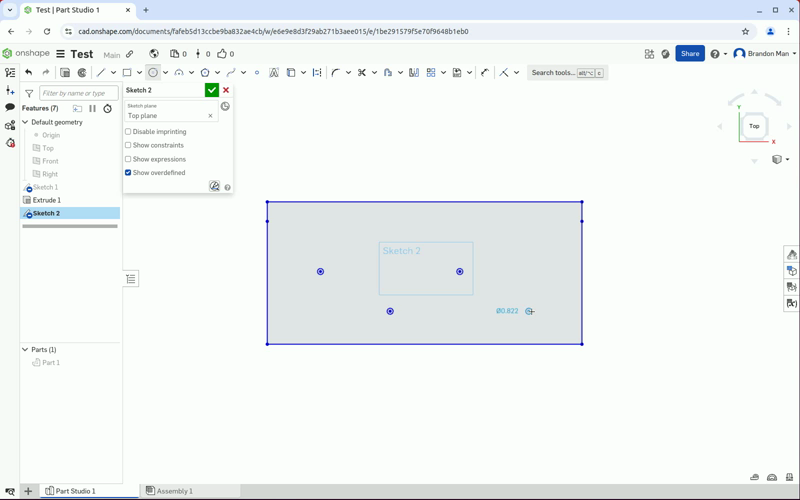
scroll(6)
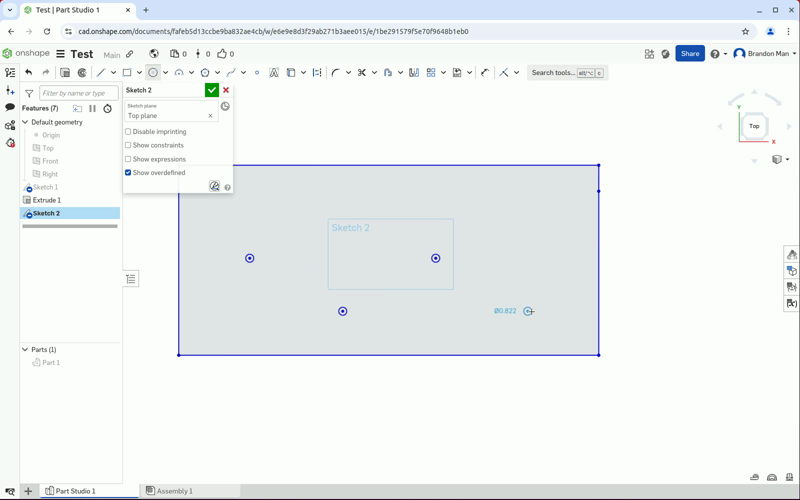
scroll(6)
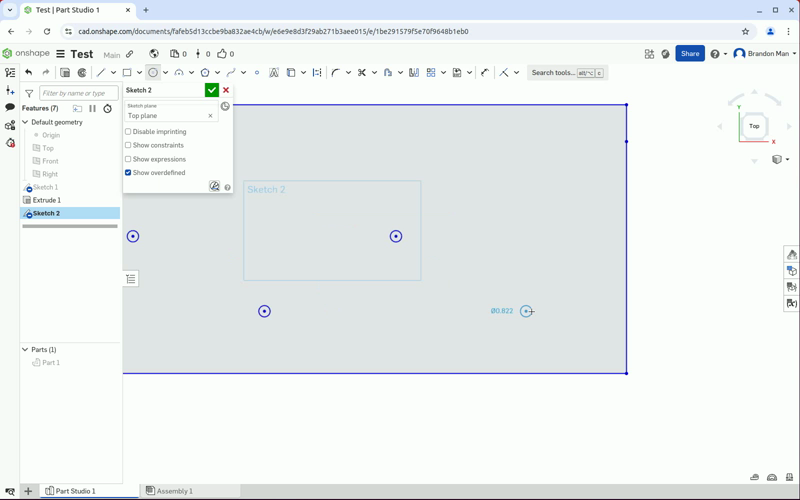
scroll(6)
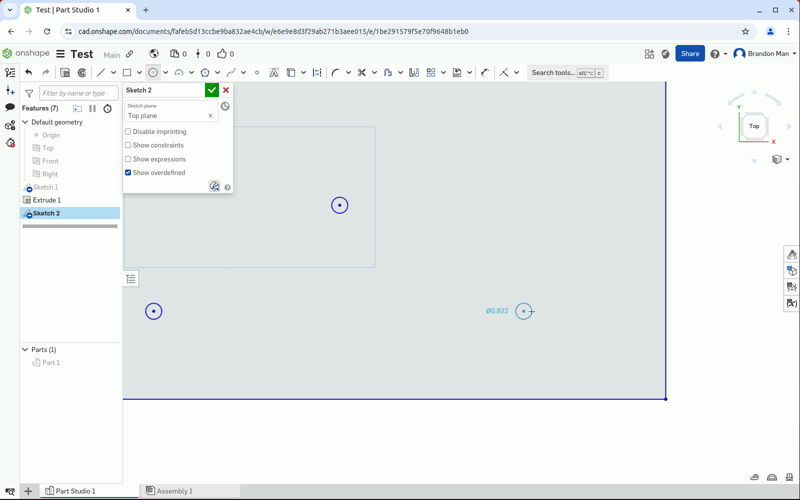
scroll(6)
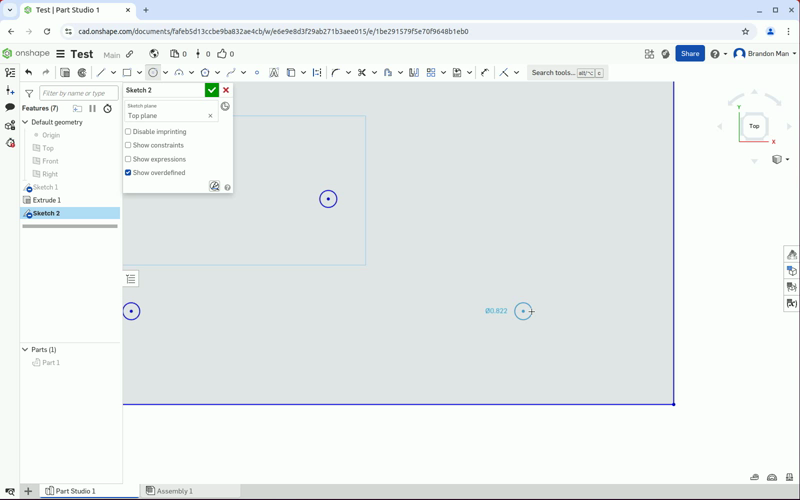
scroll(6)
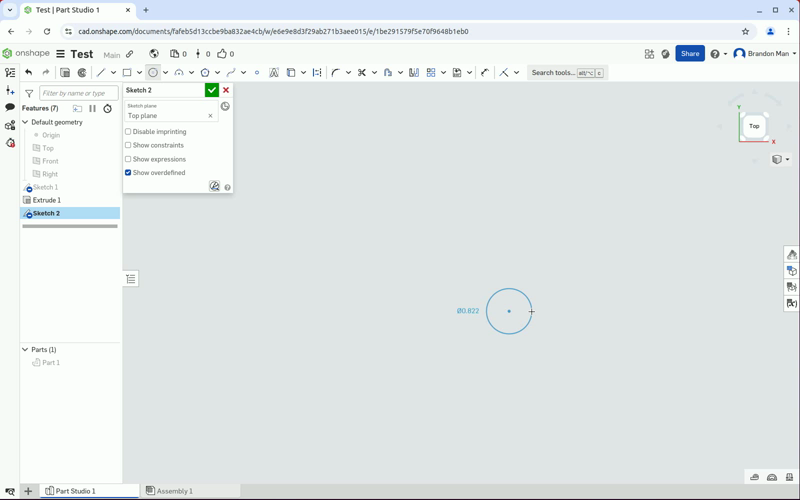
click(531, 311)
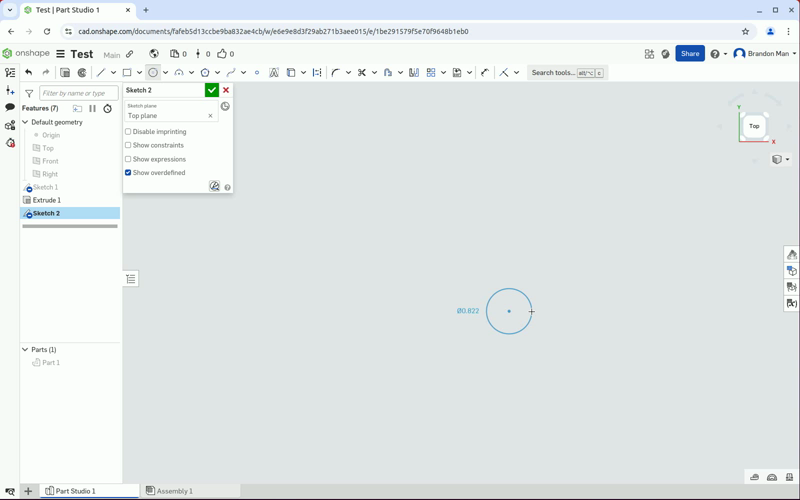
scroll(-6)
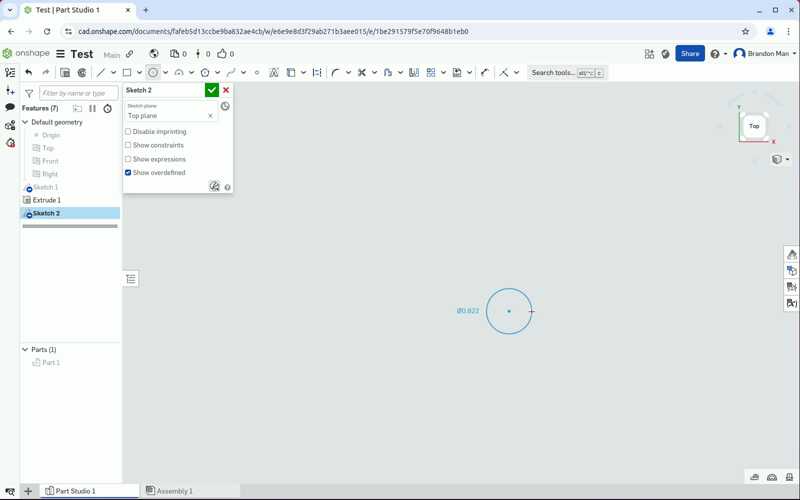
scroll(-6)
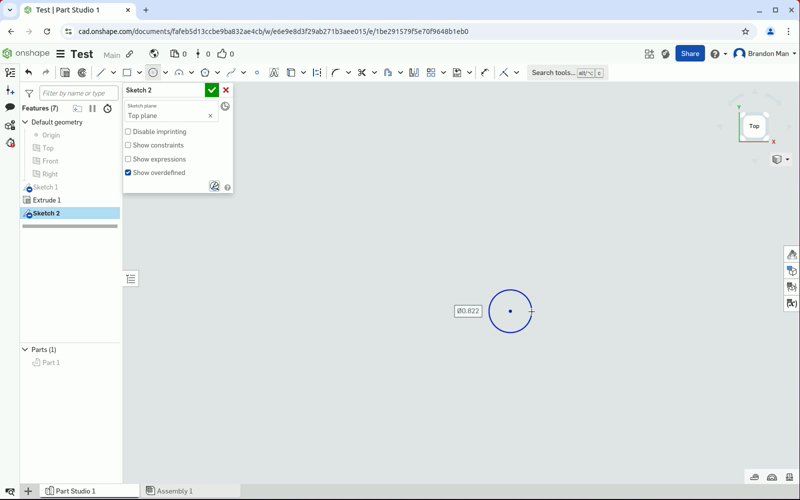
scroll(-6)
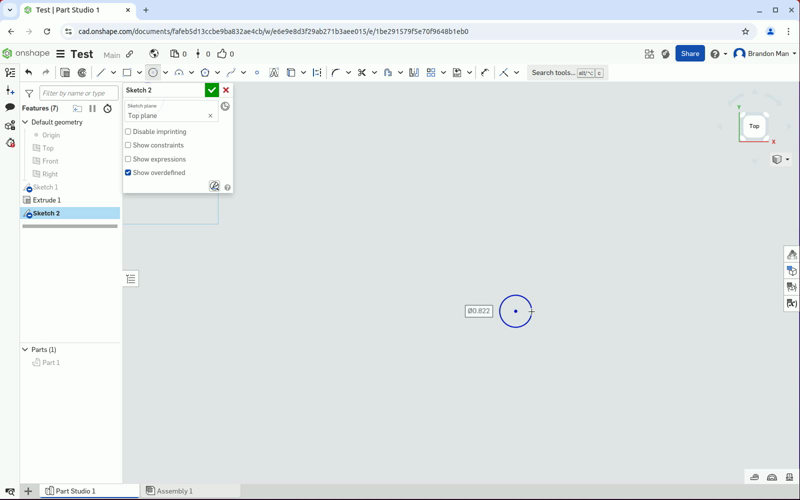
scroll(-6)
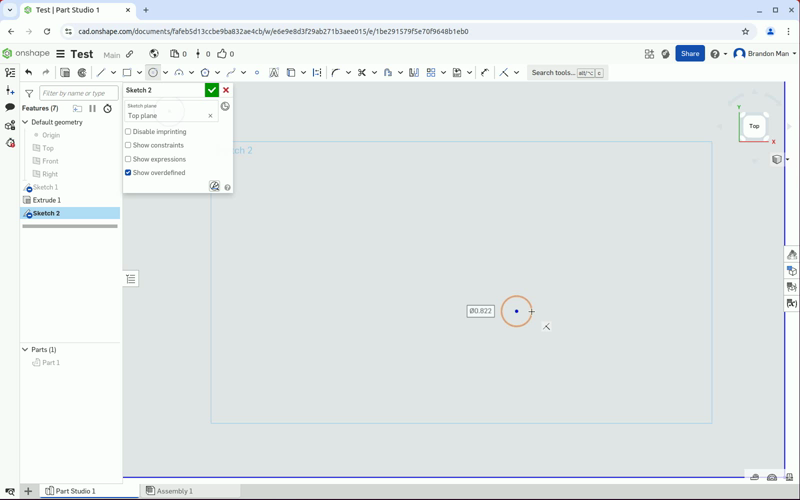
scroll(-6)
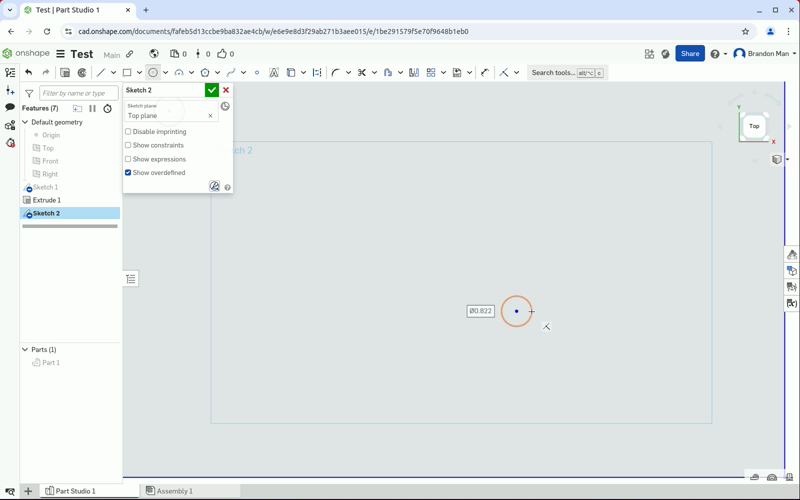
scroll(-6)
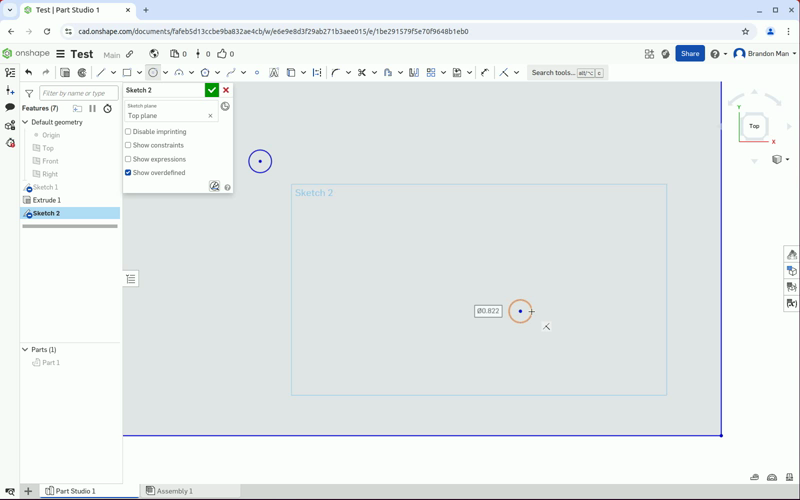
scroll(-6)
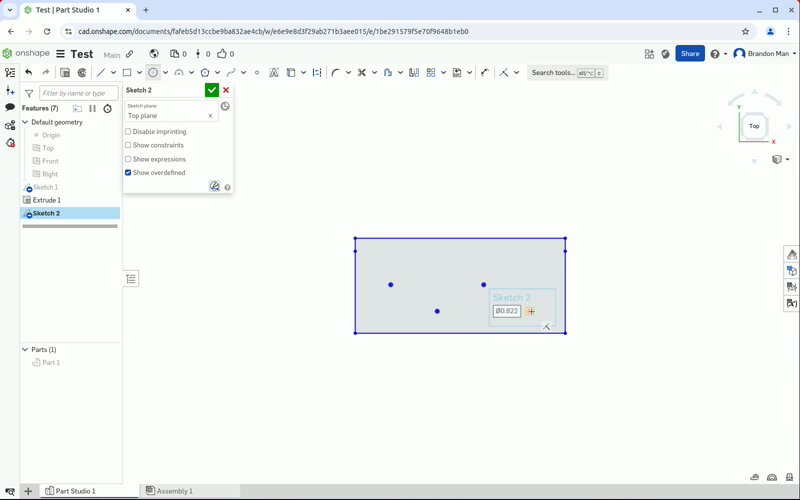
key(esc)
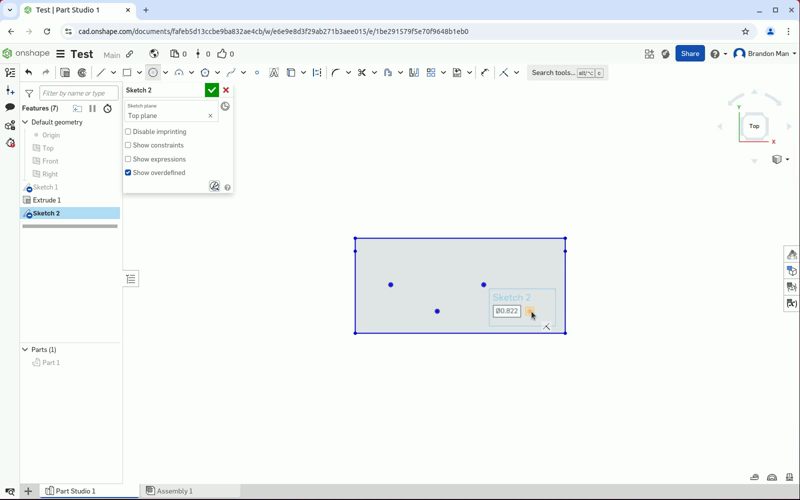
mouse_move(528, 270)
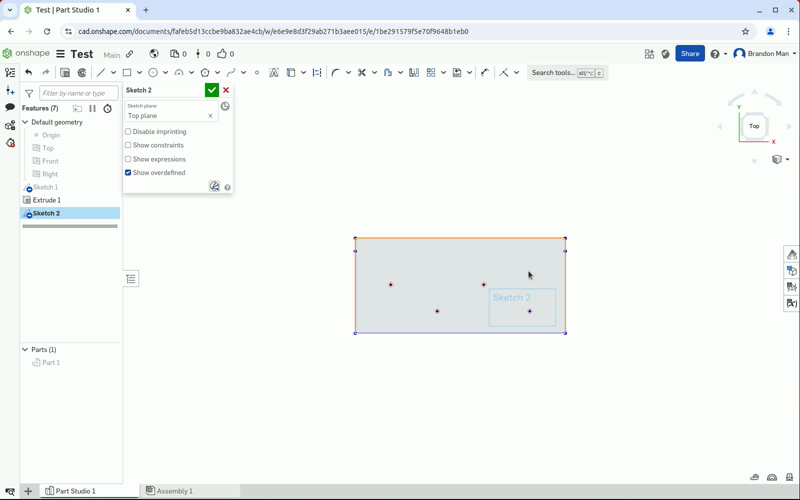
click(528, 270)
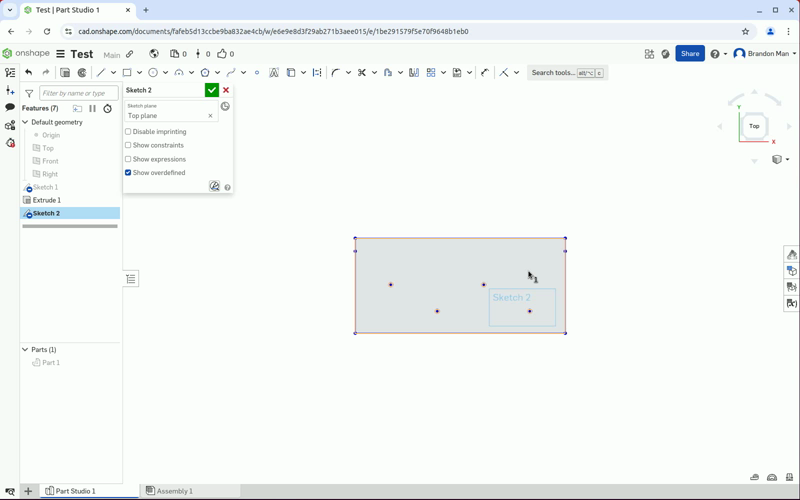
mouse_move(73, 352)
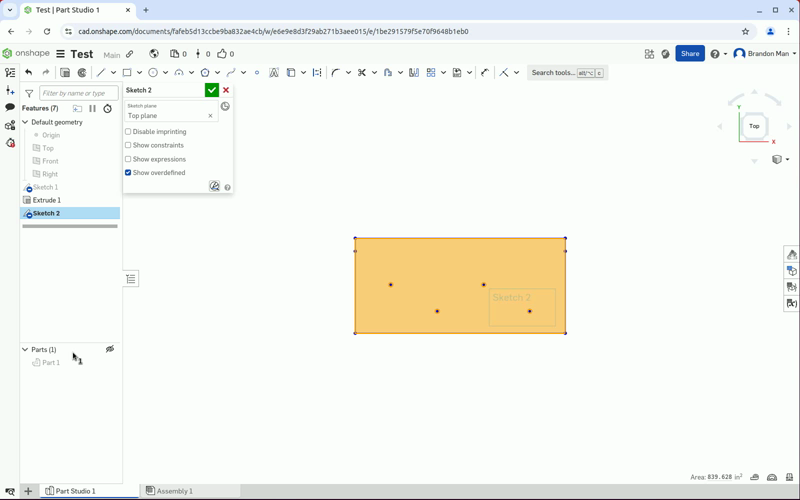
key(shift+y)
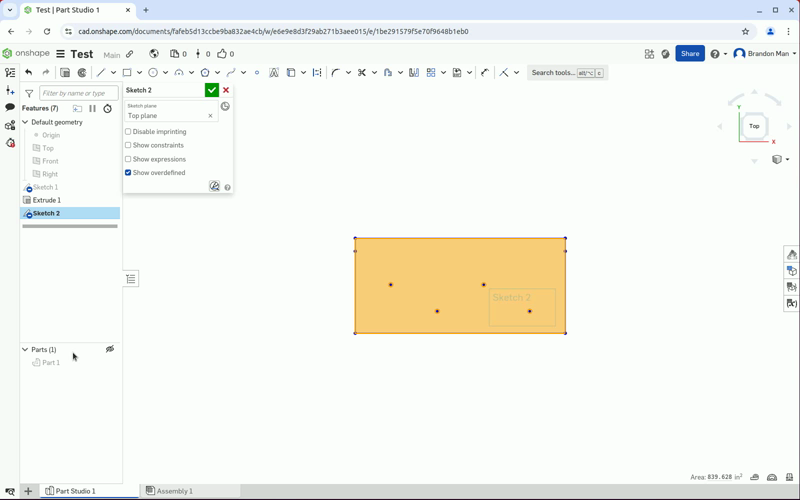
key(shift+e)
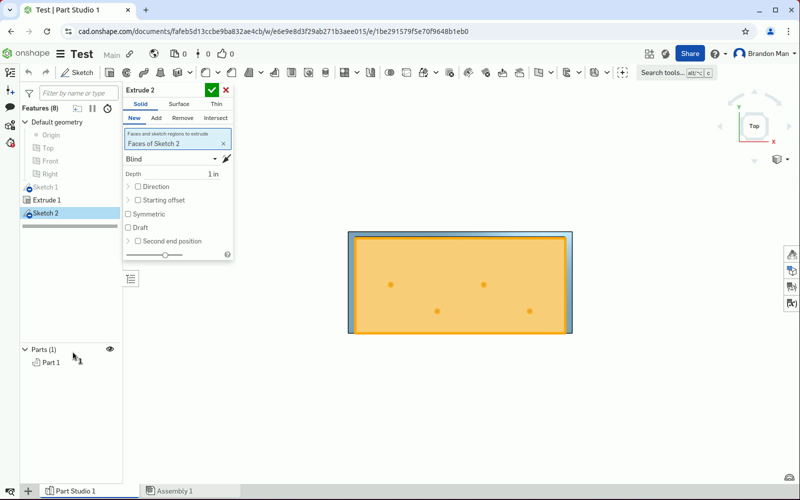
mouse_move(143, 106)
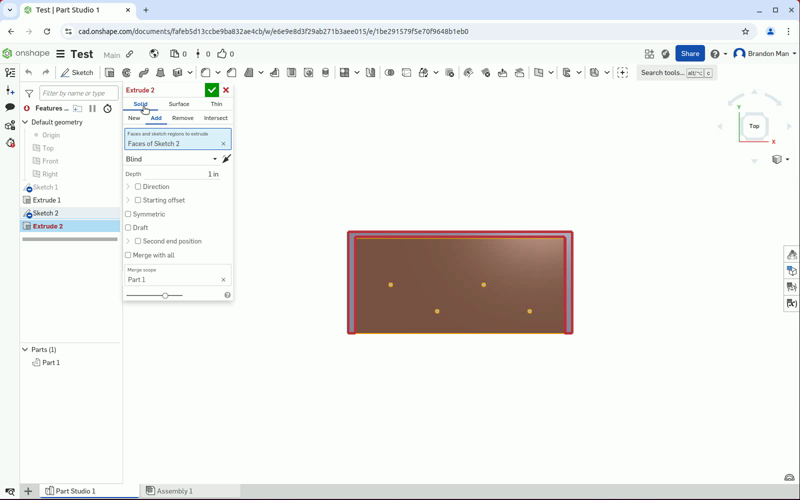
click(143, 106)
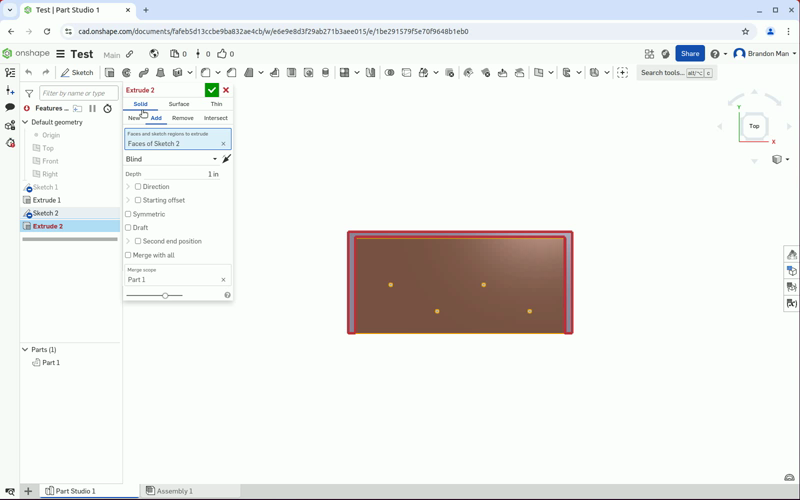
mouse_move(137, 120)
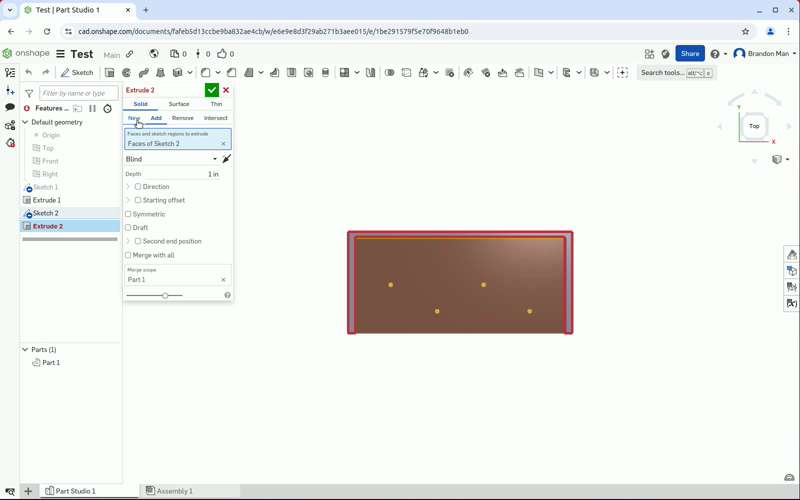
click(137, 120)
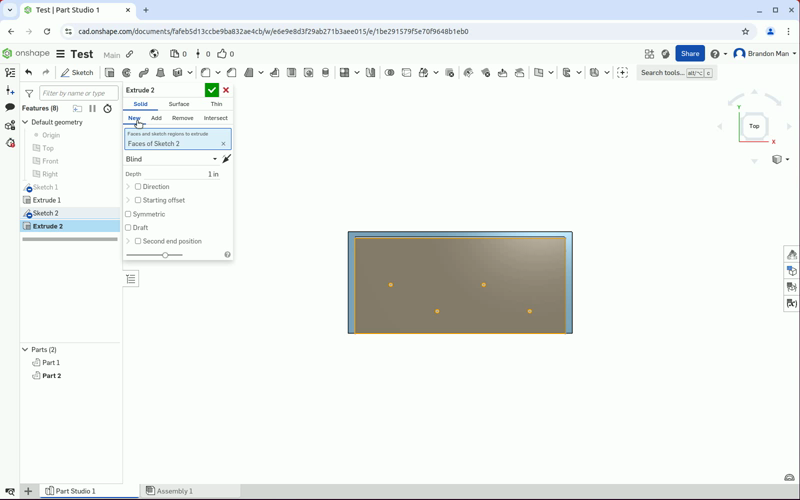
key(tab, 4)
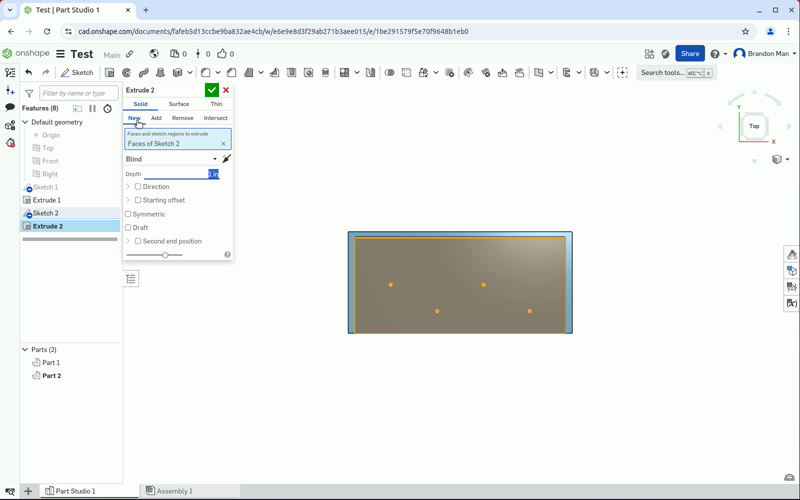
text(-0.963)
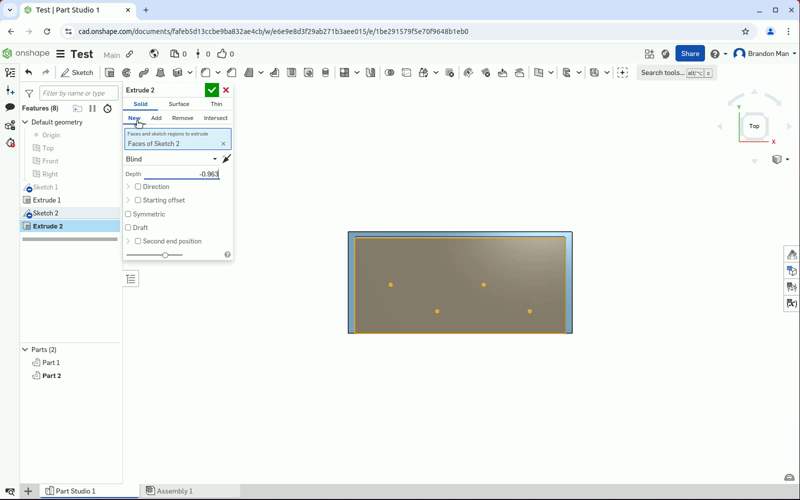
key(enter)
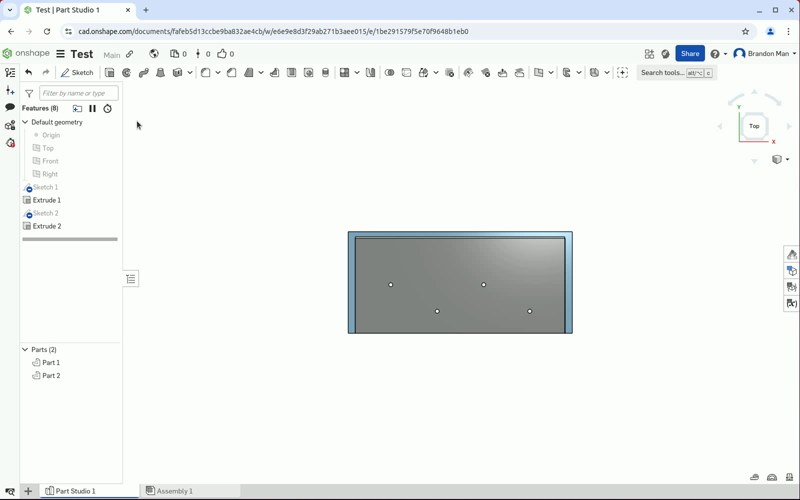
key(shift+h)
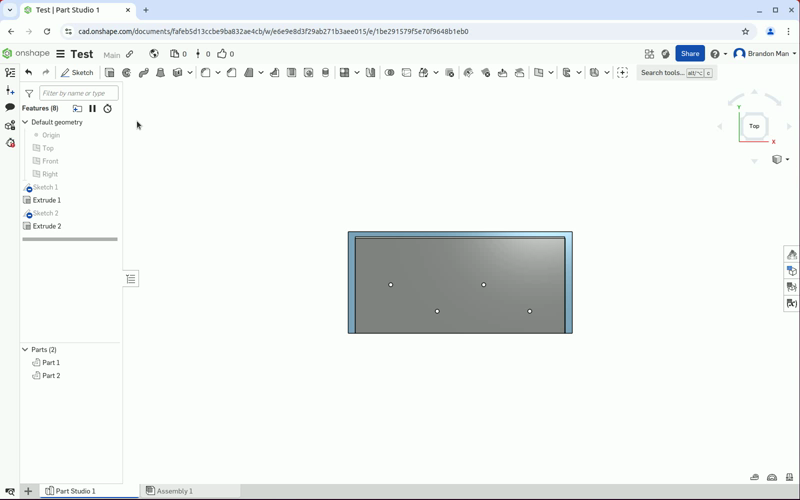
key(shift+h)
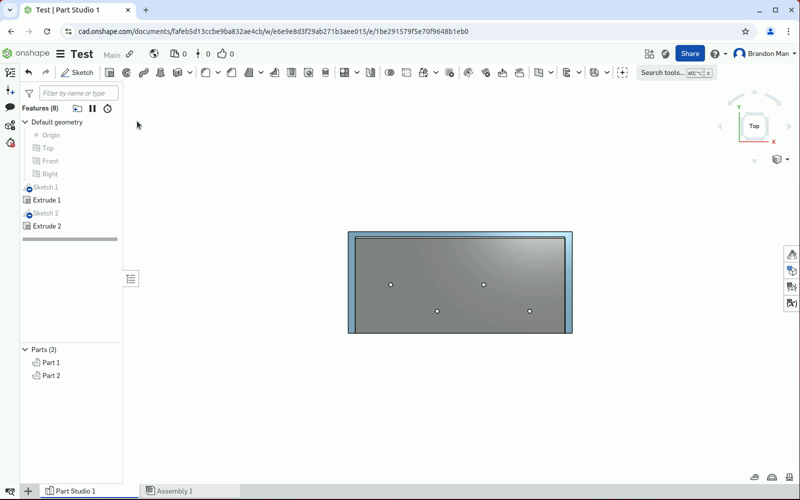
mouse_move(73, 189)
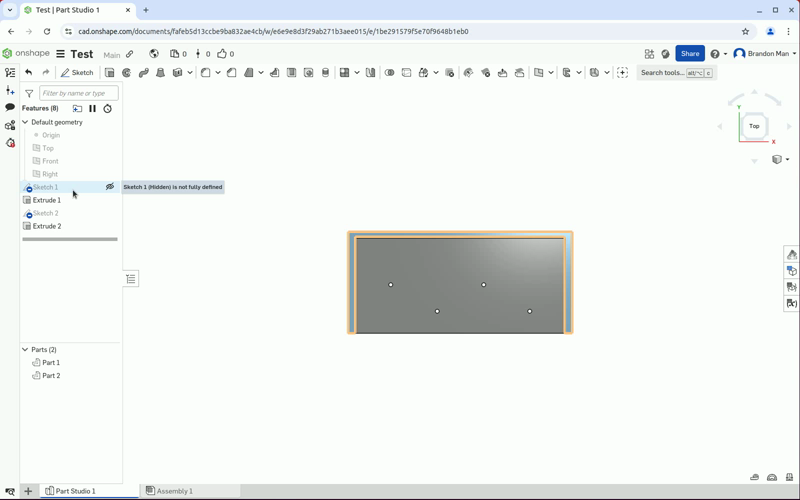
click(73, 189)
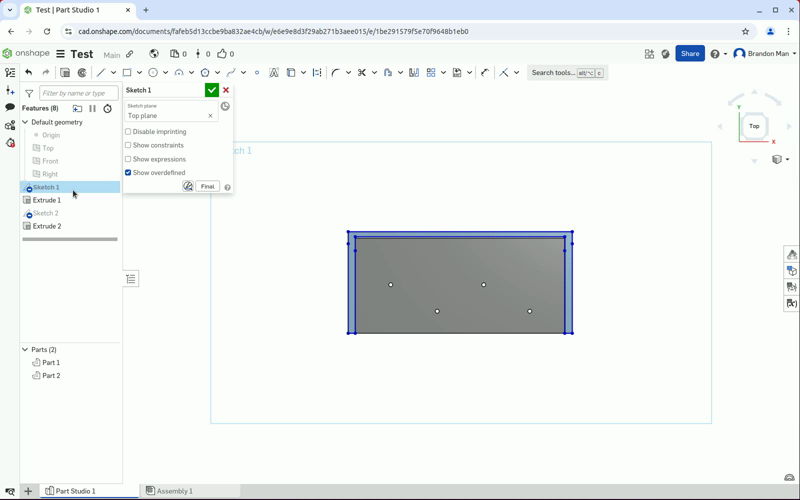
mouse_move(229, 92)
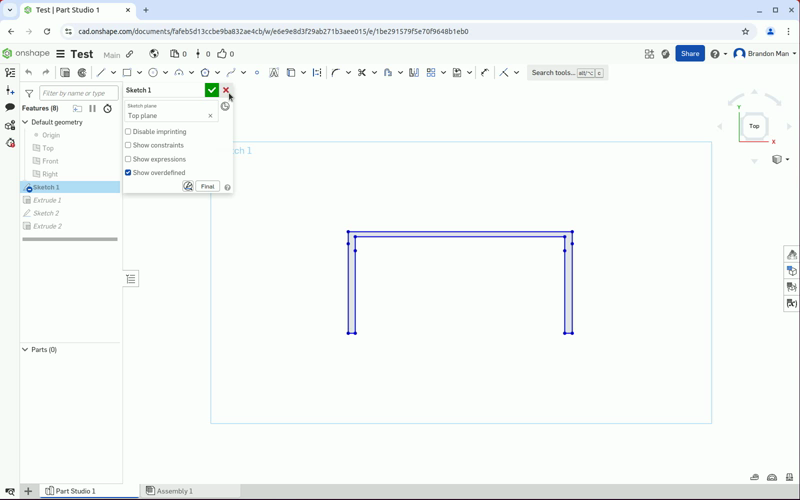
click(229, 92)
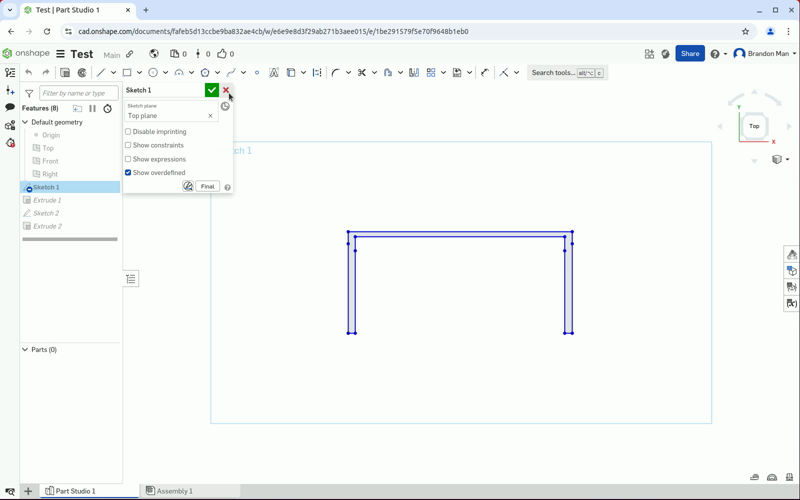
key(shift+s)
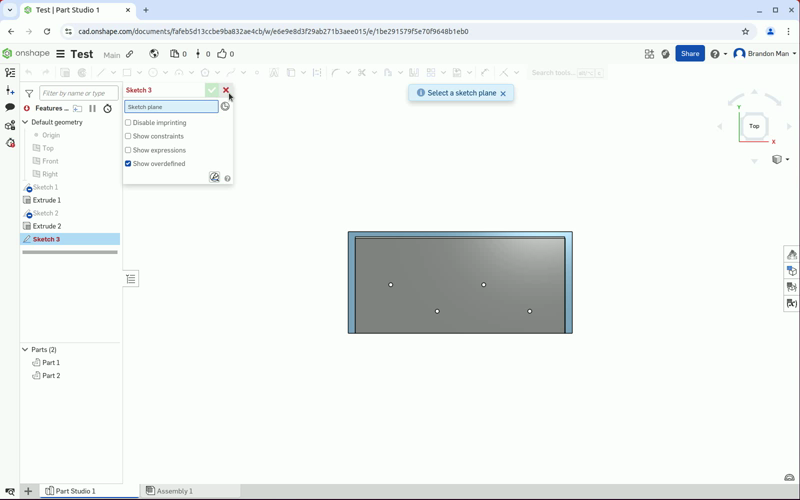
mouse_move(73, 150)
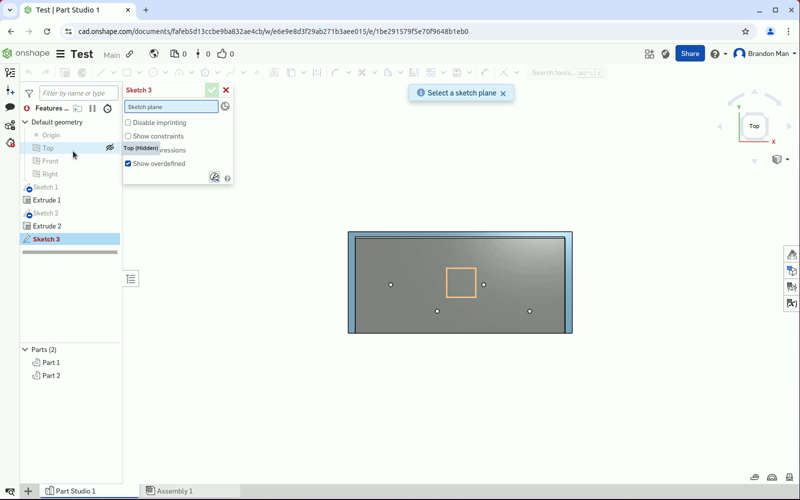
click(73, 150)
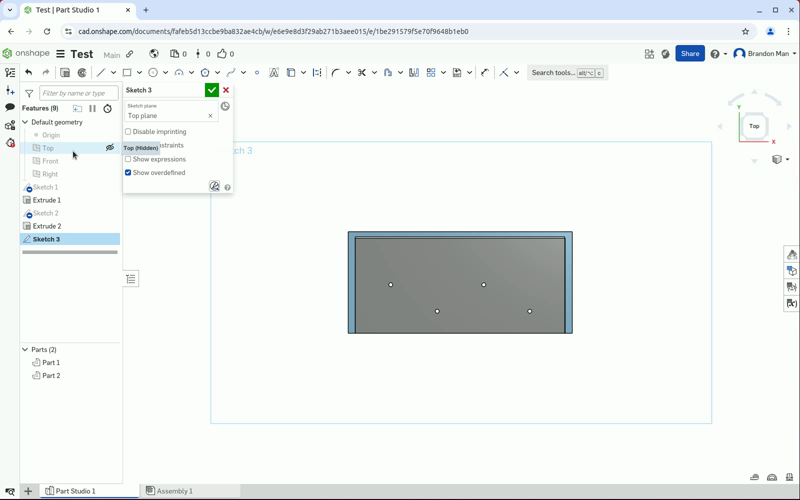
mouse_move(73, 352)
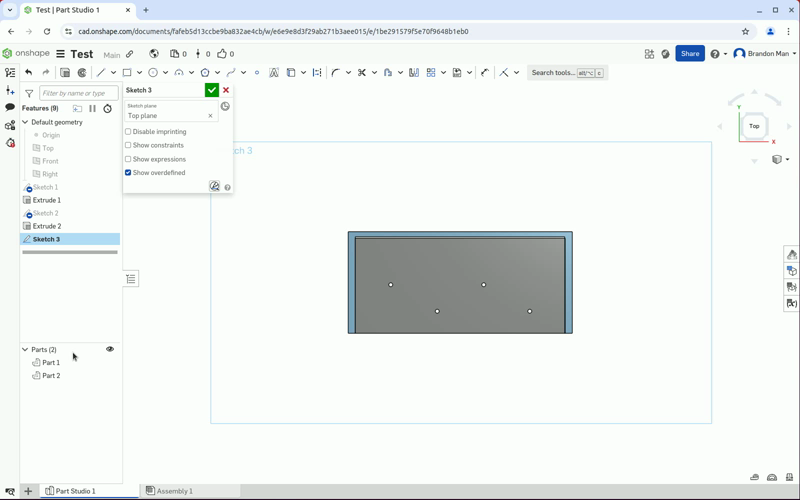
key(y)
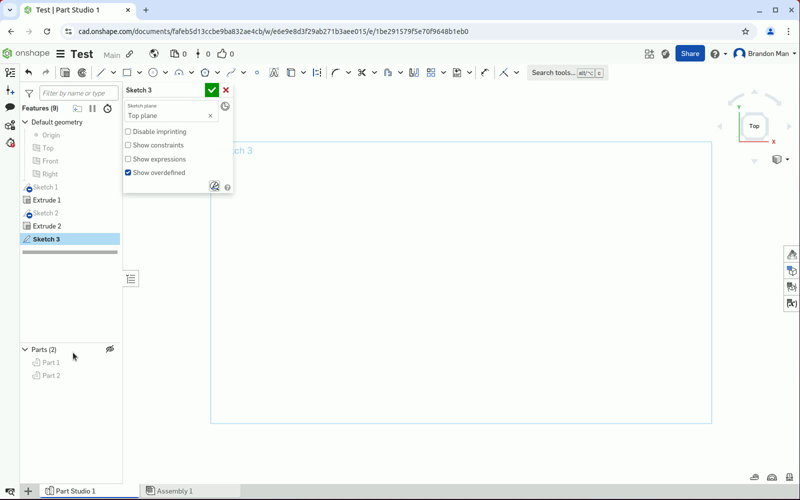
key(l)
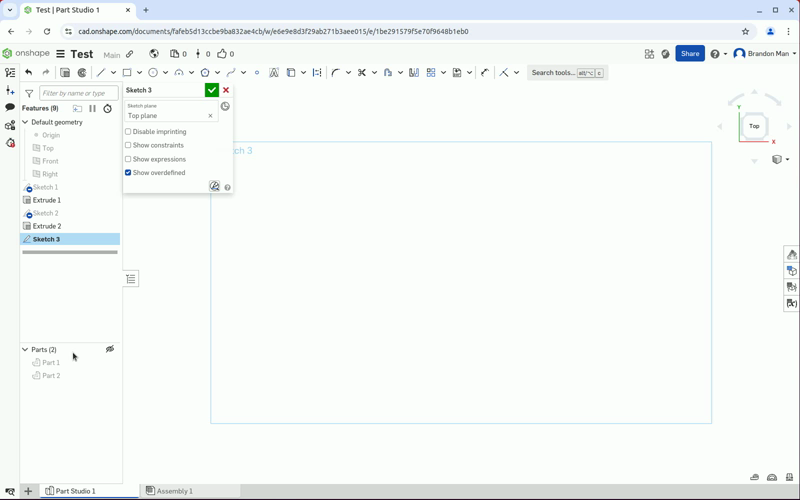
key_down(shift)
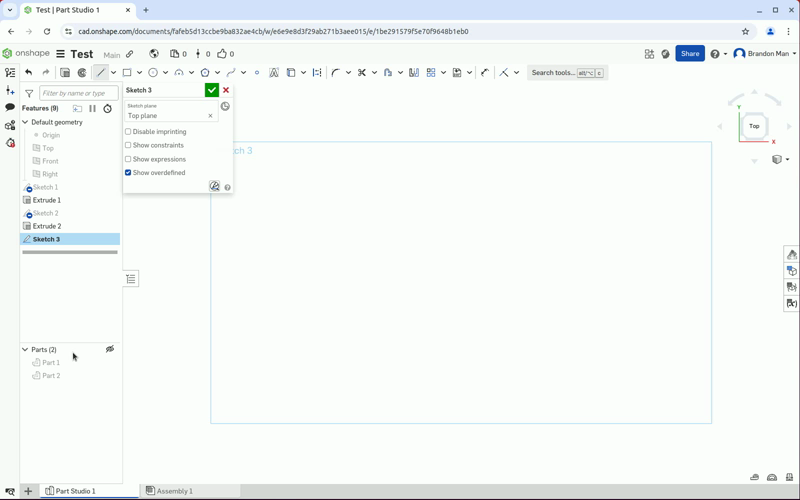
mouse_move(348, 333)
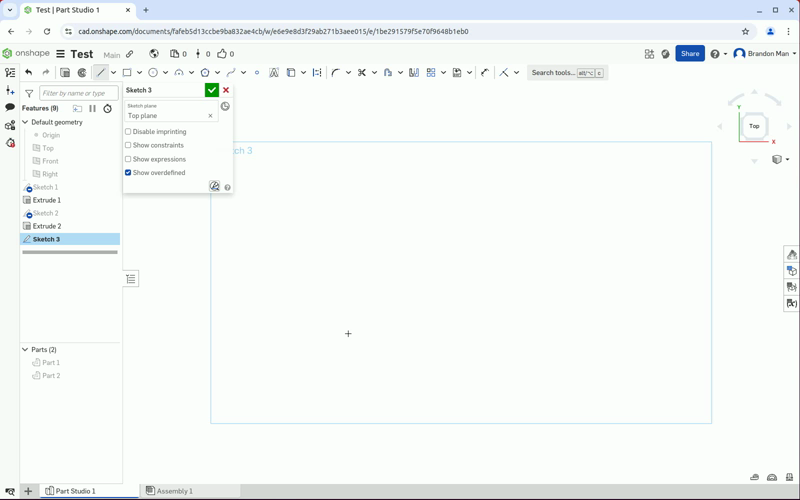
click(348, 333)
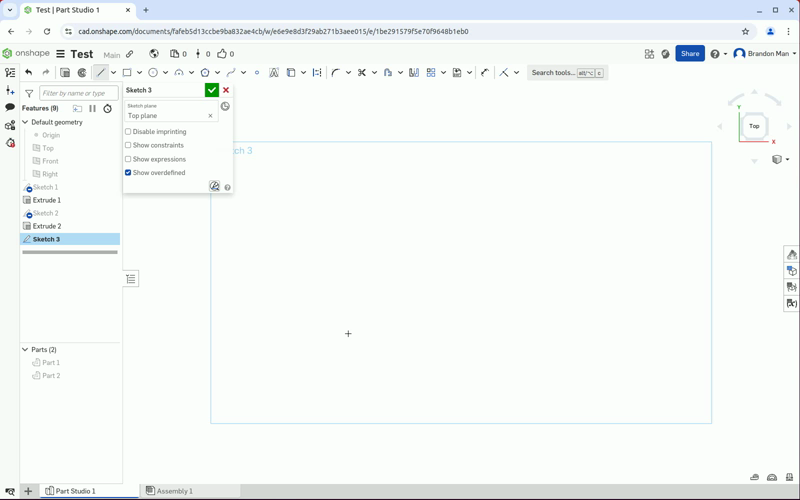
key_up(shift)
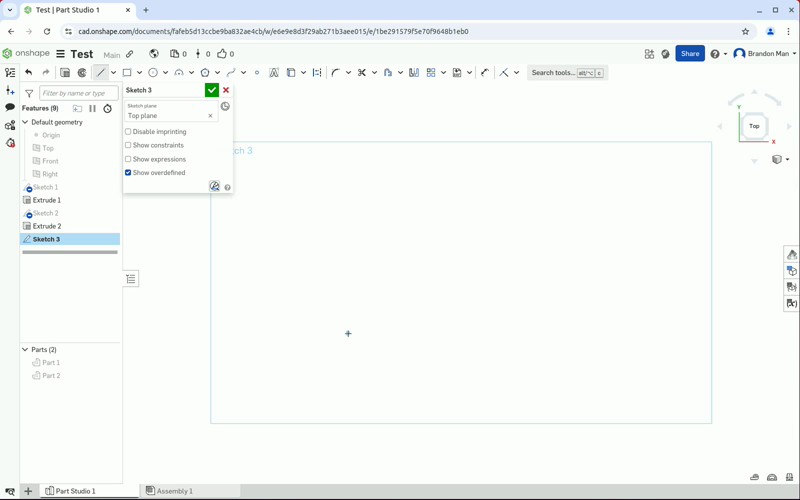
key_down(shift)
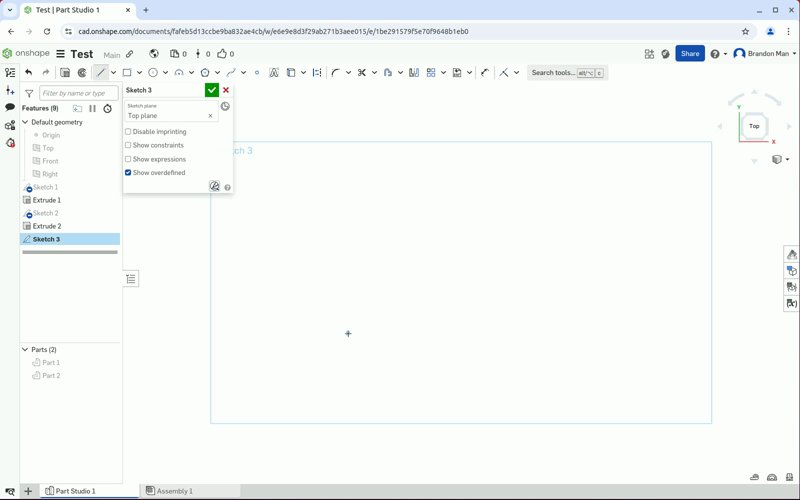
mouse_move(378, 333)
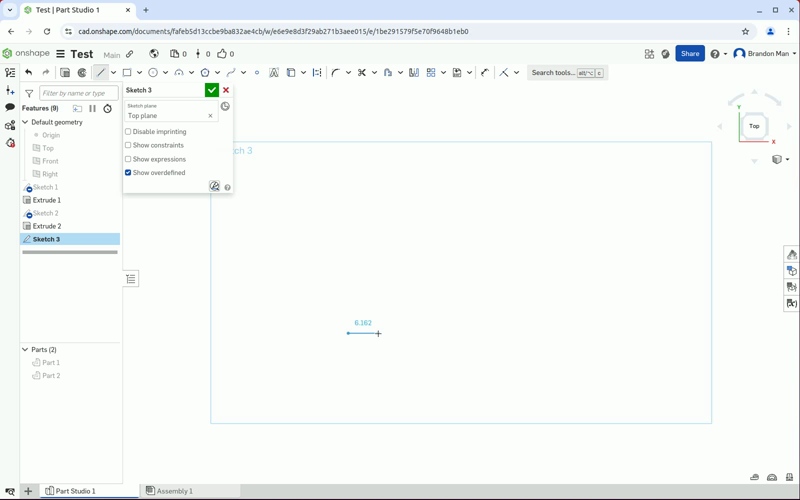
mouse_move(355, 333)
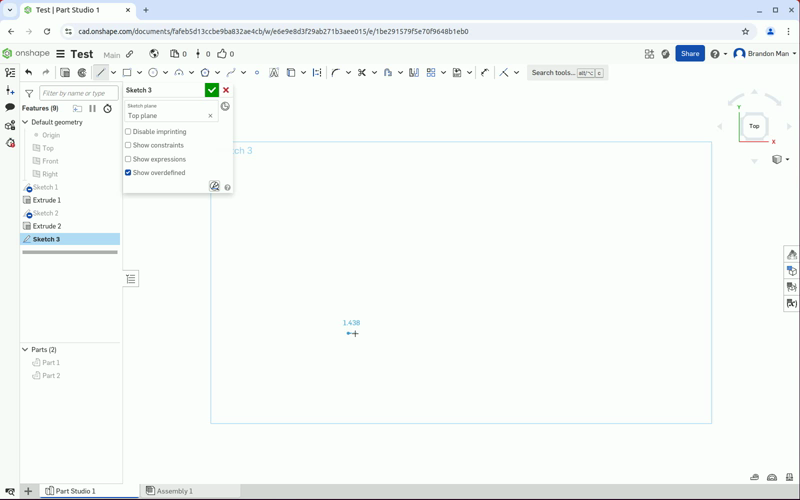
scroll(6)
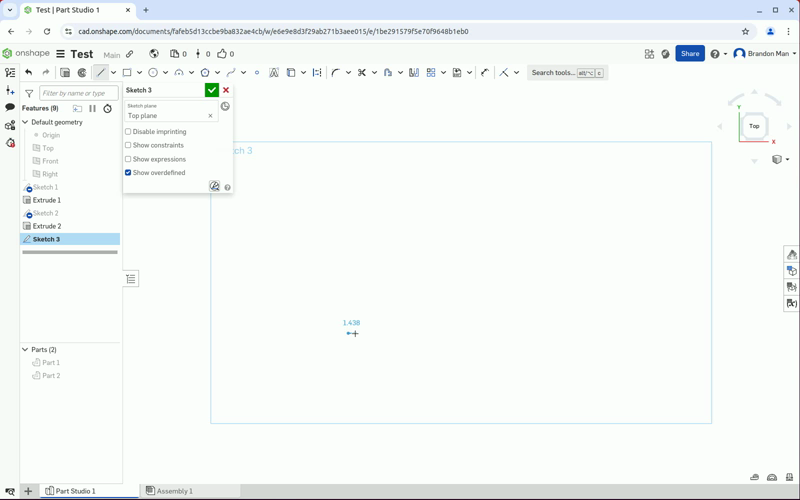
scroll(6)
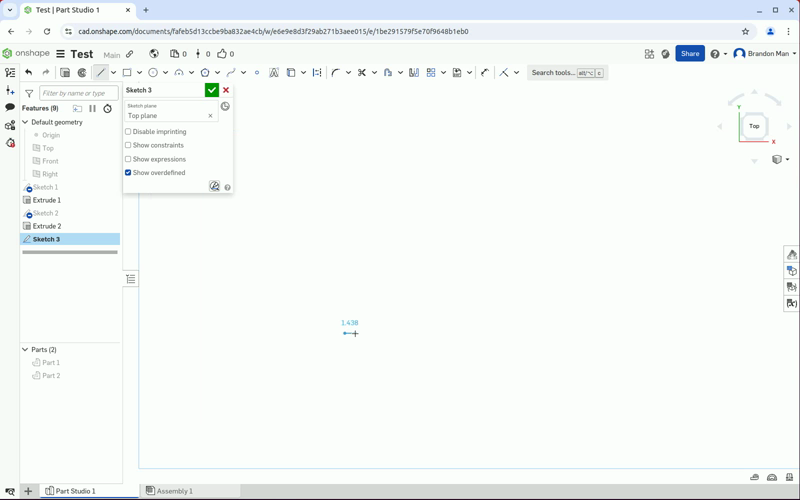
scroll(6)
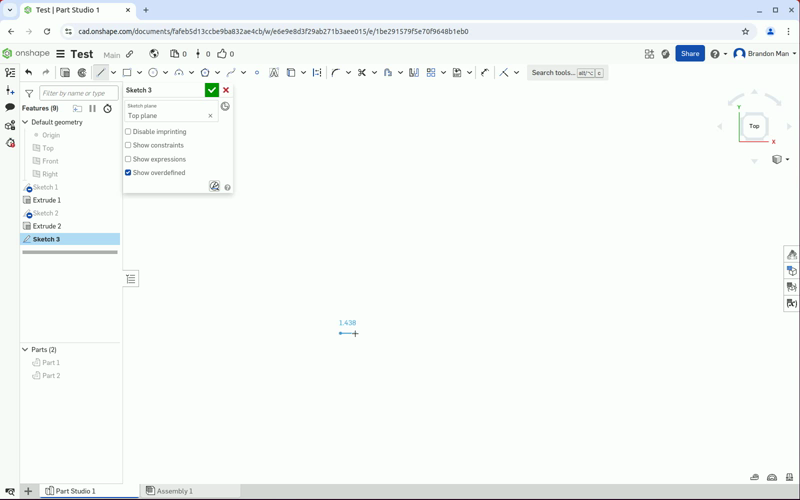
scroll(6)
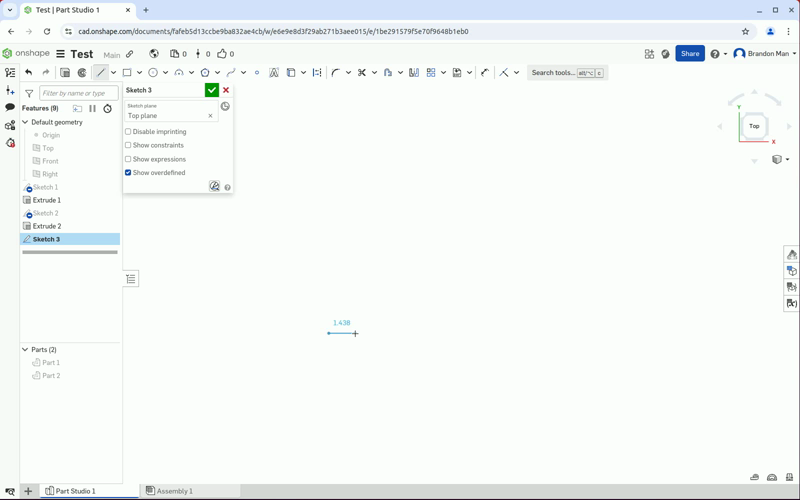
scroll(6)
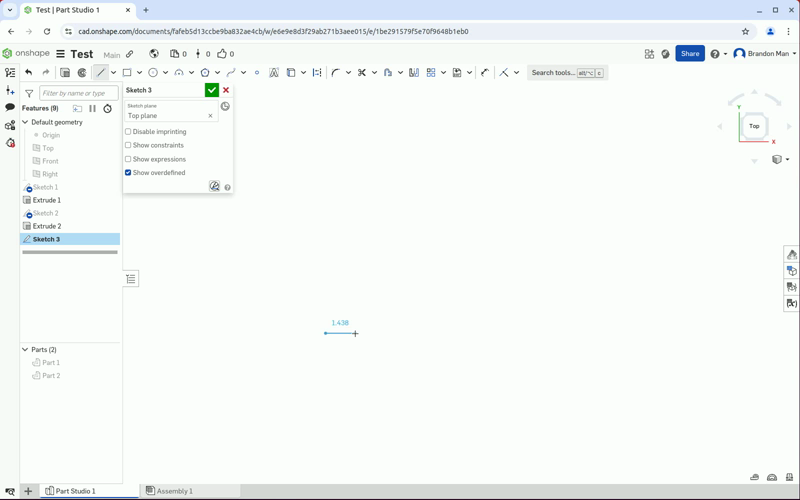
scroll(6)
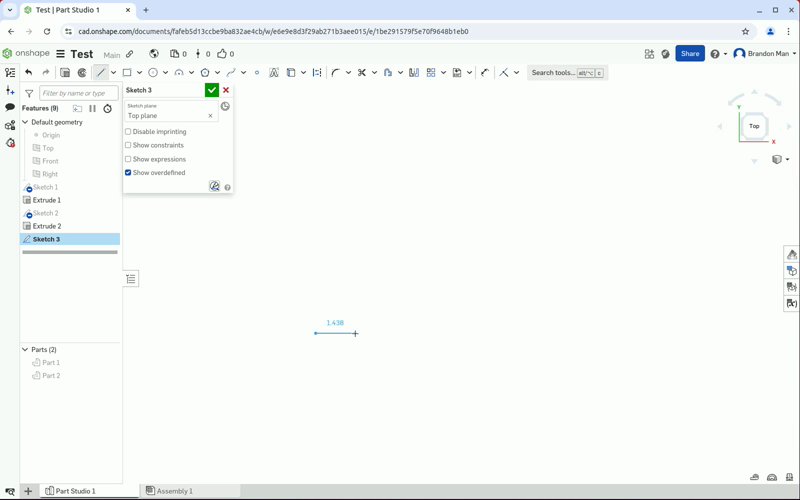
scroll(6)
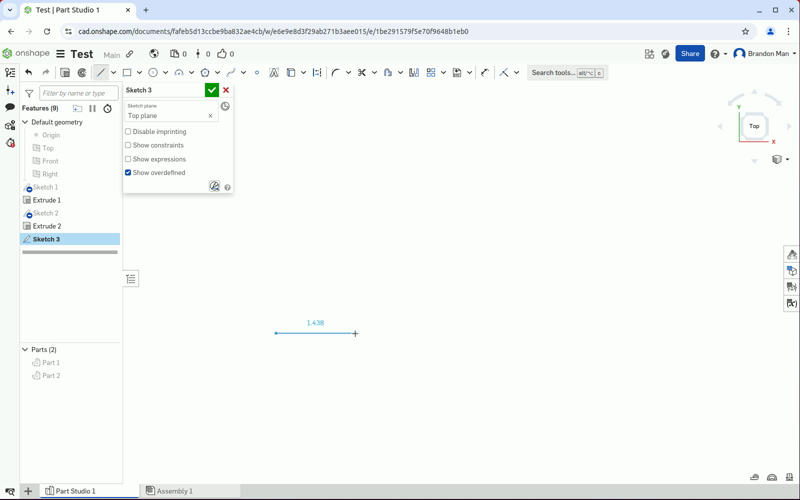
click(355, 333)
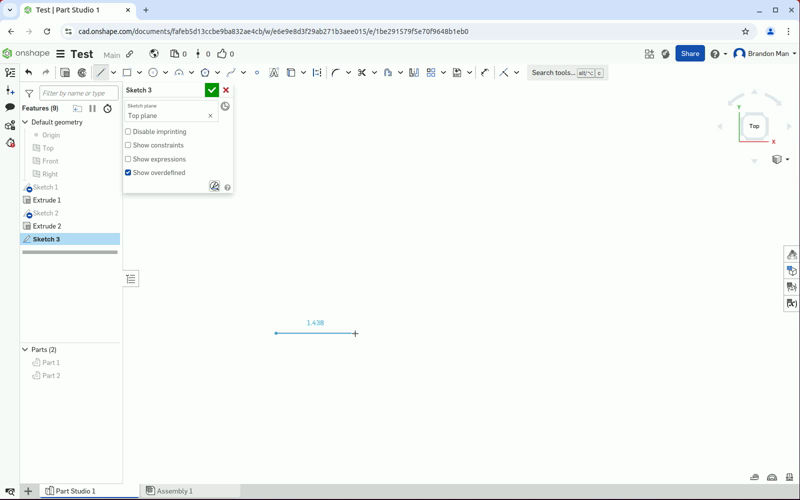
scroll(-6)
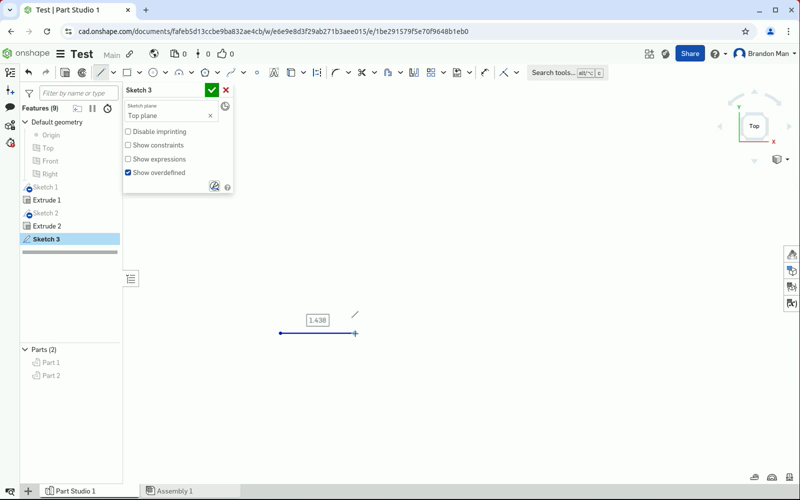
scroll(-6)
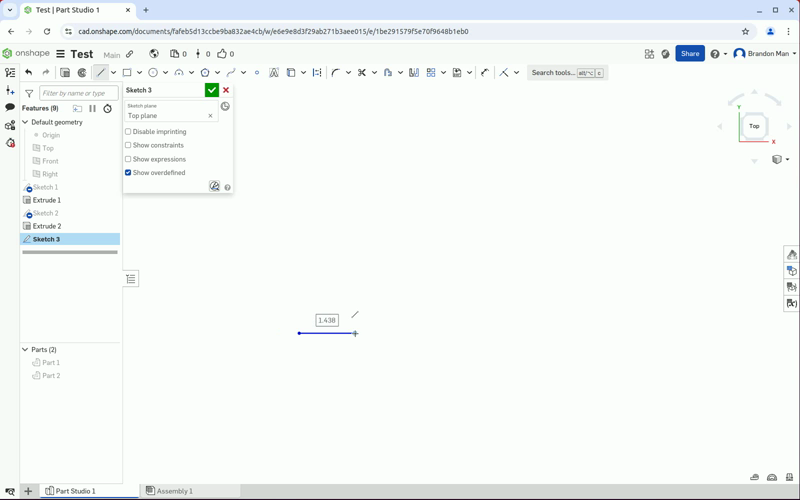
scroll(-6)
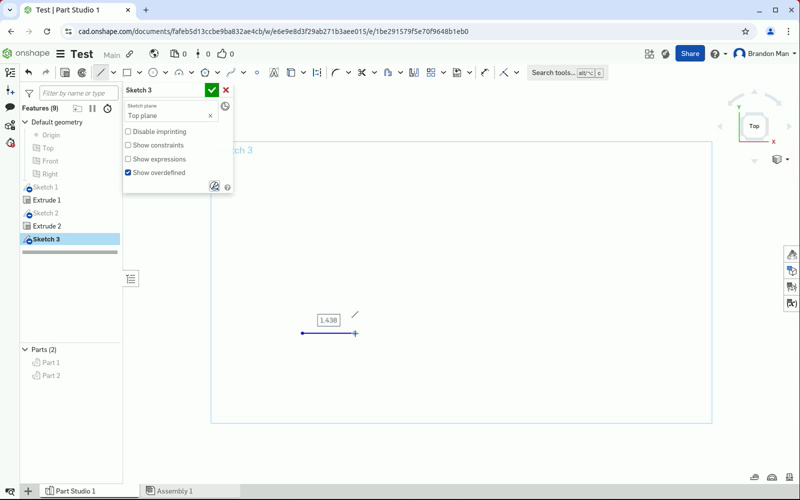
scroll(-6)
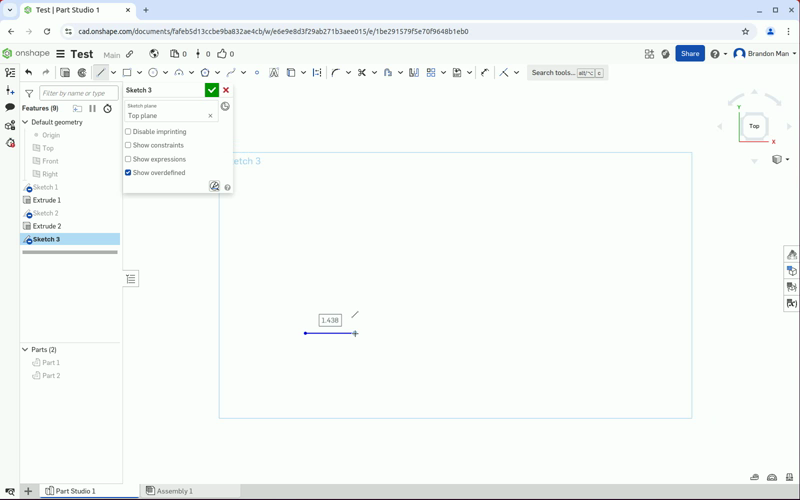
scroll(-6)
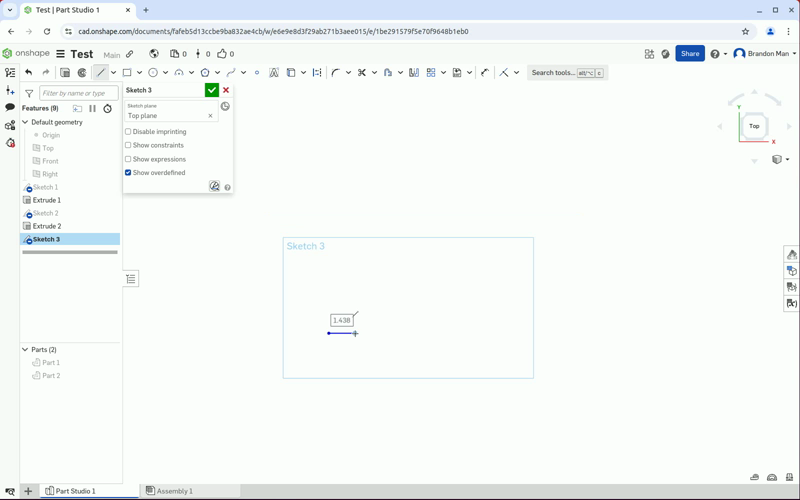
scroll(-6)
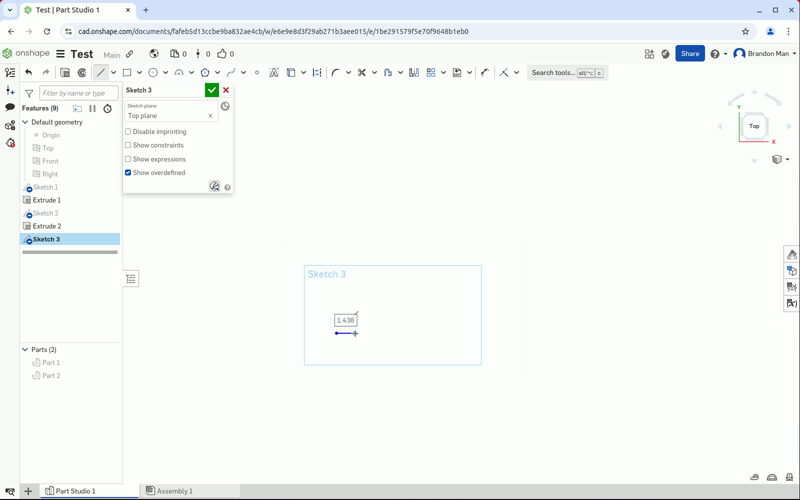
scroll(-6)
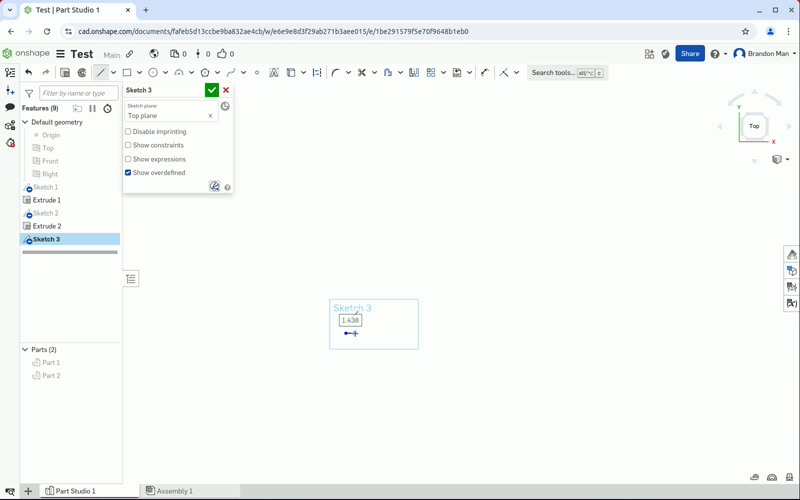
key_up(shift)
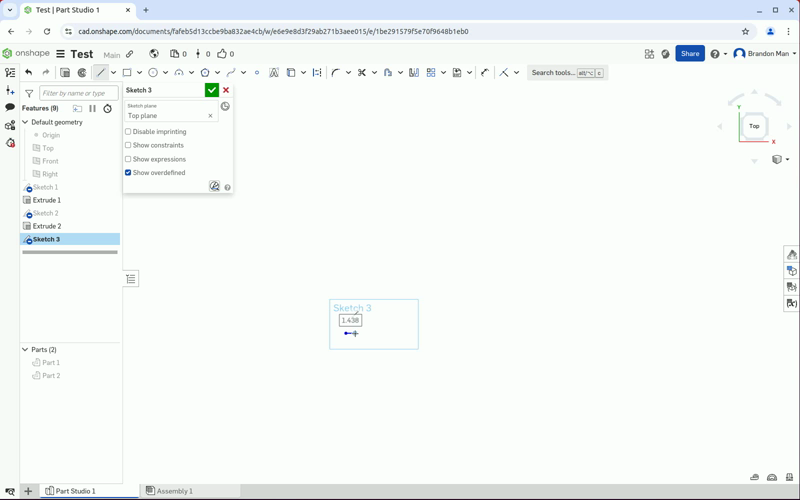
key_down(shift)
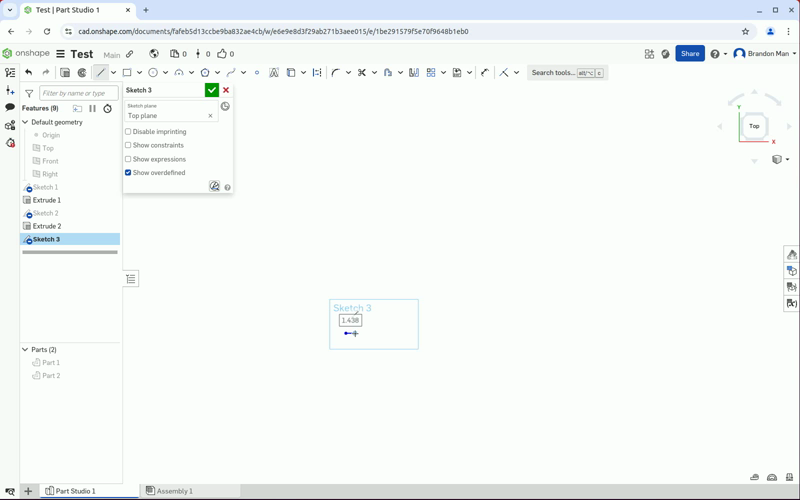
mouse_move(355, 250)
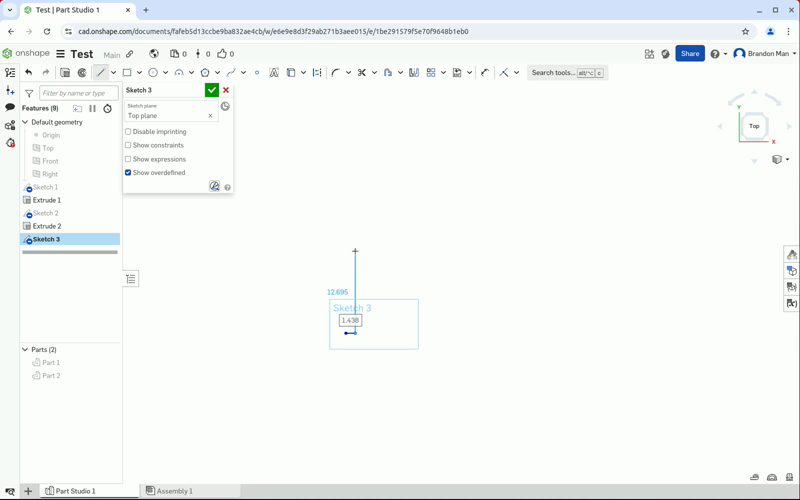
click(355, 250)
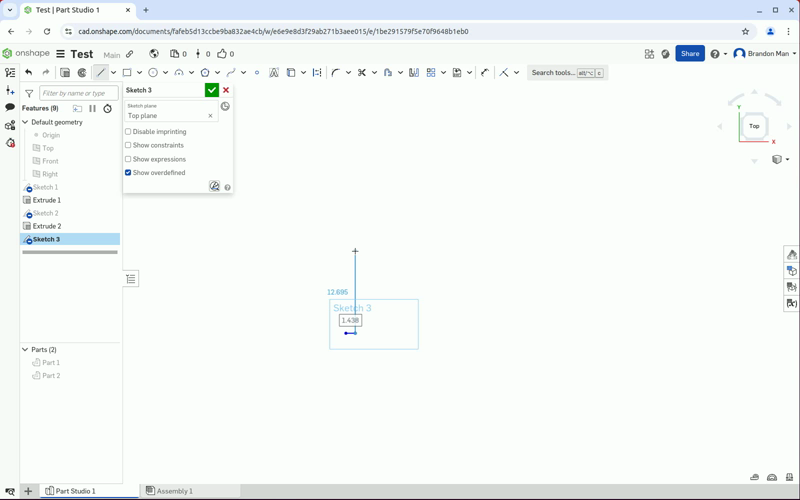
key_up(shift)
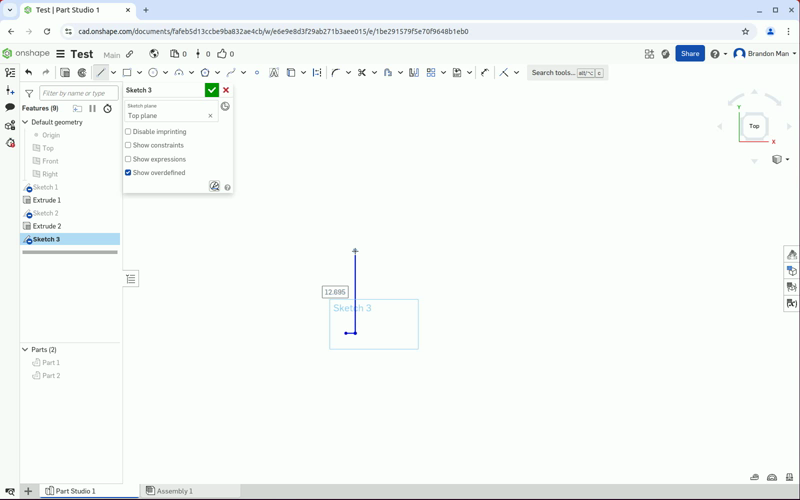
key_down(shift)
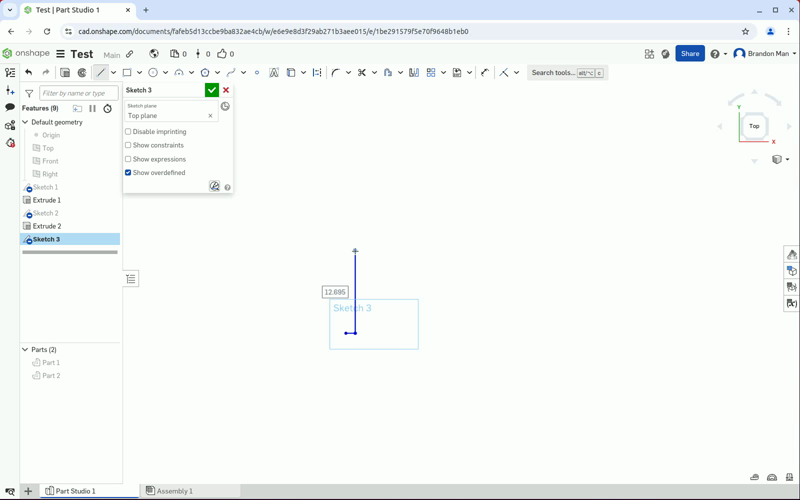
mouse_move(385, 250)
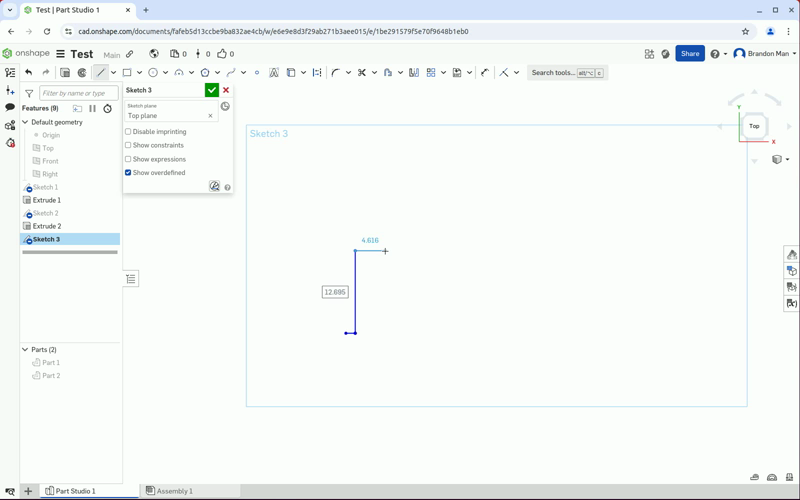
mouse_move(355, 236)
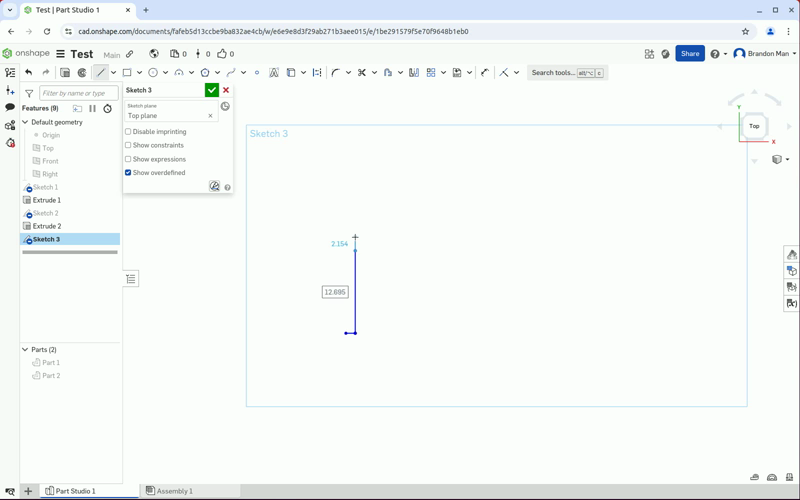
click(355, 236)
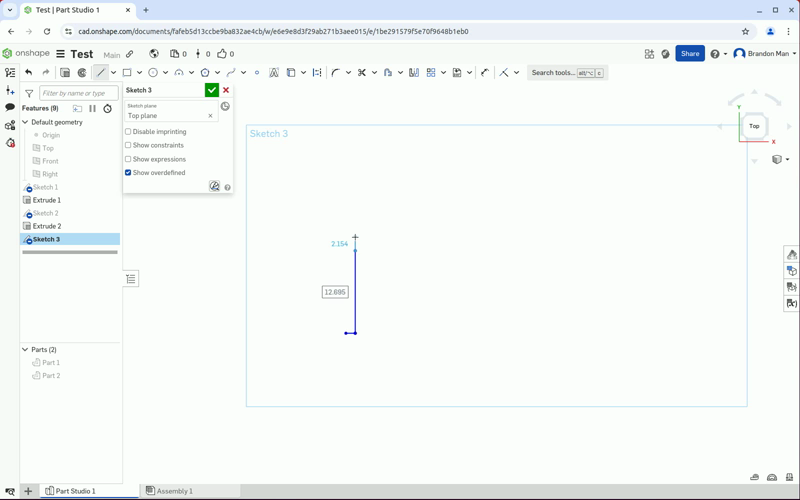
key_up(shift)
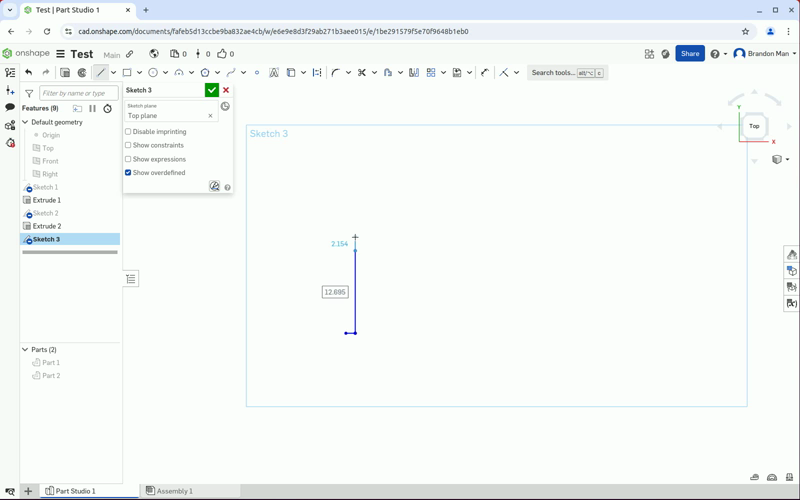
key_down(shift)
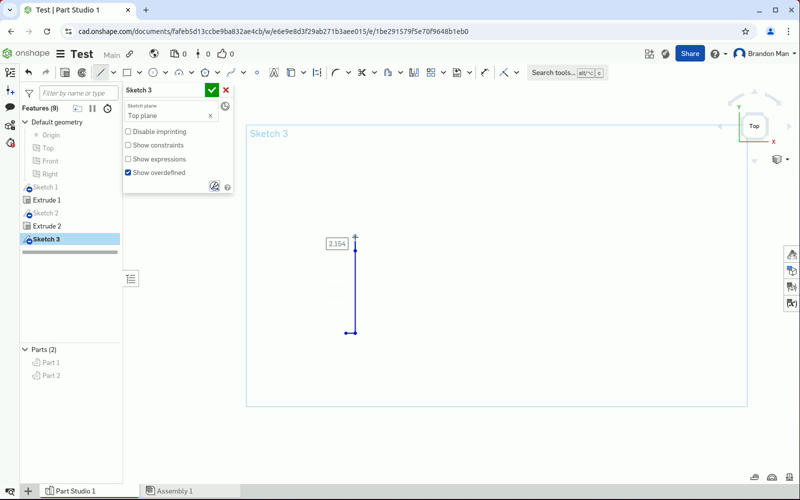
mouse_move(564, 236)
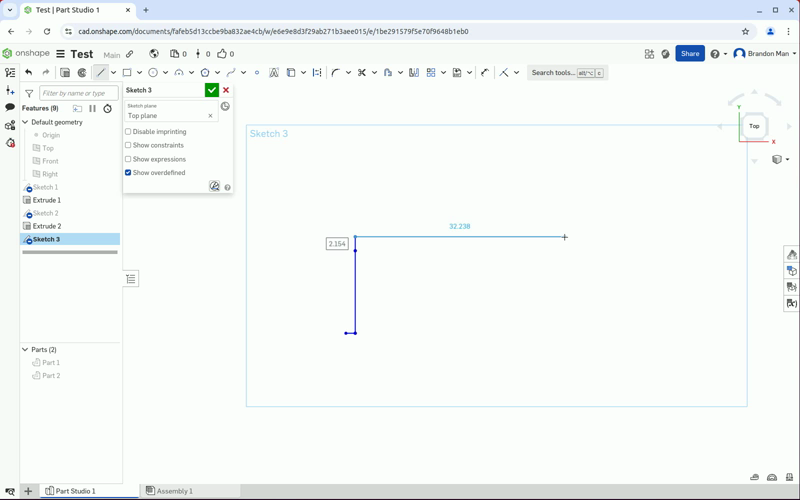
click(564, 236)
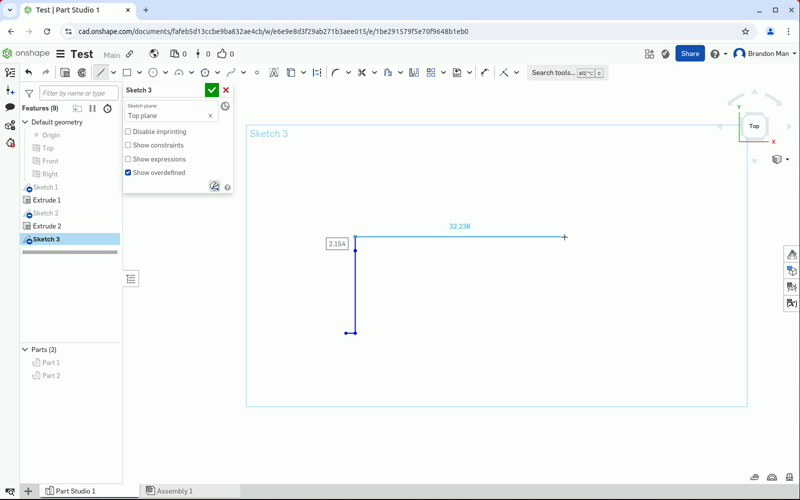
key_up(shift)
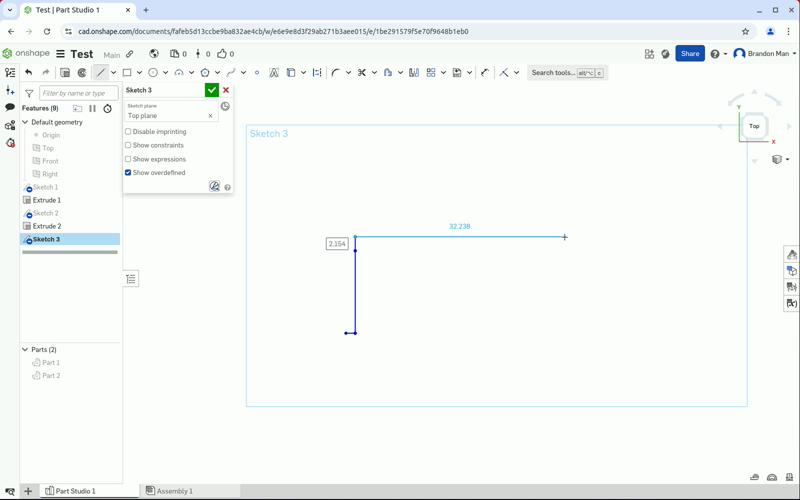
key_down(shift)
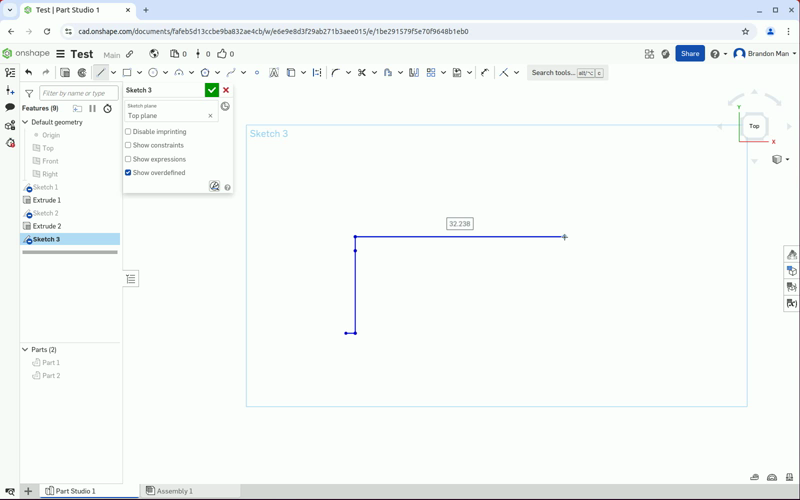
mouse_move(589, 236)
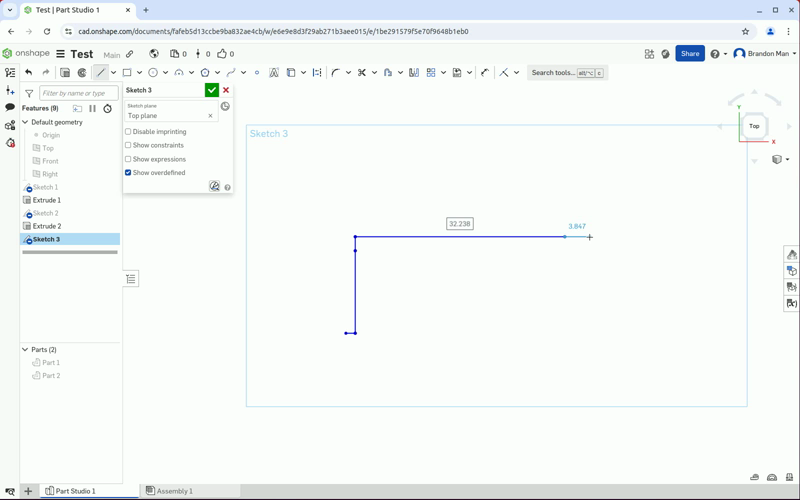
mouse_move(564, 250)
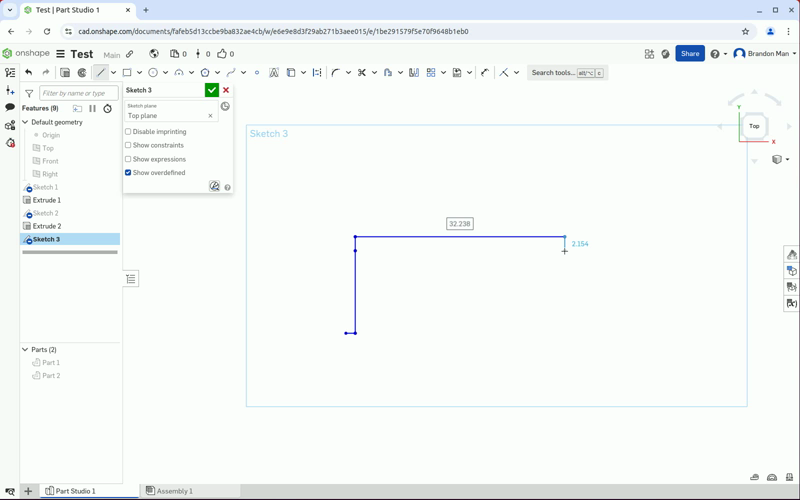
click(564, 250)
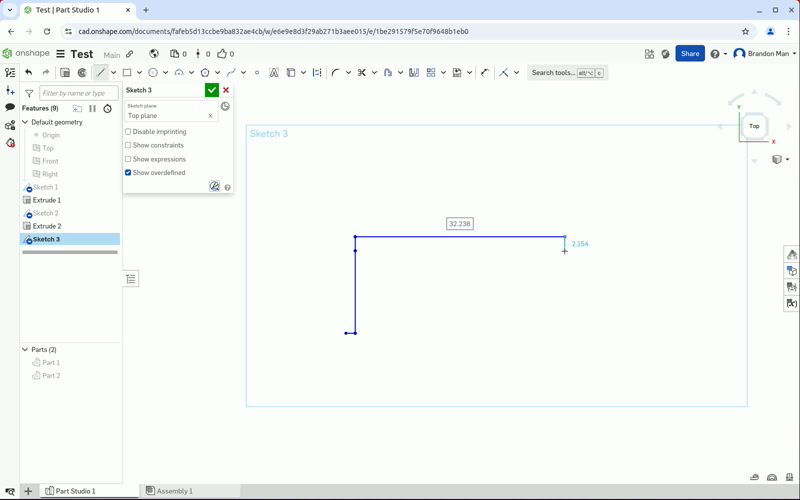
key_up(shift)
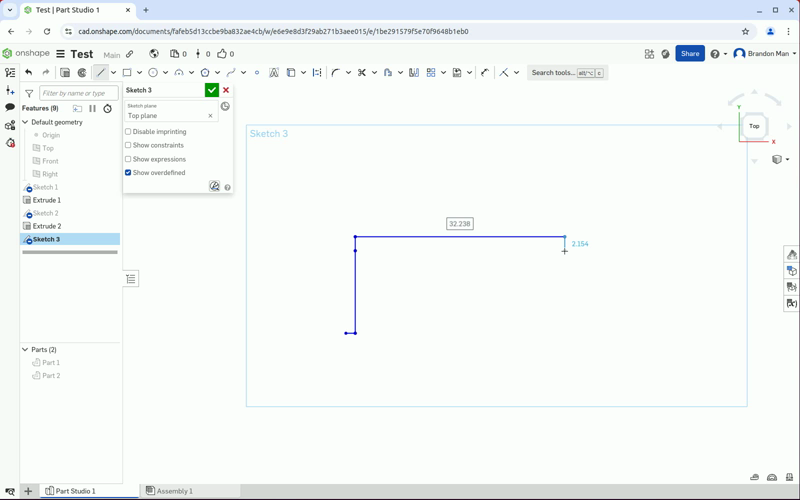
key_down(shift)
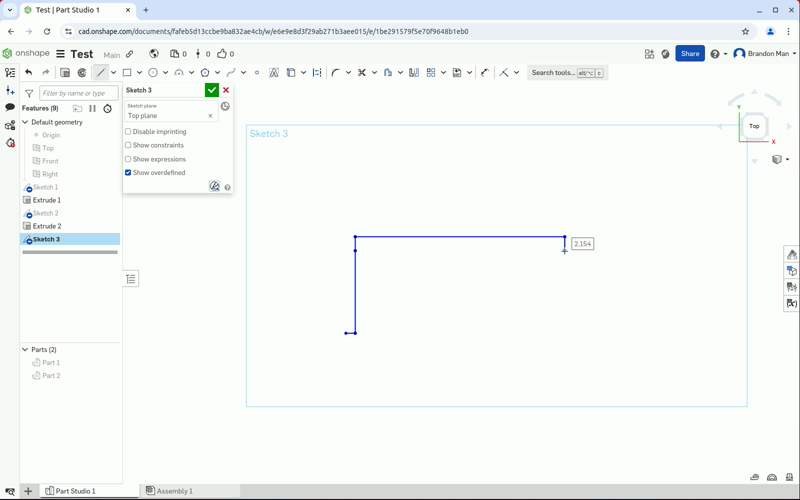
mouse_move(564, 333)
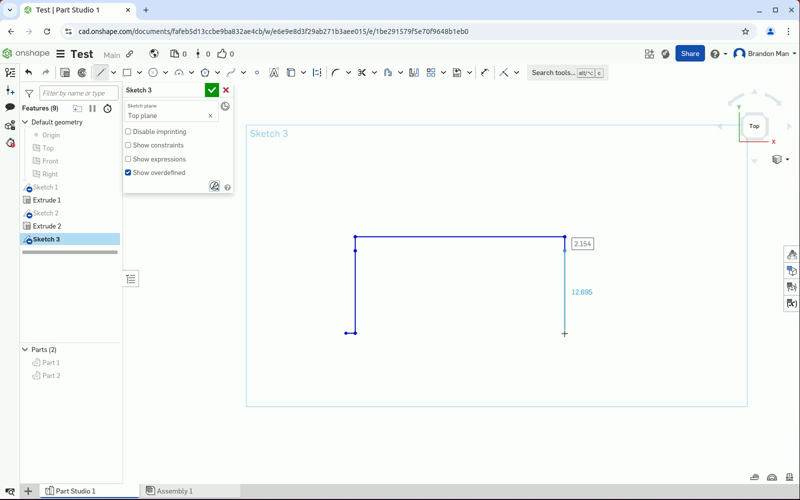
click(564, 333)
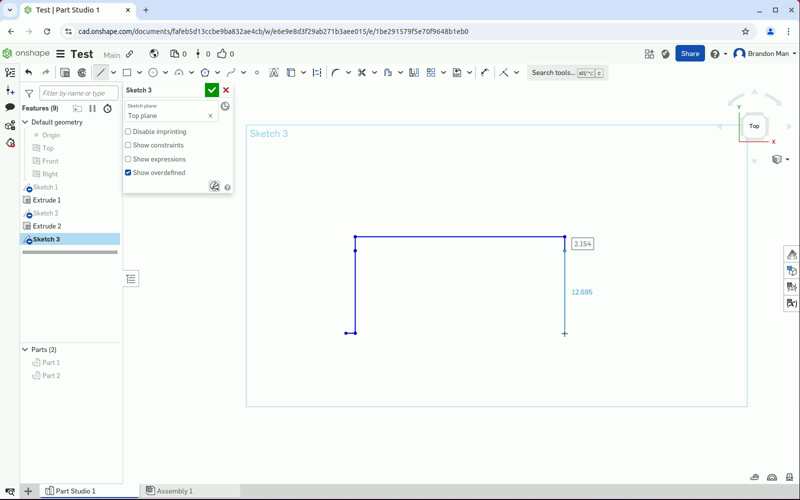
key_up(shift)
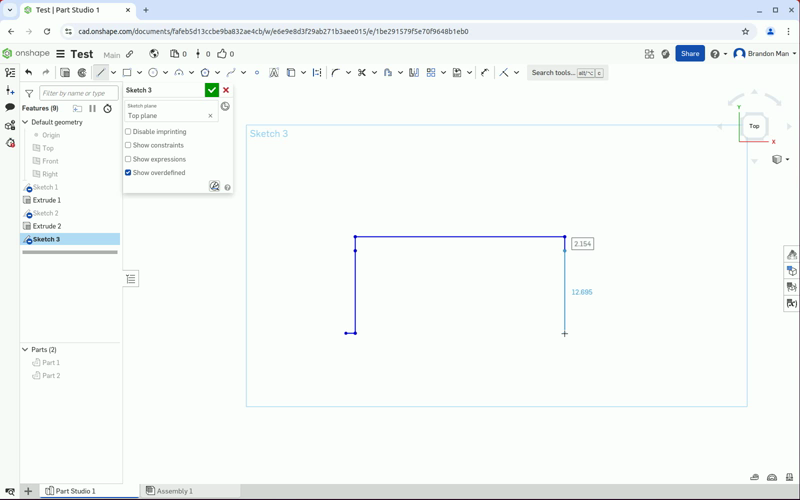
key_down(shift)
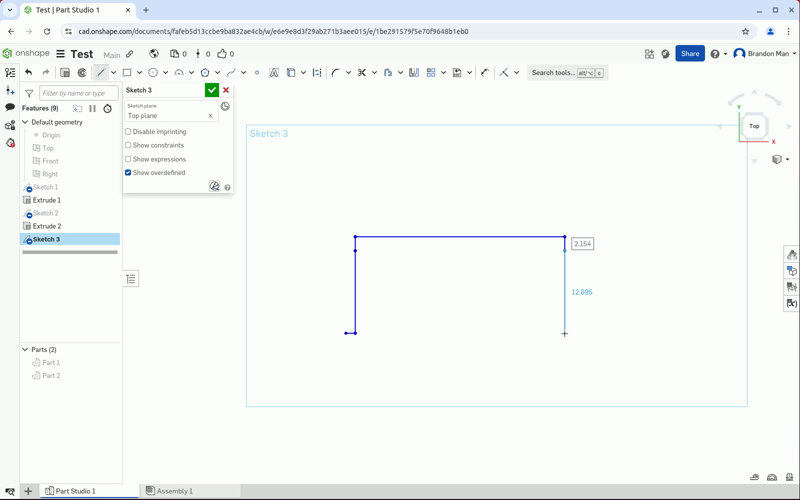
mouse_move(589, 333)
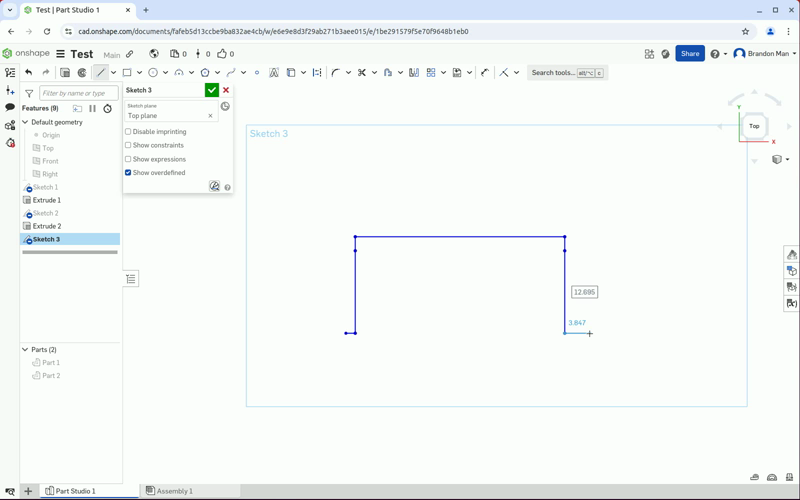
mouse_move(572, 333)
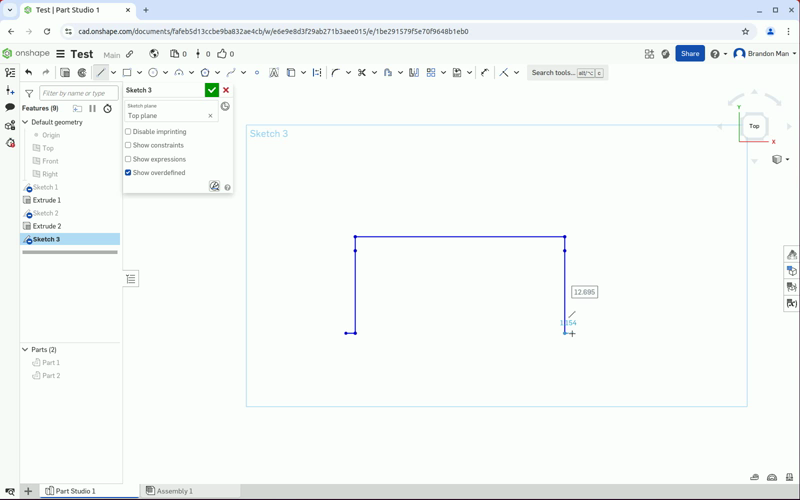
scroll(6)
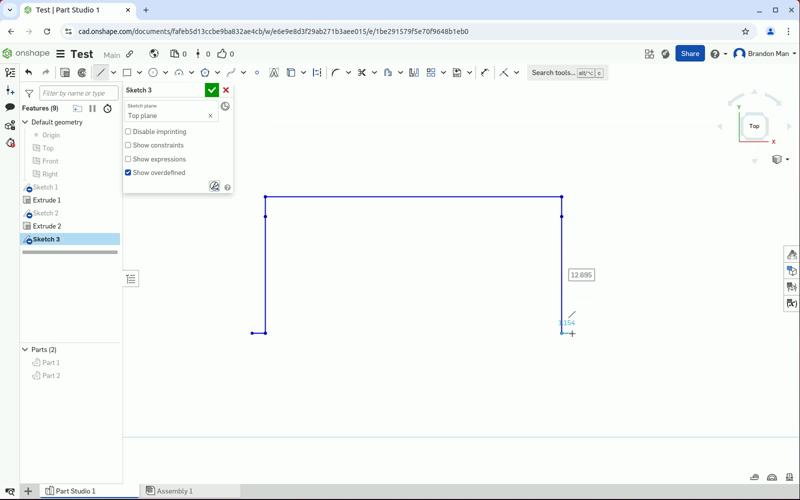
scroll(6)
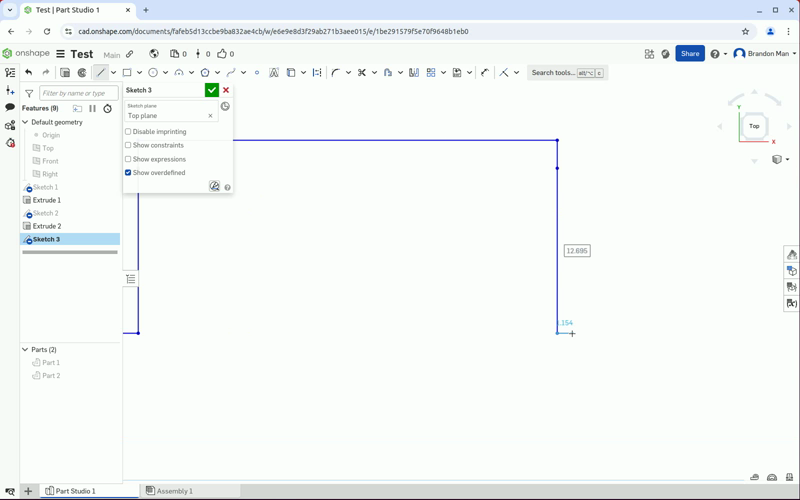
scroll(6)
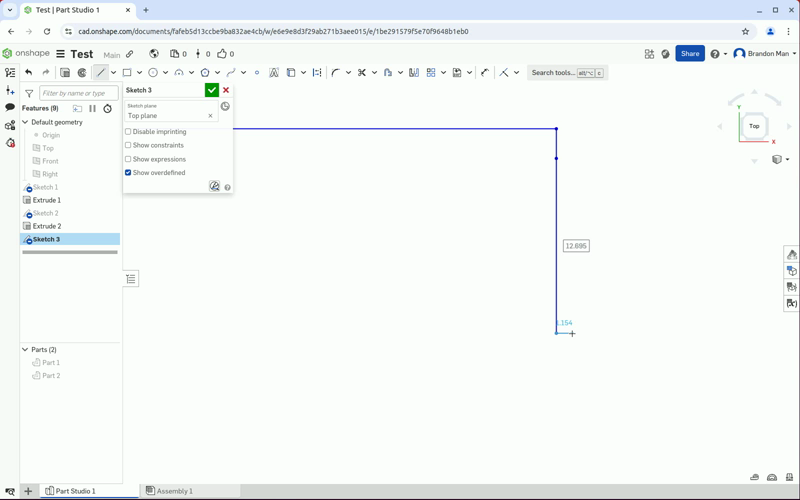
scroll(6)
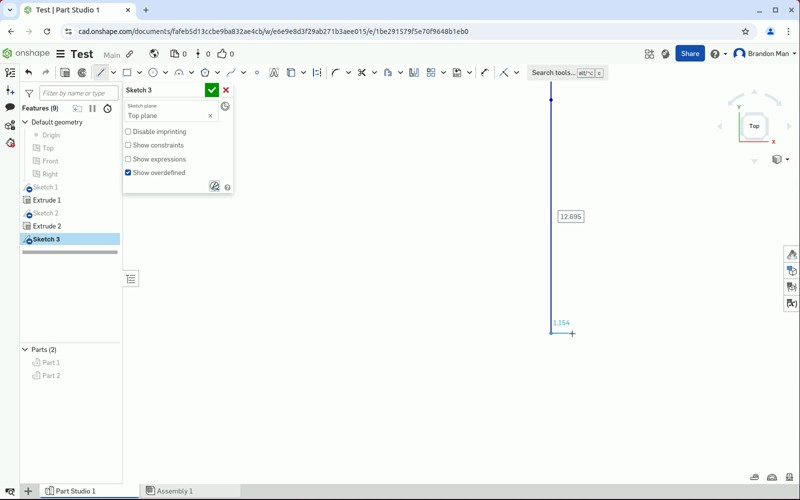
scroll(6)
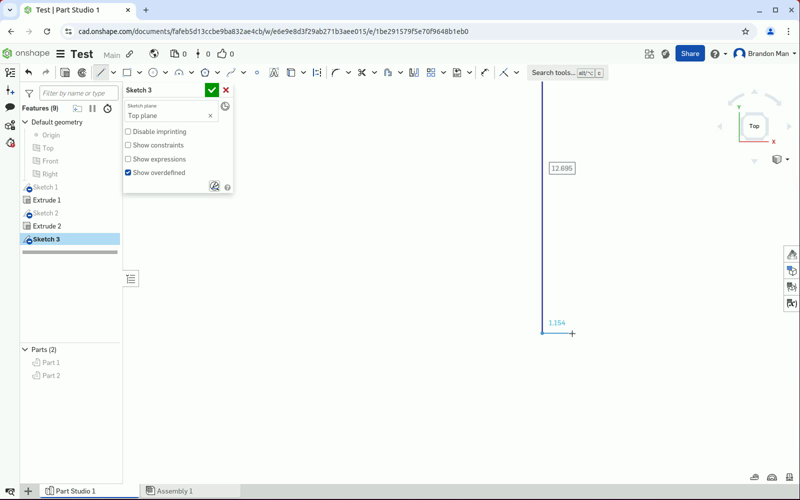
scroll(6)
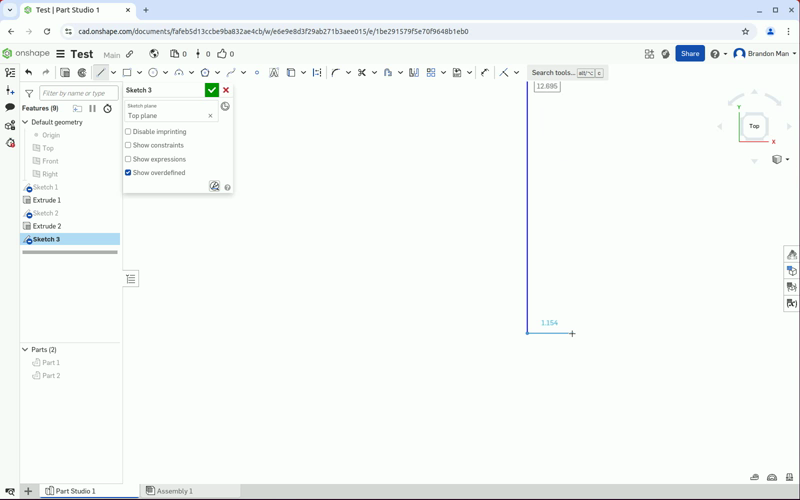
scroll(6)
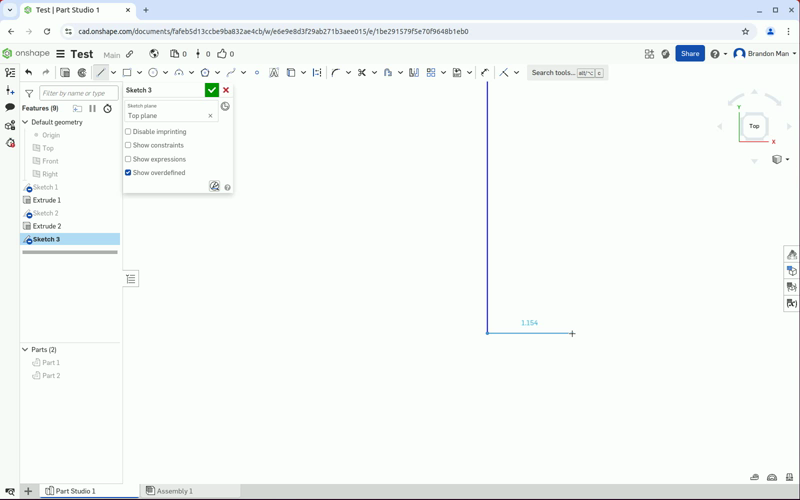
click(572, 333)
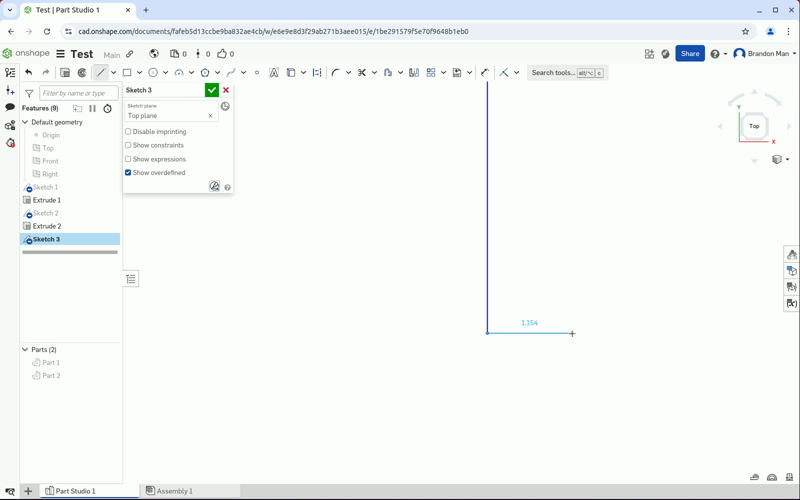
scroll(-6)
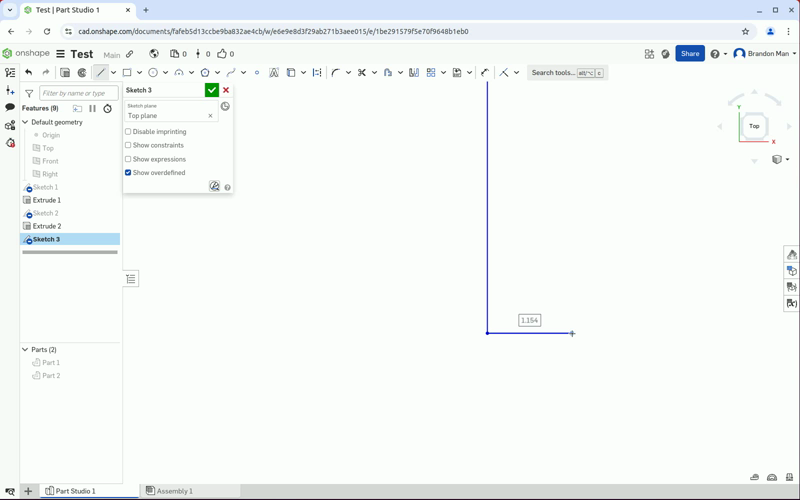
scroll(-6)
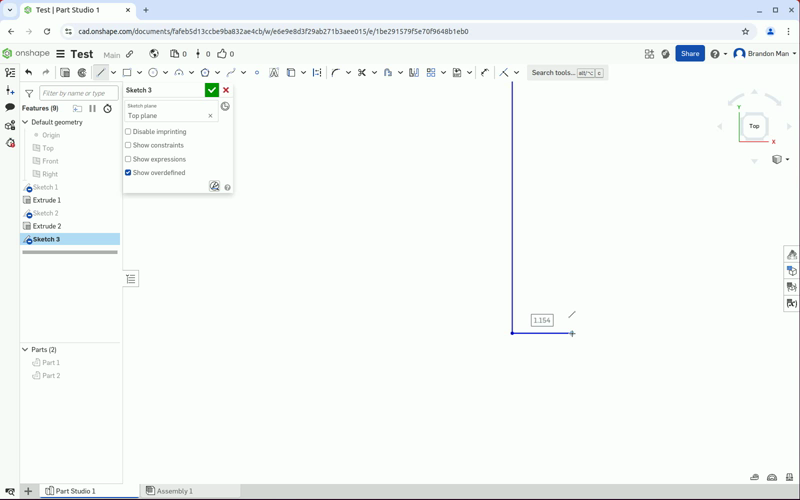
scroll(-6)
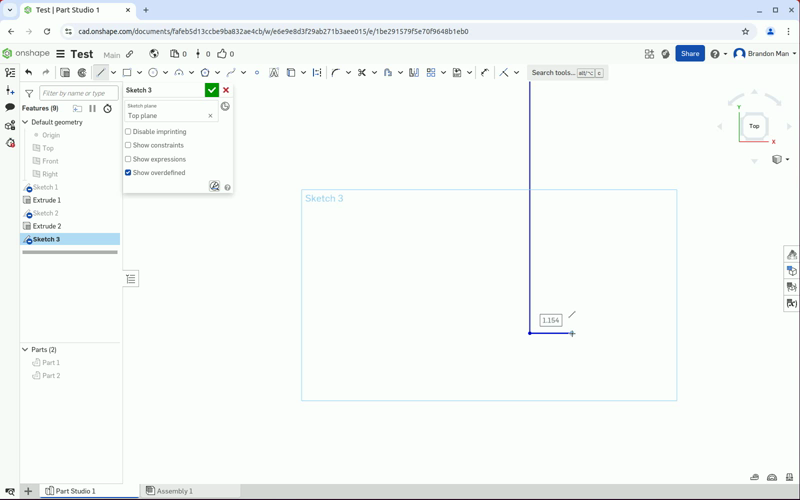
scroll(-6)
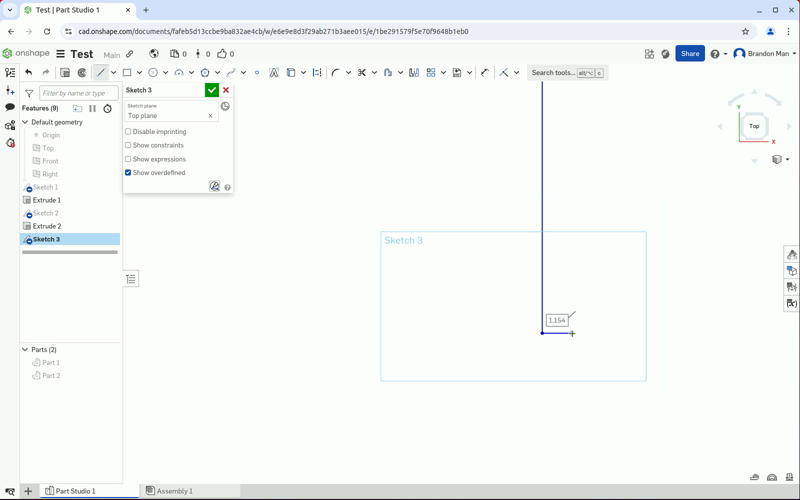
scroll(-6)
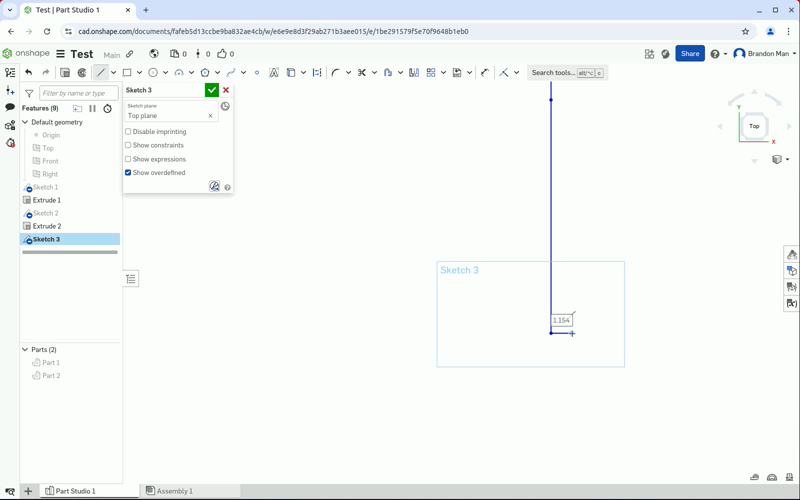
scroll(-6)
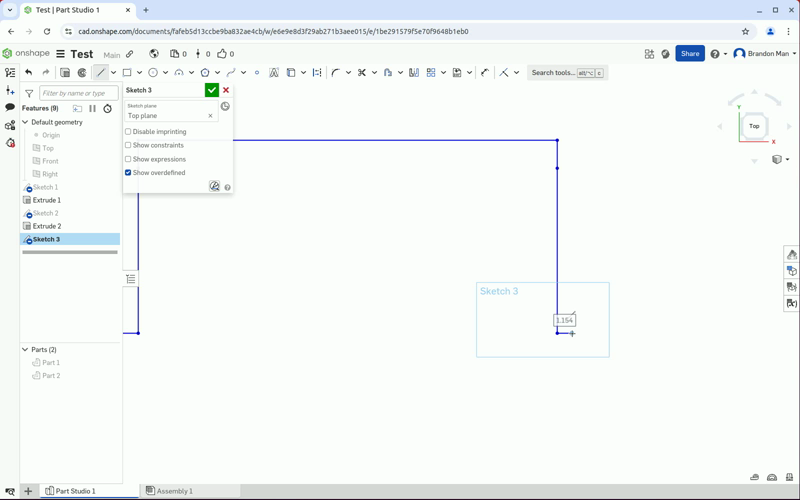
scroll(-6)
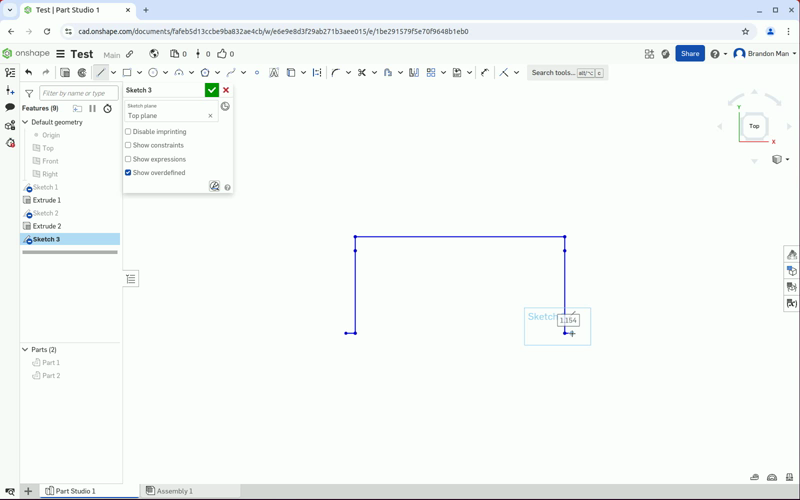
key_up(shift)
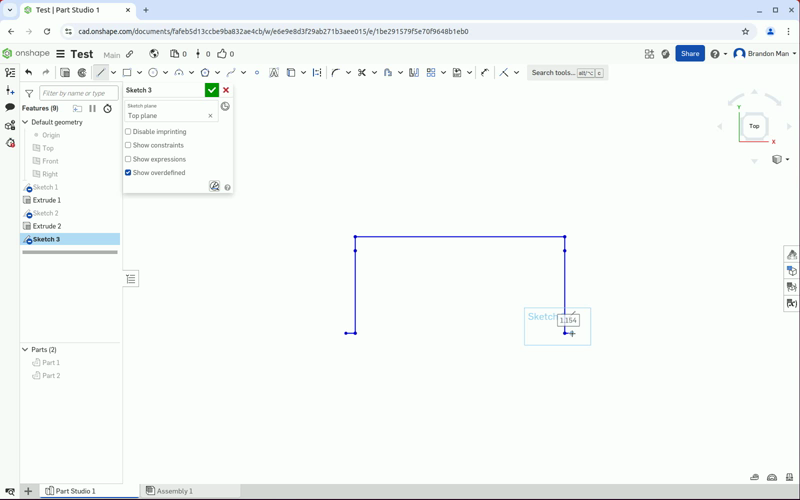
key_down(shift)
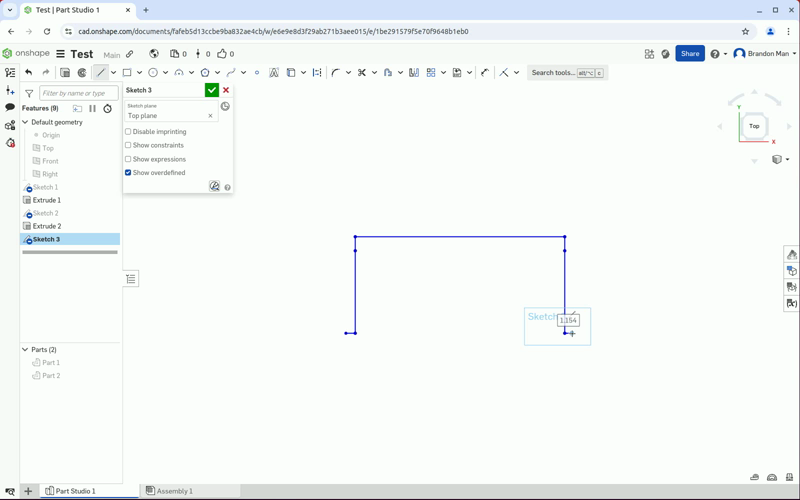
mouse_move(572, 243)
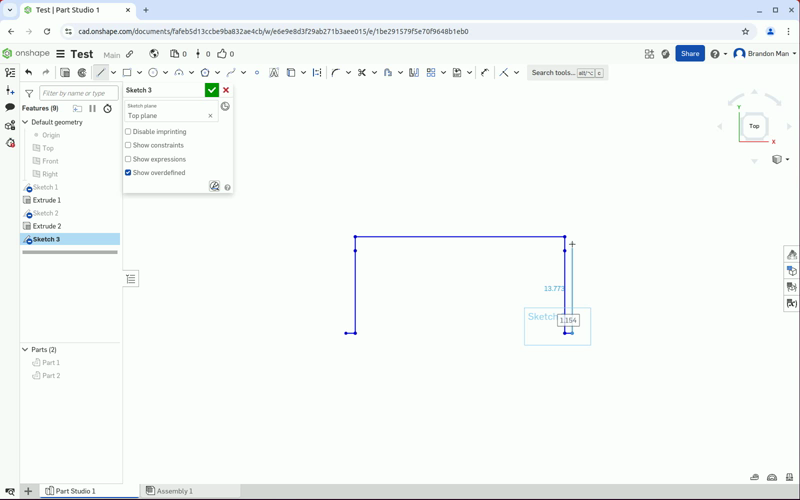
click(572, 243)
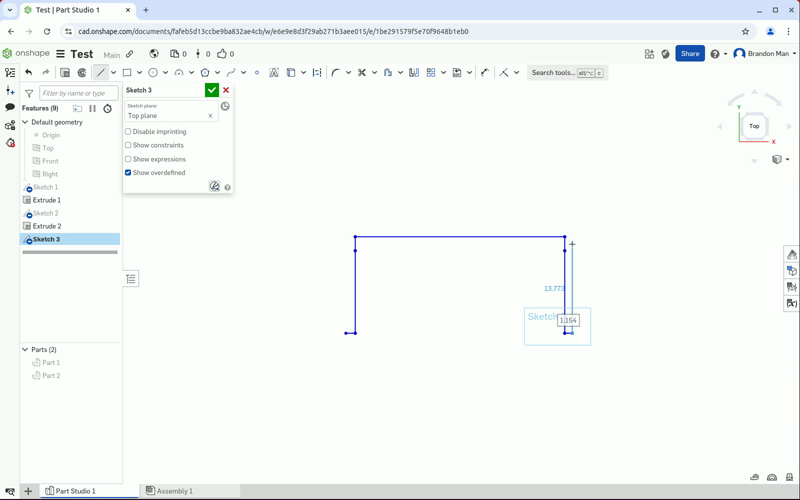
key_up(shift)
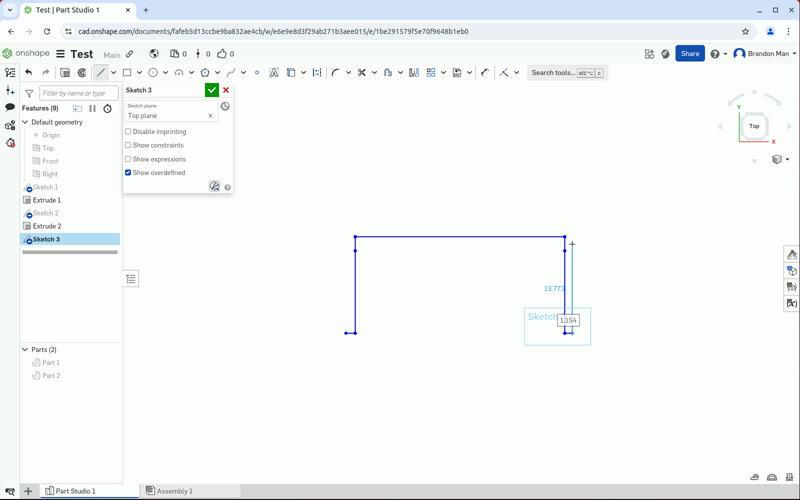
key_down(shift)
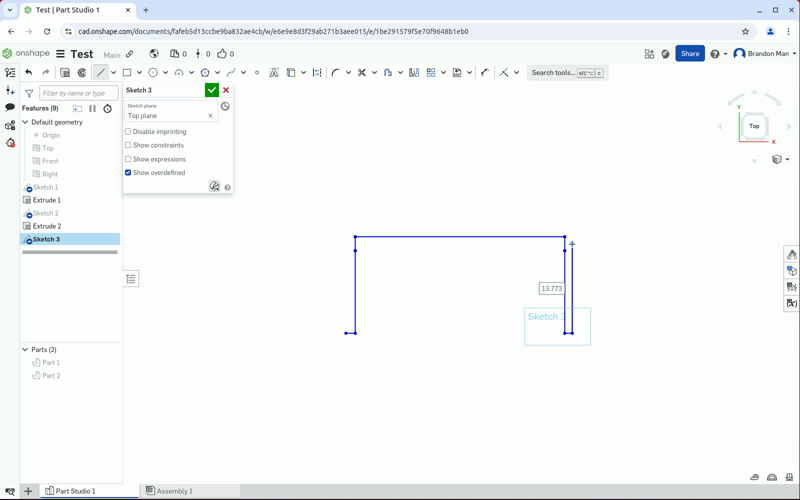
mouse_move(589, 243)
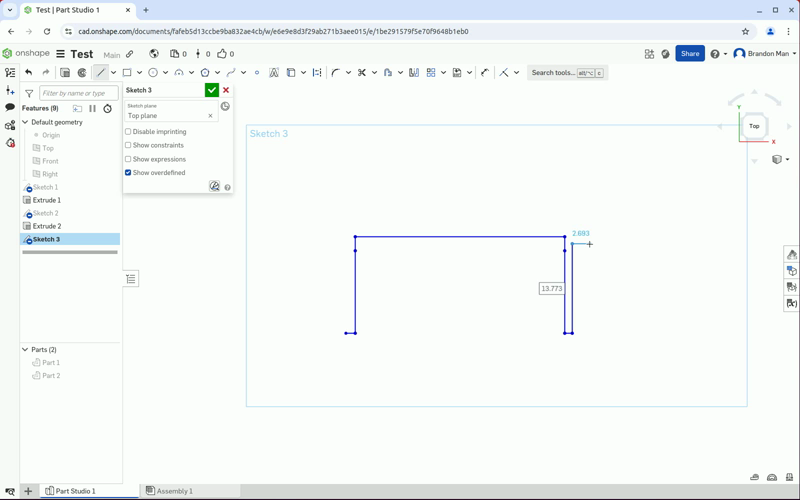
mouse_move(572, 231)
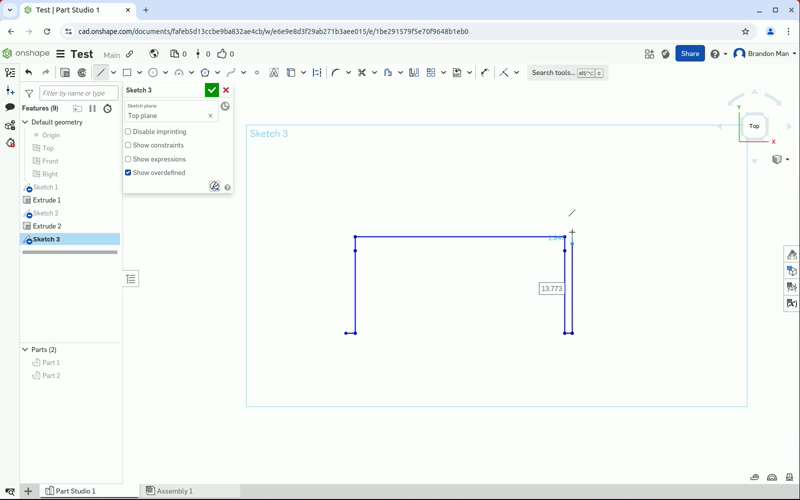
click(572, 231)
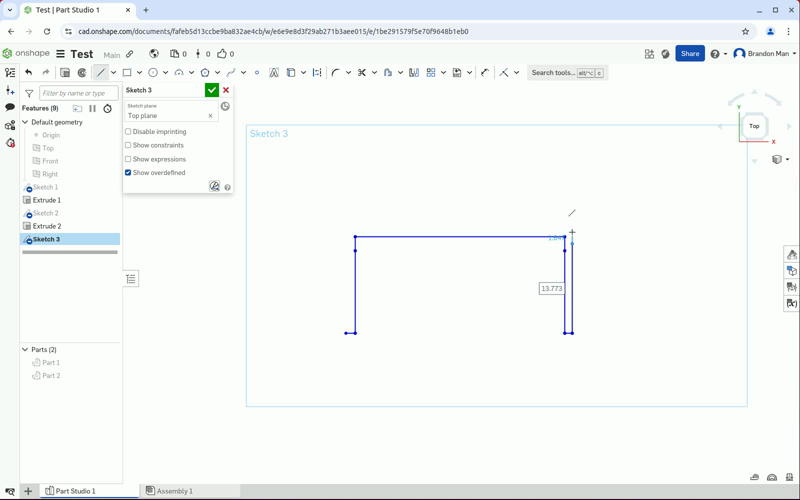
key_up(shift)
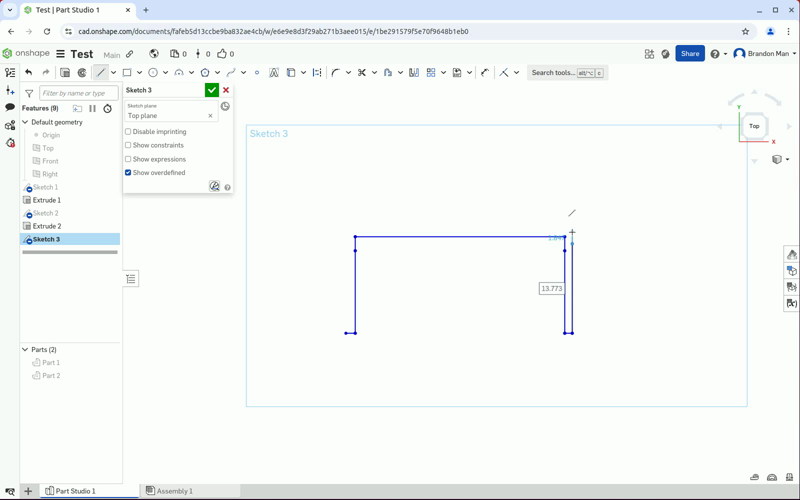
key_down(shift)
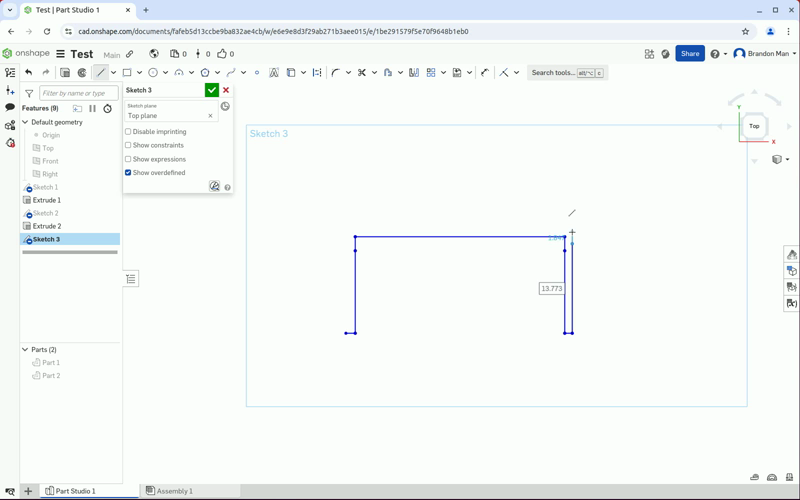
mouse_move(348, 231)
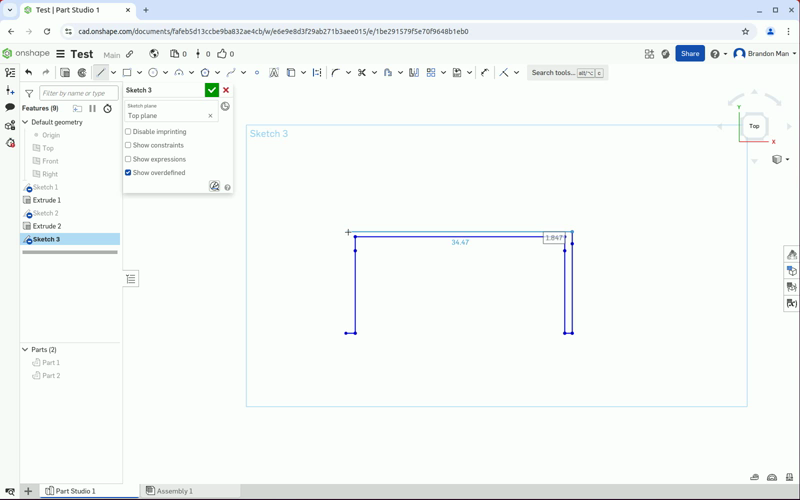
click(348, 231)
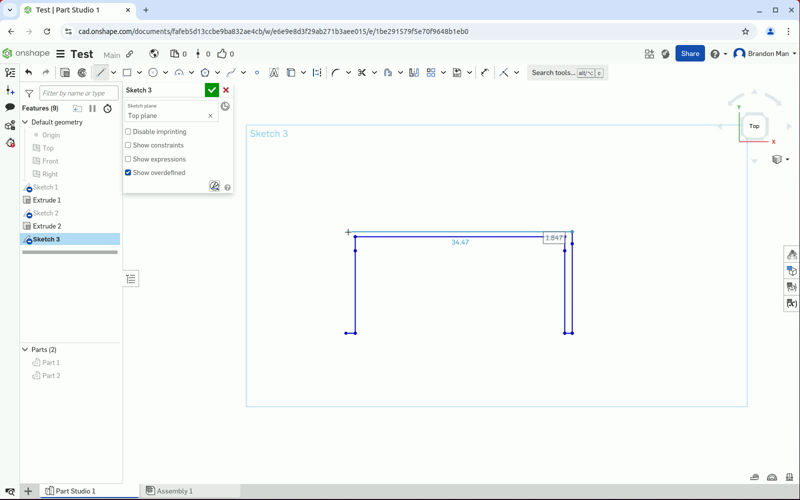
key_up(shift)
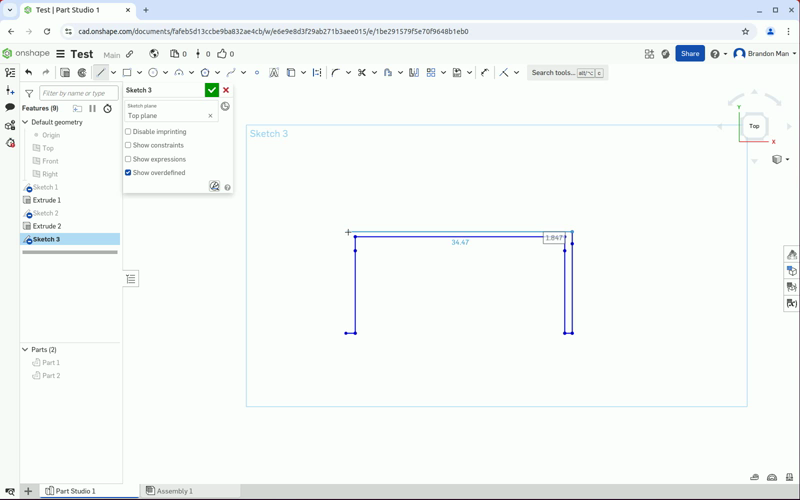
key_down(shift)
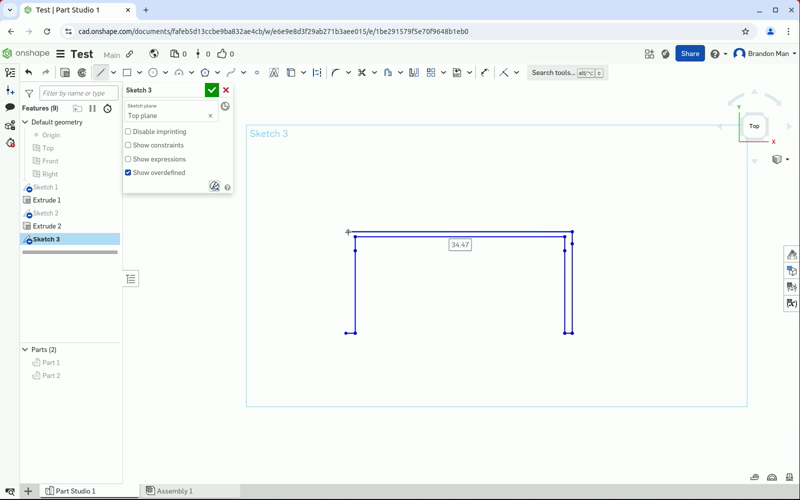
mouse_move(378, 231)
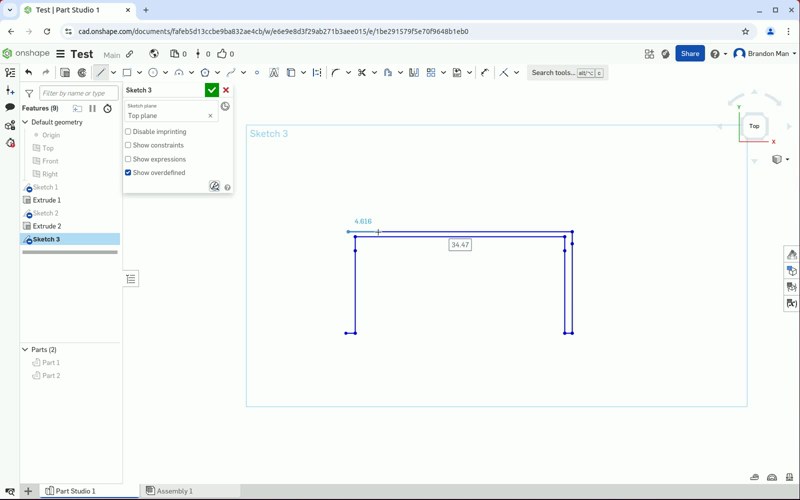
mouse_move(348, 243)
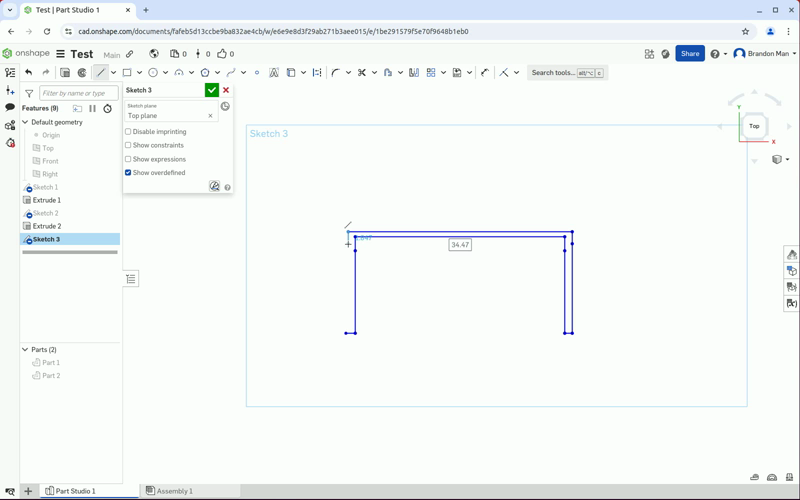
click(348, 243)
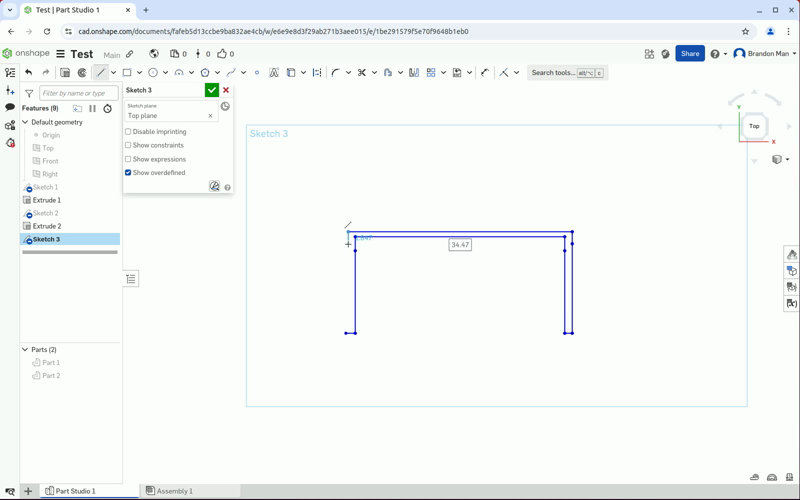
key_up(shift)
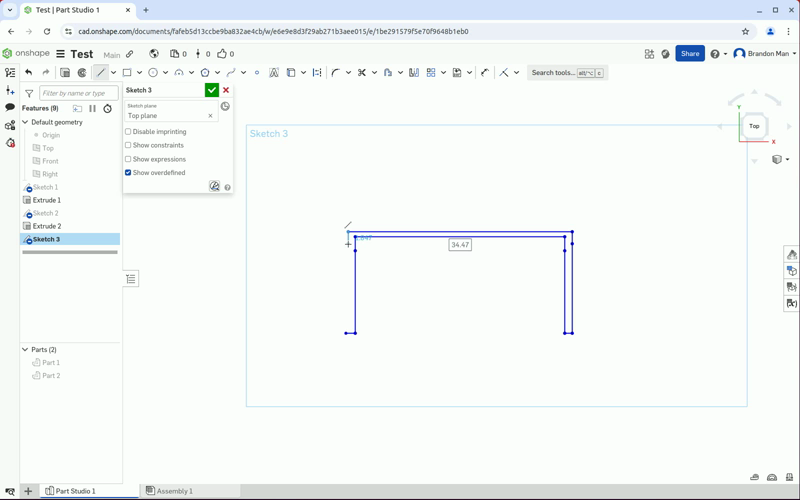
key_down(shift)
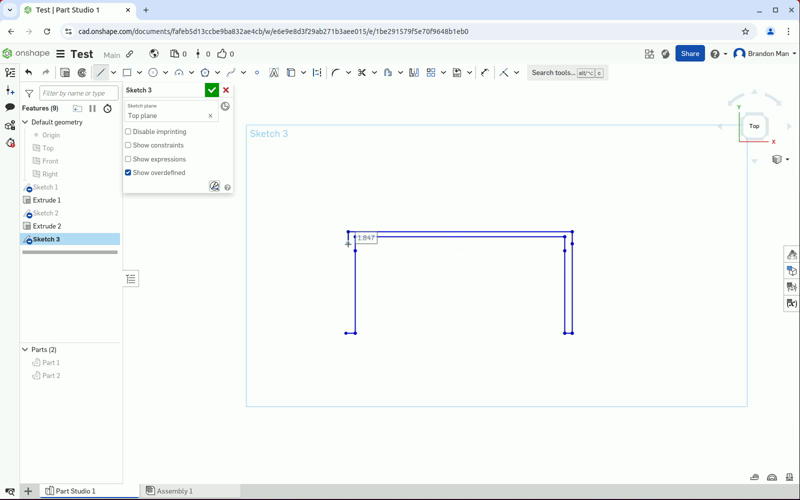
mouse_move(348, 333)
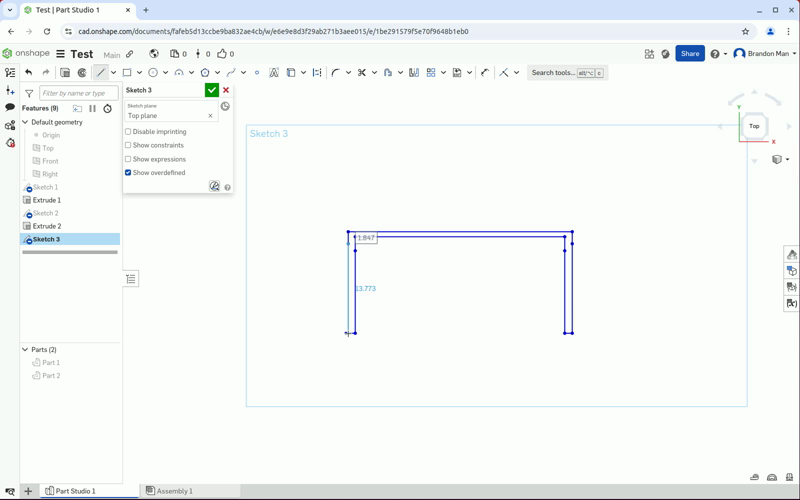
key_up(shift)
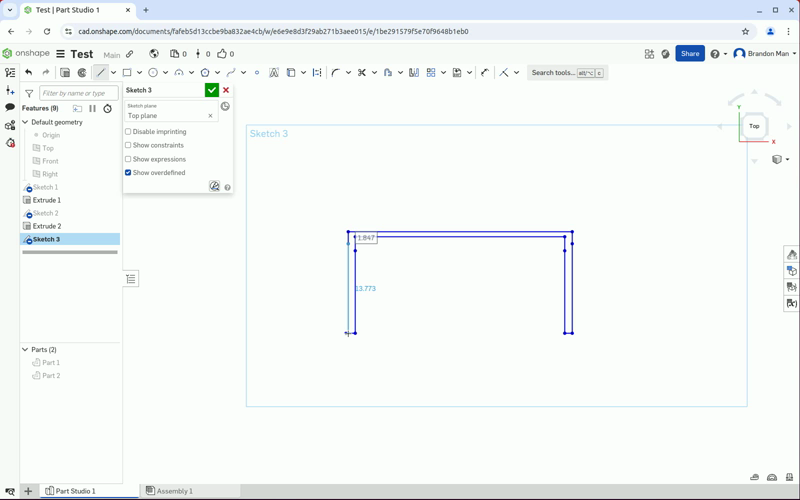
click(348, 333)
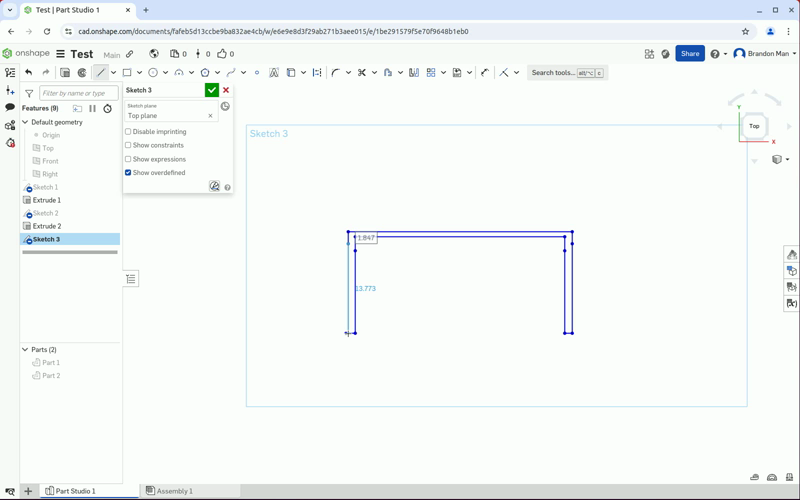
key(esc)
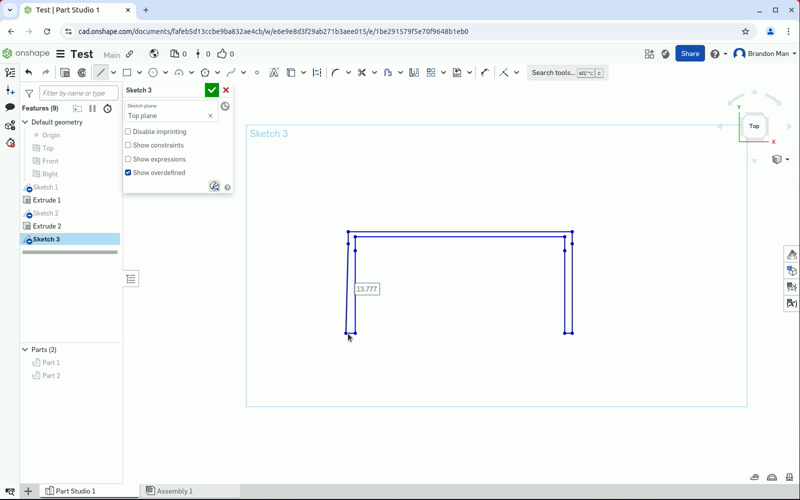
mouse_move(350, 261)
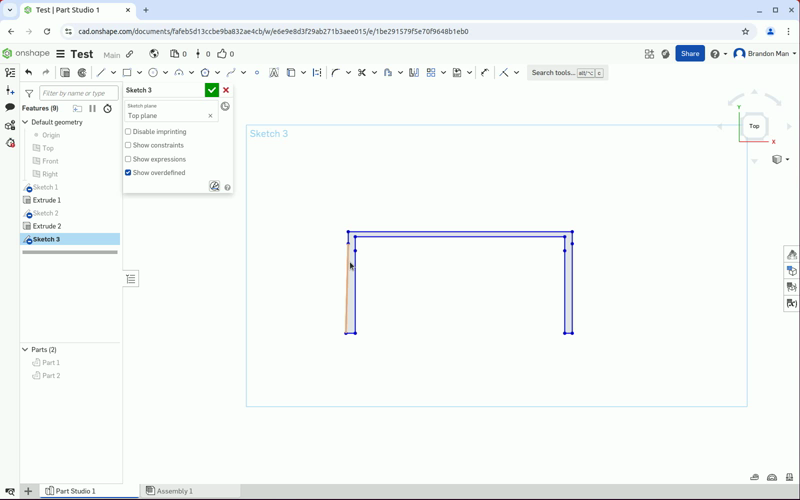
click(350, 261)
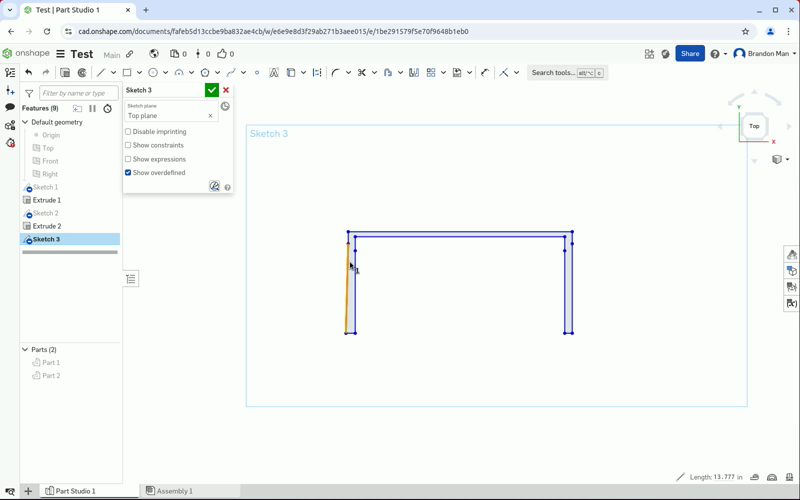
mouse_move(73, 352)
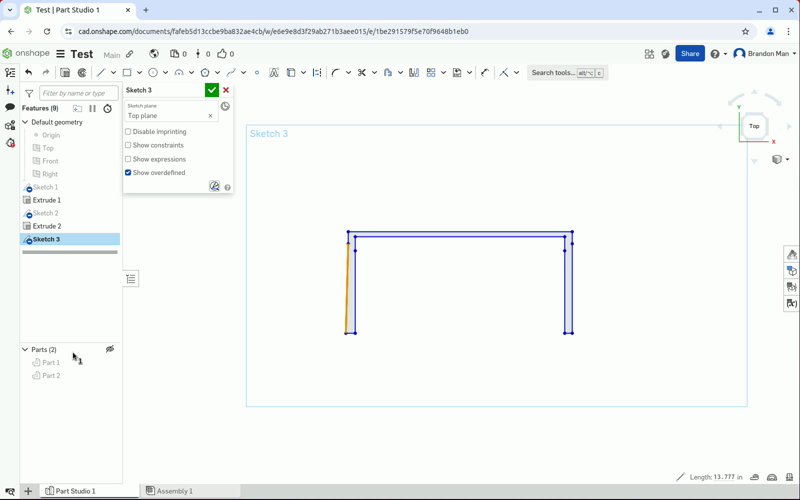
key(shift+y)
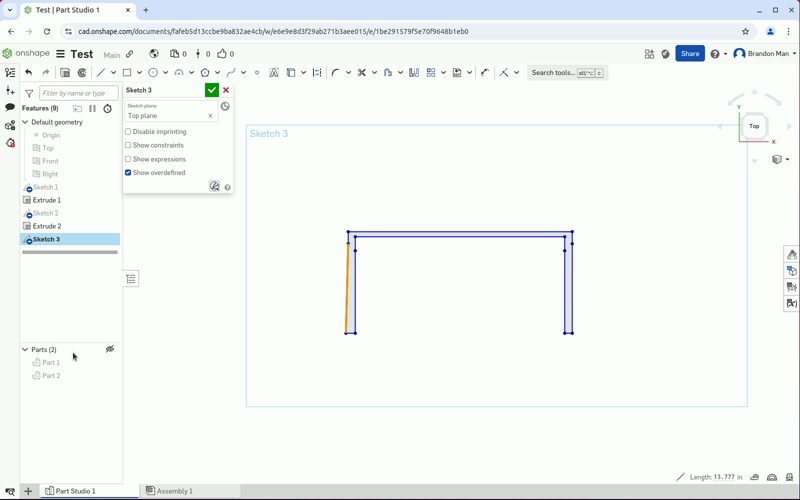
key(shift+e)
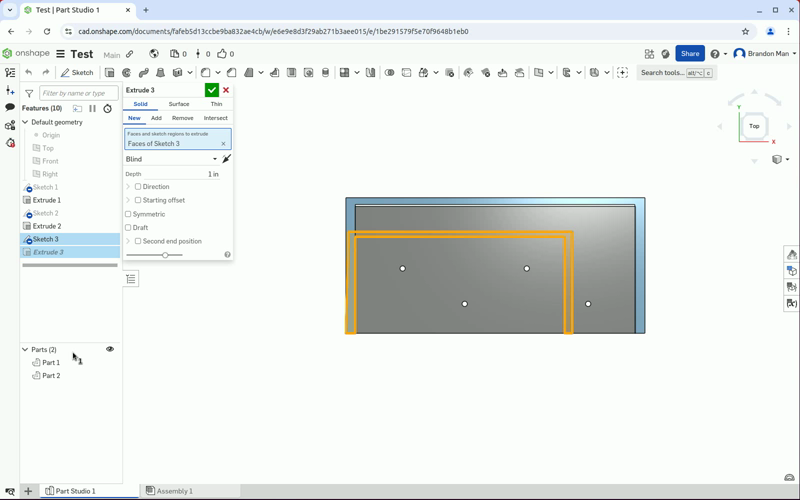
mouse_move(143, 106)
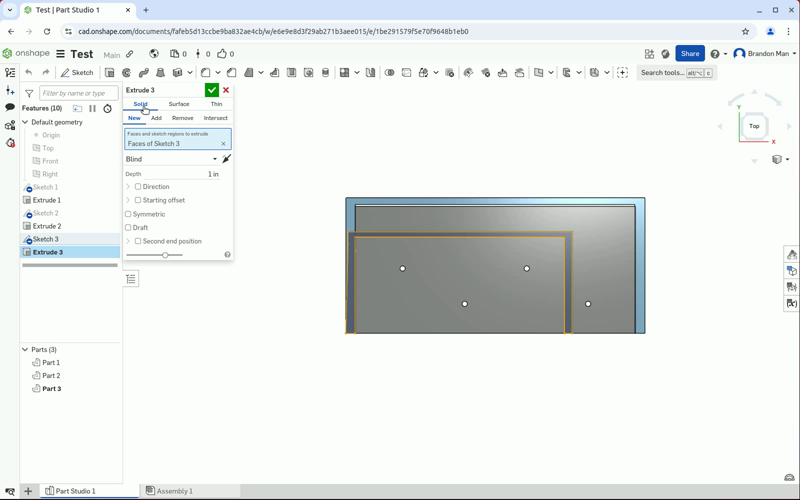
click(143, 106)
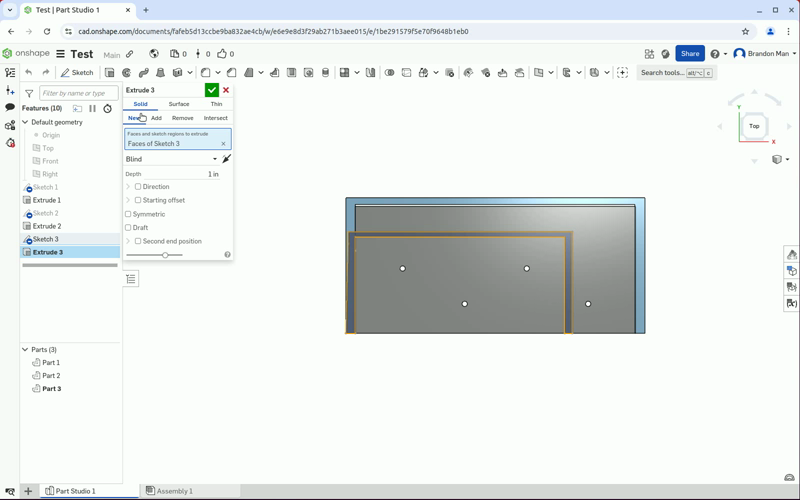
mouse_move(137, 120)
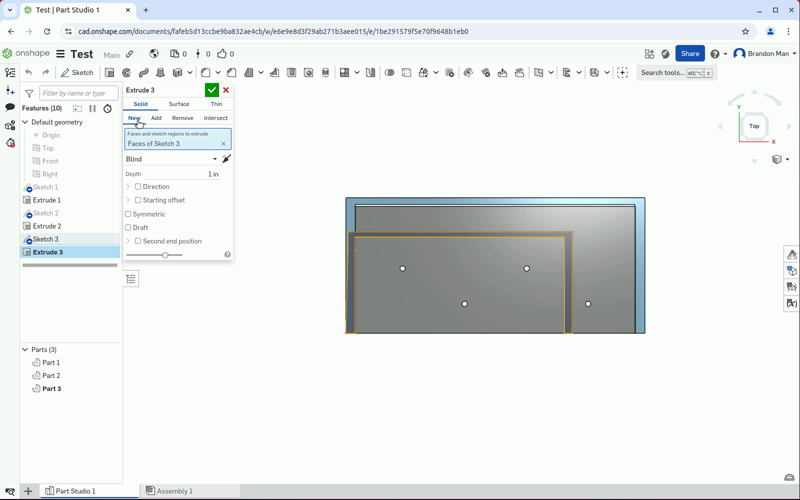
click(137, 120)
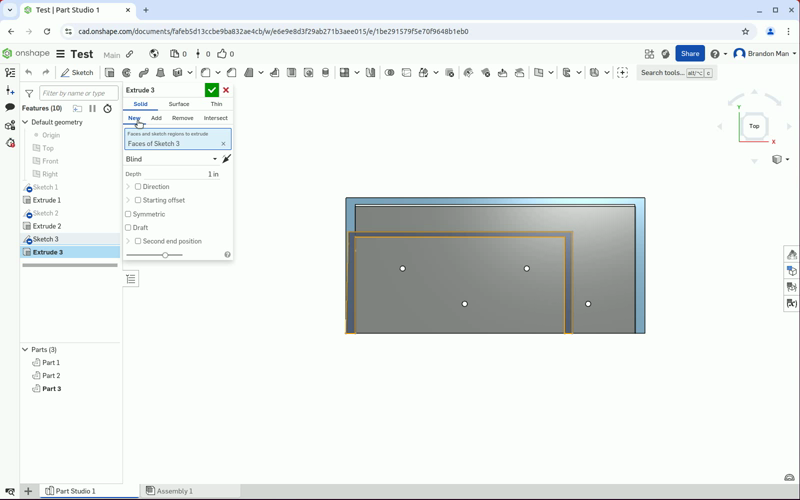
key(tab, 4)
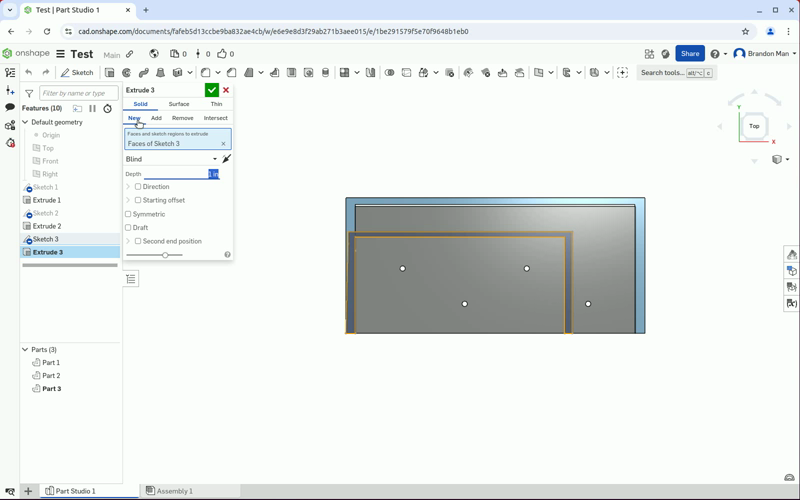
text(0.963)
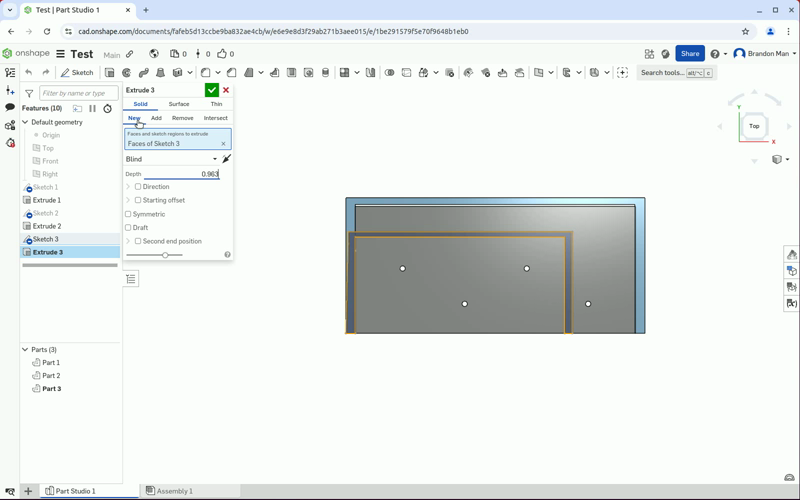
key(enter)
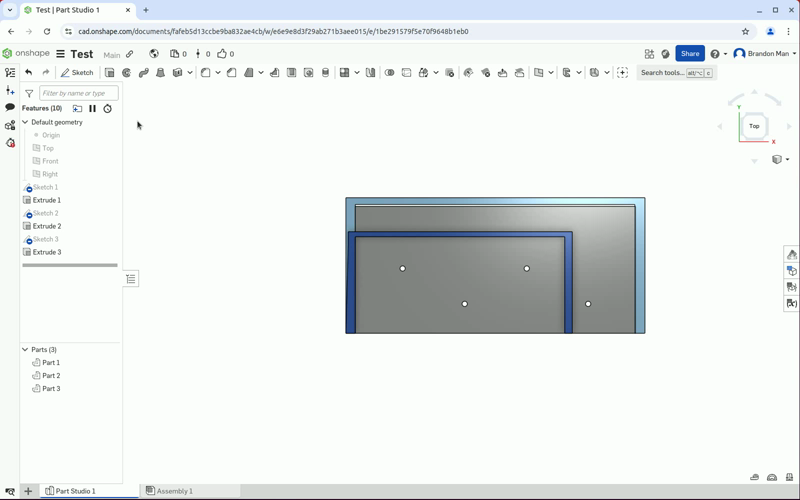
key(shift+h)
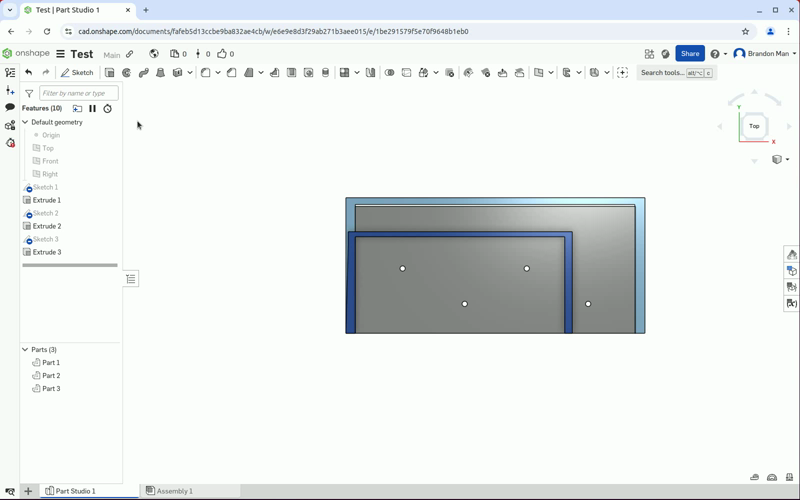
key(shift+h)
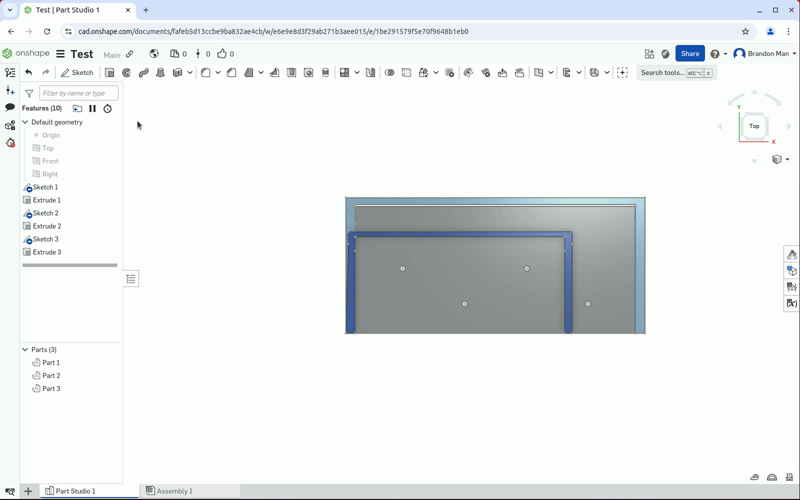
key(shift+7)
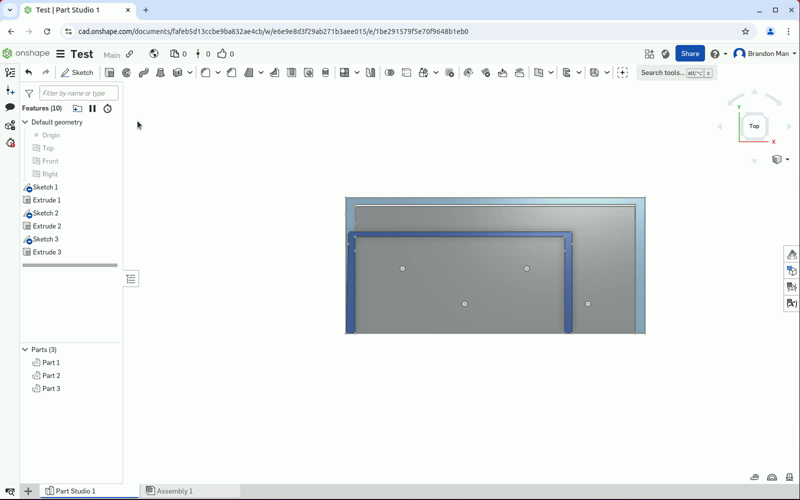
key(up, 3)
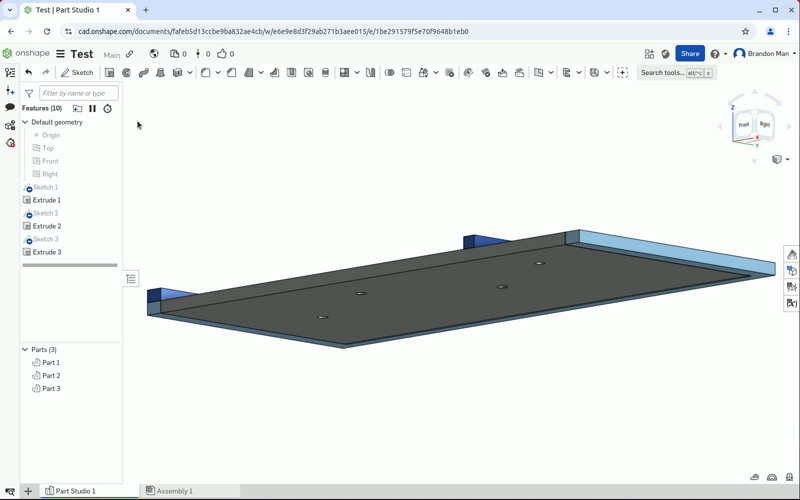
key(left, 3)
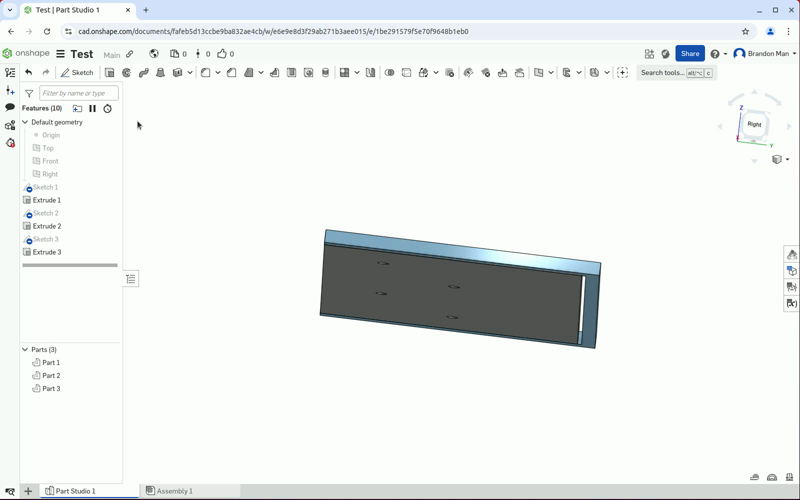
key(right, 3)
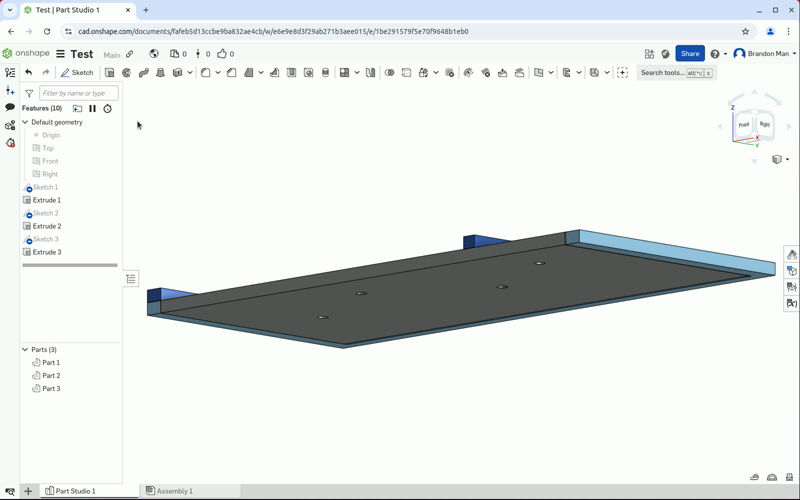
key(down, 3)
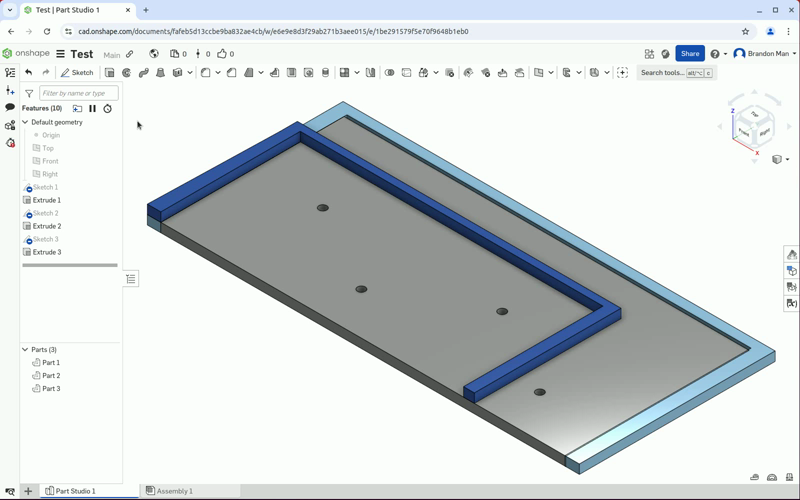
mouse_move(73, 189)
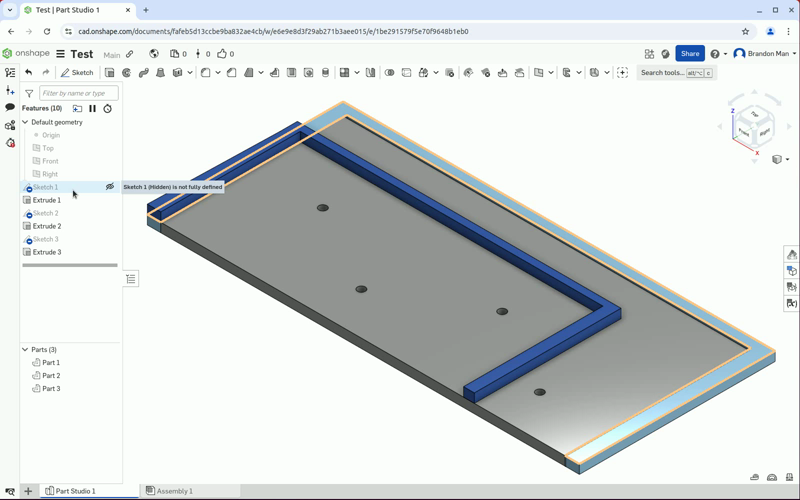
click(73, 189)